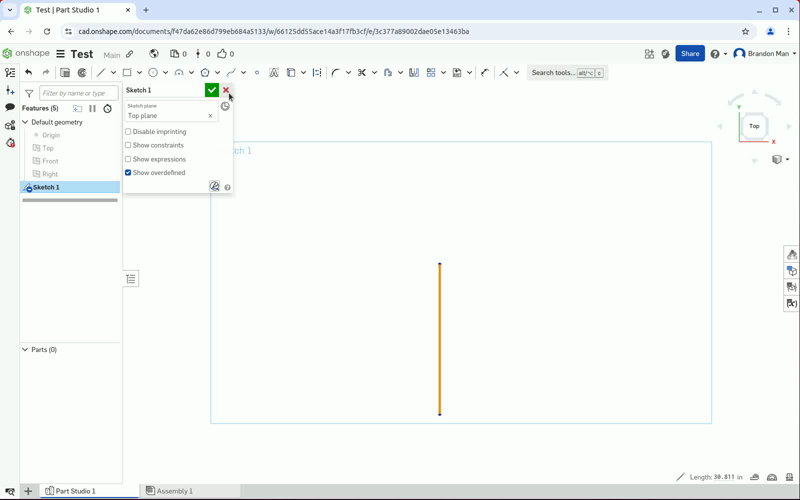
key(shift+h)
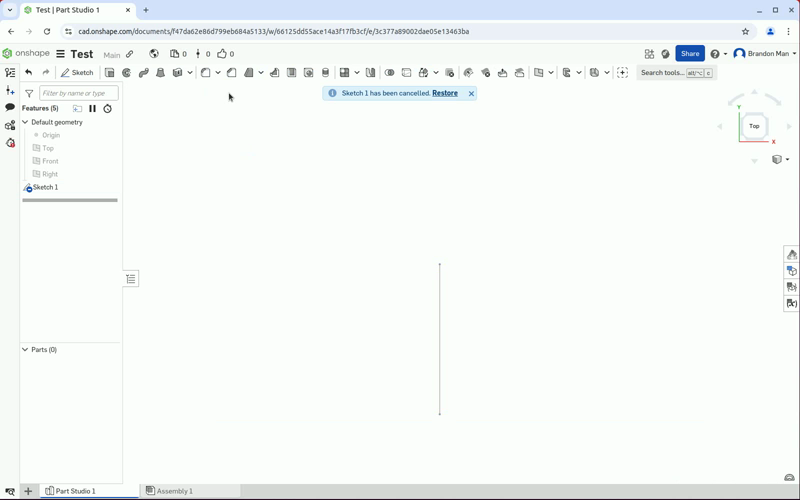
key(shift+s)
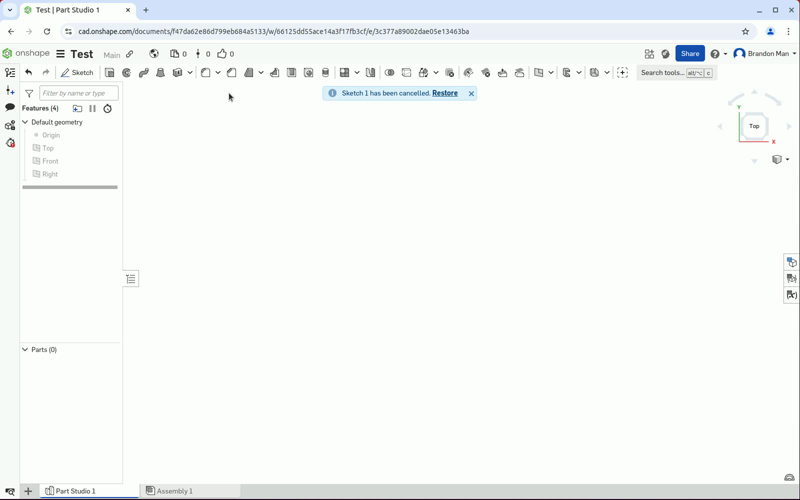
mouse_move(73, 150)
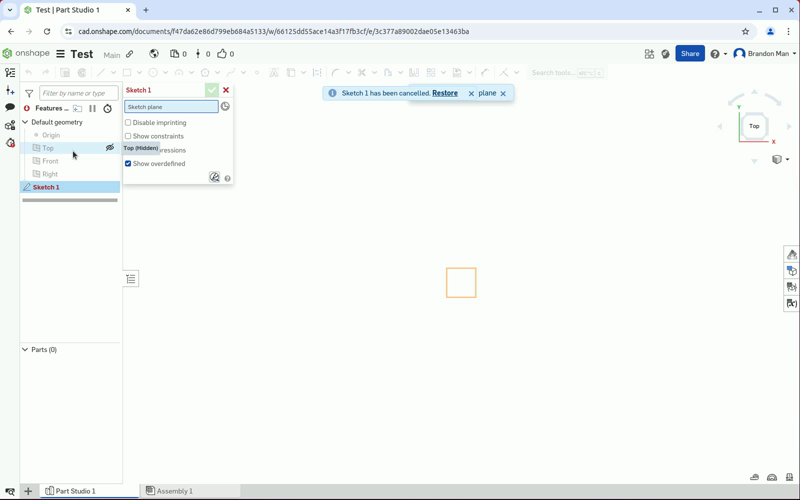
click(73, 150)
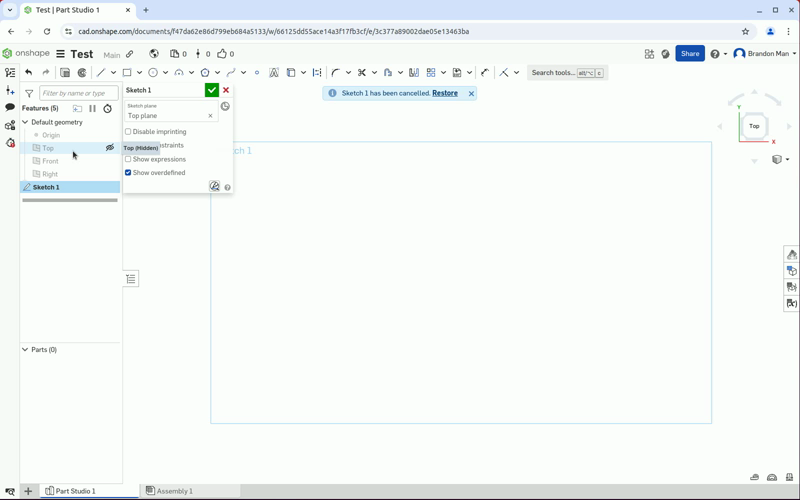
mouse_move(73, 352)
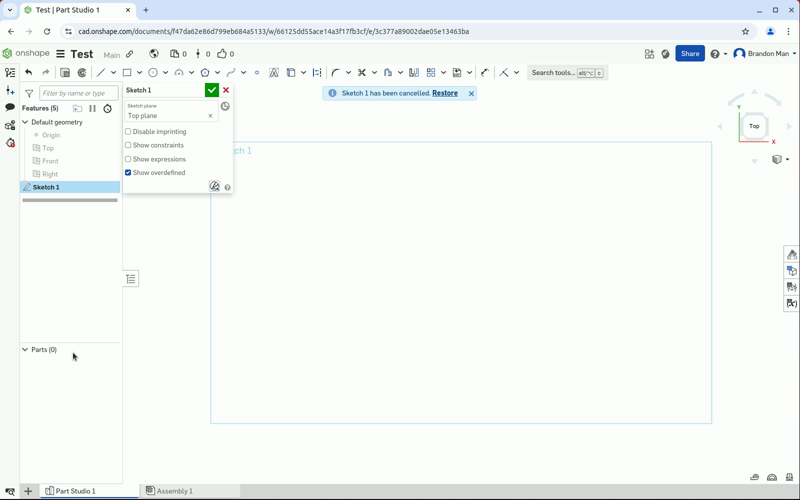
key(y)
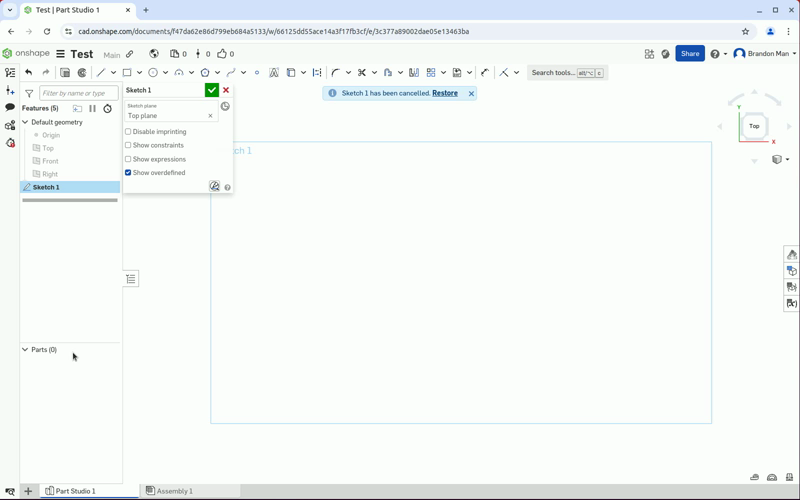
key(l)
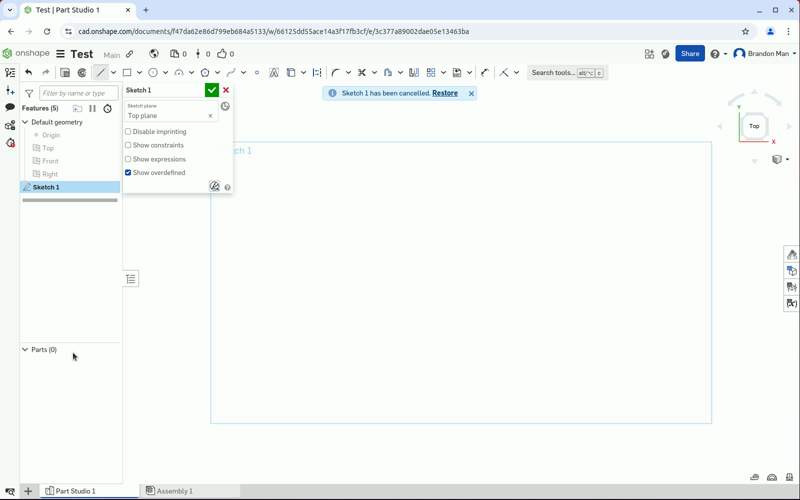
key_down(shift)
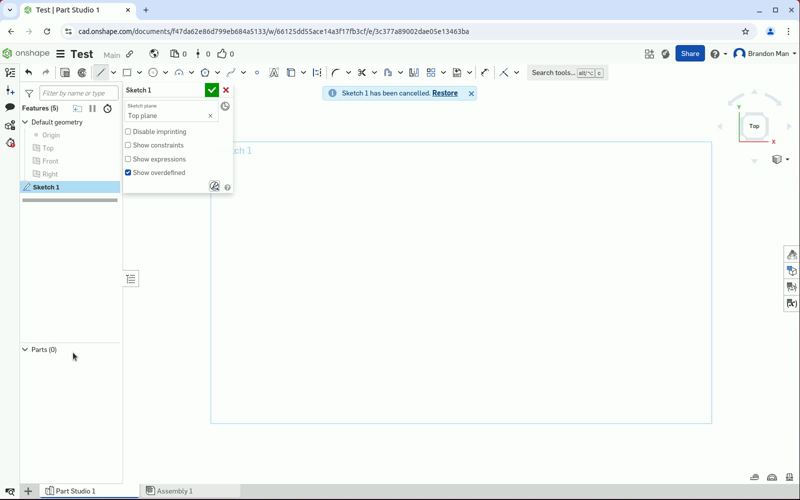
mouse_move(460, 282)
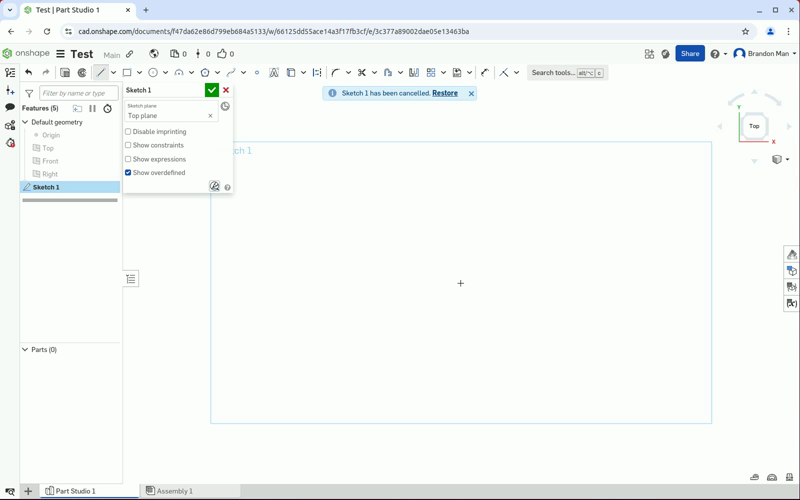
click(460, 282)
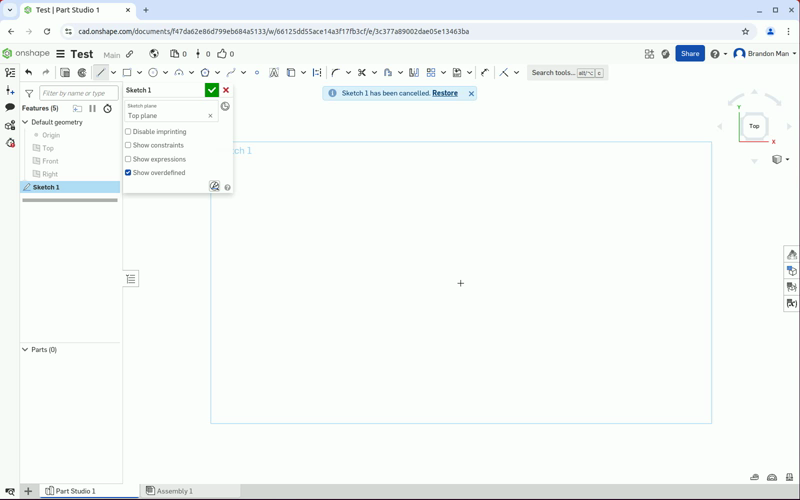
key_up(shift)
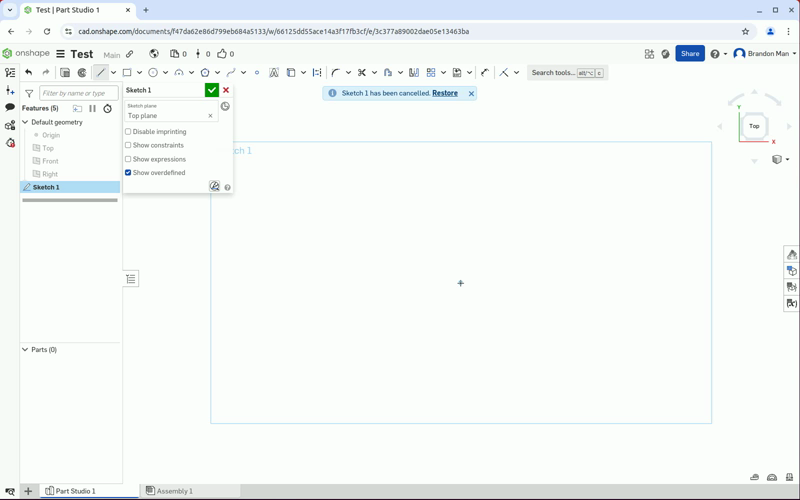
key_down(shift)
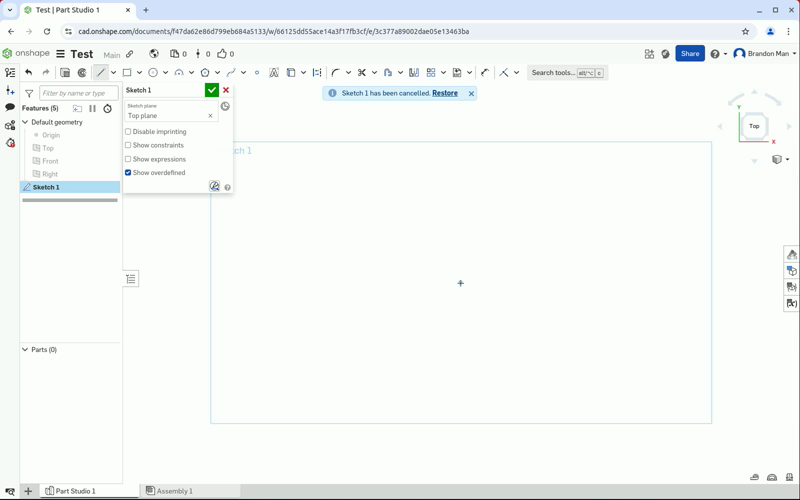
mouse_move(556, 282)
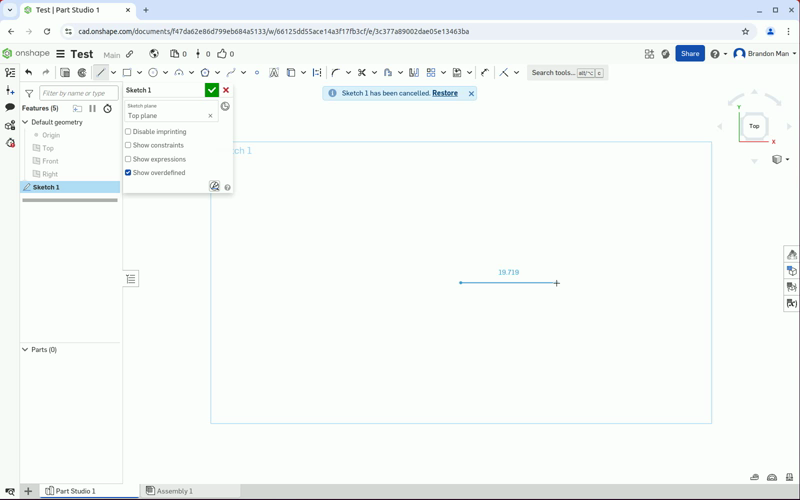
click(556, 282)
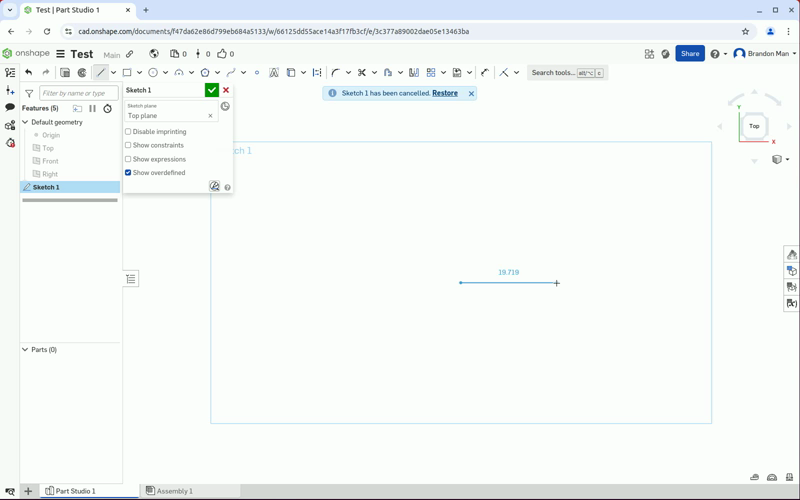
key_up(shift)
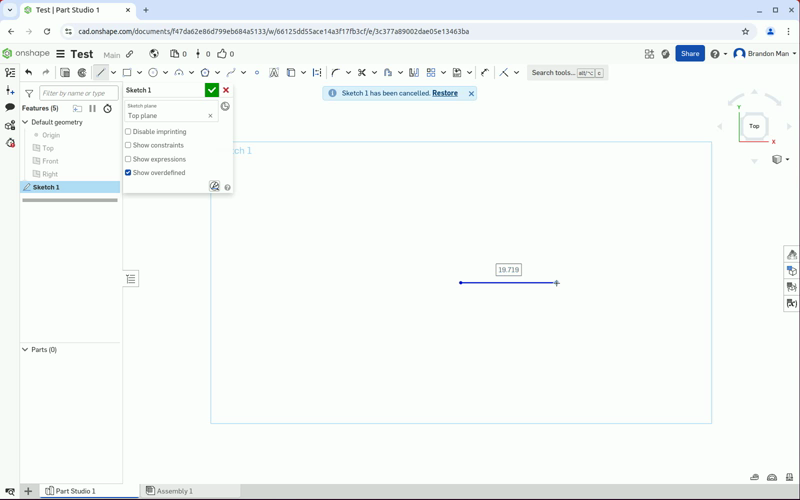
key_down(shift)
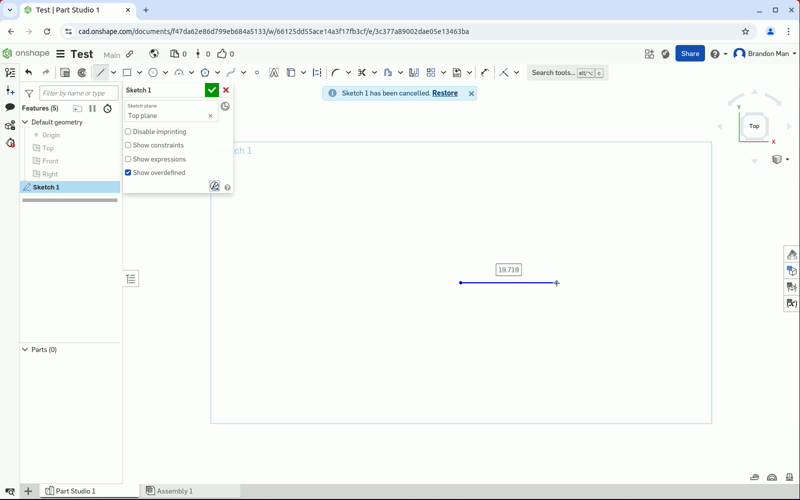
mouse_move(556, 170)
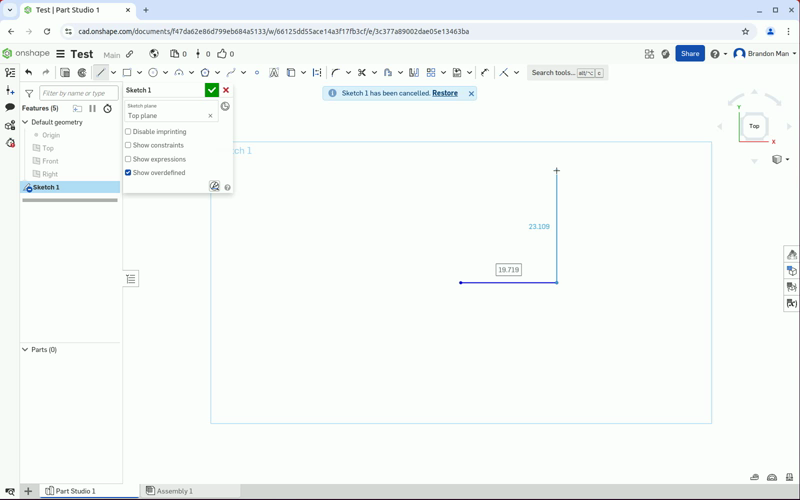
click(556, 170)
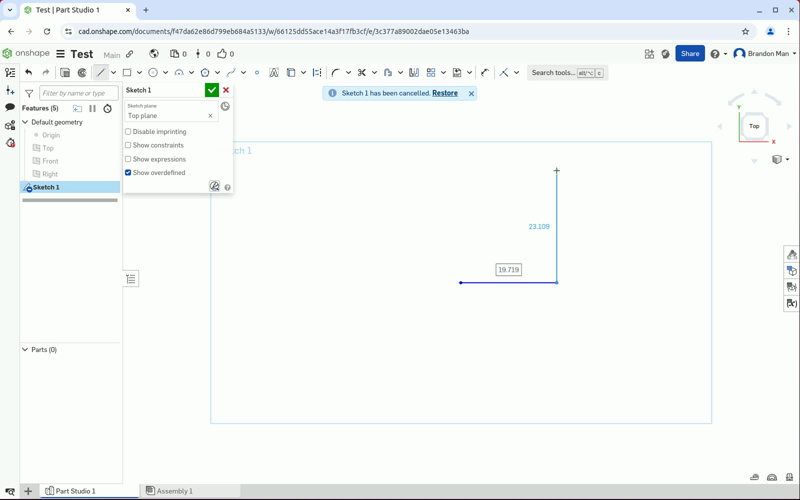
key_up(shift)
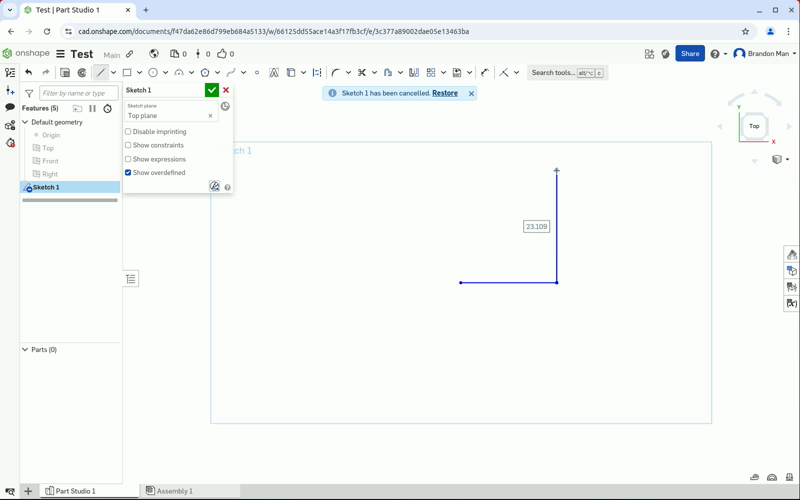
key_down(shift)
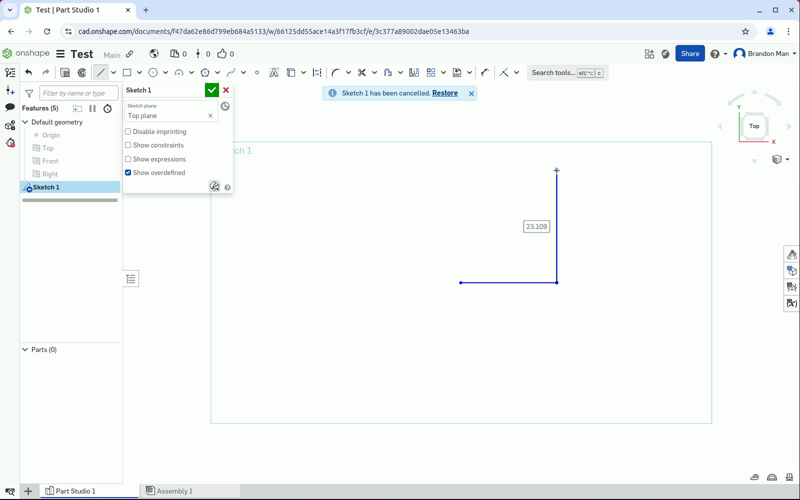
mouse_move(460, 170)
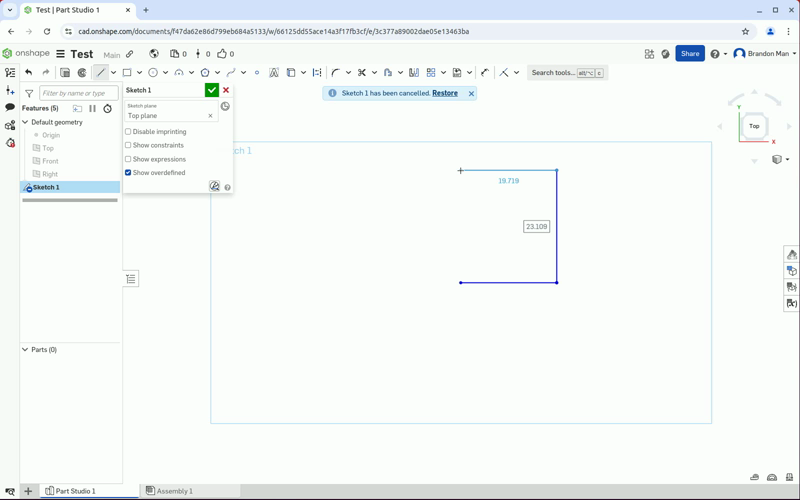
click(460, 170)
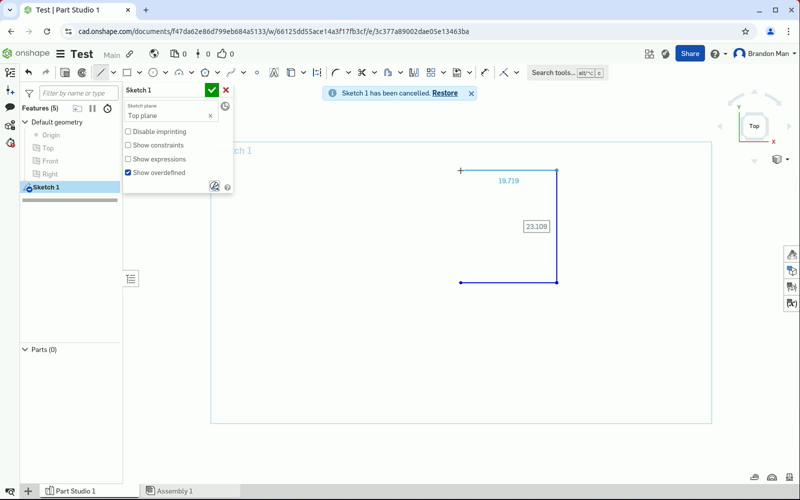
key_up(shift)
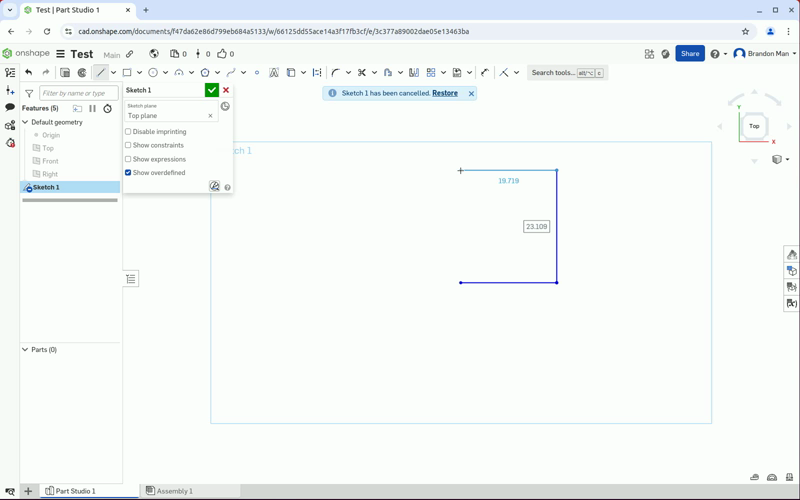
key_down(shift)
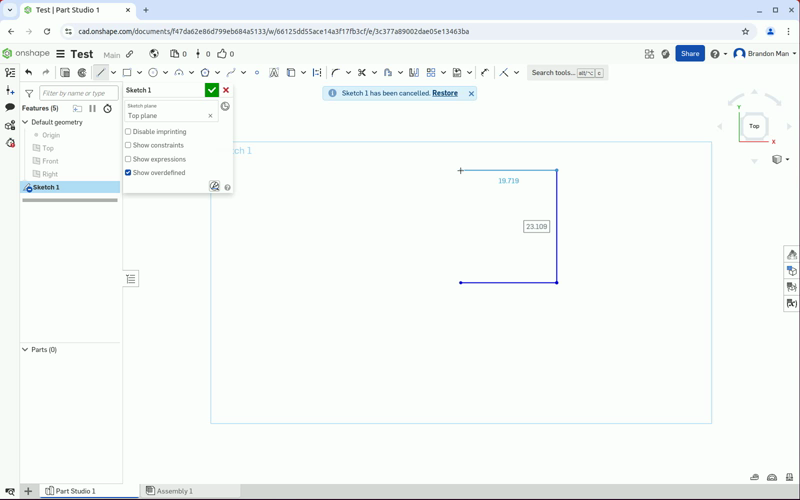
mouse_move(460, 282)
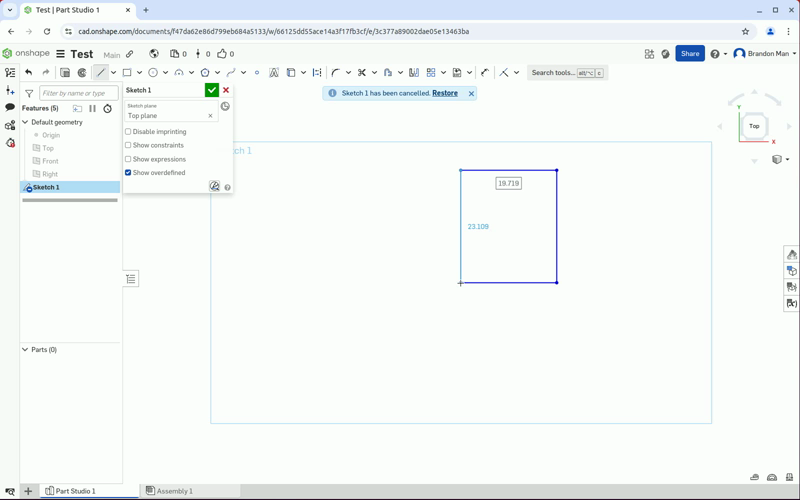
key_up(shift)
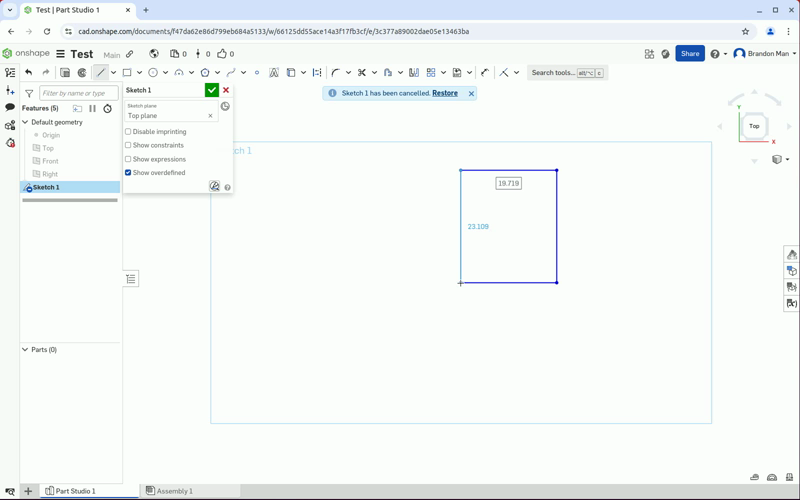
click(460, 282)
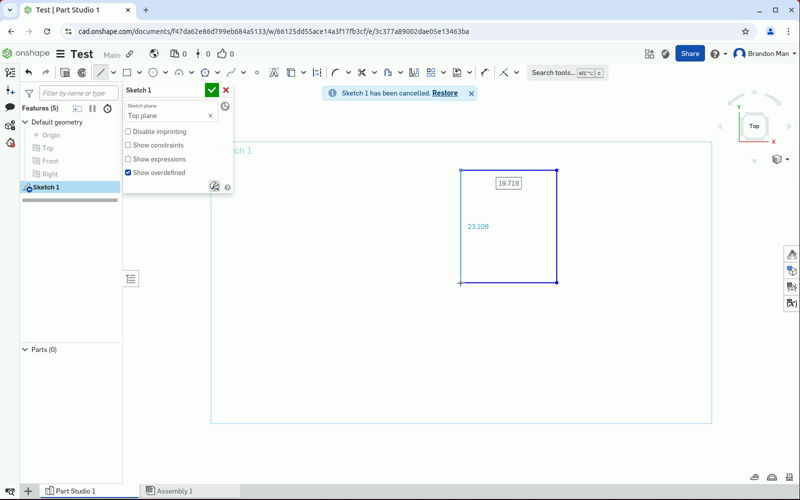
key(esc)
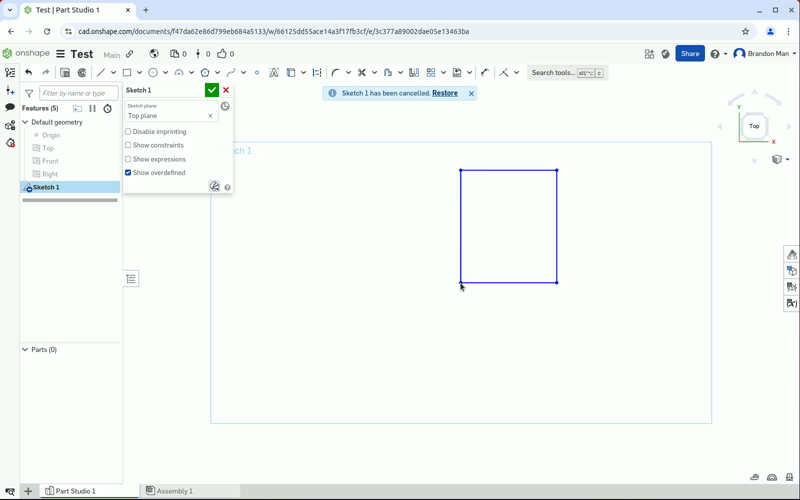
mouse_move(519, 213)
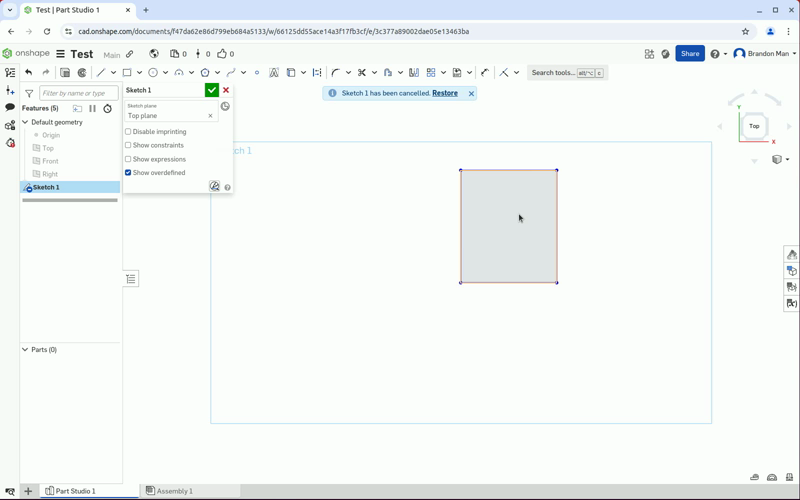
click(519, 213)
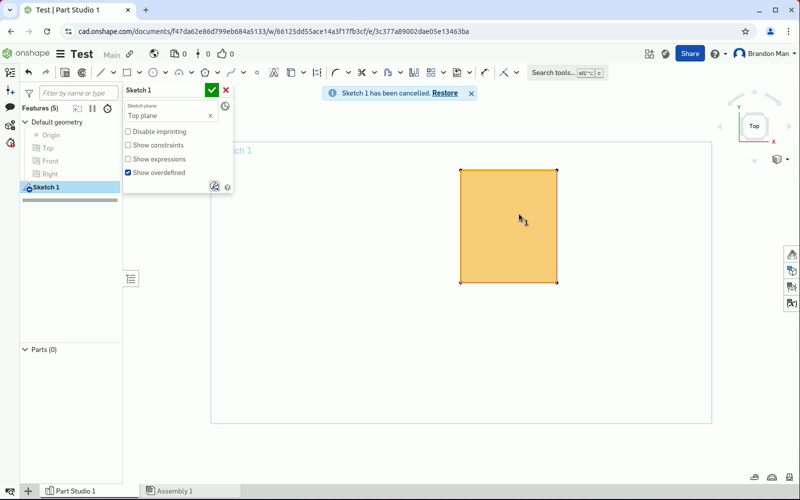
mouse_move(73, 352)
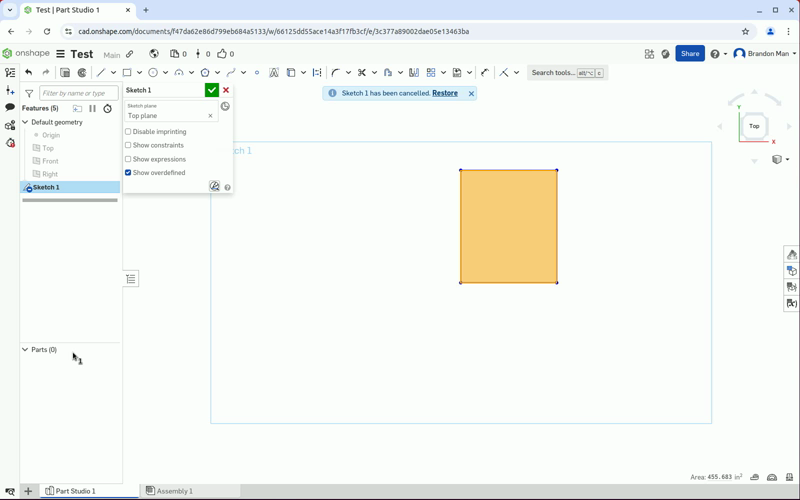
key(shift+y)
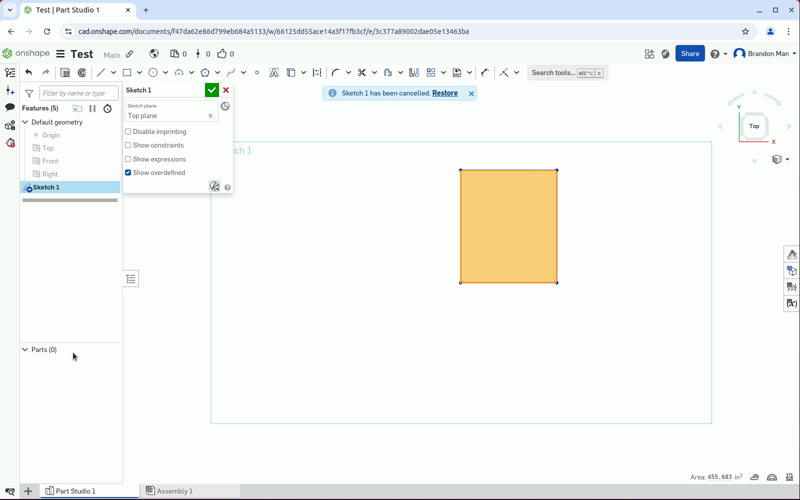
key(shift+e)
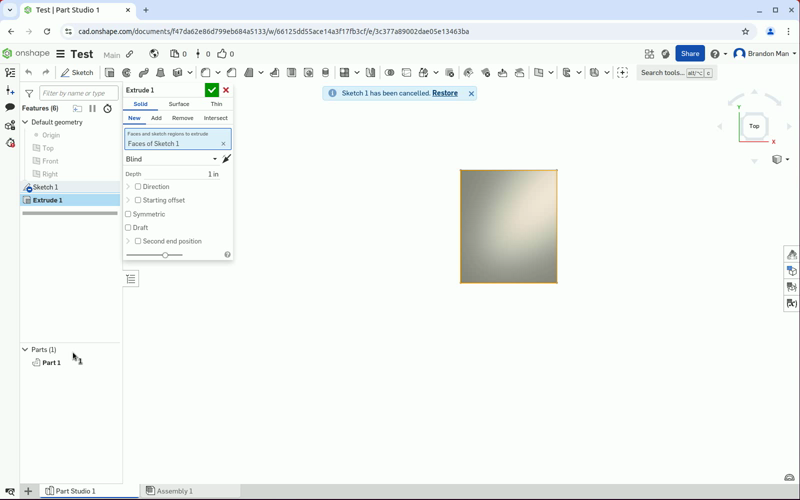
mouse_move(143, 106)
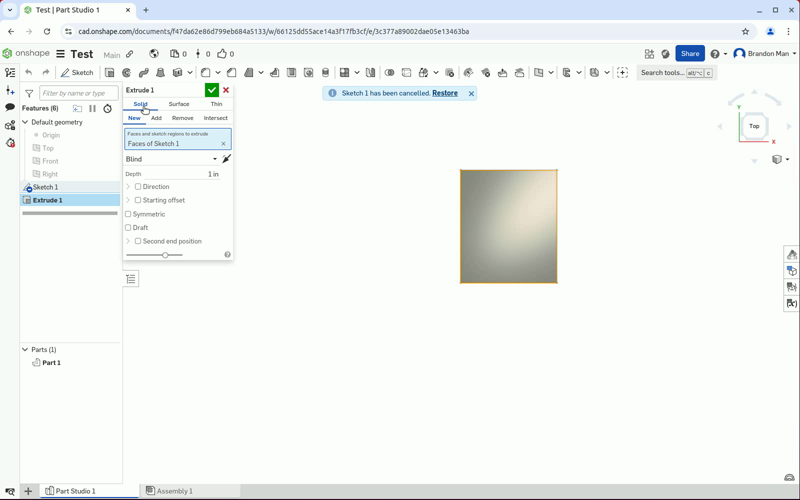
click(143, 106)
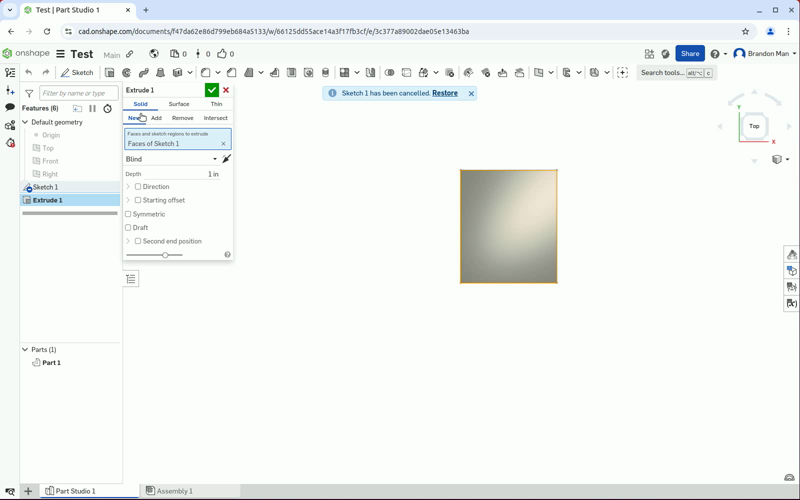
mouse_move(137, 120)
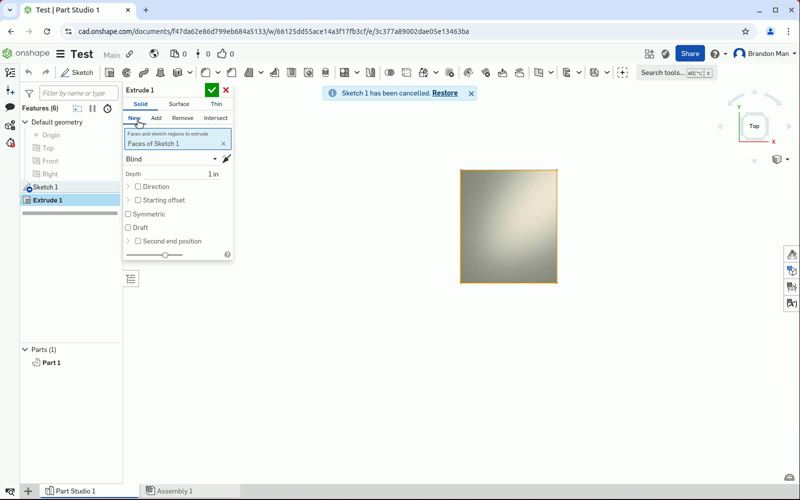
click(137, 120)
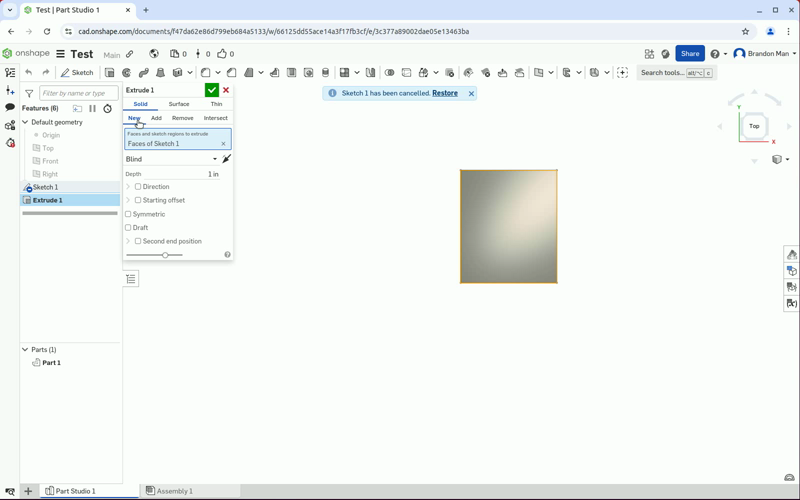
key(tab, 4)
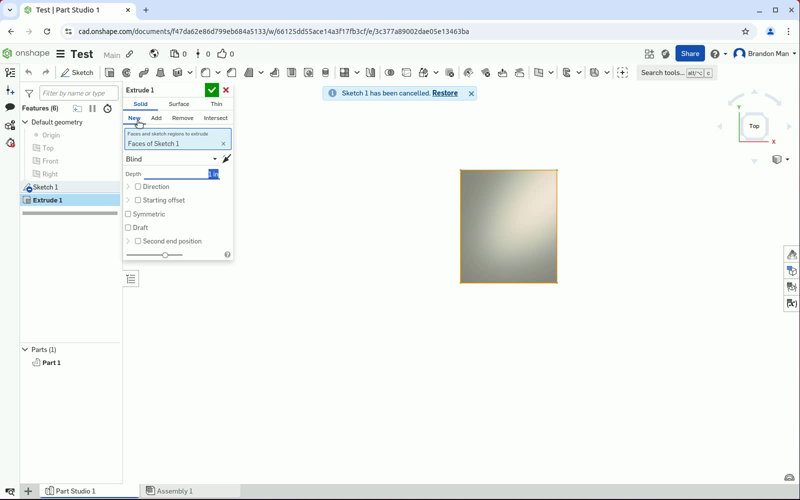
text(2.889)
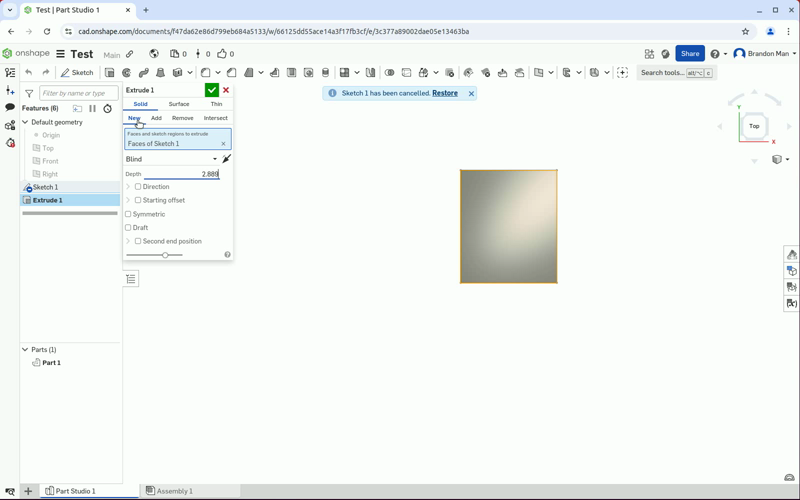
key(enter)
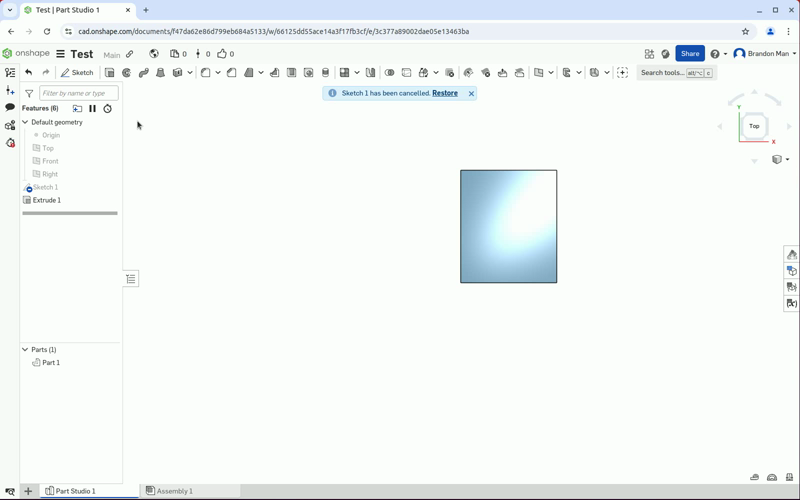
key(shift+h)
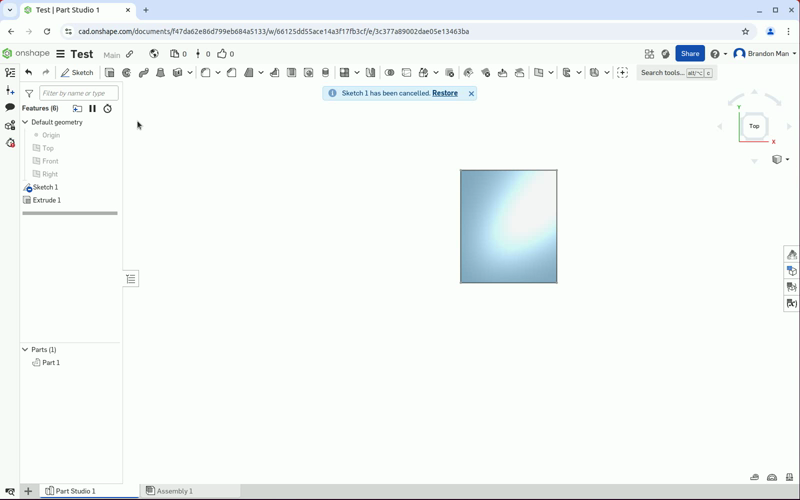
key(shift+h)
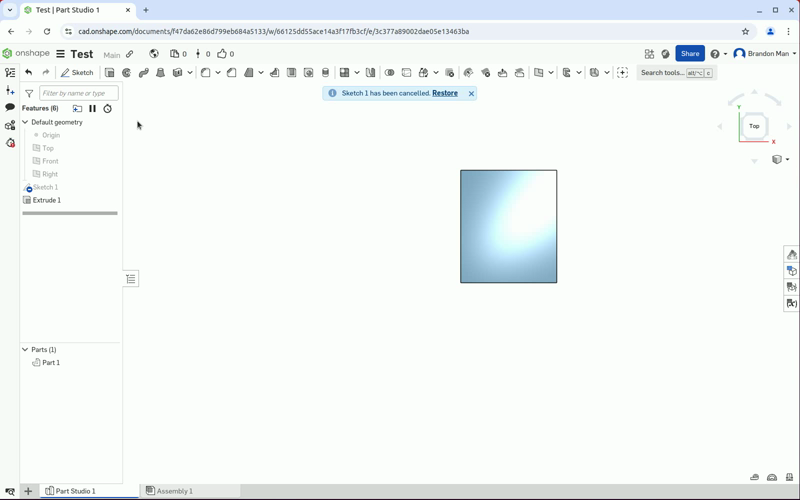
mouse_move(73, 189)
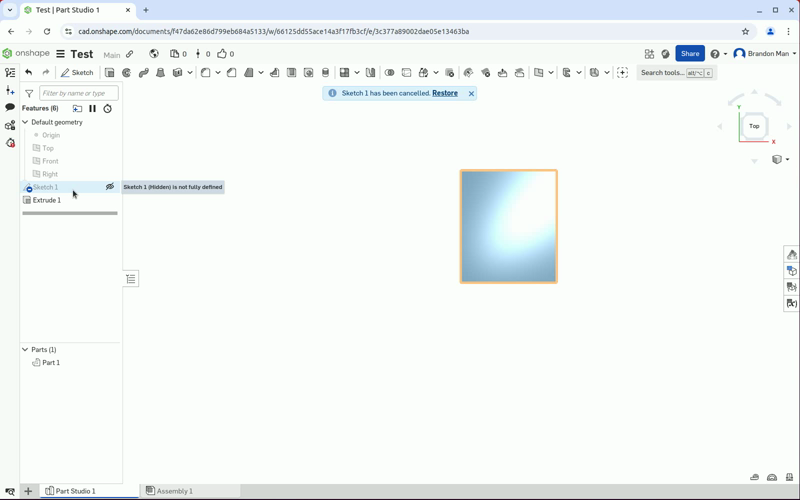
click(73, 189)
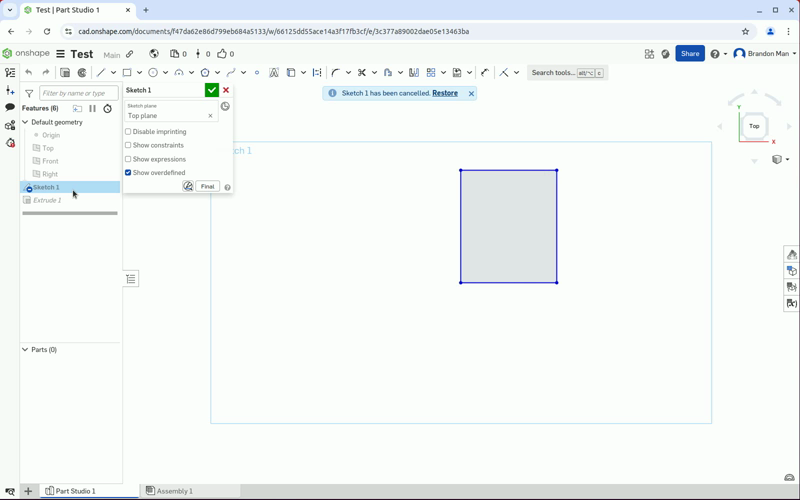
mouse_move(229, 92)
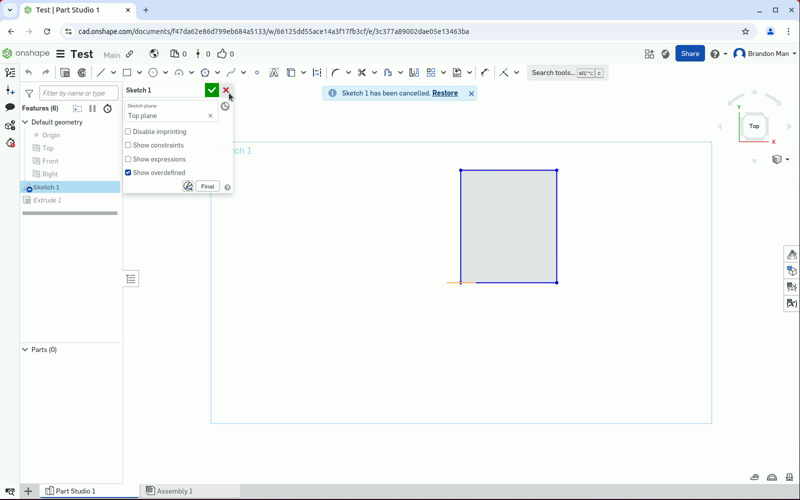
click(229, 92)
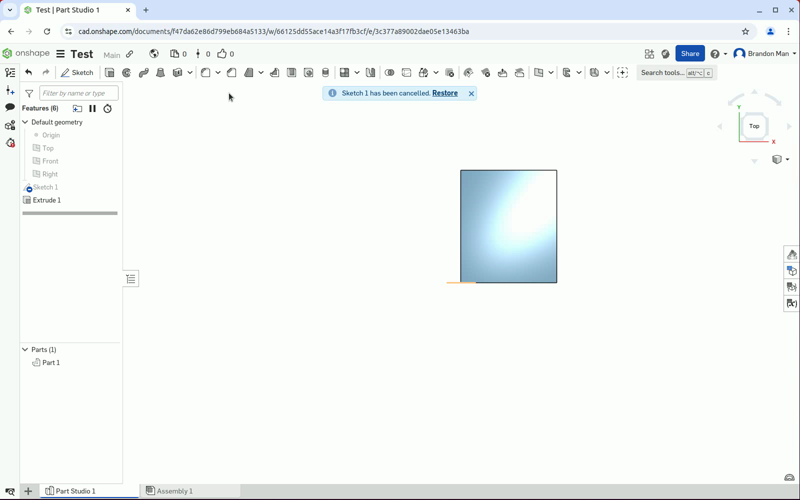
mouse_move(541, 75)
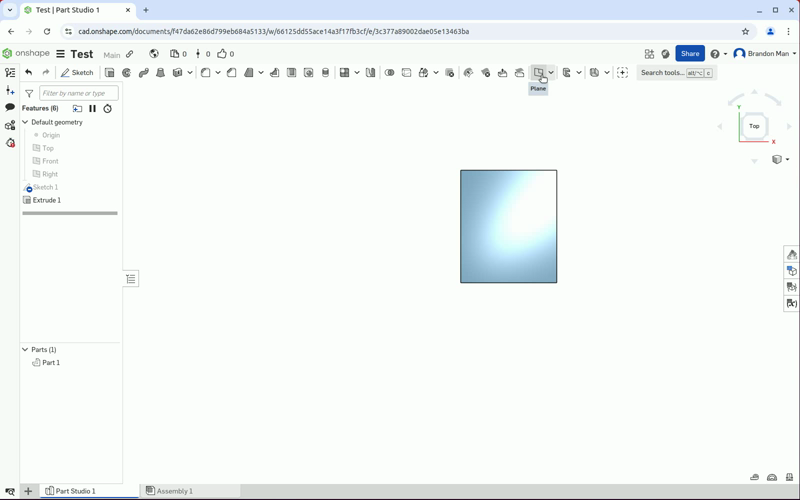
click(541, 75)
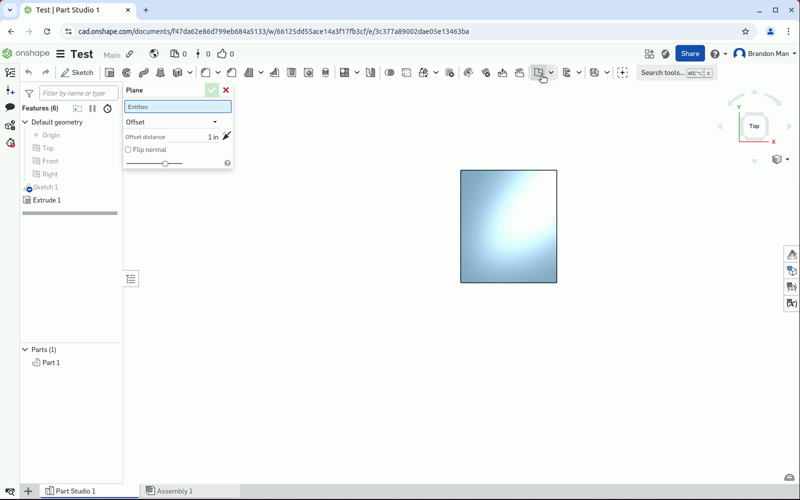
mouse_move(73, 150)
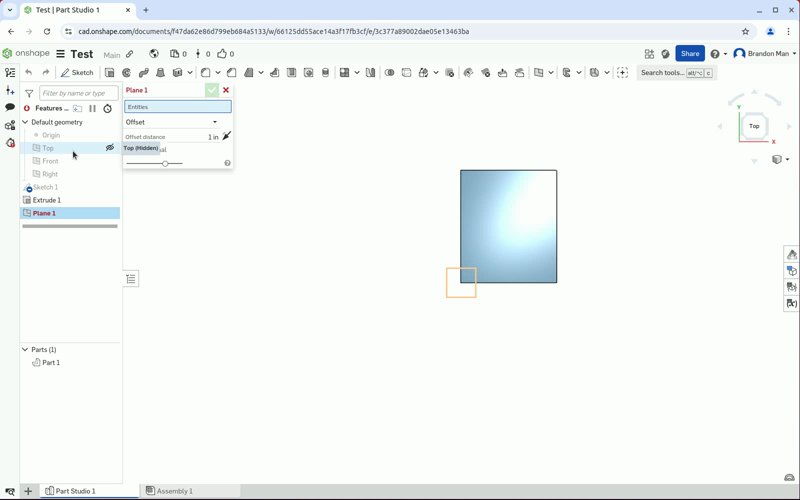
click(73, 150)
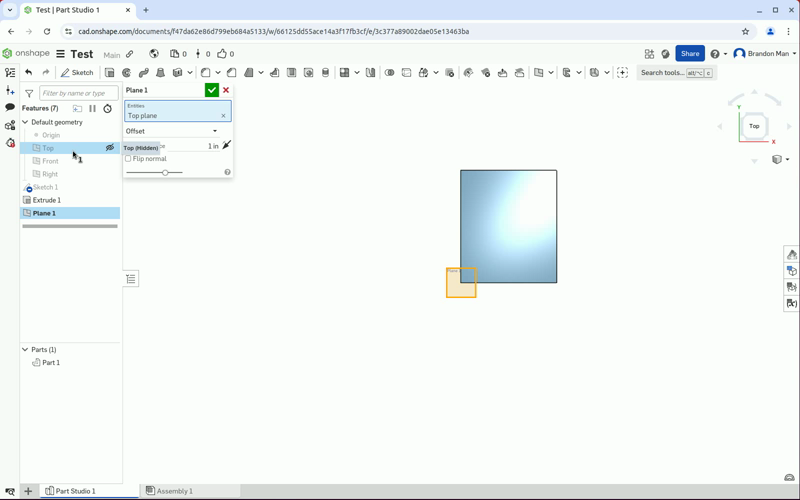
key(tab, 2)
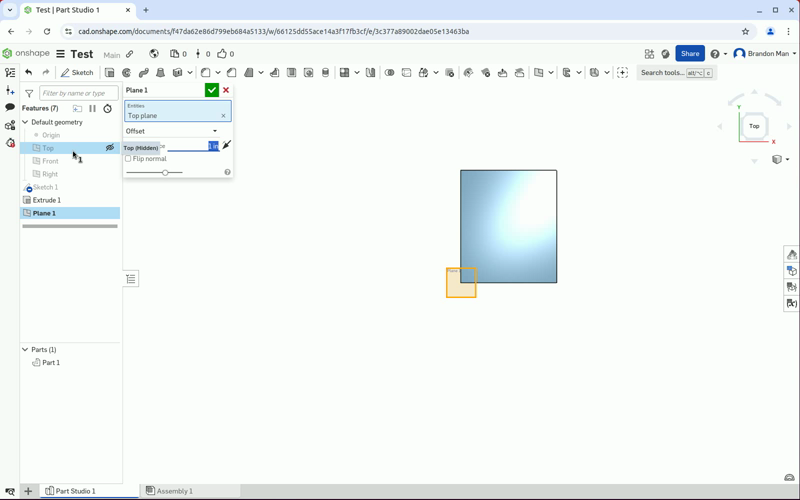
text(2.896)
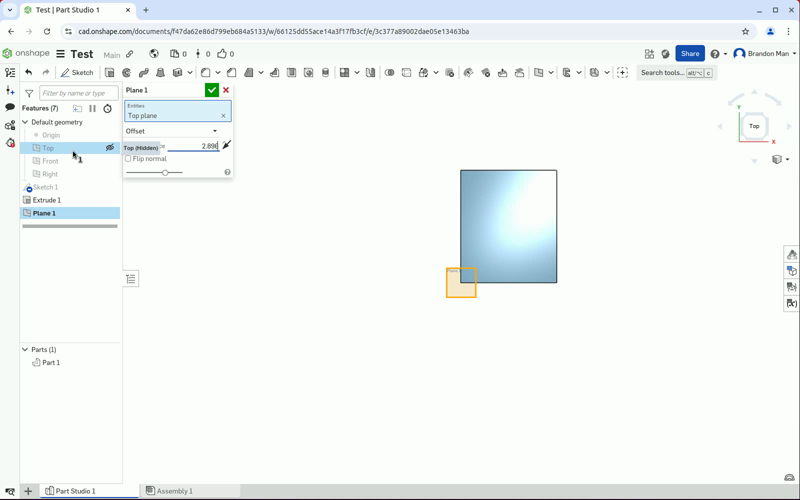
key(enter, 2)
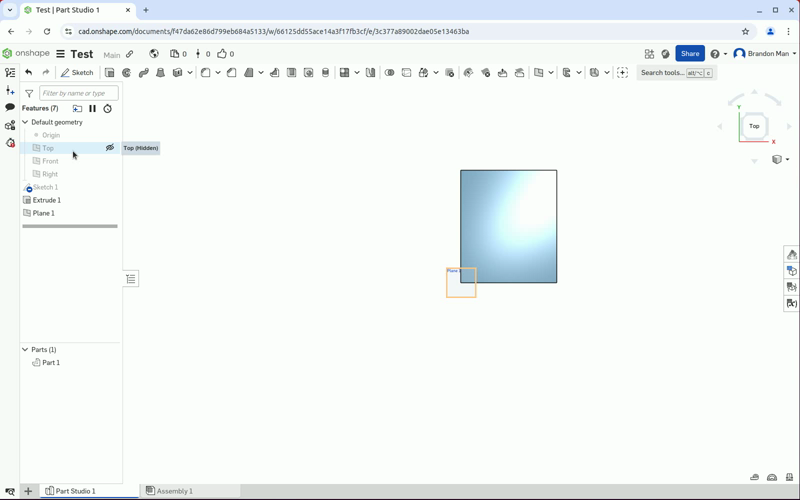
key(shift+s)
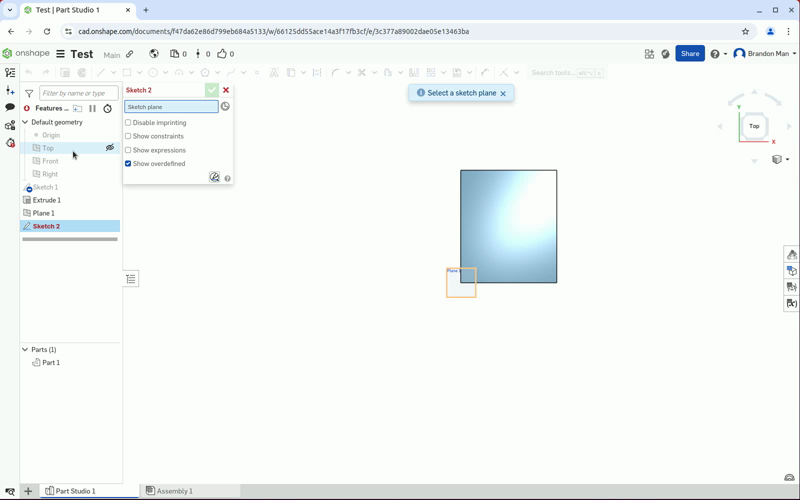
mouse_move(73, 215)
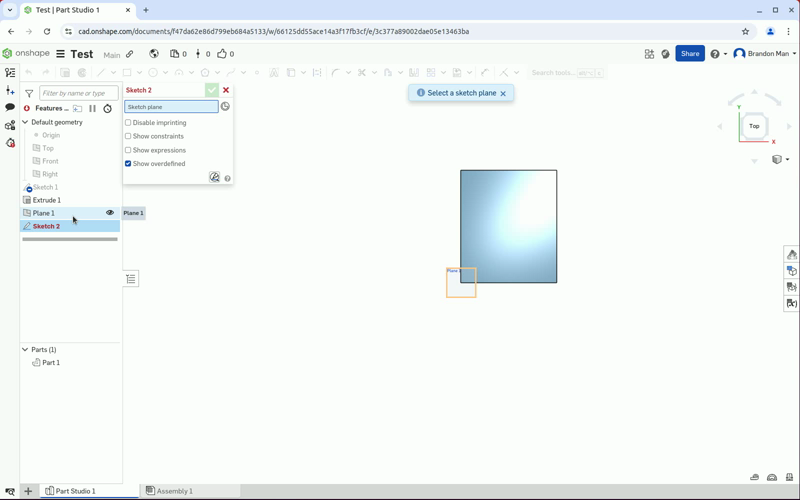
click(73, 215)
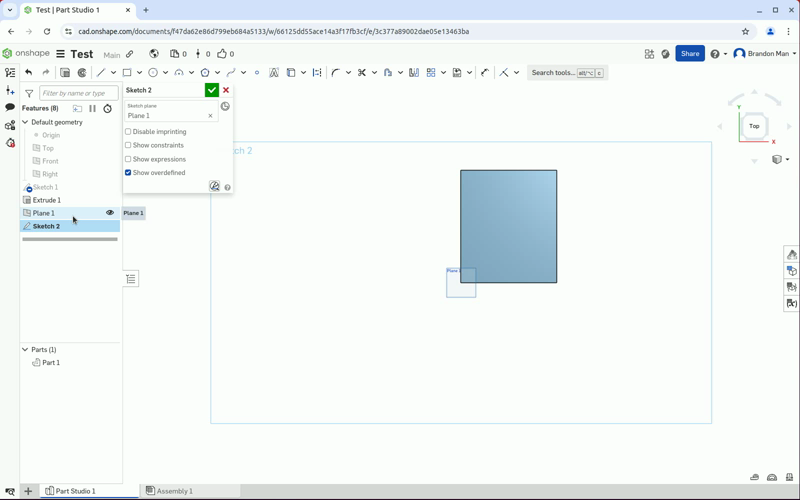
mouse_move(73, 352)
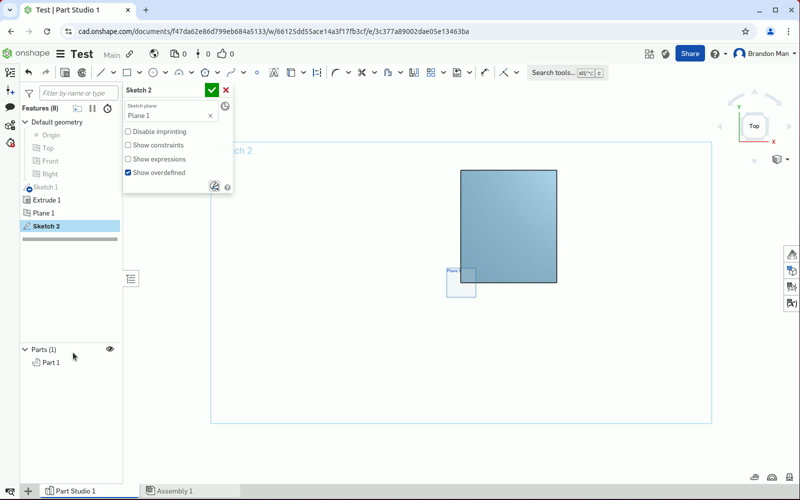
key(y)
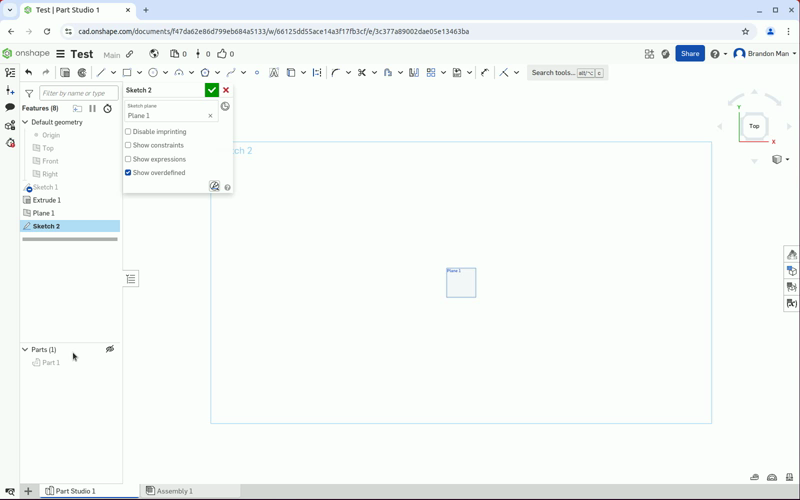
key(l)
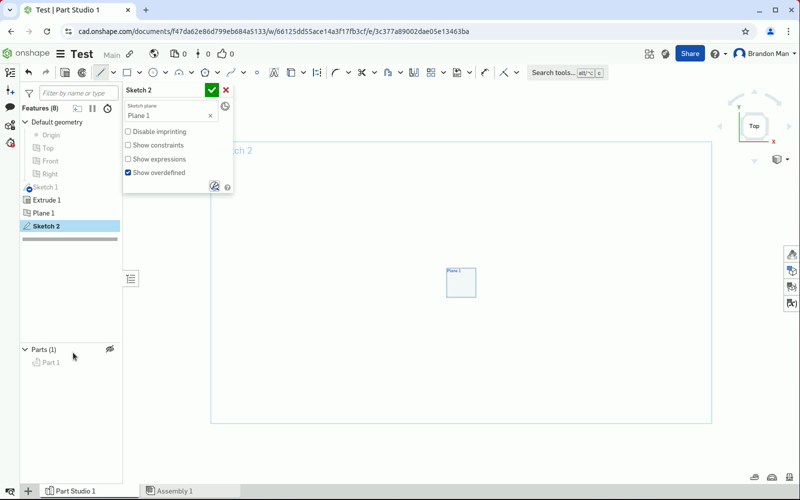
key_down(shift)
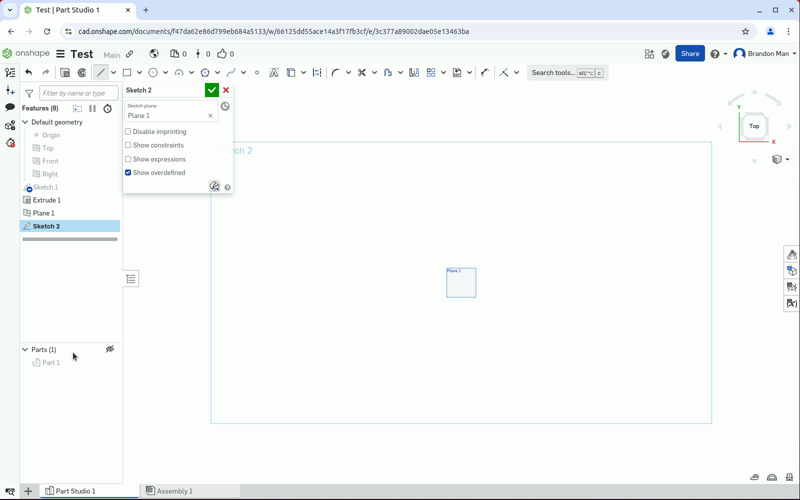
mouse_move(460, 216)
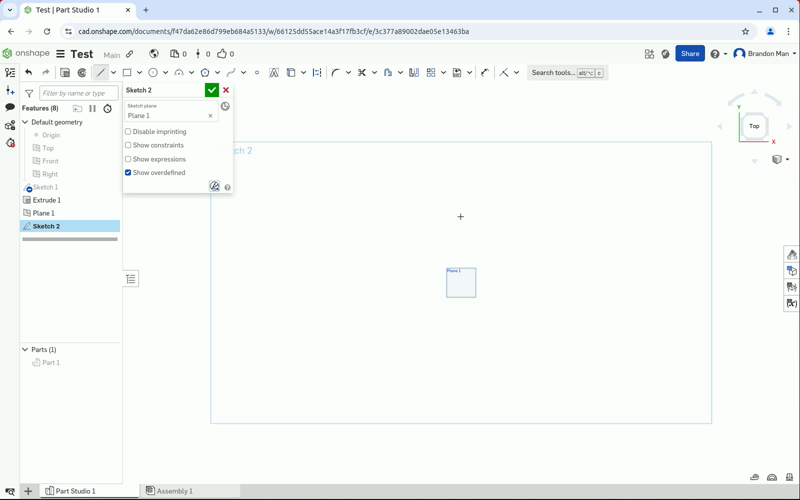
click(460, 216)
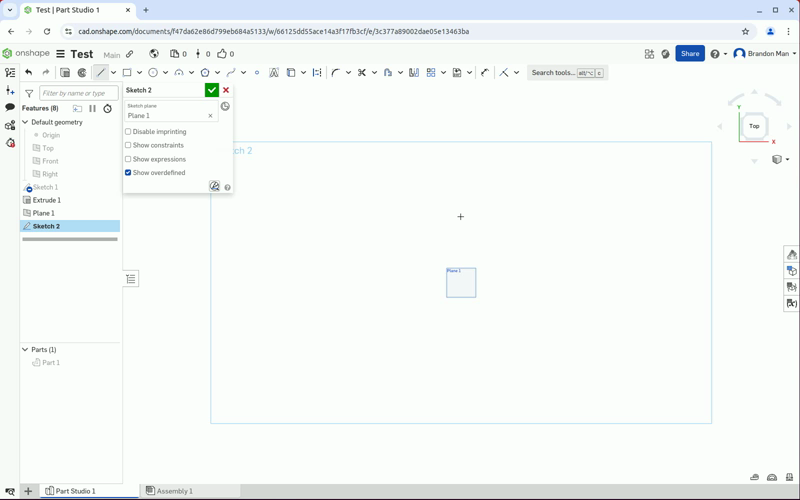
key_up(shift)
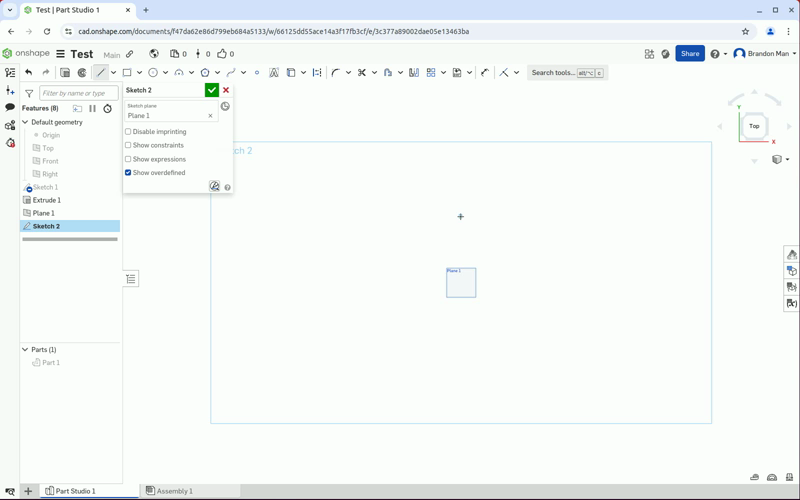
key_down(shift)
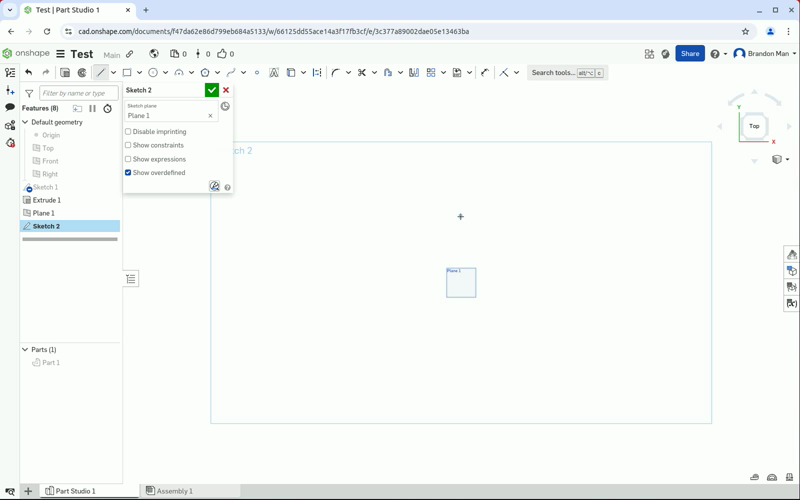
mouse_move(490, 216)
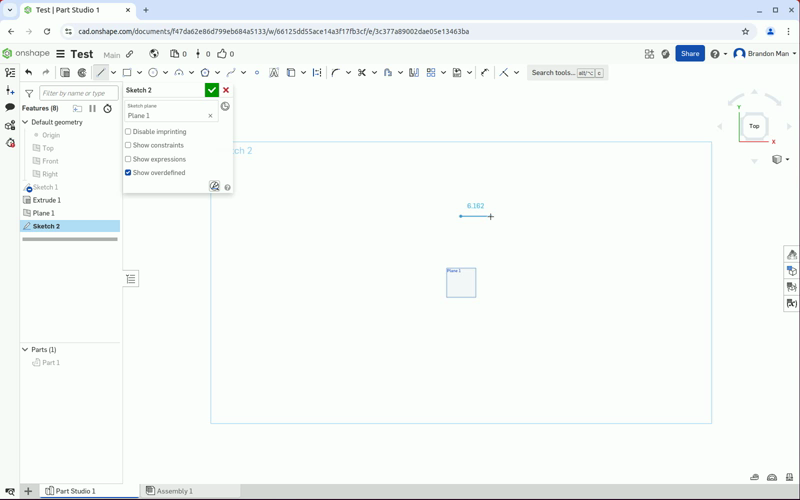
mouse_move(498, 216)
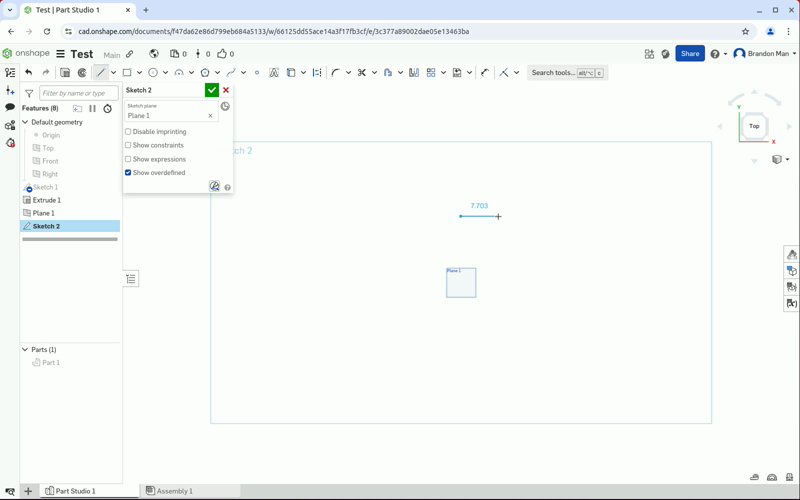
click(498, 216)
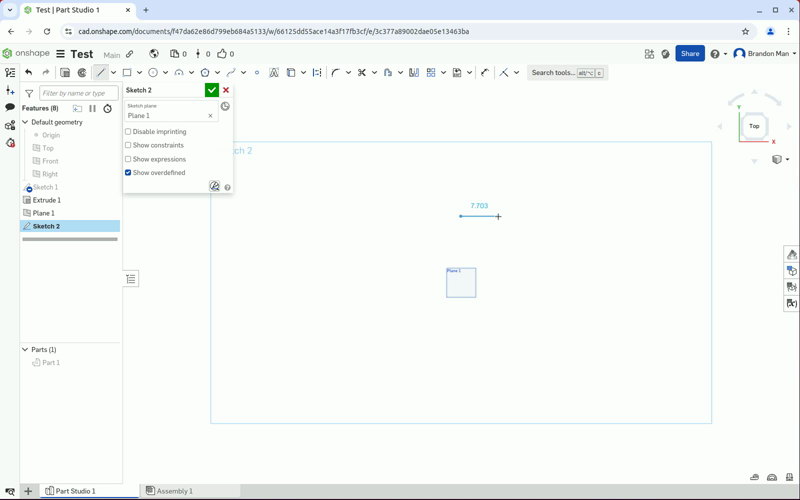
key_up(shift)
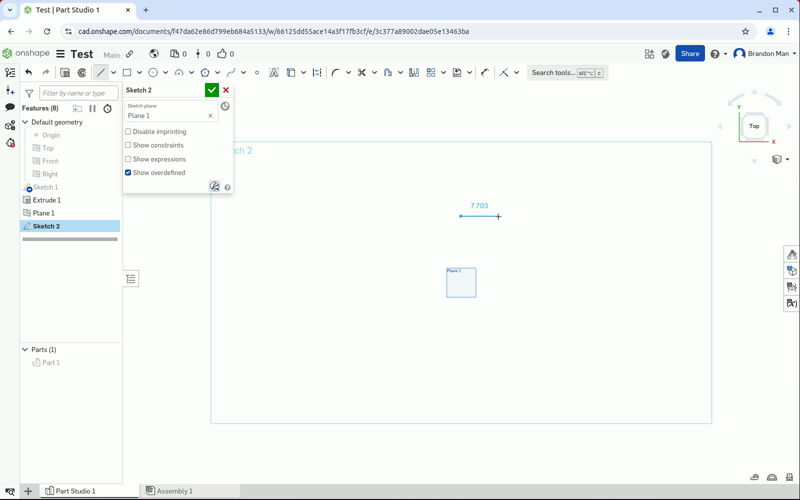
key_down(shift)
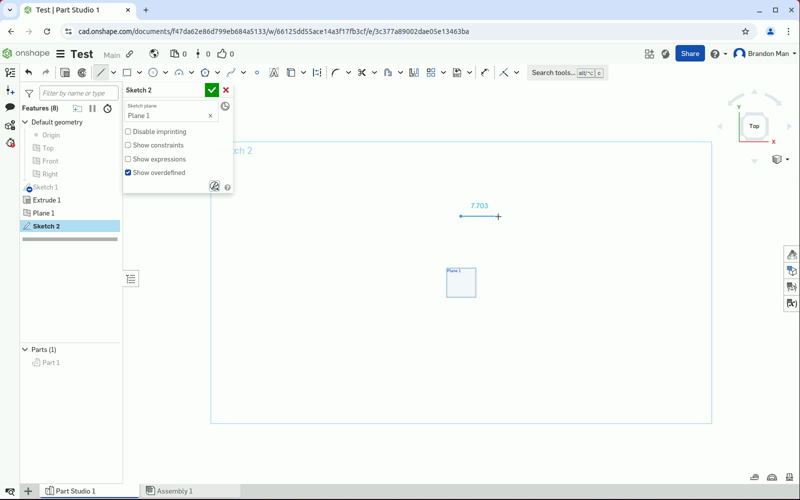
mouse_move(528, 216)
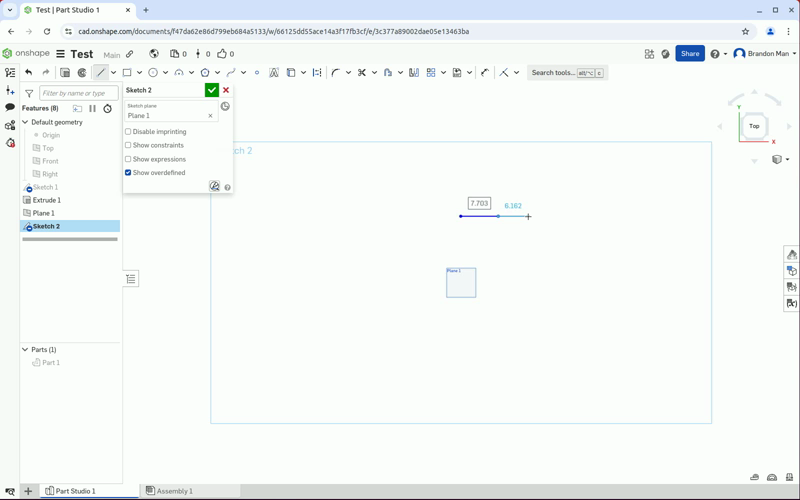
mouse_move(498, 169)
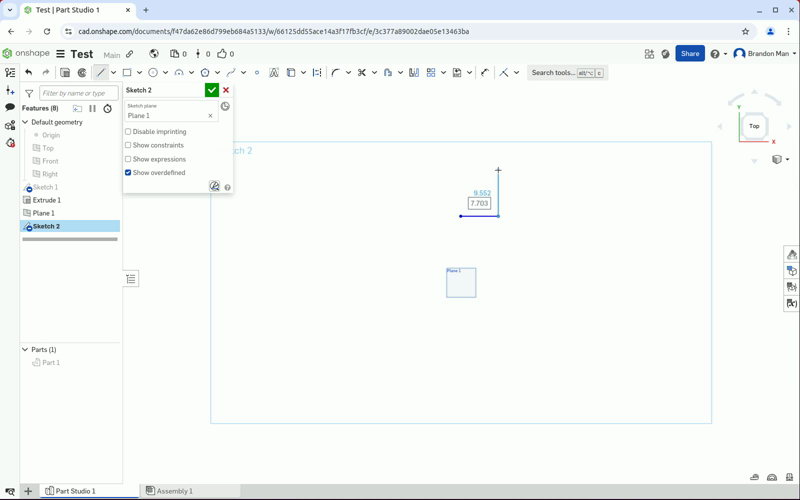
click(498, 169)
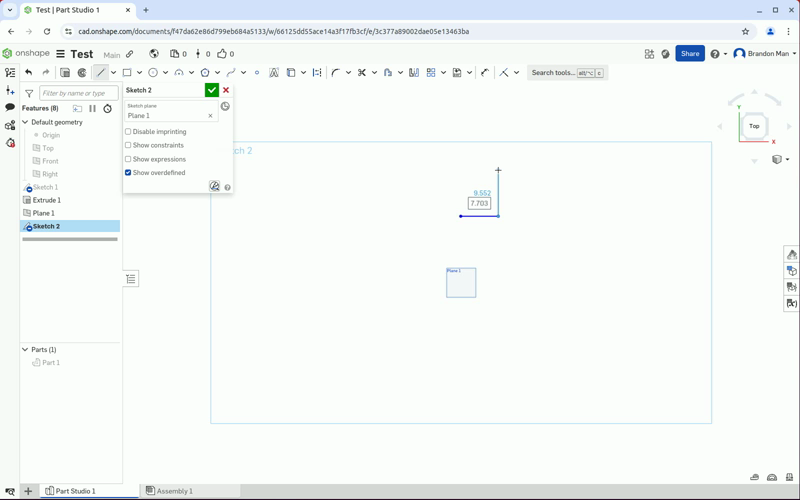
key_up(shift)
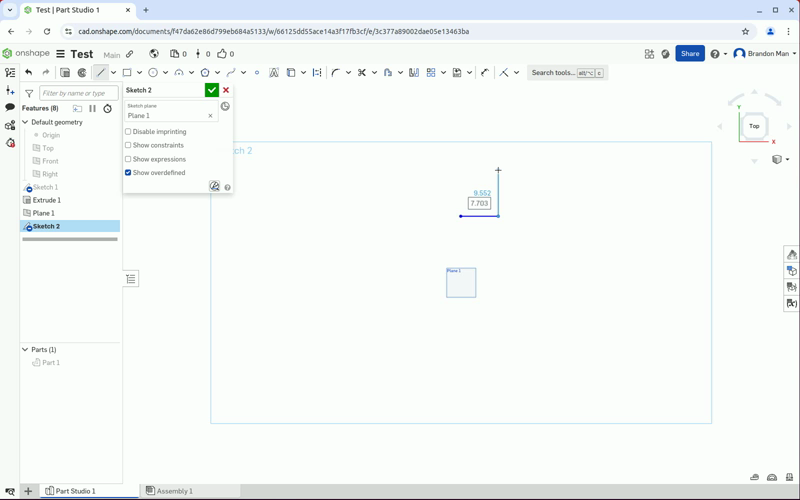
key_down(shift)
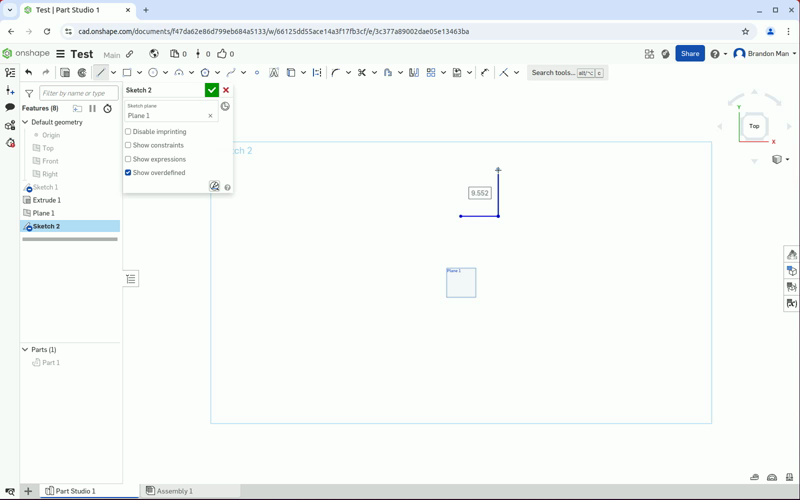
mouse_move(528, 169)
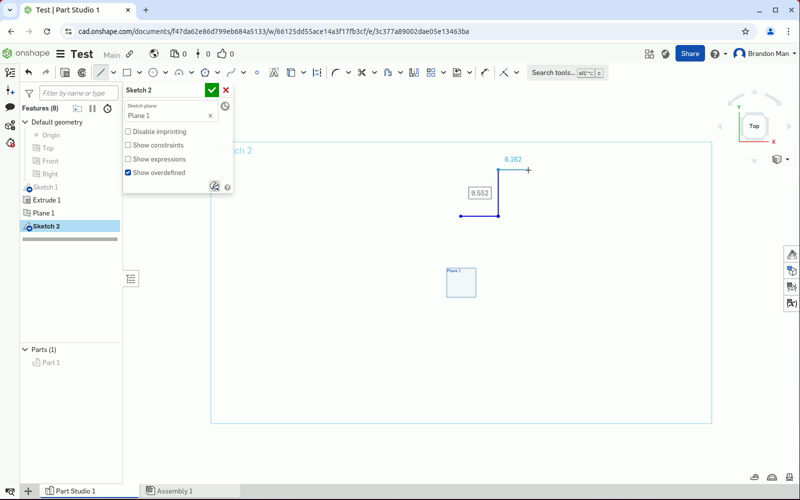
mouse_move(460, 169)
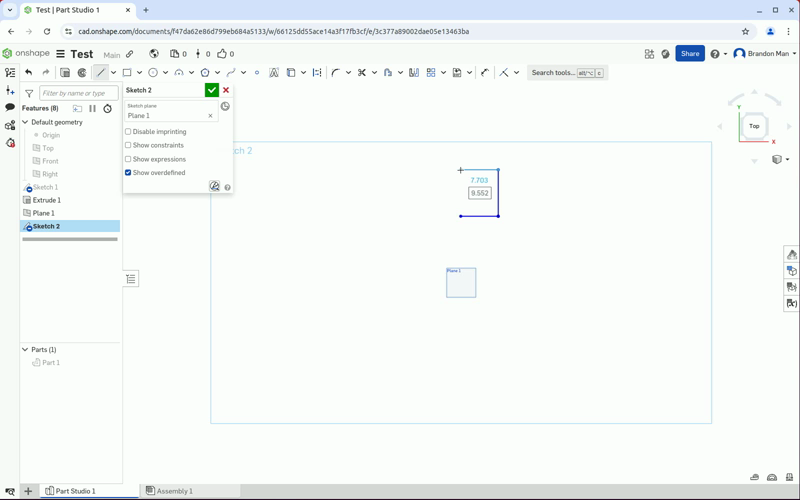
click(460, 169)
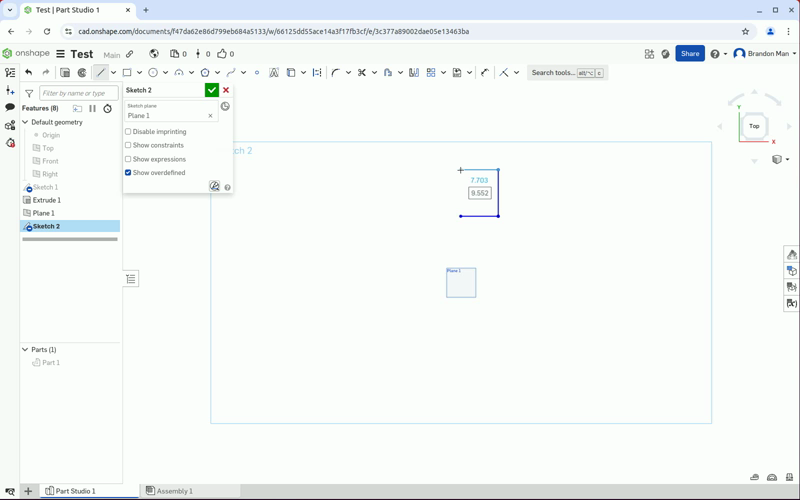
key_up(shift)
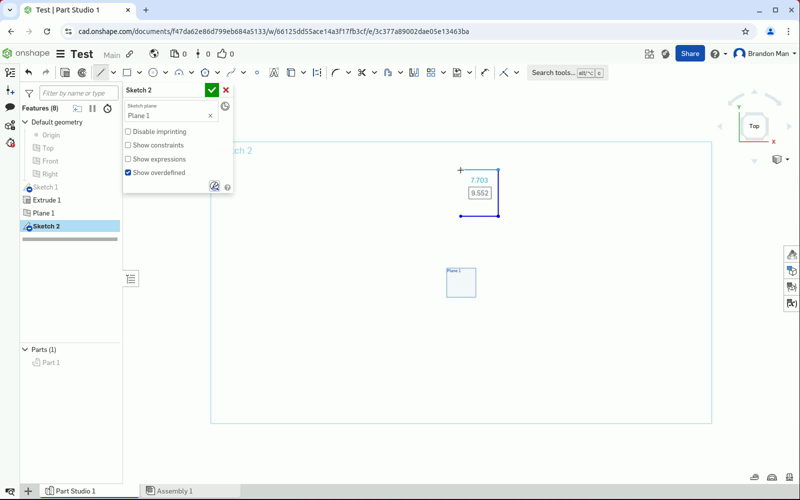
mouse_move(490, 169)
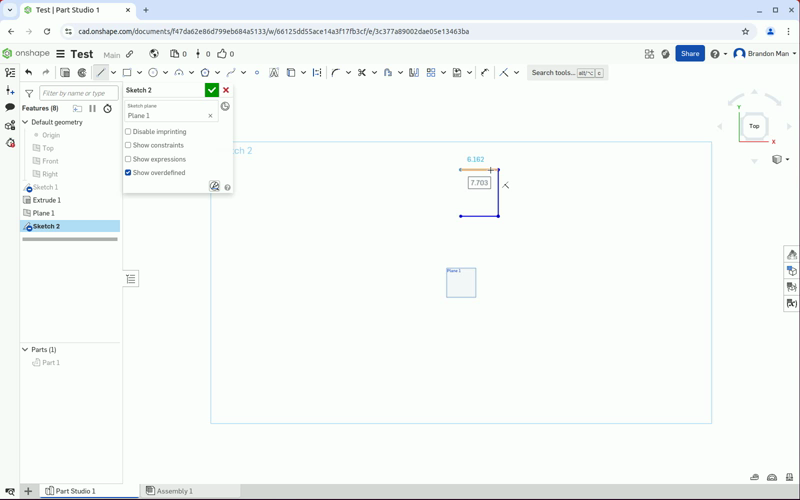
key_down(shift)
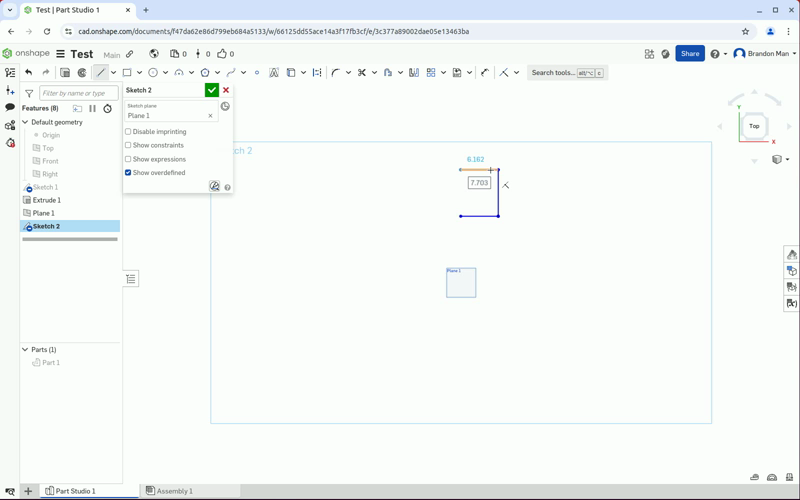
mouse_move(460, 216)
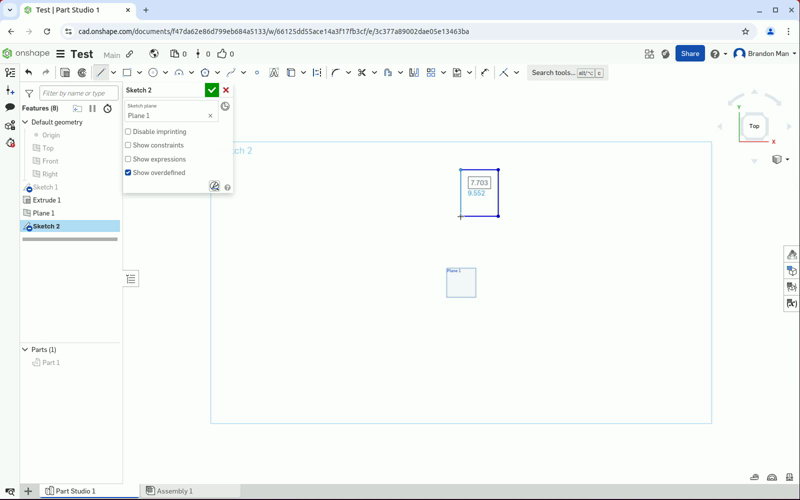
key_up(shift)
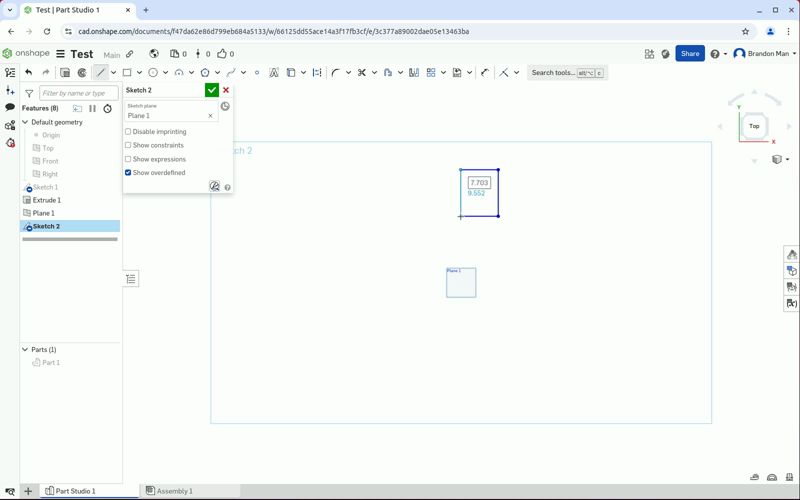
click(460, 216)
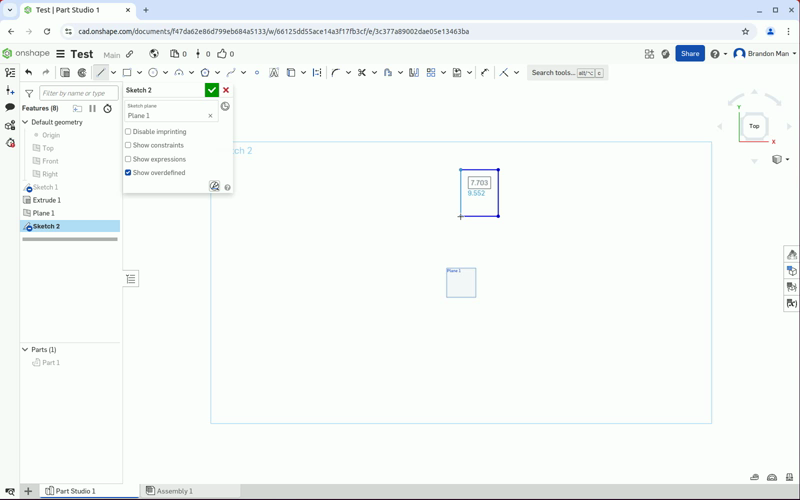
key(esc)
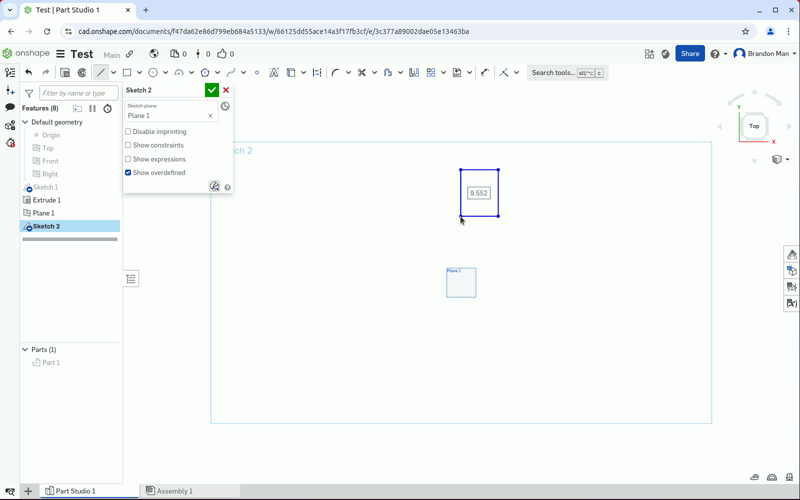
mouse_move(488, 193)
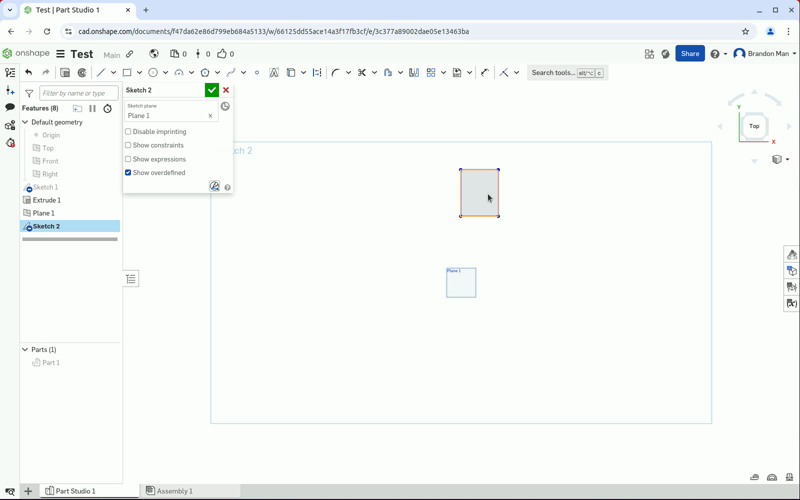
scroll(6)
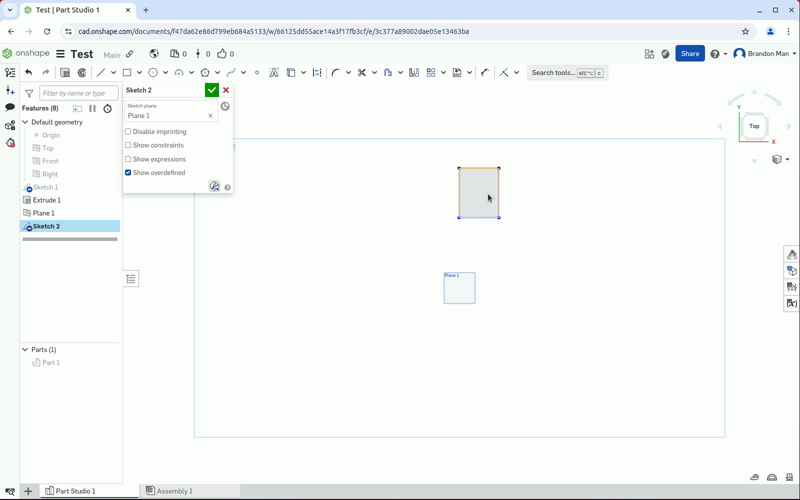
scroll(6)
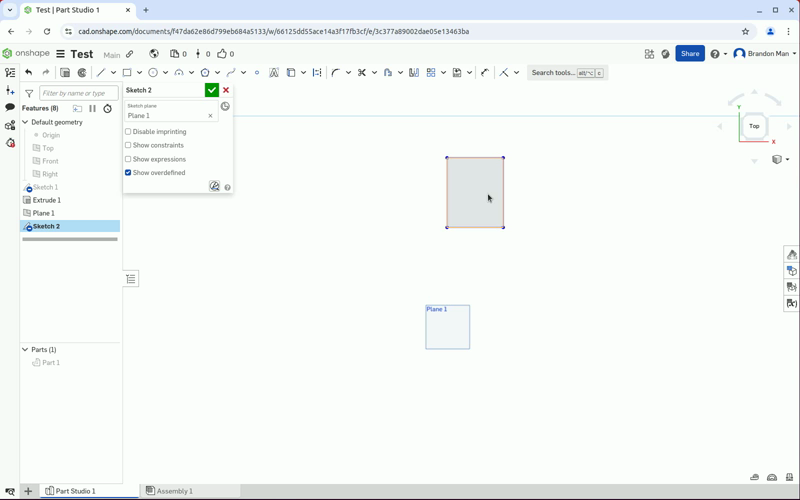
scroll(6)
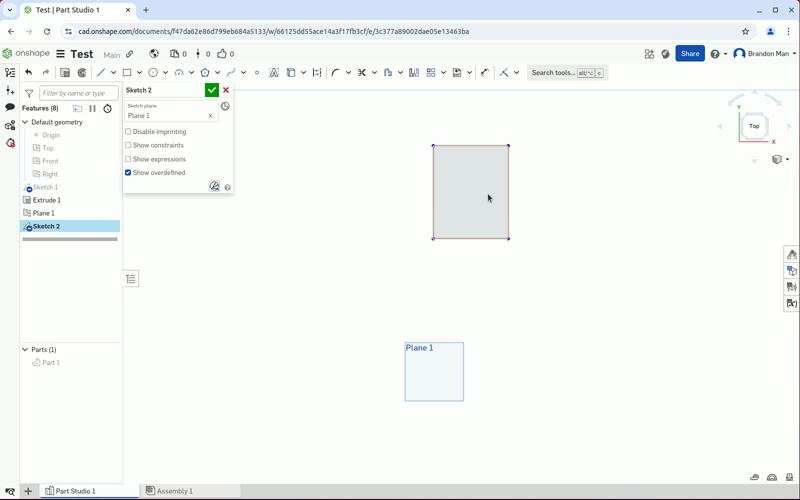
scroll(6)
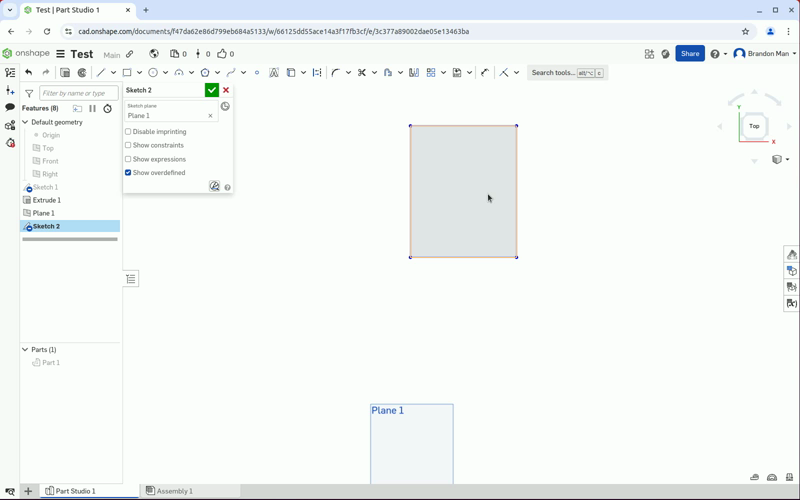
scroll(6)
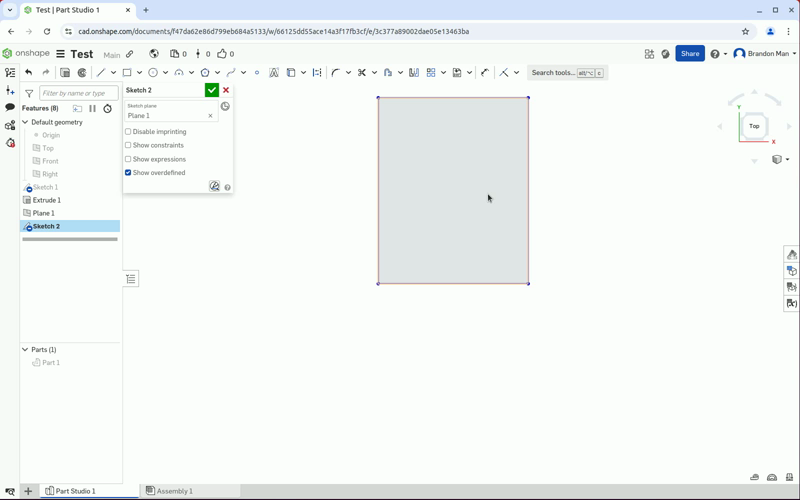
scroll(6)
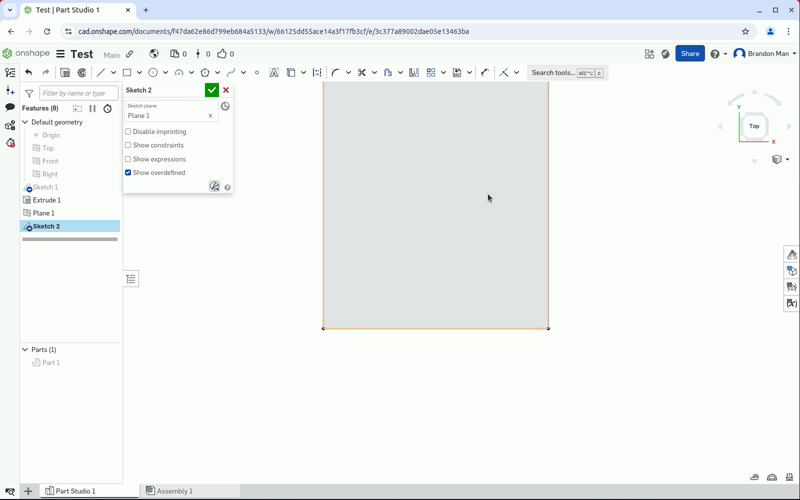
scroll(6)
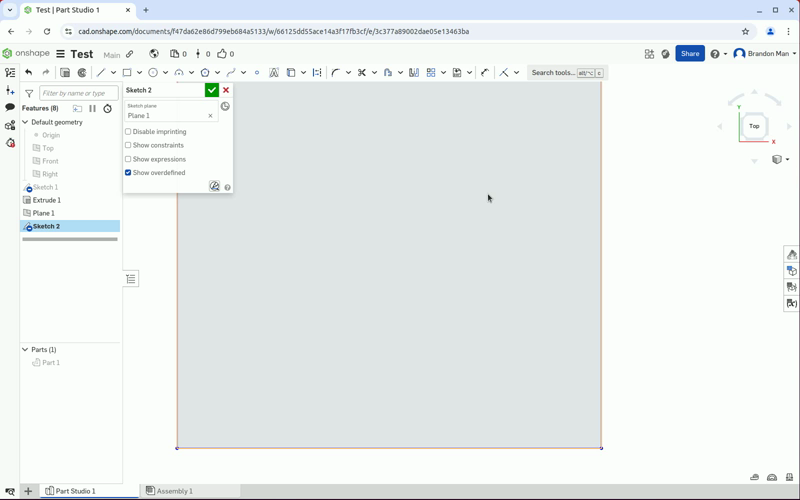
click(488, 193)
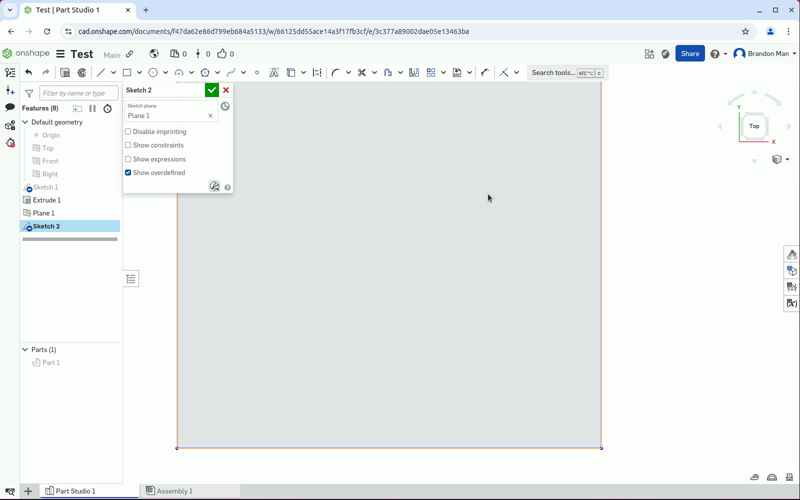
scroll(-6)
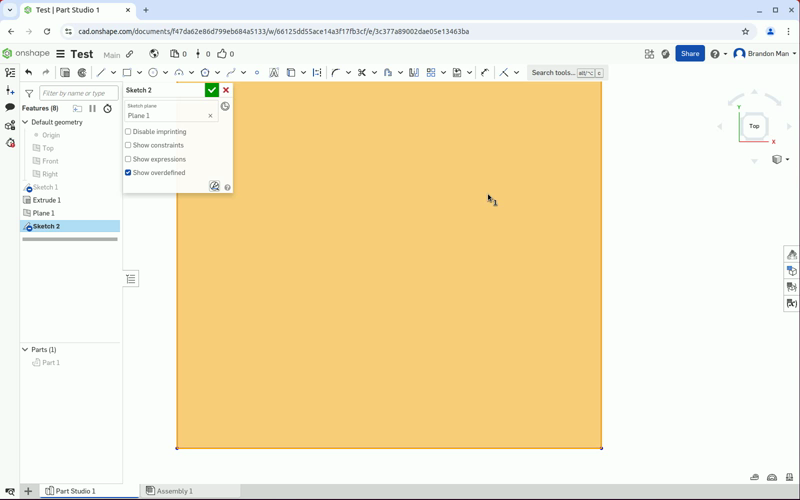
scroll(-6)
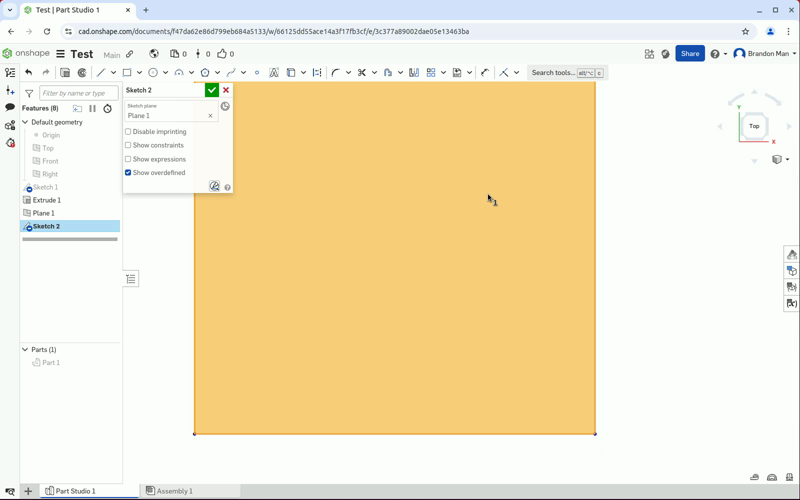
scroll(-6)
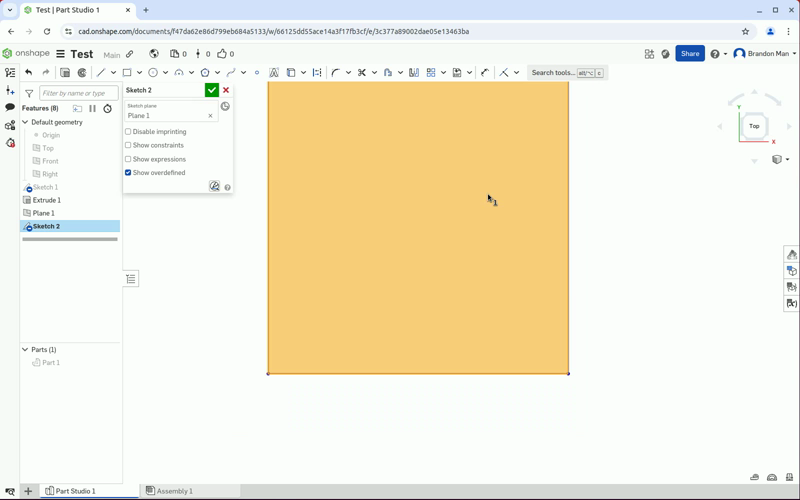
scroll(-6)
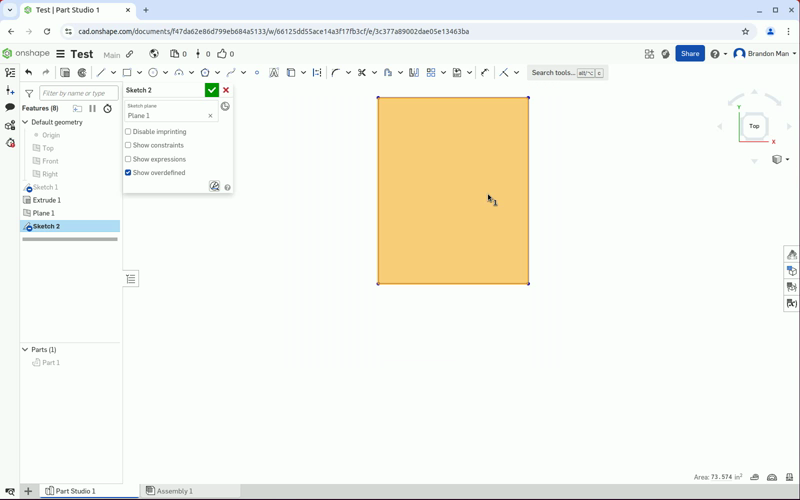
scroll(-6)
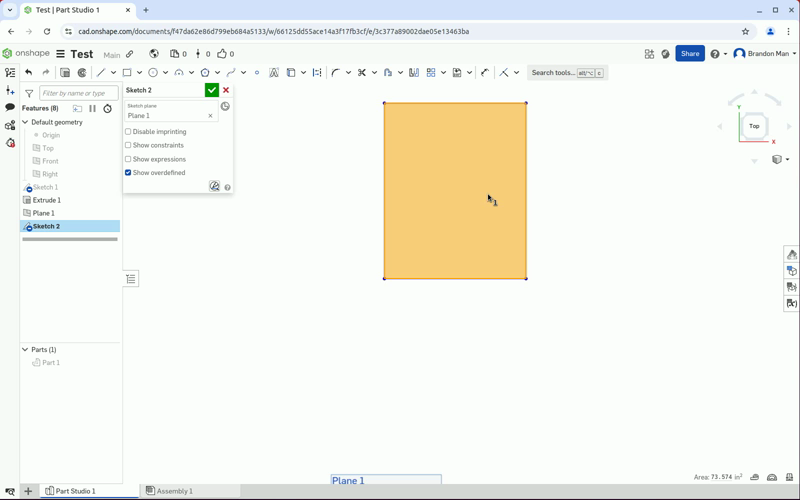
scroll(-6)
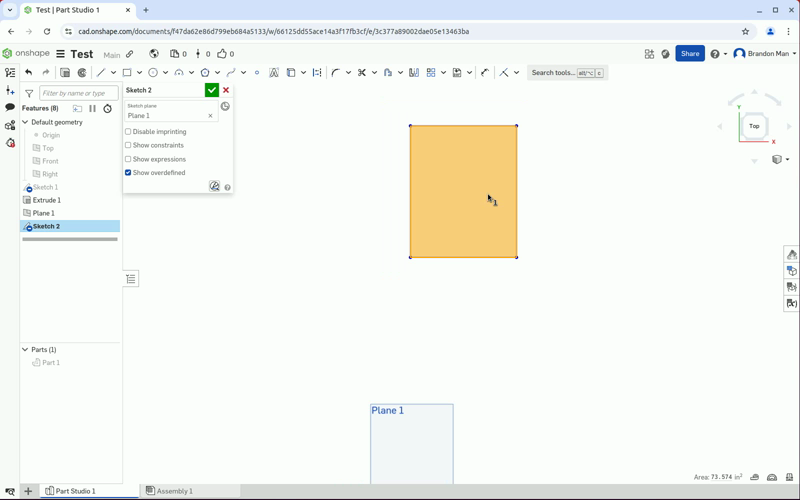
scroll(-6)
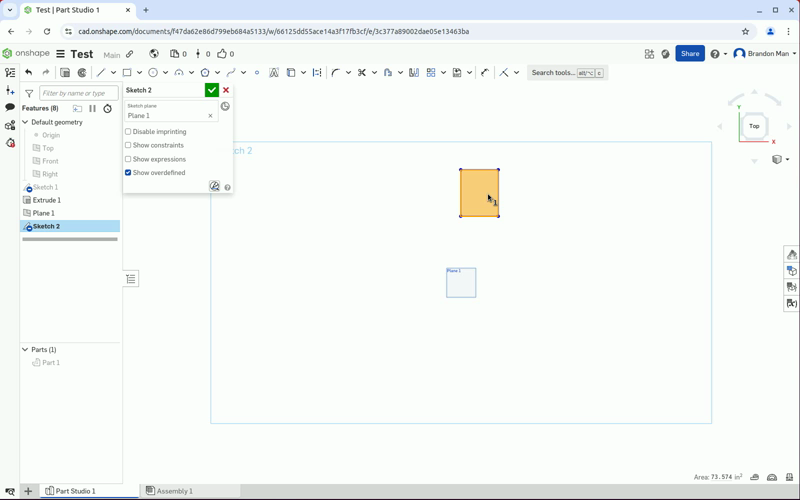
mouse_move(73, 352)
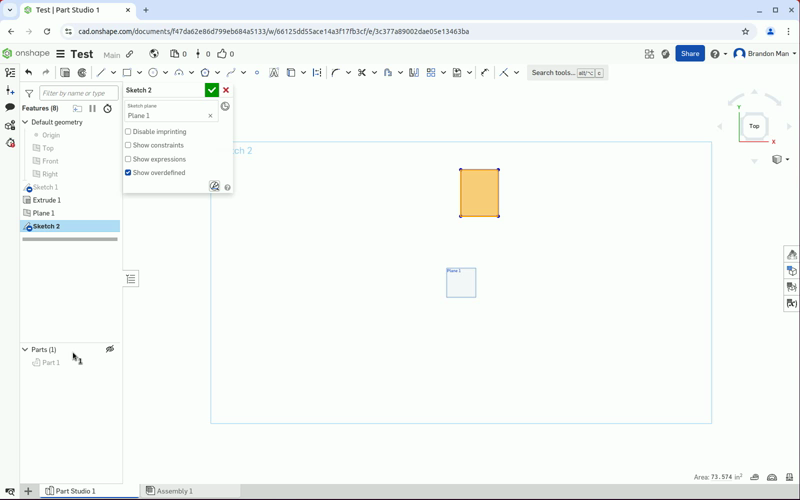
key(shift+y)
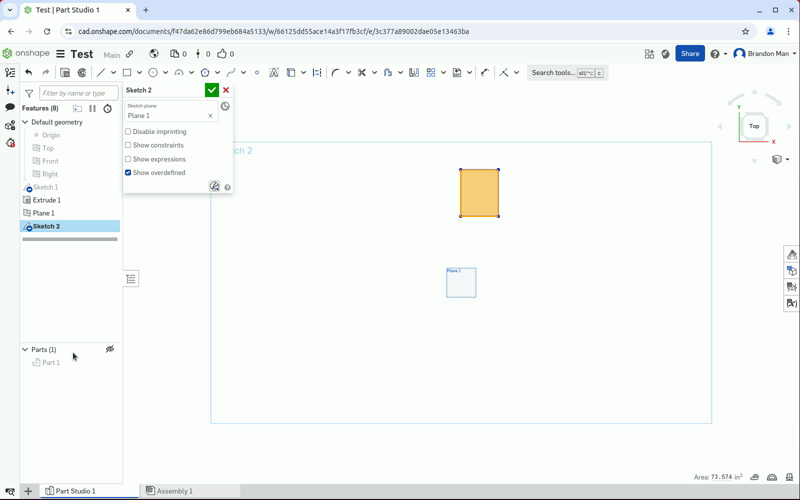
key(shift+e)
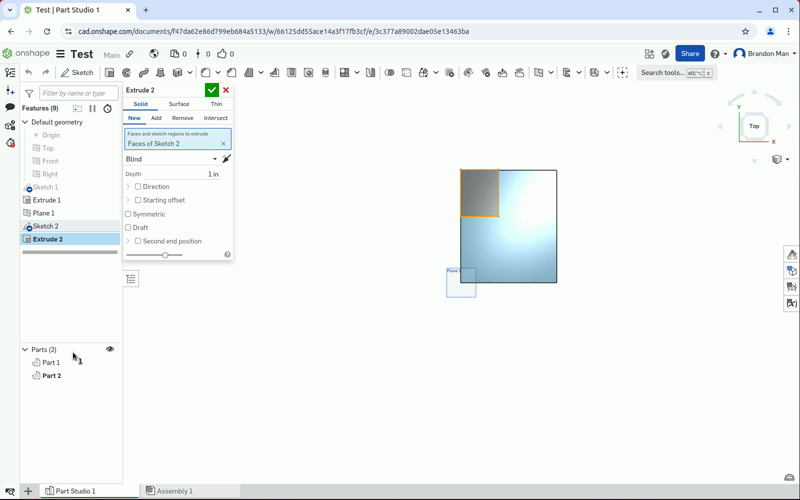
mouse_move(143, 106)
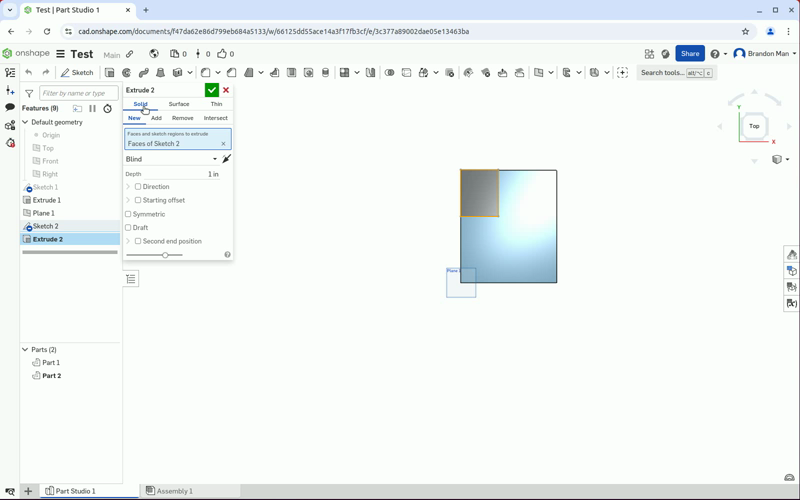
click(143, 106)
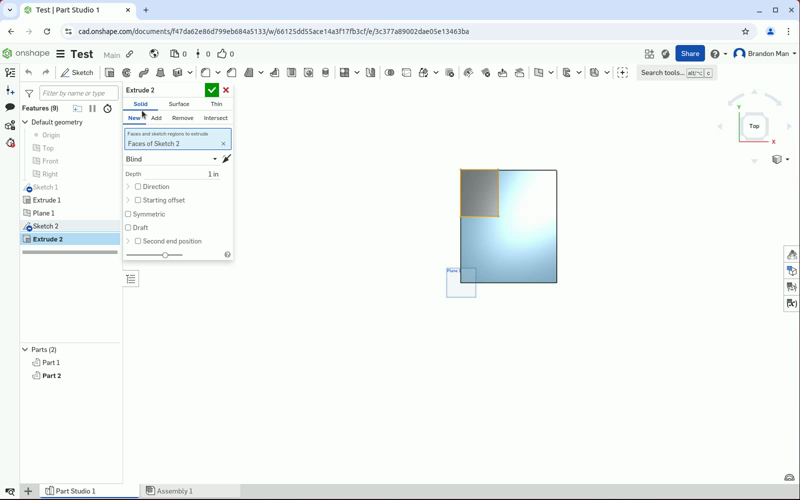
mouse_move(137, 120)
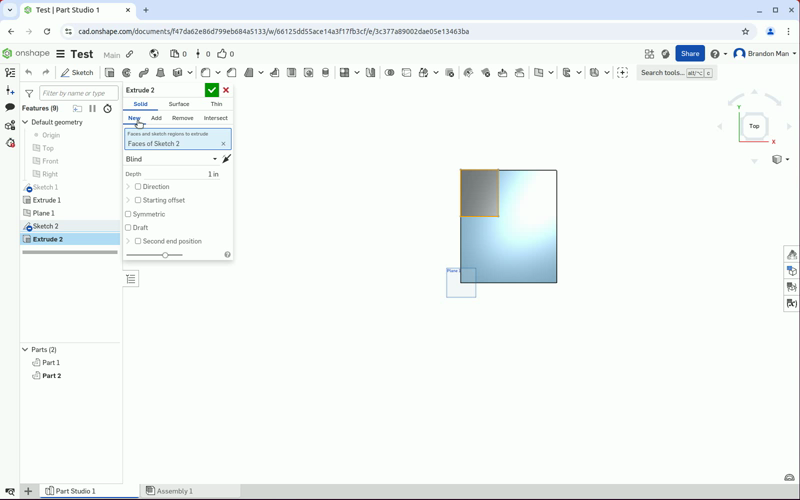
click(137, 120)
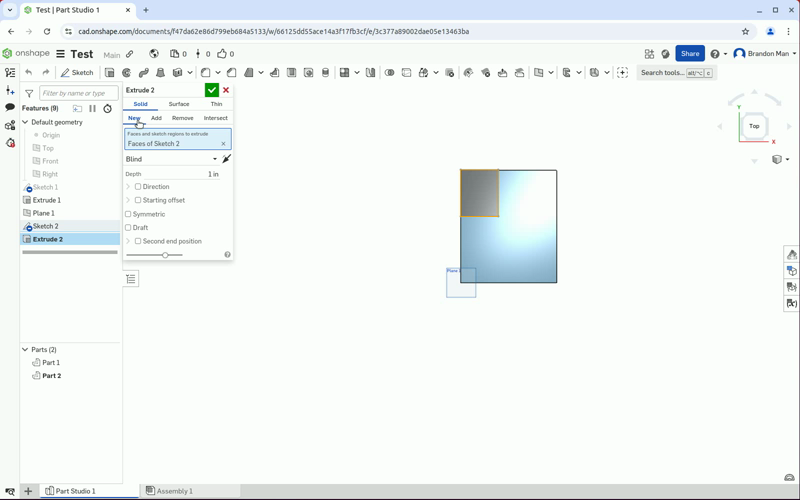
key(tab, 4)
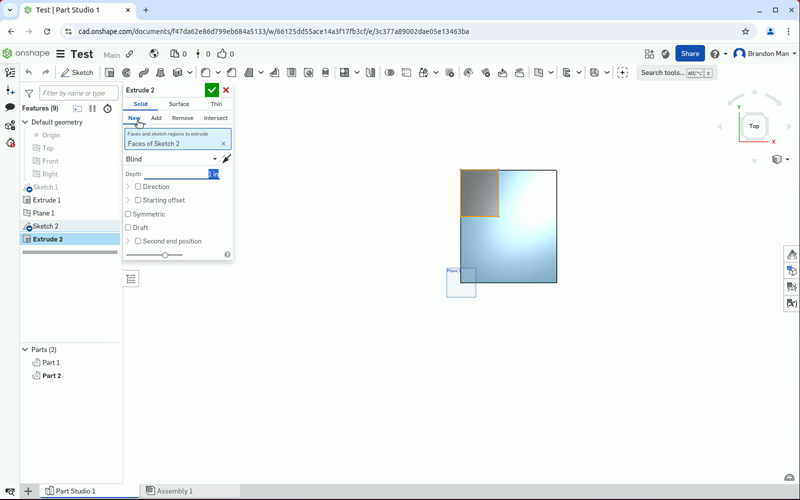
text(2.889)
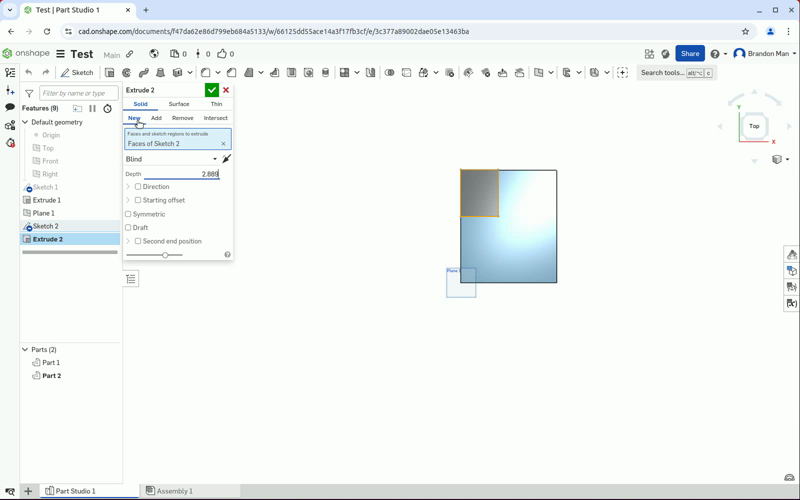
key(enter)
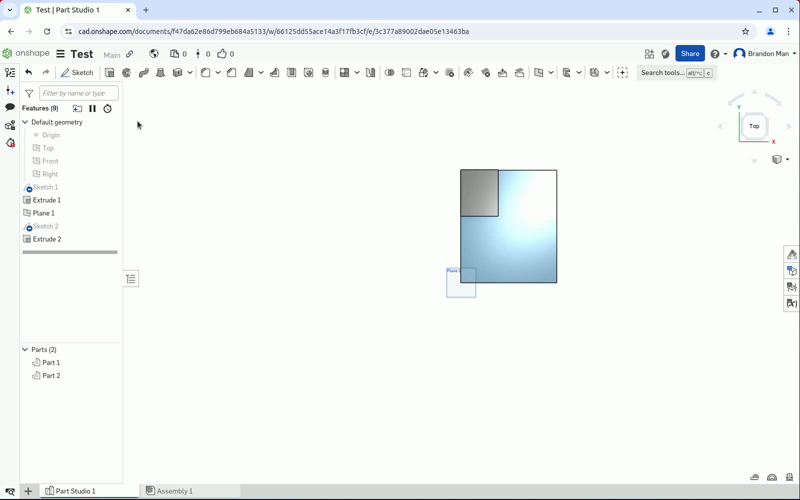
key(shift+h)
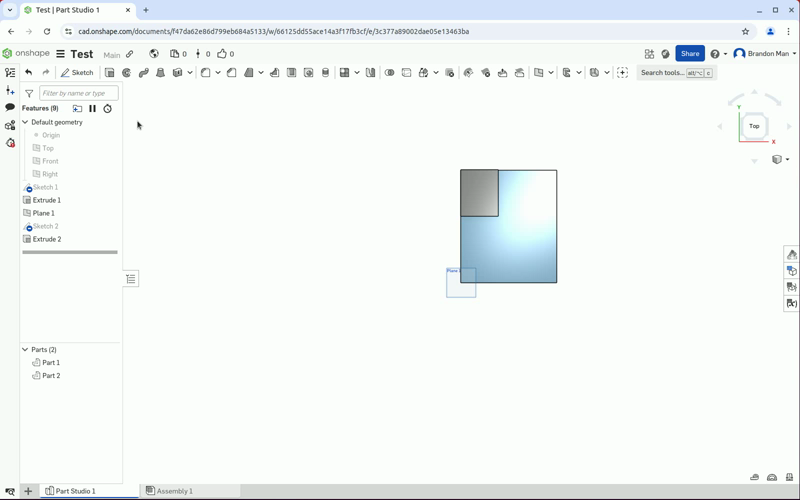
key(shift+h)
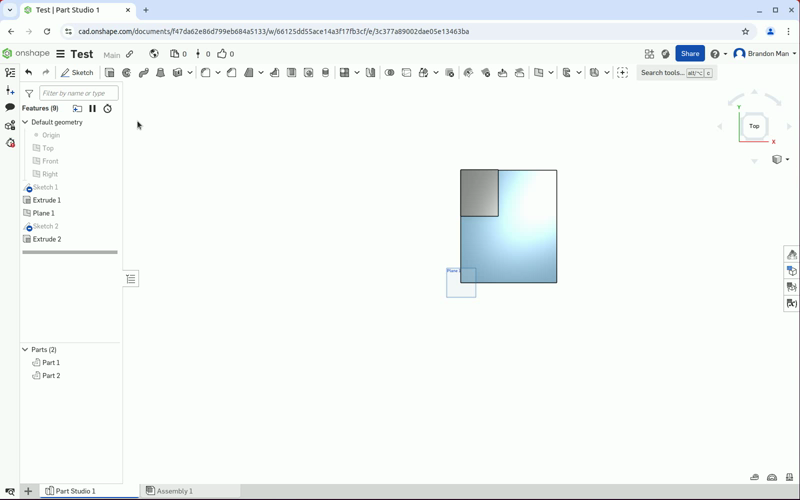
mouse_move(73, 189)
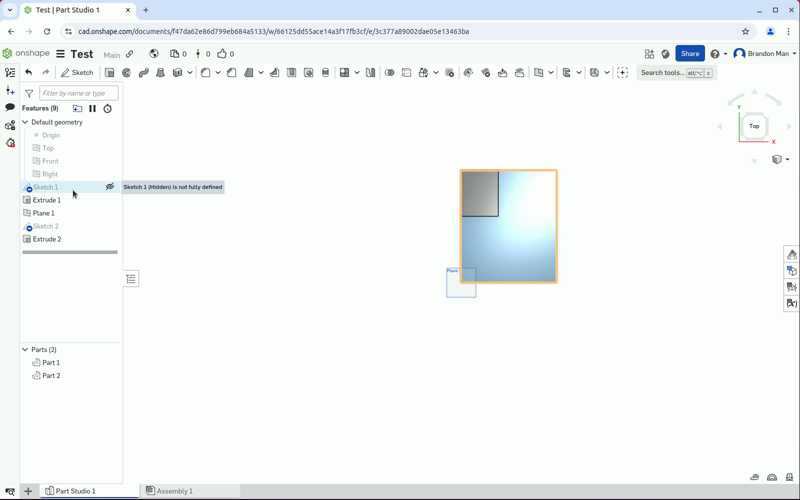
click(73, 189)
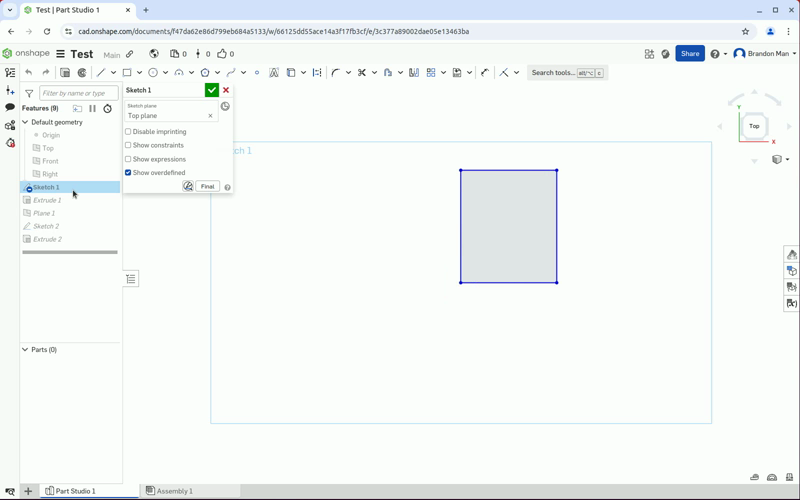
mouse_move(229, 92)
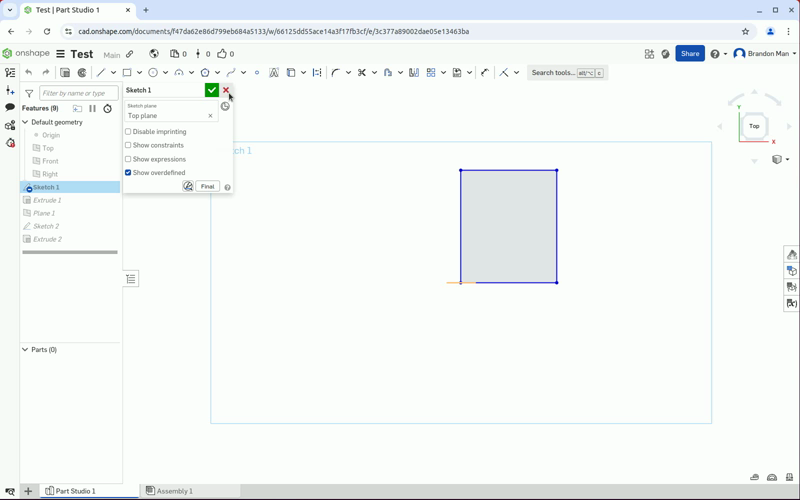
click(229, 92)
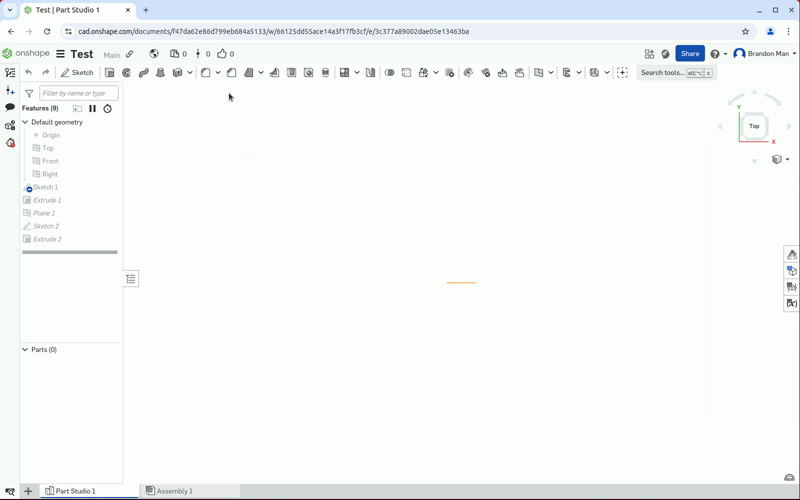
key(shift+s)
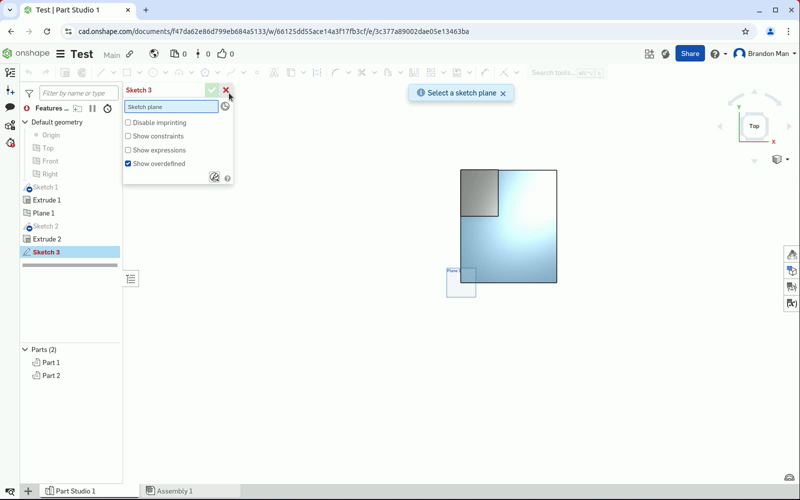
mouse_move(73, 215)
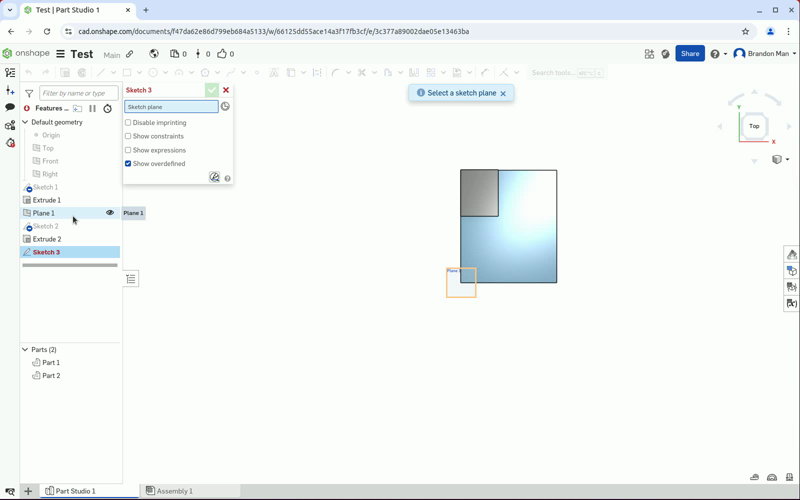
click(73, 215)
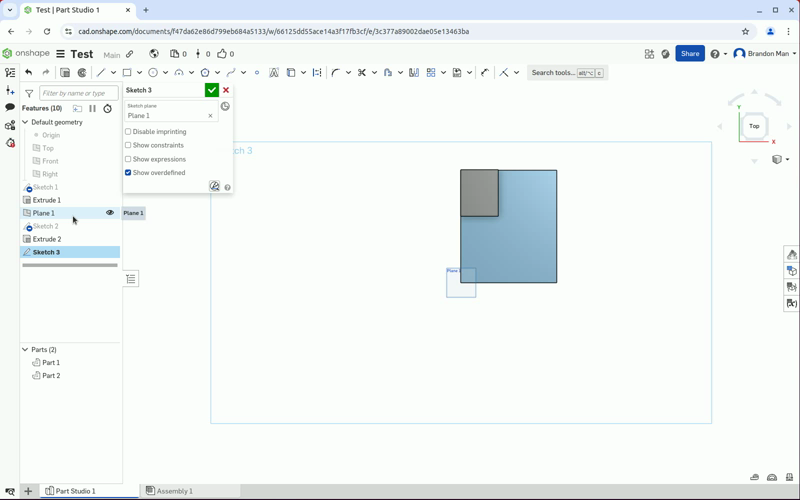
mouse_move(73, 352)
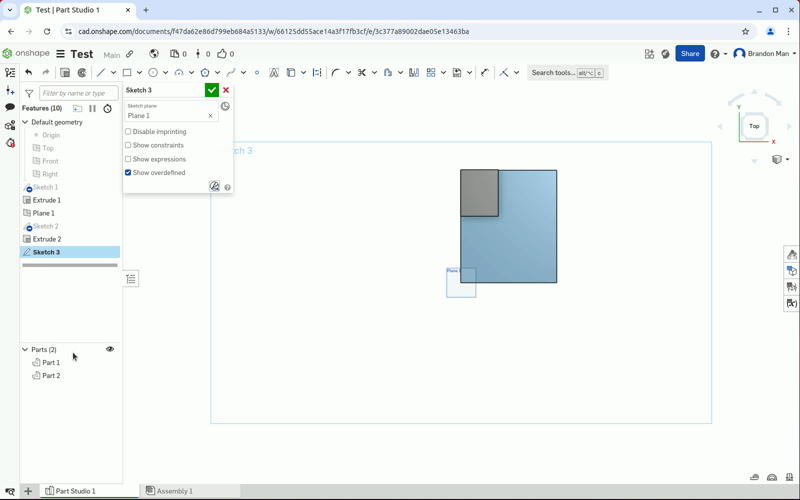
key(y)
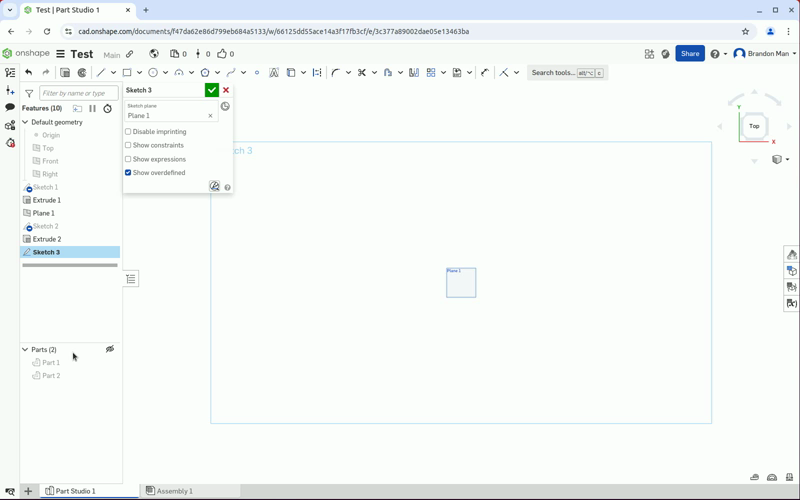
key(l)
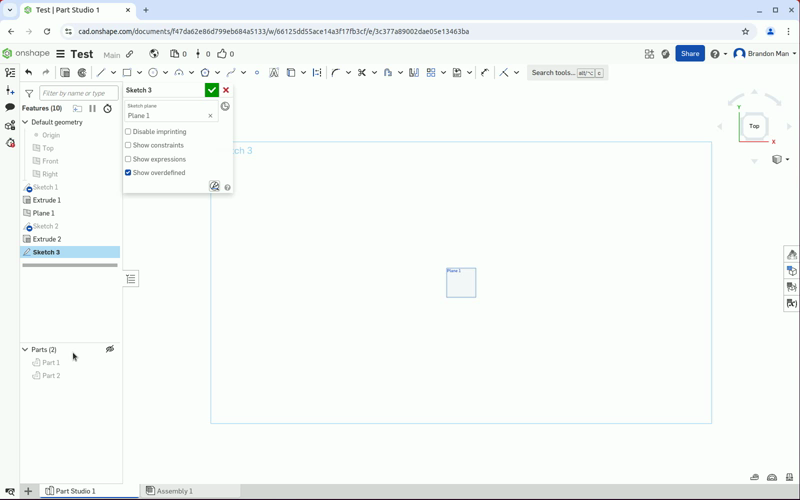
key_down(shift)
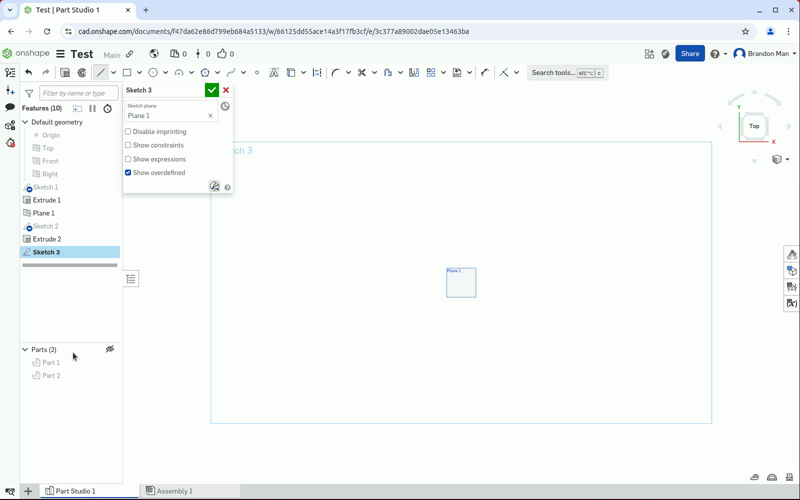
mouse_move(520, 216)
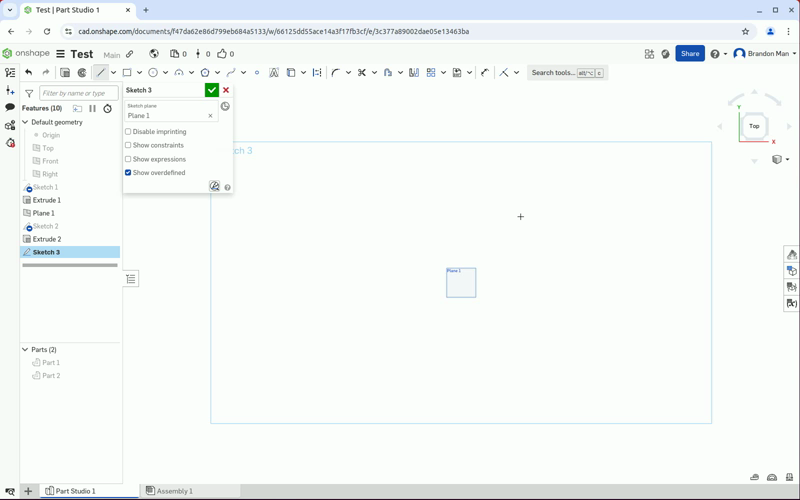
click(520, 216)
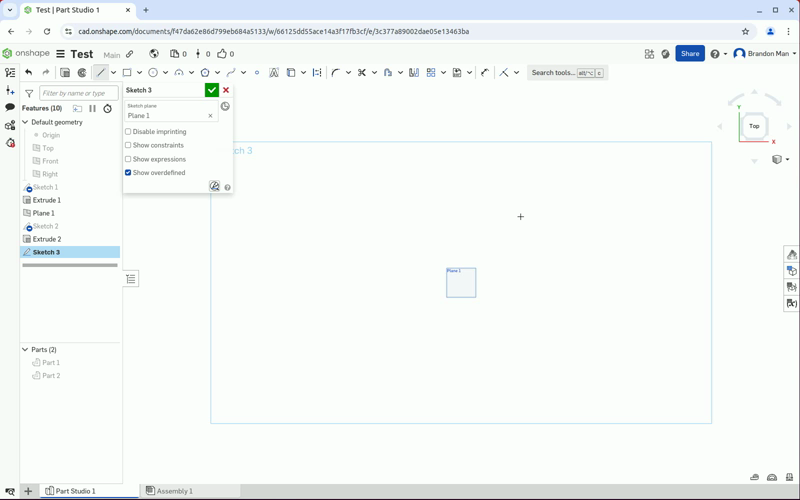
key_up(shift)
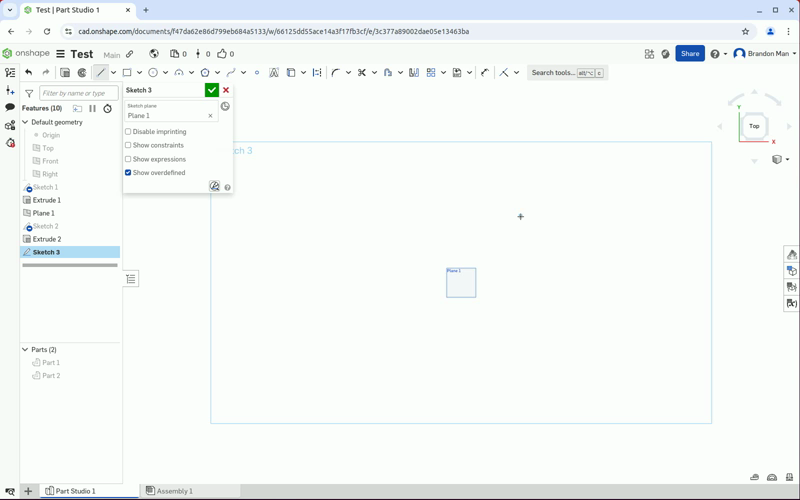
key_down(shift)
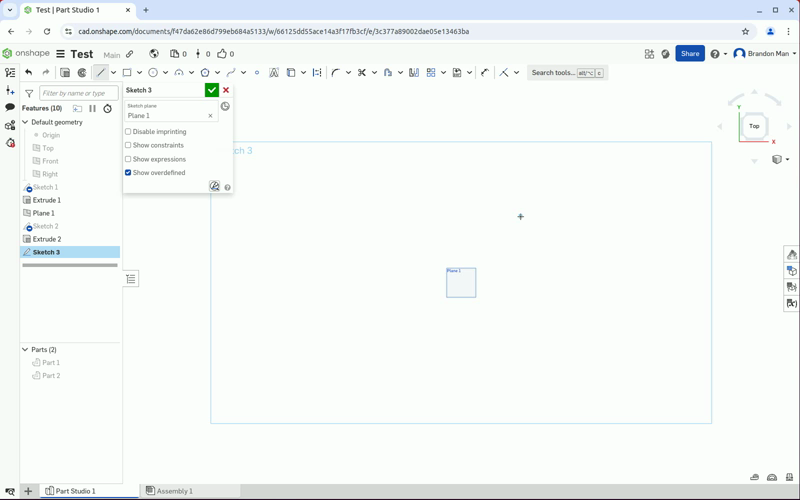
mouse_move(550, 216)
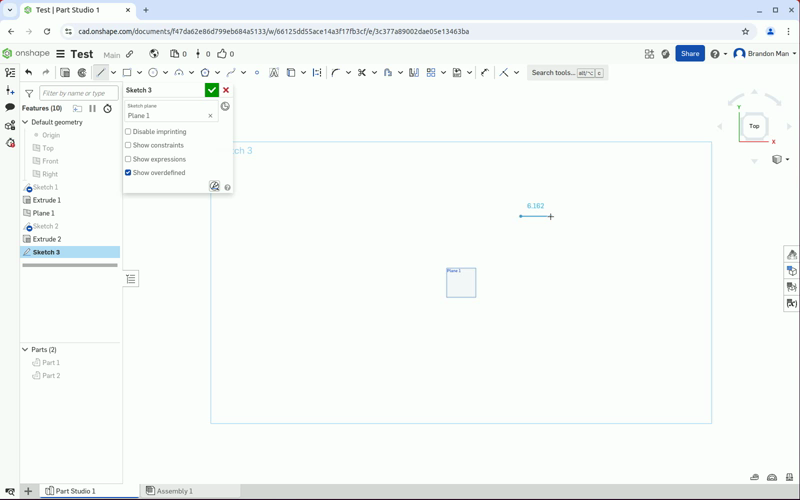
mouse_move(558, 216)
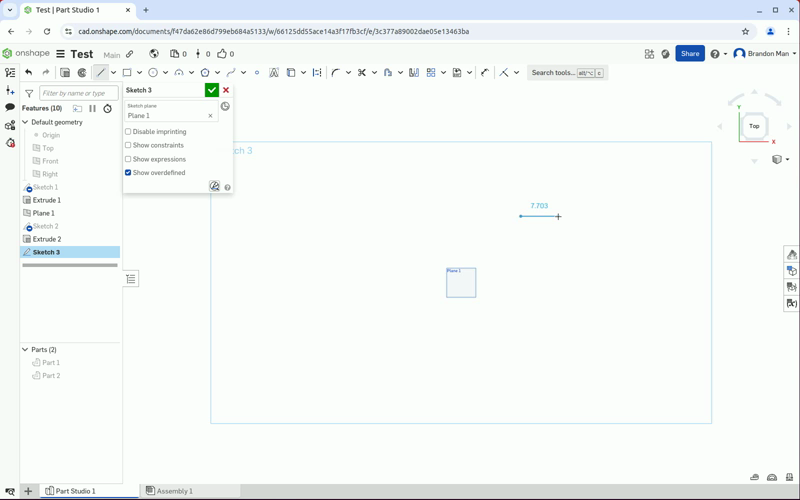
click(558, 216)
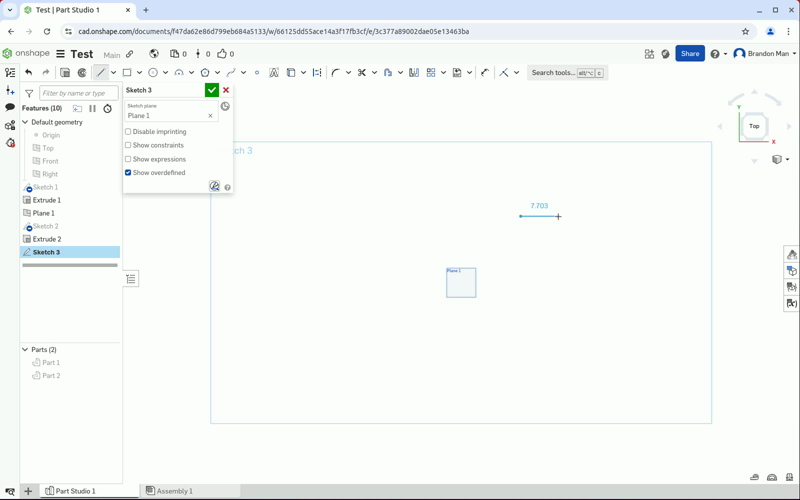
key_up(shift)
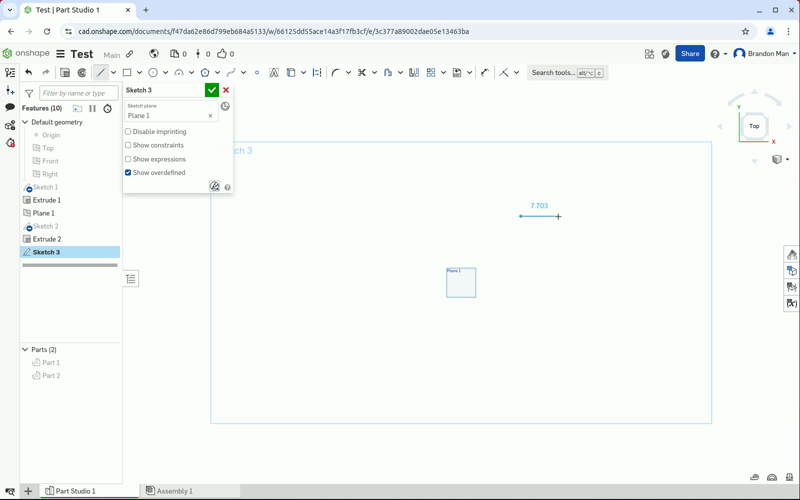
key_down(shift)
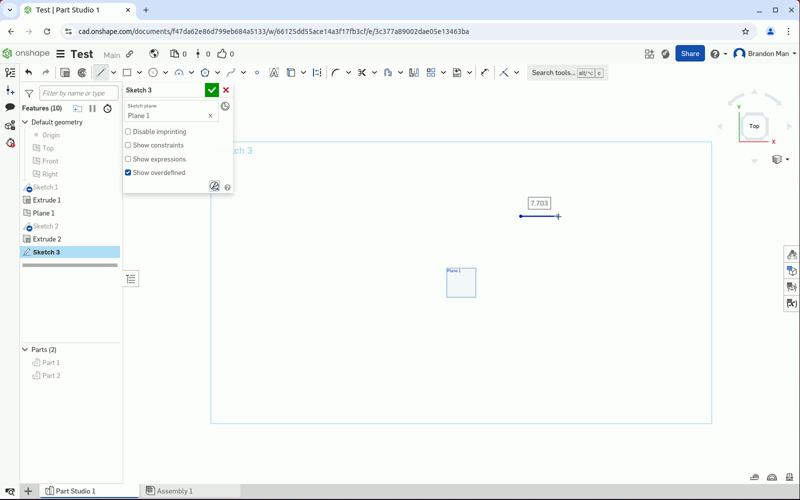
mouse_move(588, 216)
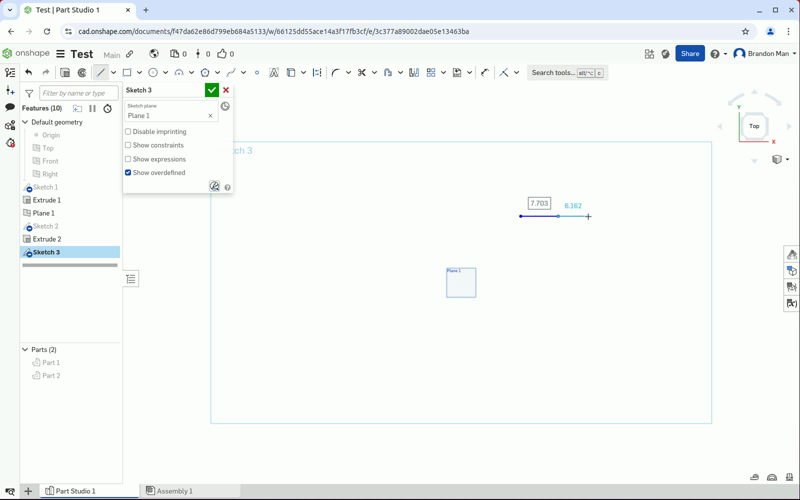
mouse_move(558, 169)
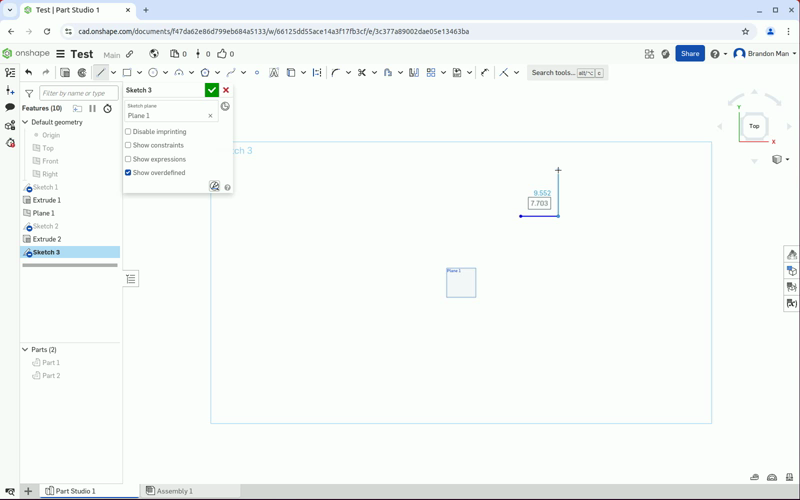
click(558, 169)
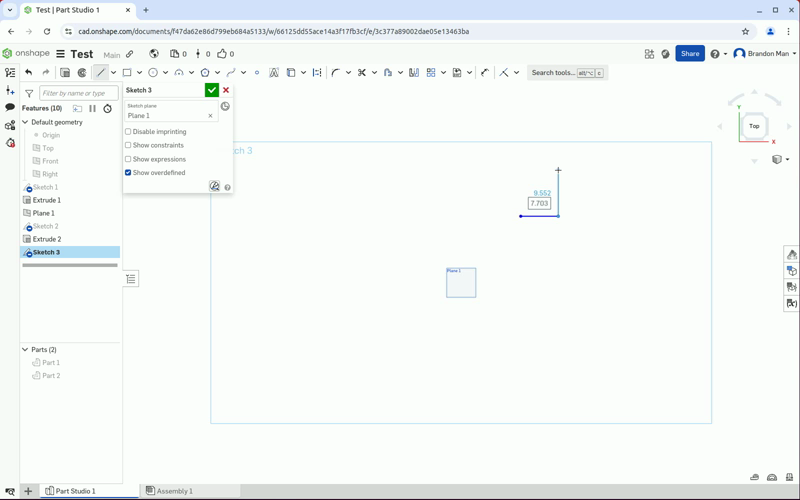
key_up(shift)
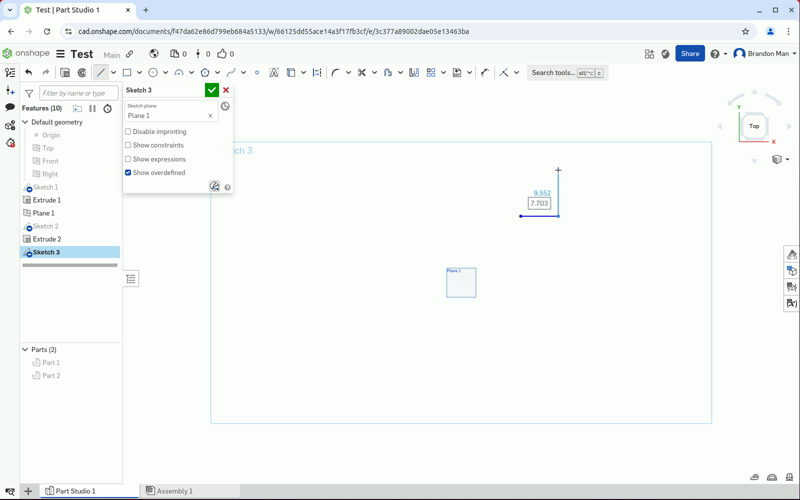
key_down(shift)
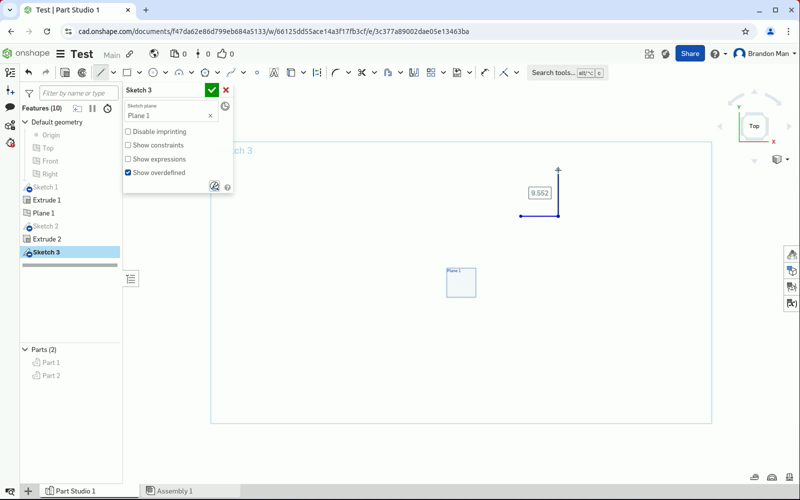
mouse_move(588, 169)
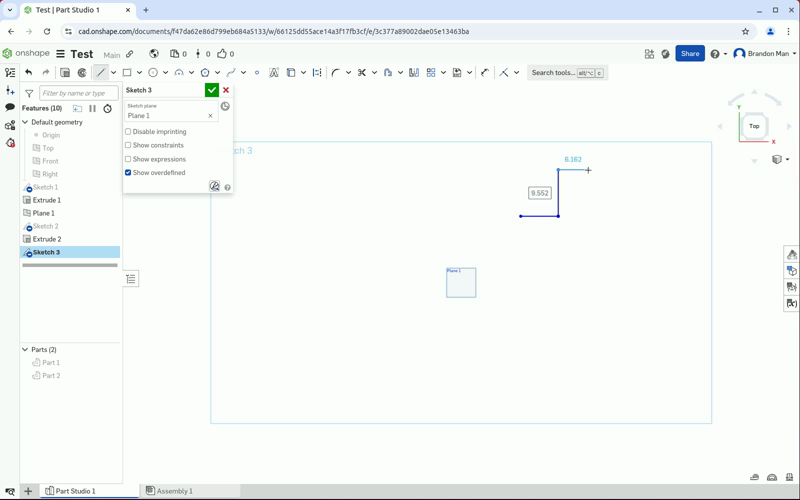
mouse_move(520, 169)
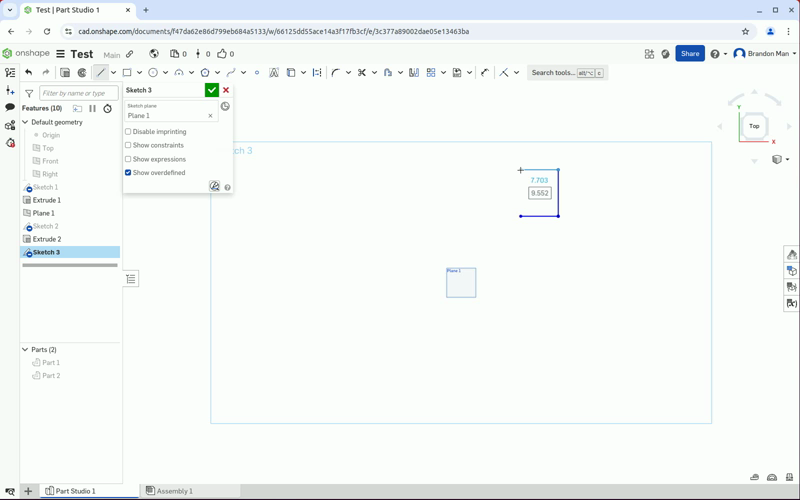
click(520, 169)
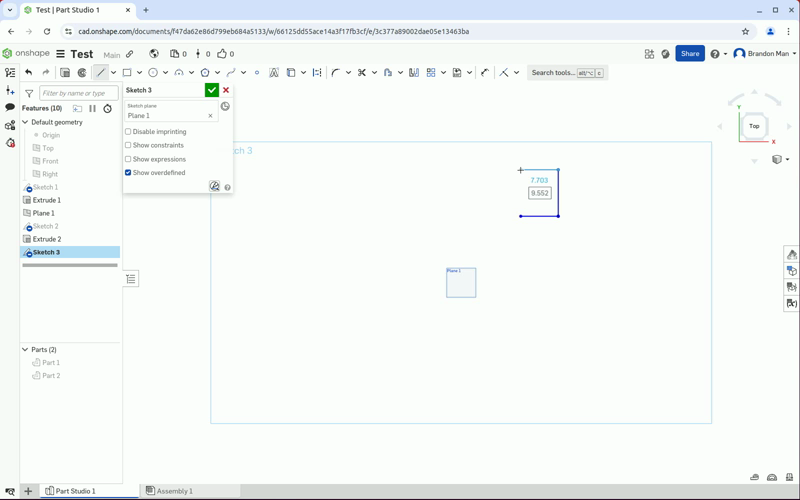
key_up(shift)
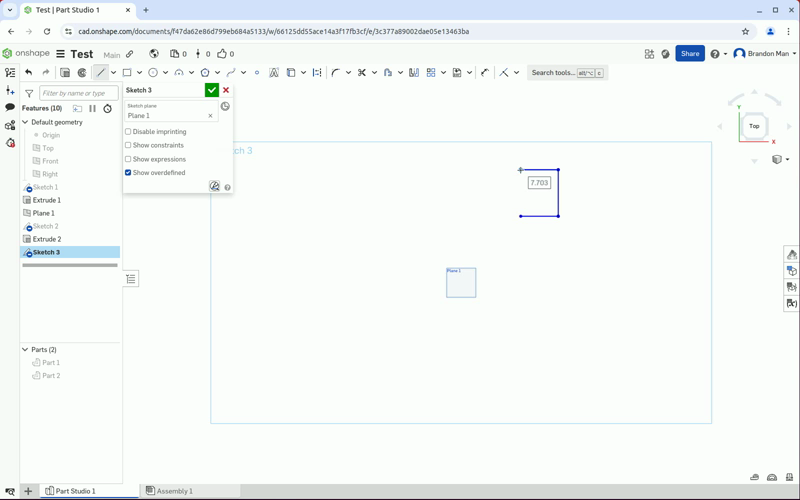
mouse_move(550, 169)
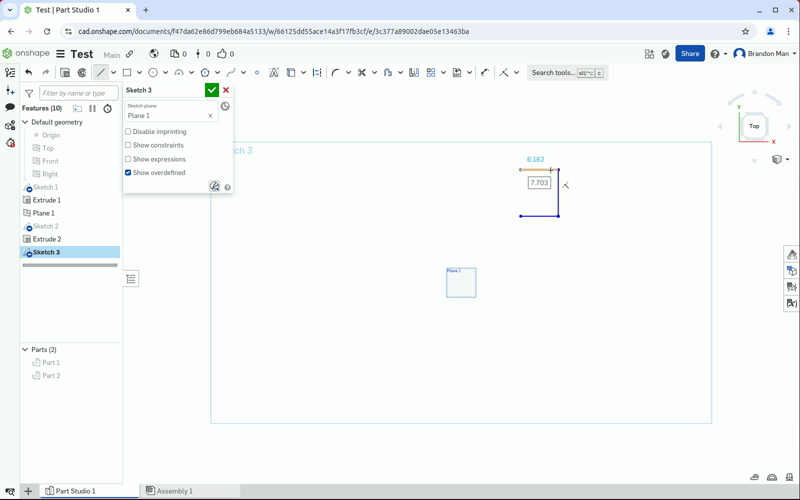
key_down(shift)
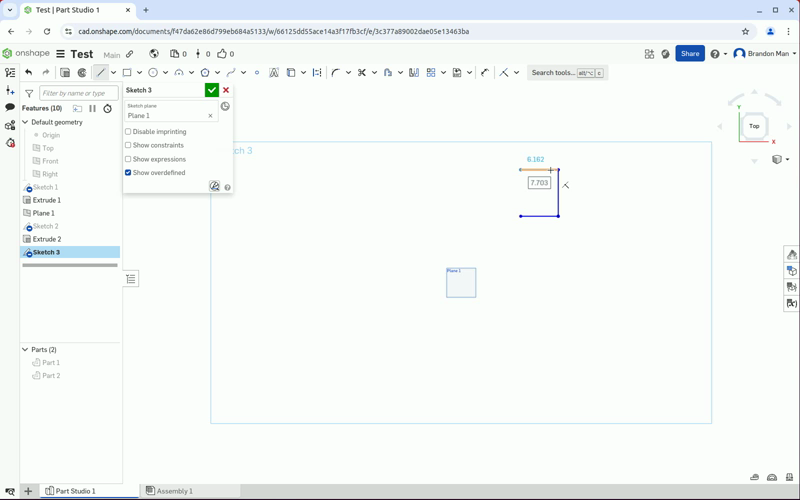
mouse_move(520, 216)
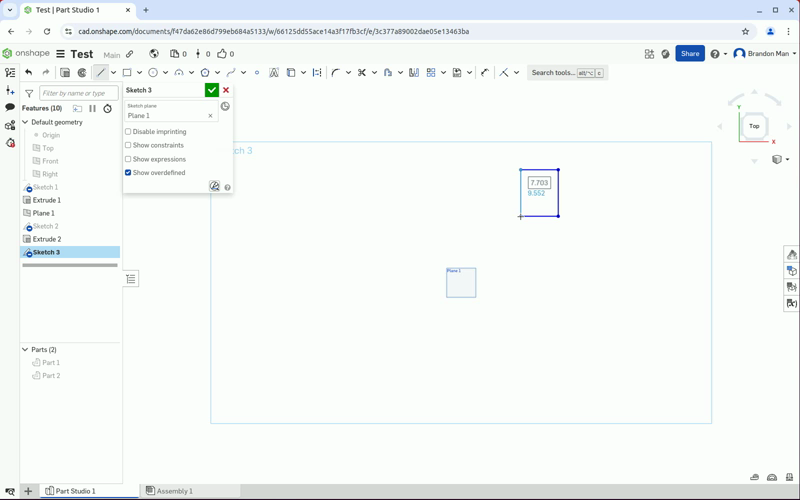
key_up(shift)
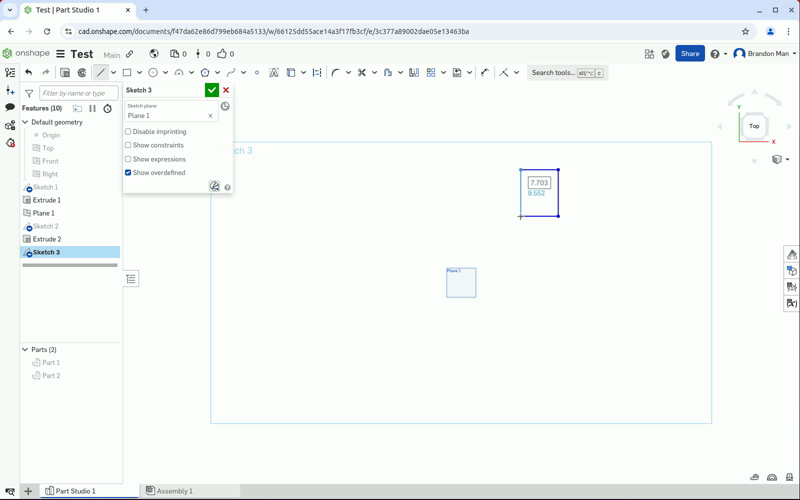
click(520, 216)
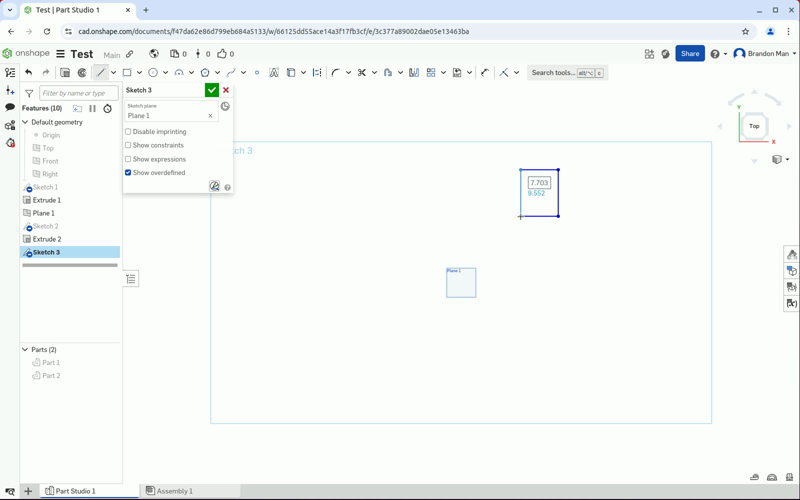
key(esc)
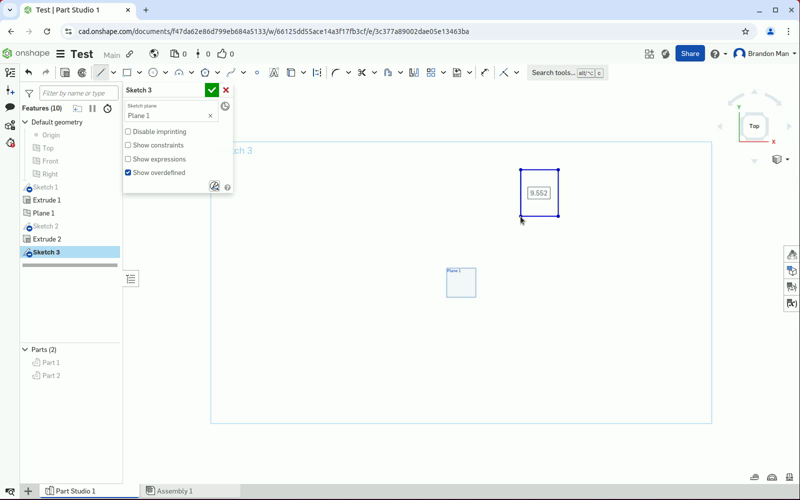
mouse_move(534, 193)
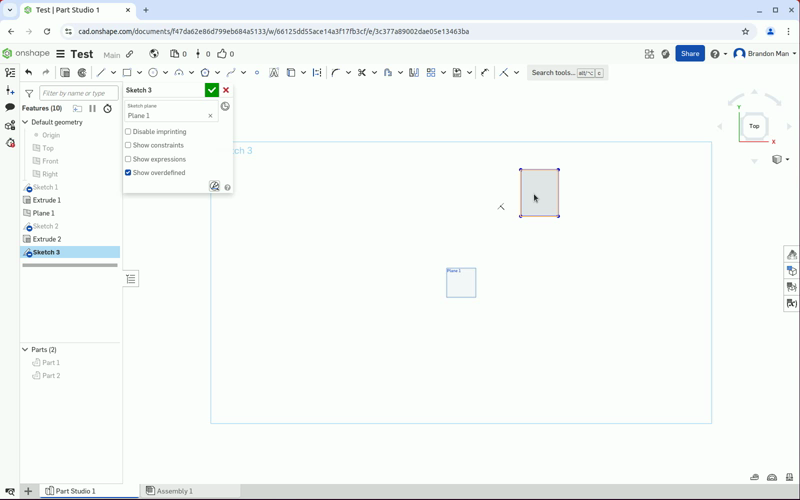
scroll(6)
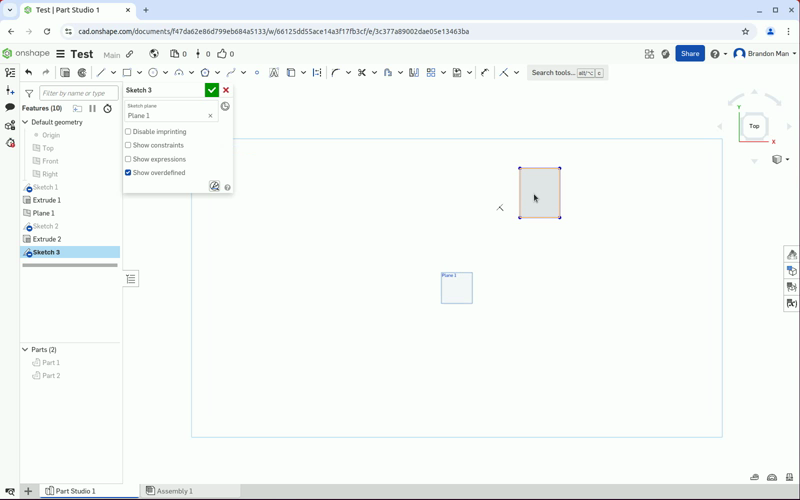
scroll(6)
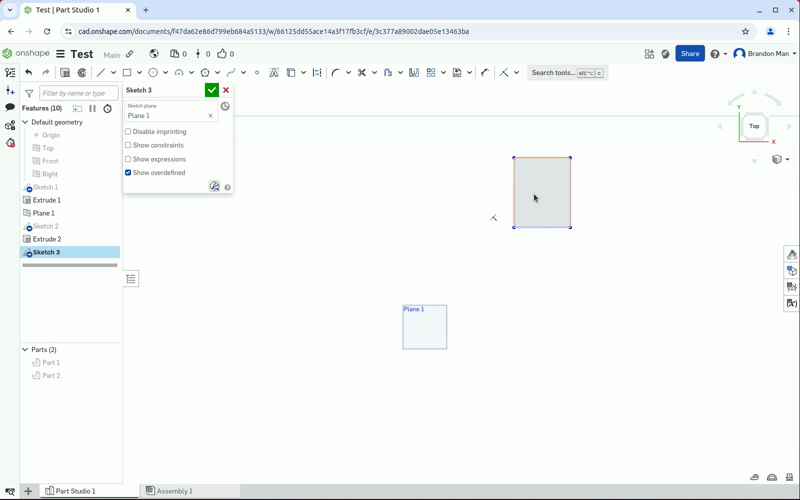
scroll(6)
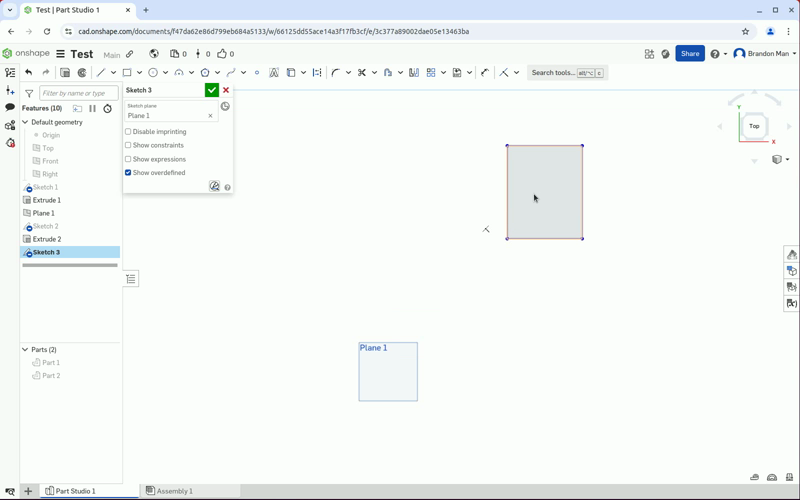
scroll(6)
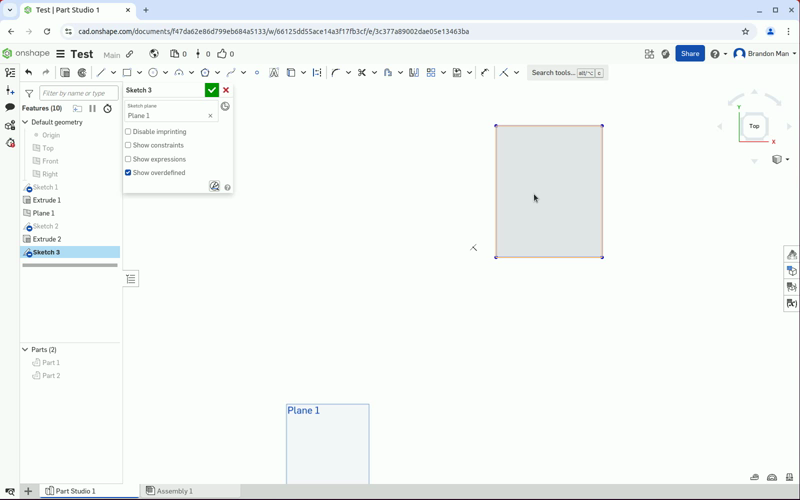
scroll(6)
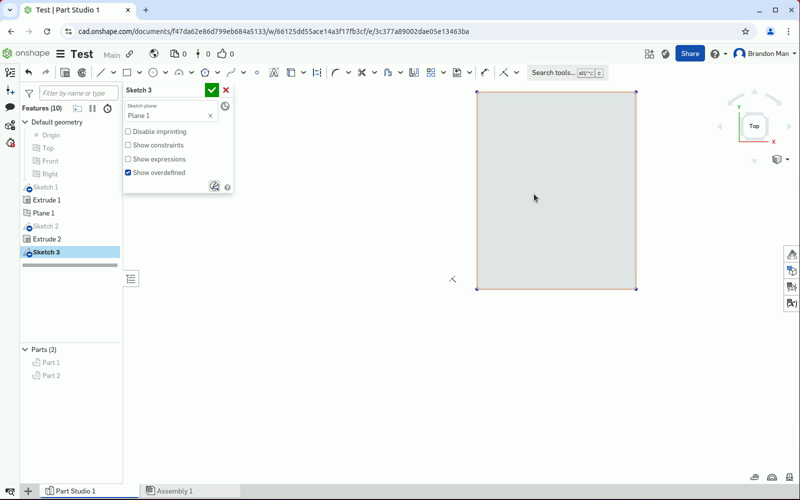
scroll(6)
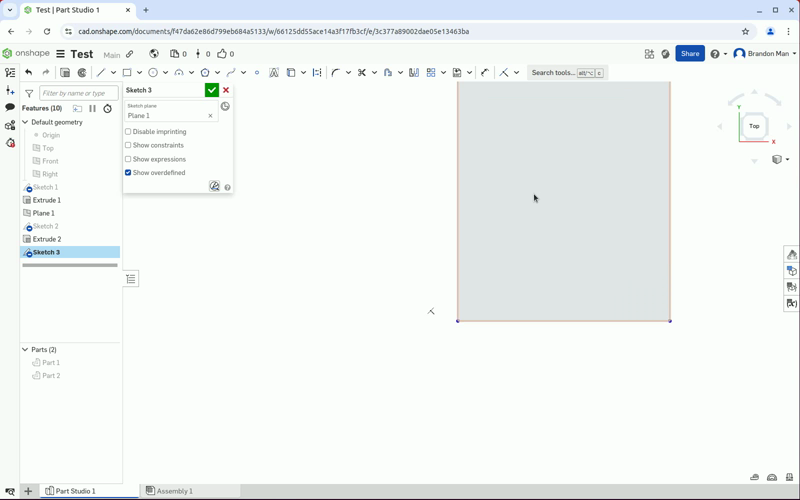
scroll(6)
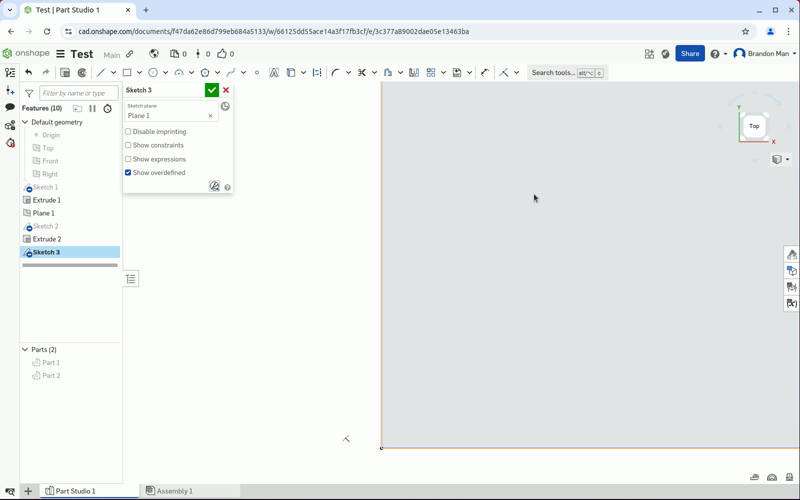
click(534, 193)
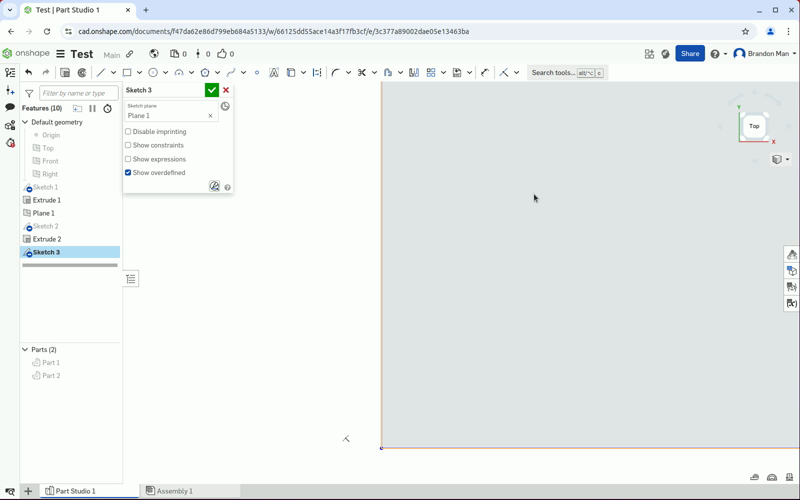
scroll(-6)
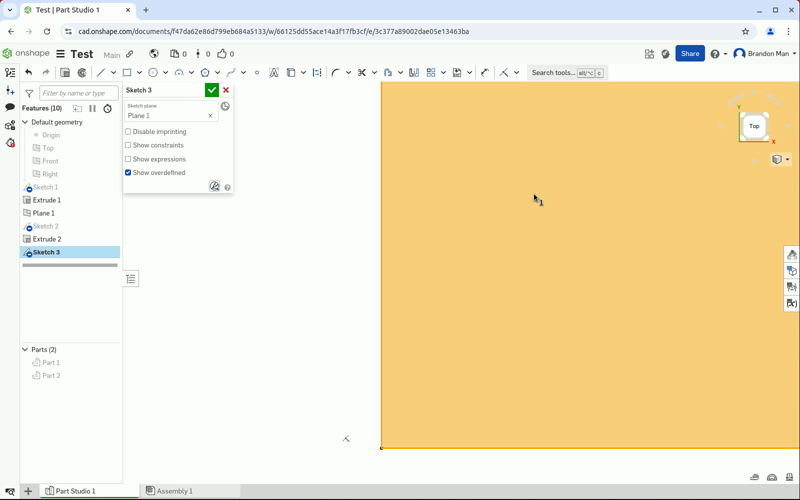
scroll(-6)
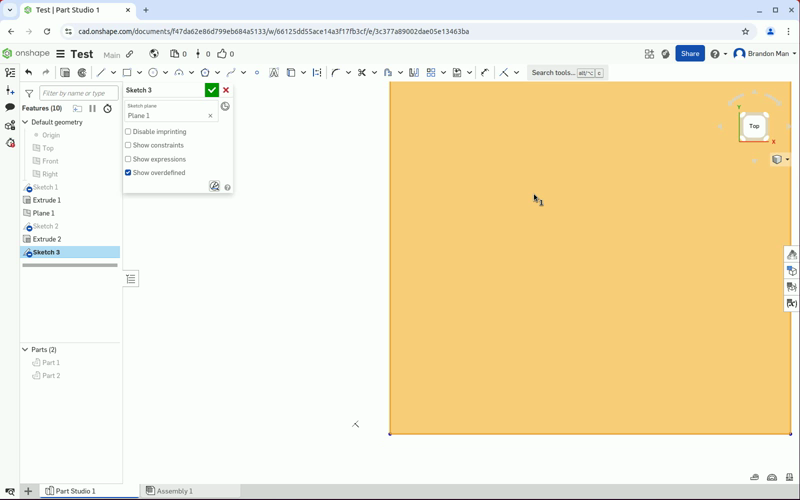
scroll(-6)
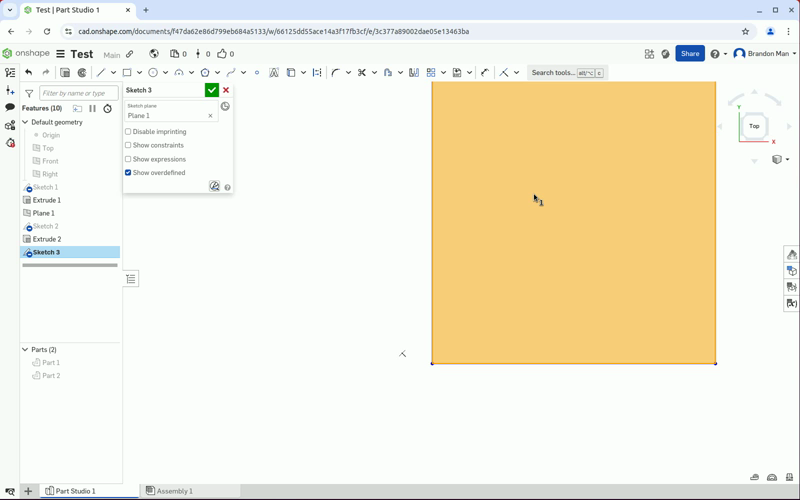
scroll(-6)
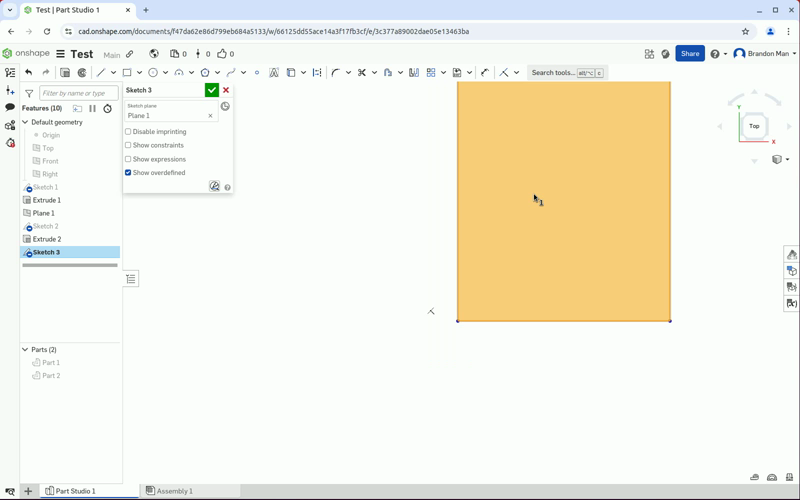
scroll(-6)
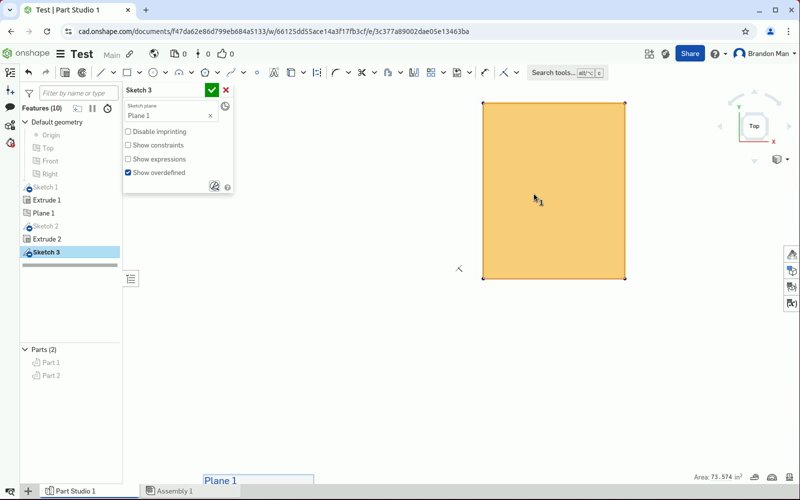
scroll(-6)
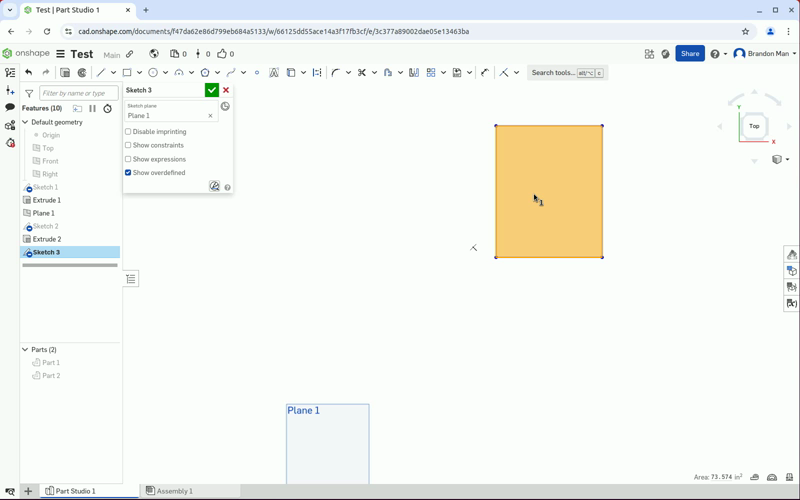
scroll(-6)
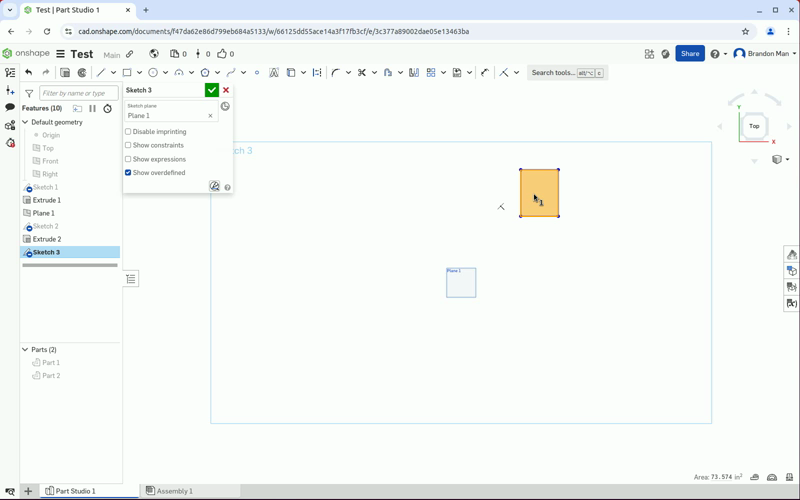
mouse_move(73, 352)
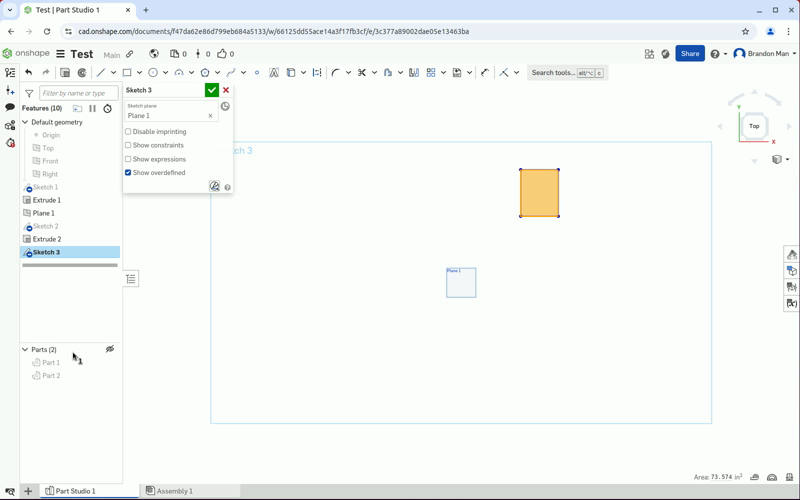
key(shift+y)
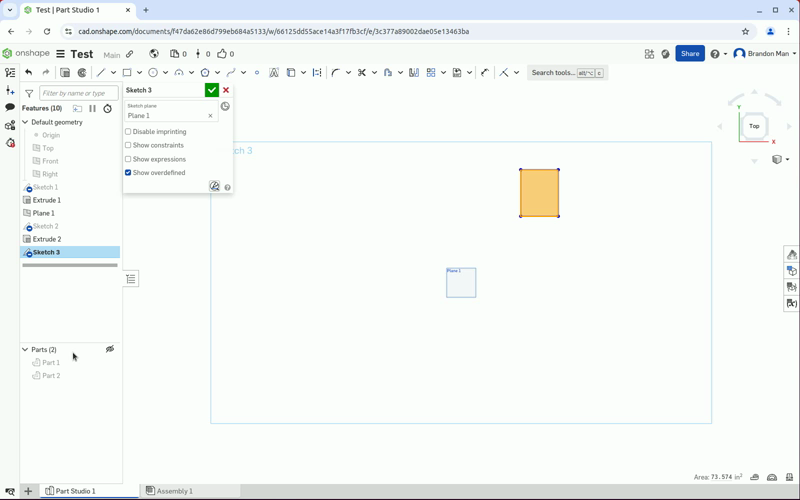
key(shift+e)
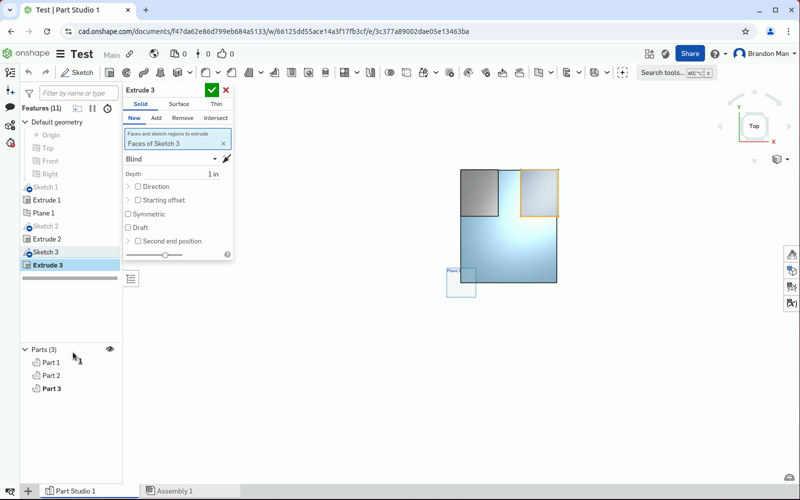
mouse_move(143, 106)
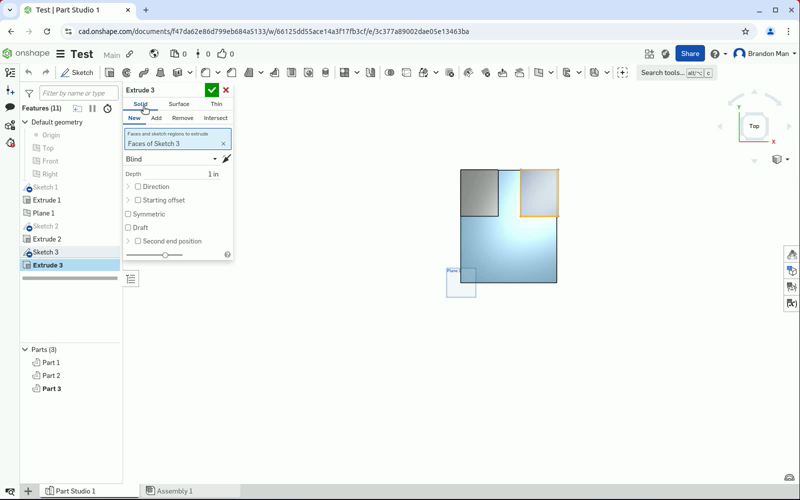
click(143, 106)
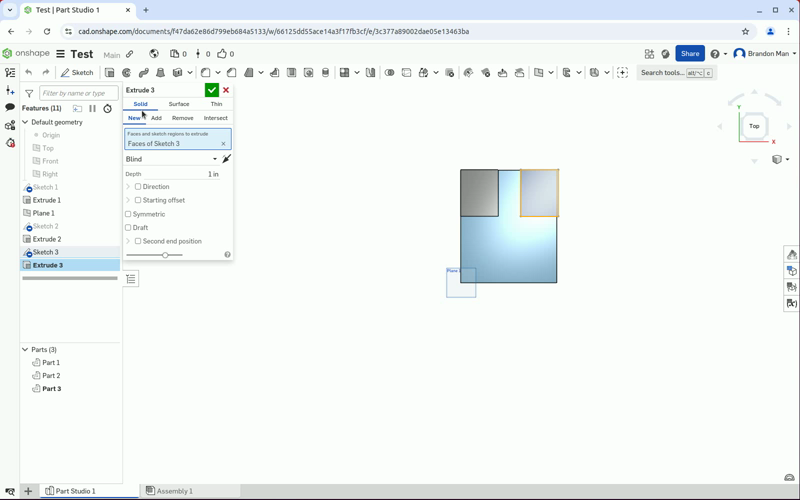
mouse_move(137, 120)
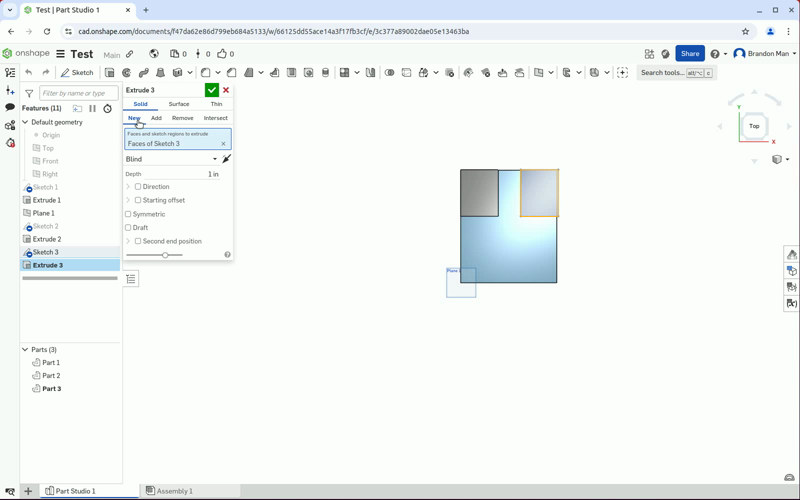
click(137, 120)
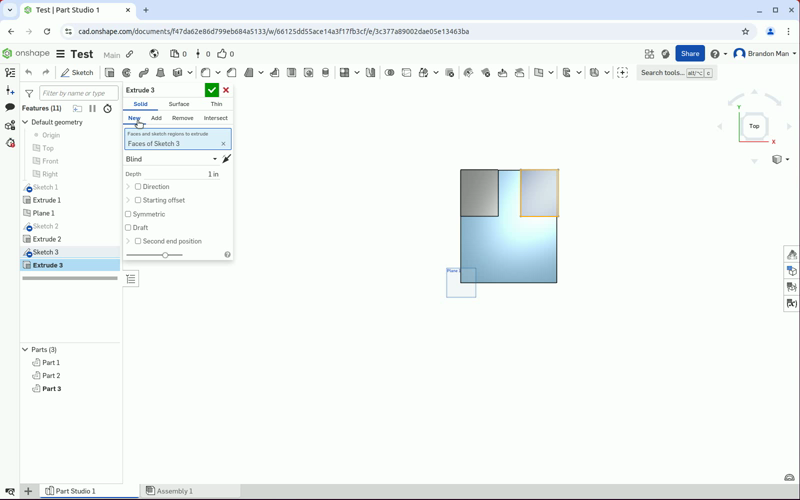
key(tab, 4)
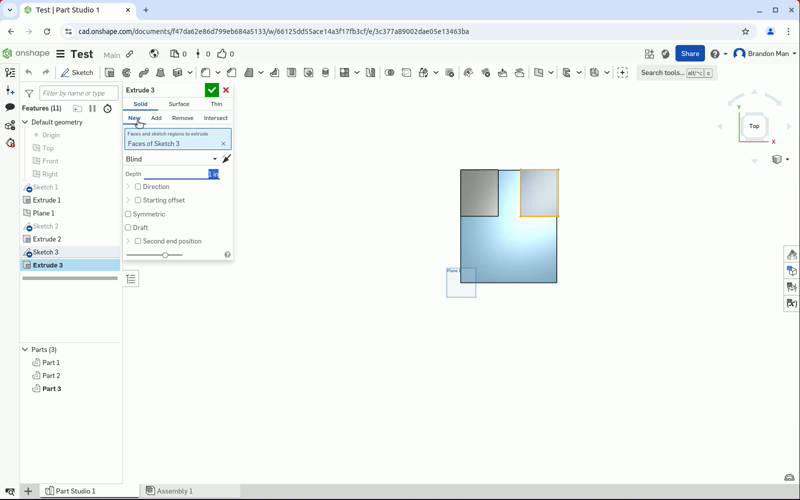
text(2.889)
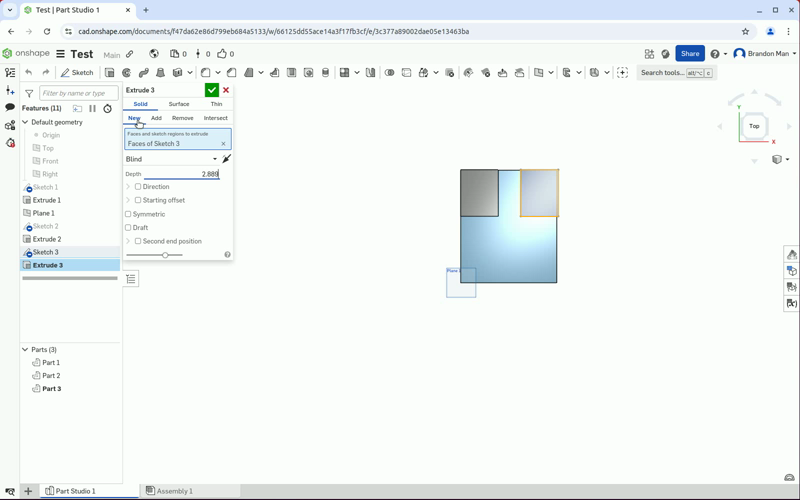
key(enter)
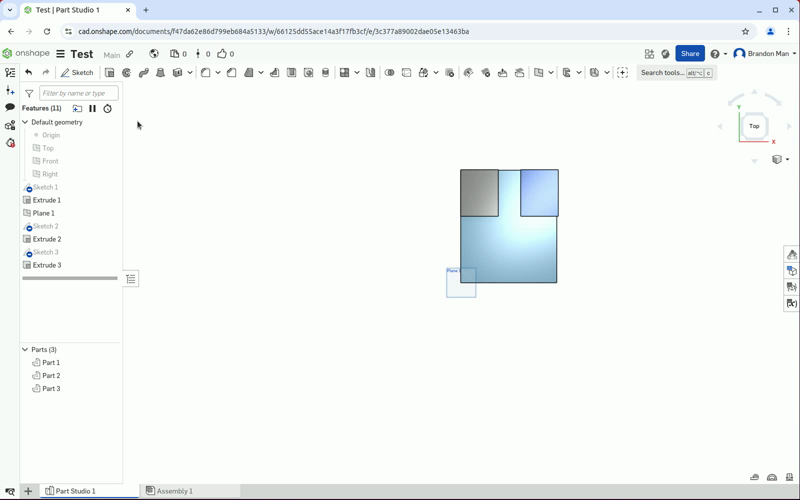
key(shift+h)
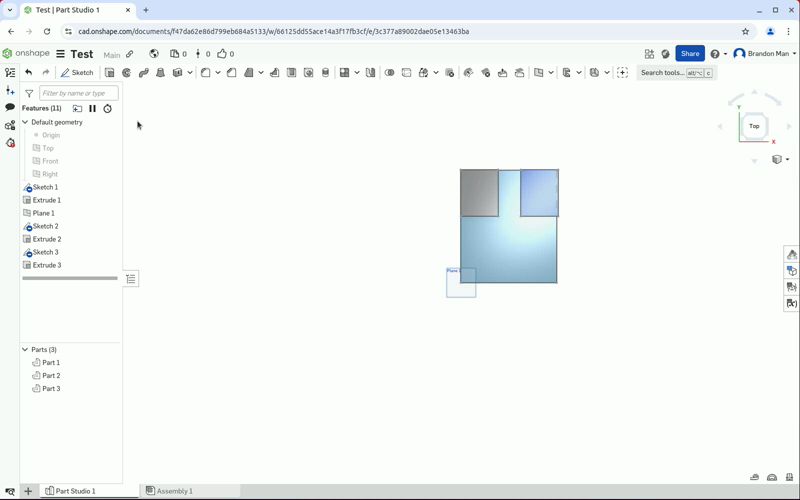
key(shift+h)
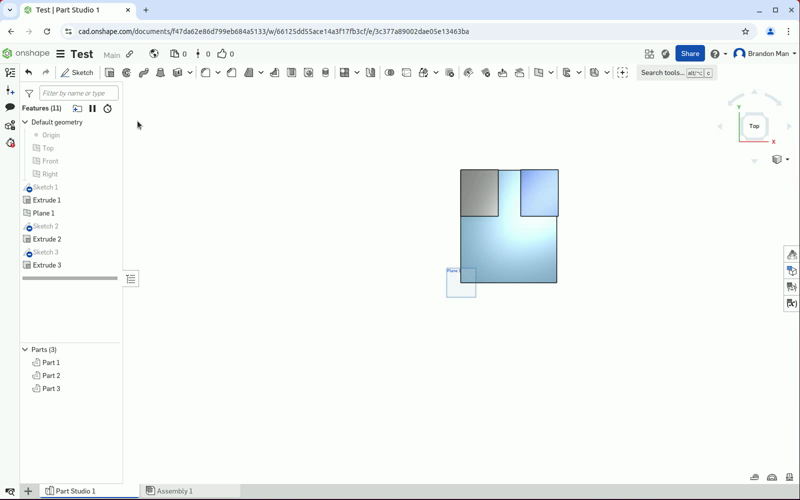
mouse_move(73, 189)
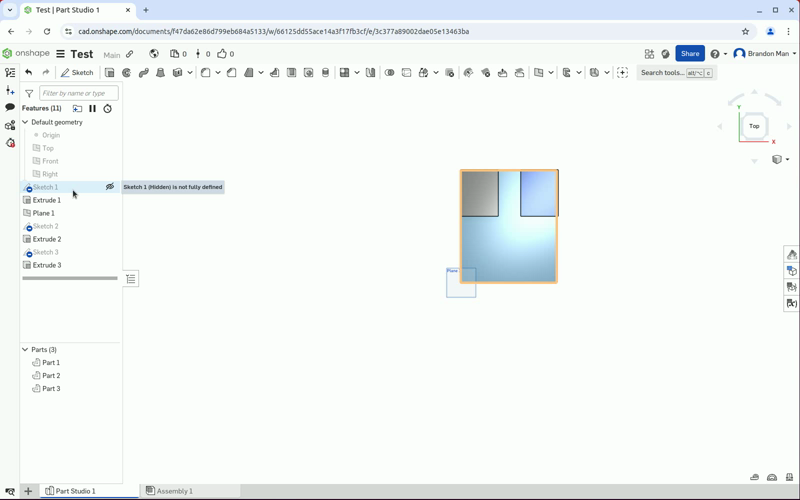
click(73, 189)
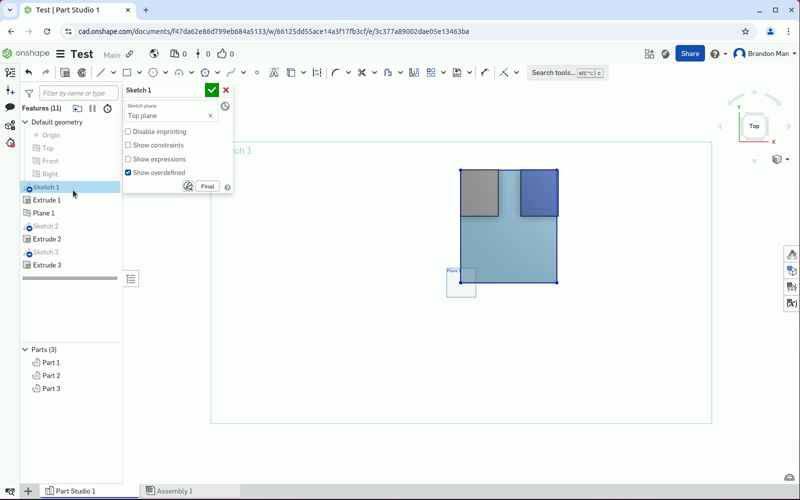
mouse_move(229, 92)
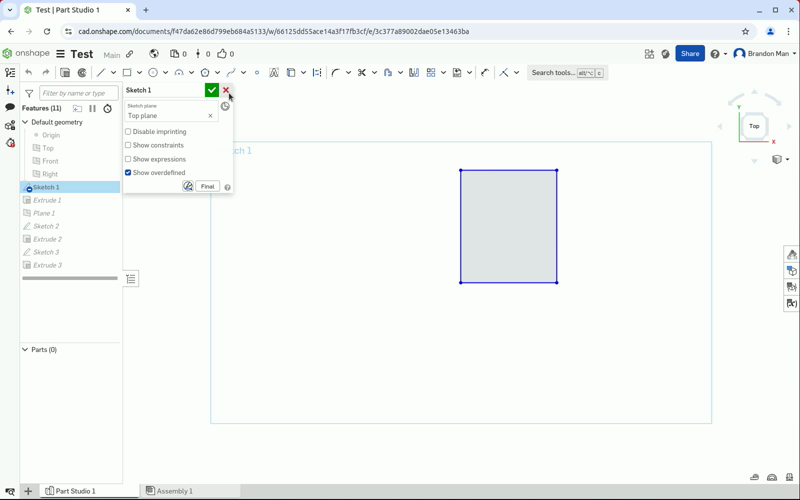
click(229, 92)
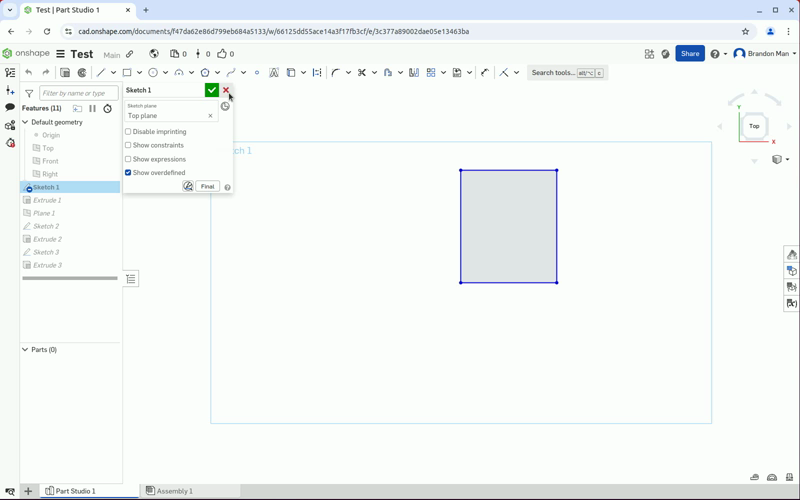
key(shift+s)
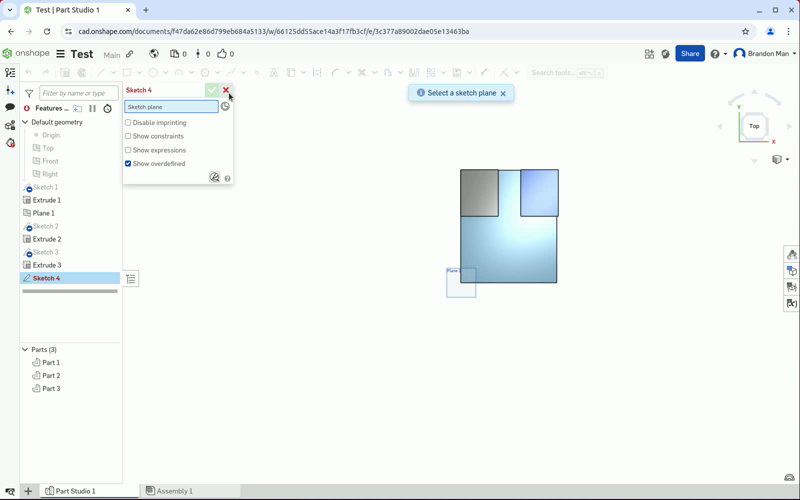
mouse_move(73, 215)
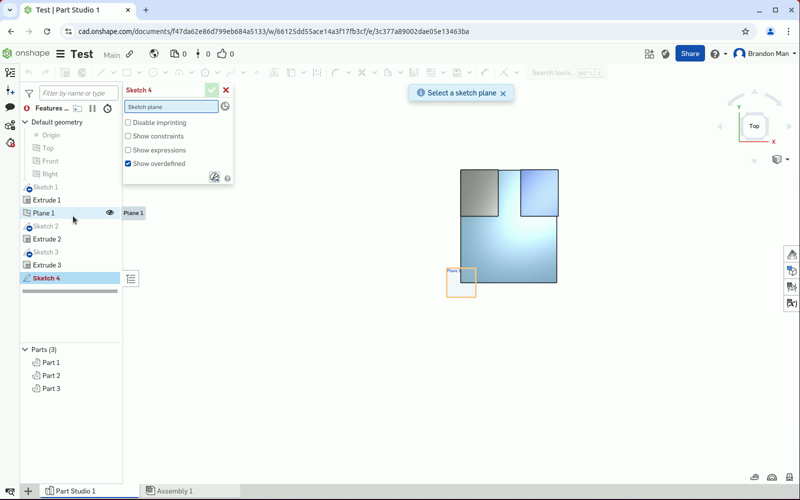
click(73, 215)
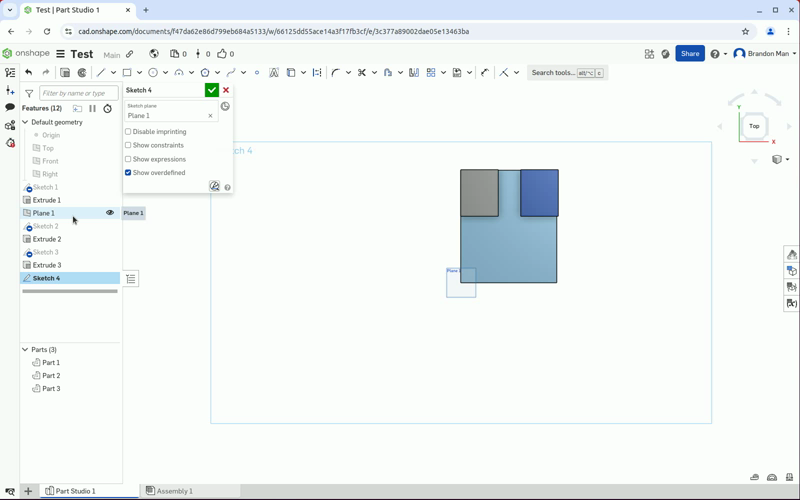
mouse_move(73, 352)
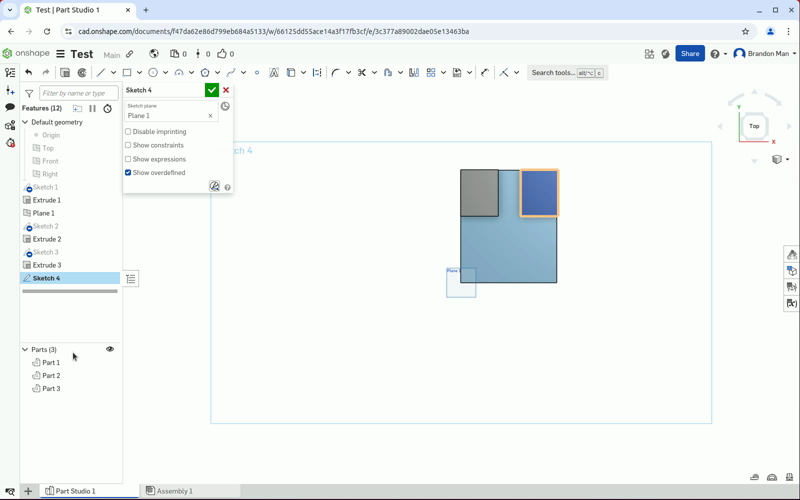
key(y)
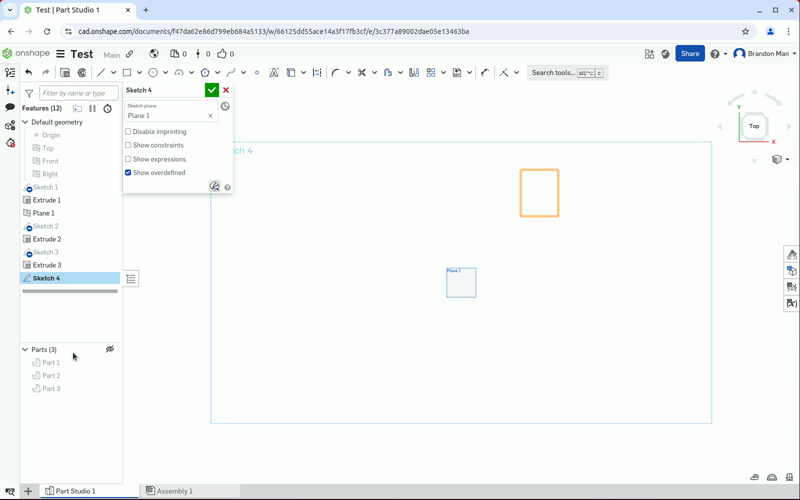
key(l)
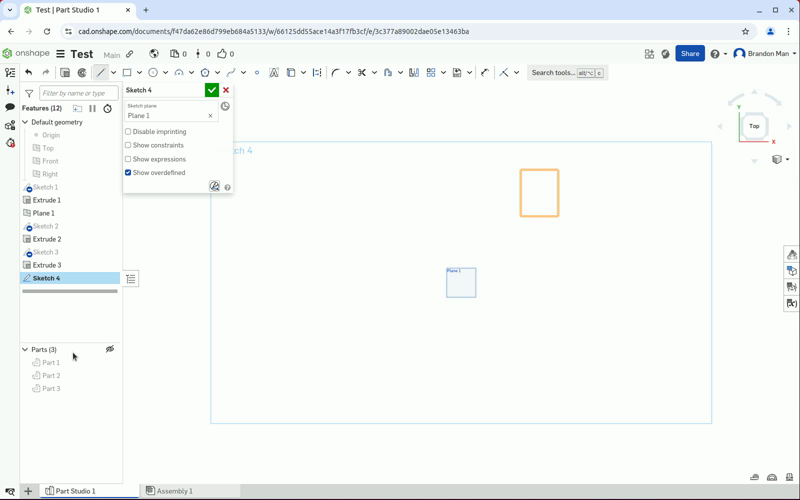
key_down(shift)
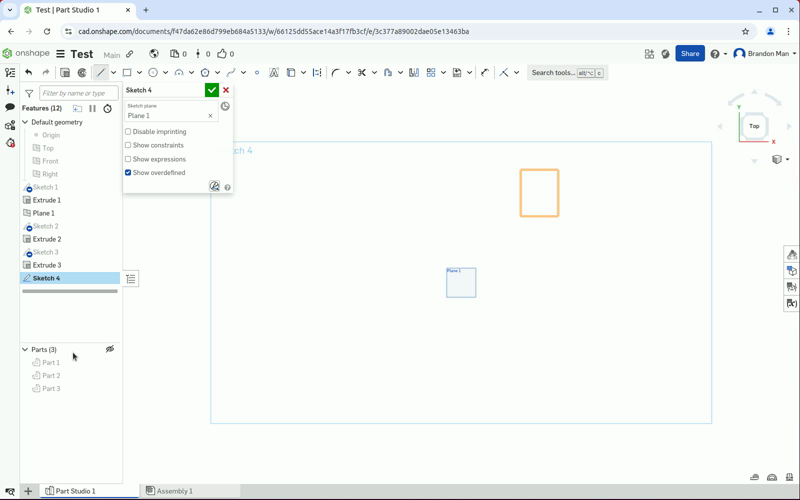
mouse_move(520, 282)
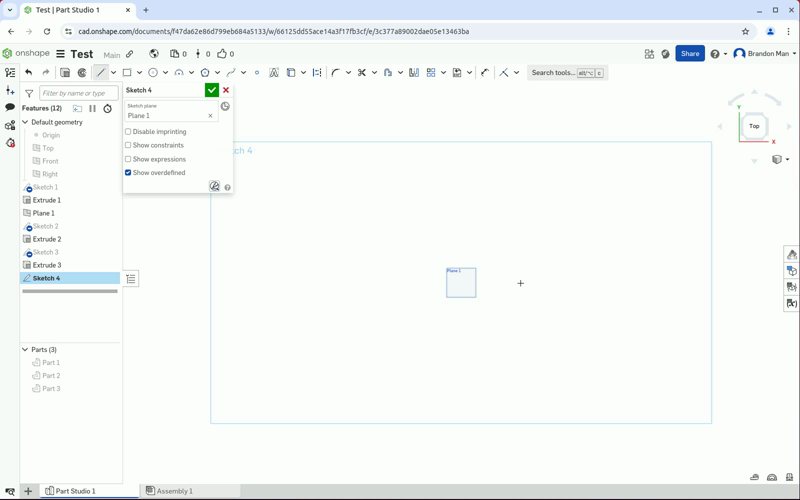
click(520, 282)
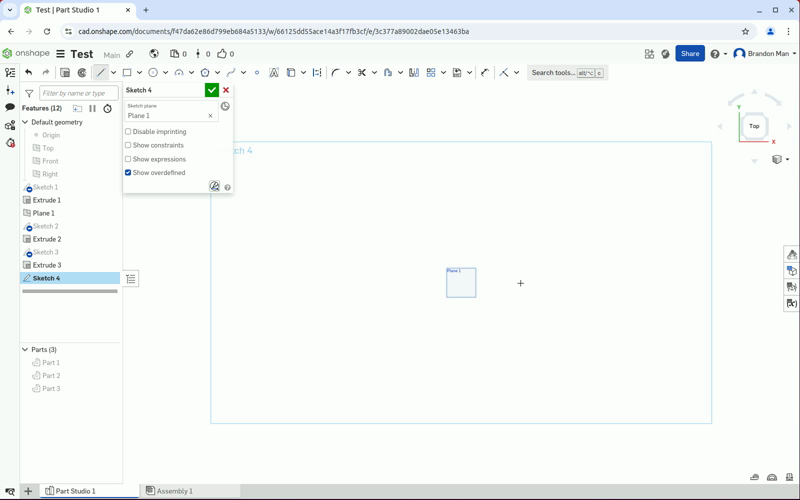
key_up(shift)
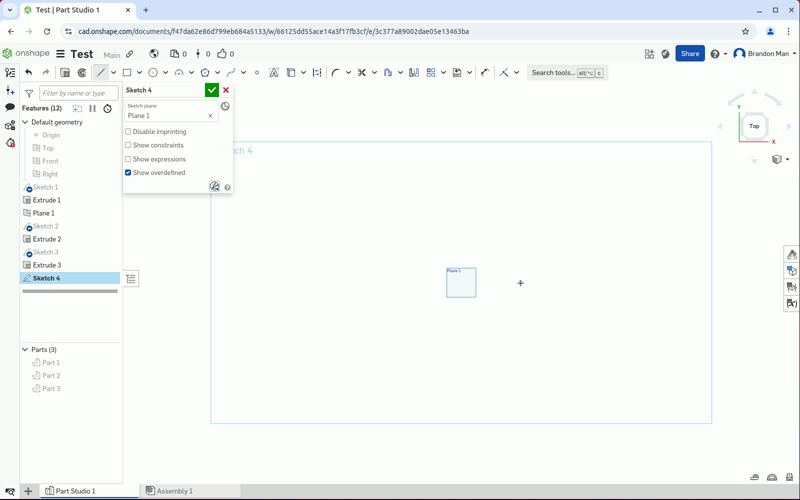
key_down(shift)
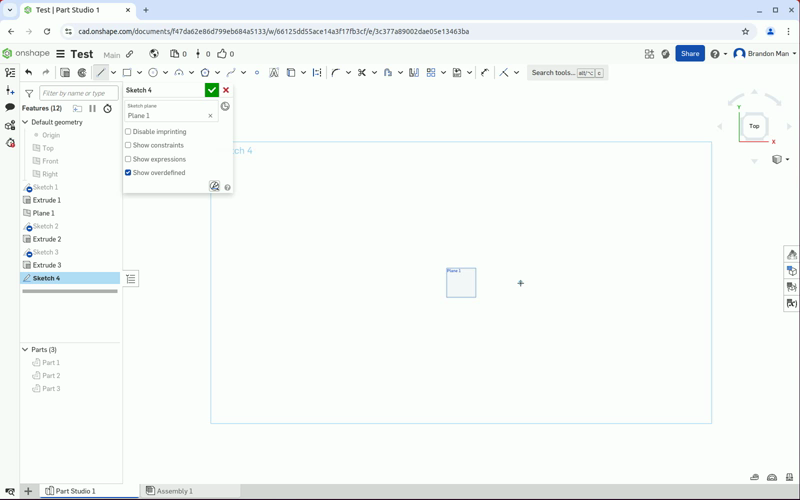
mouse_move(550, 282)
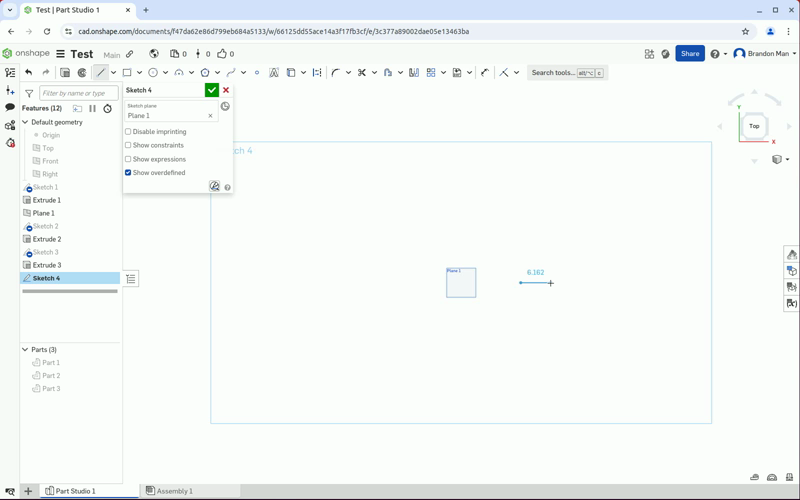
mouse_move(558, 282)
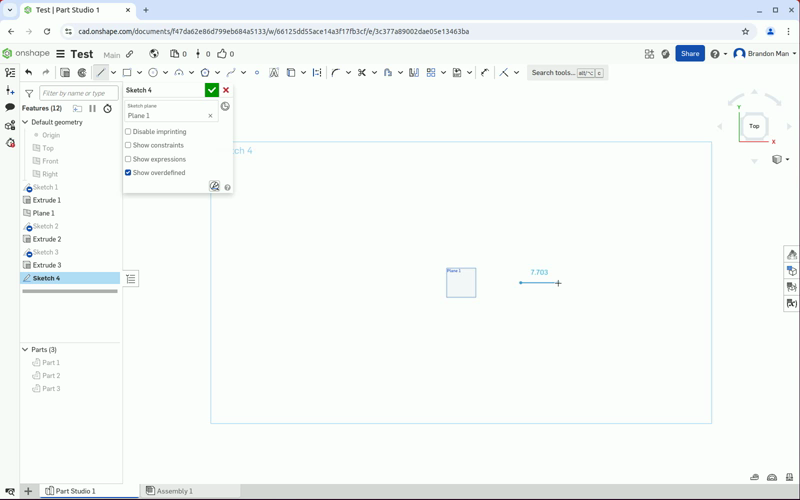
click(558, 282)
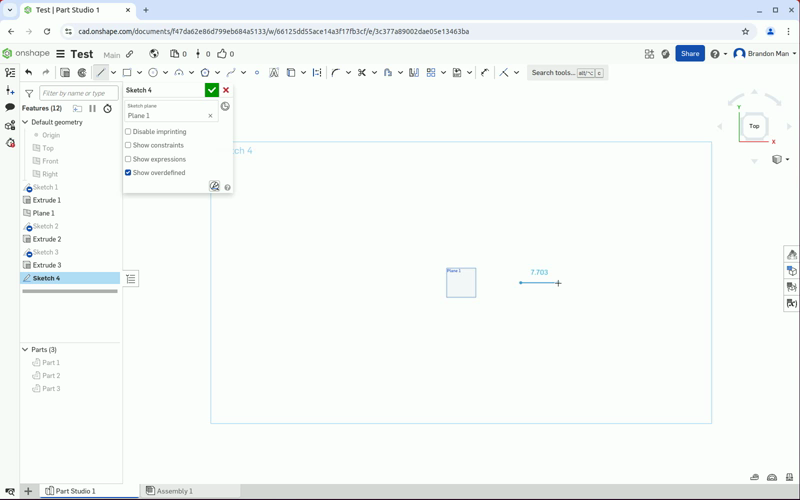
key_up(shift)
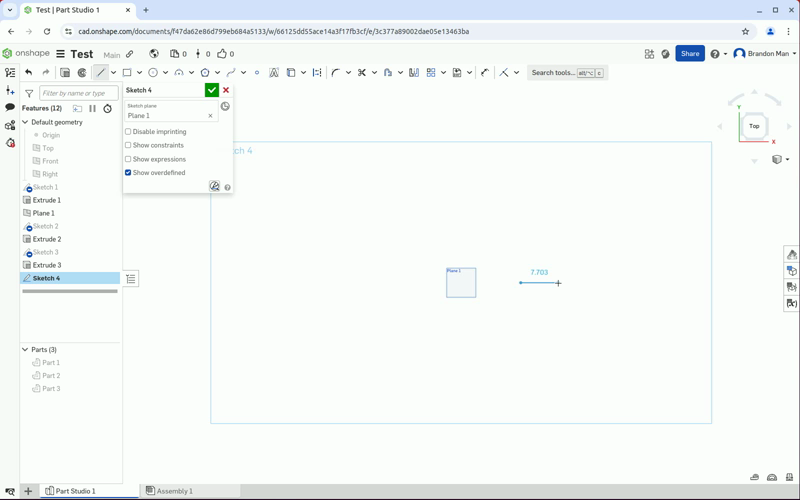
key_down(shift)
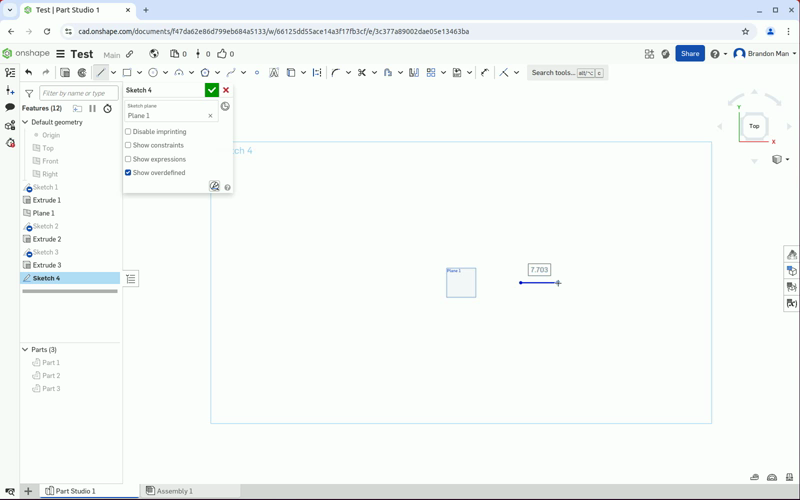
mouse_move(588, 282)
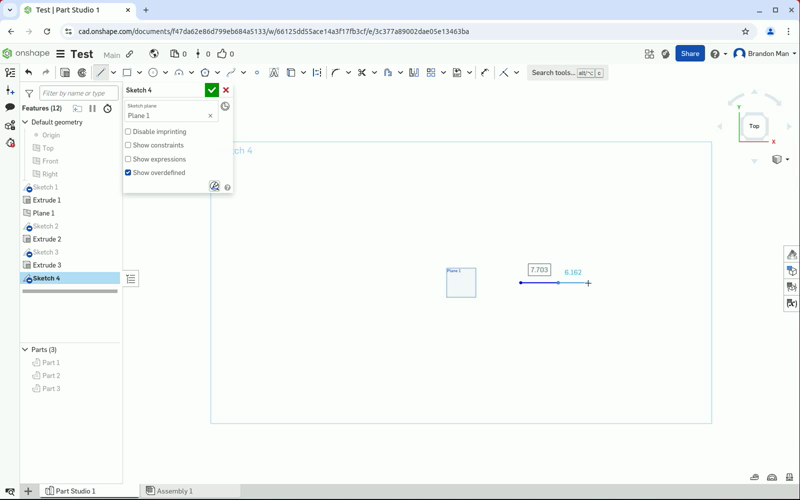
mouse_move(558, 236)
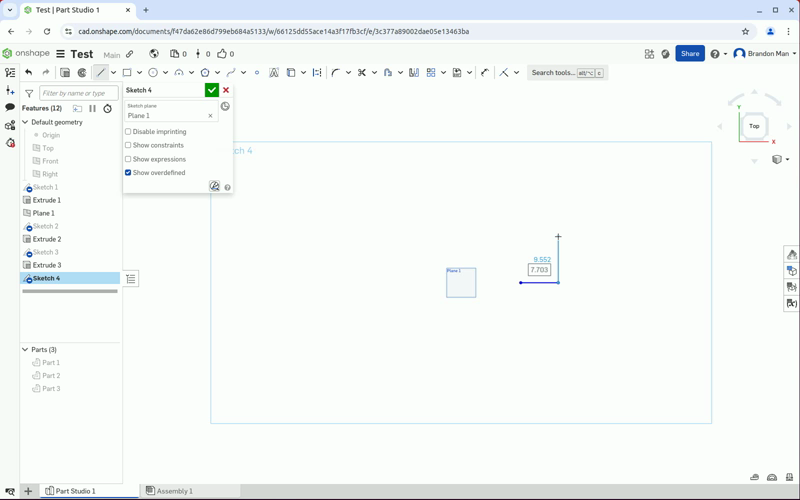
click(558, 236)
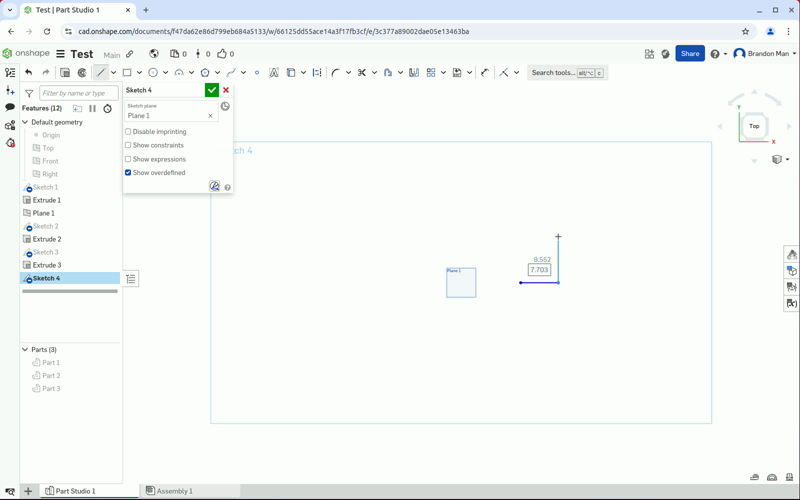
key_up(shift)
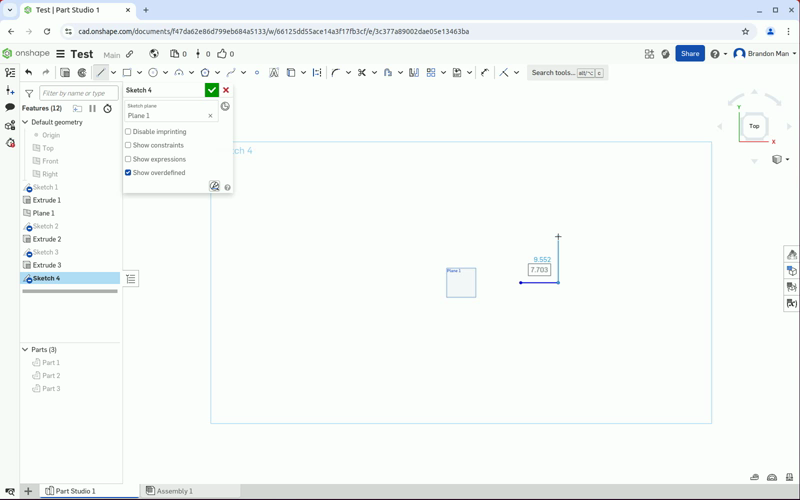
key_down(shift)
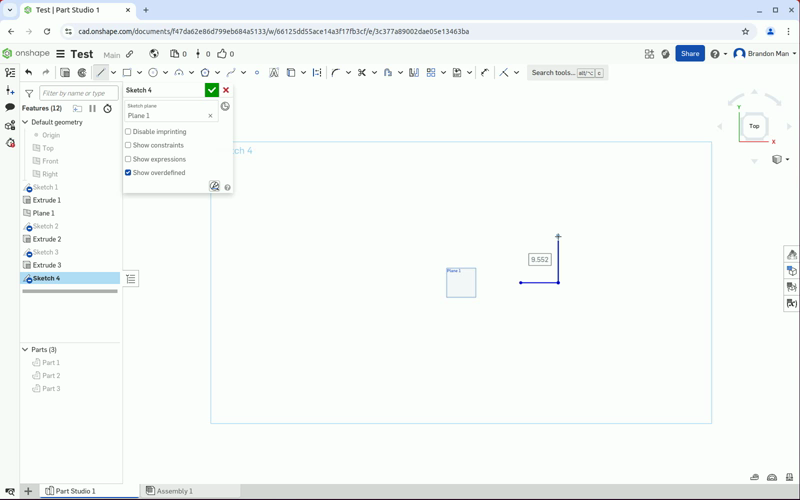
mouse_move(588, 236)
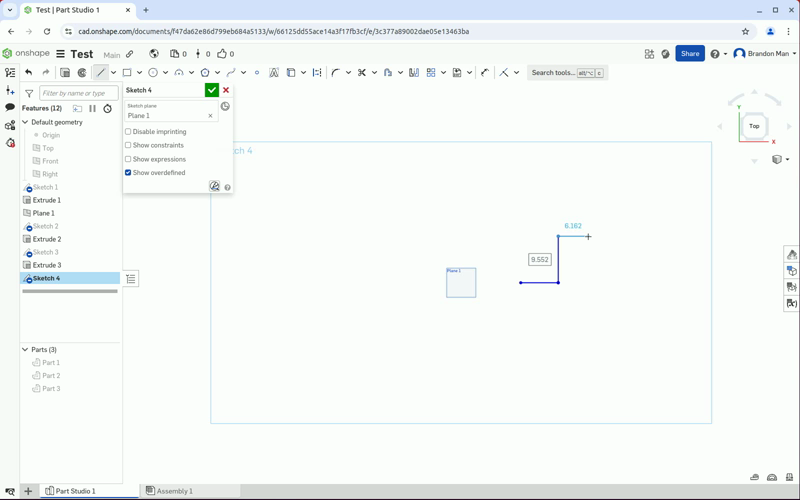
mouse_move(547, 236)
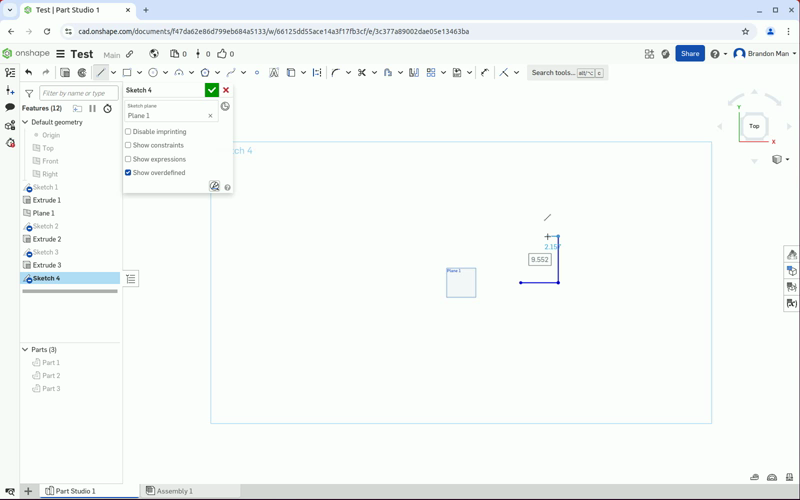
click(547, 236)
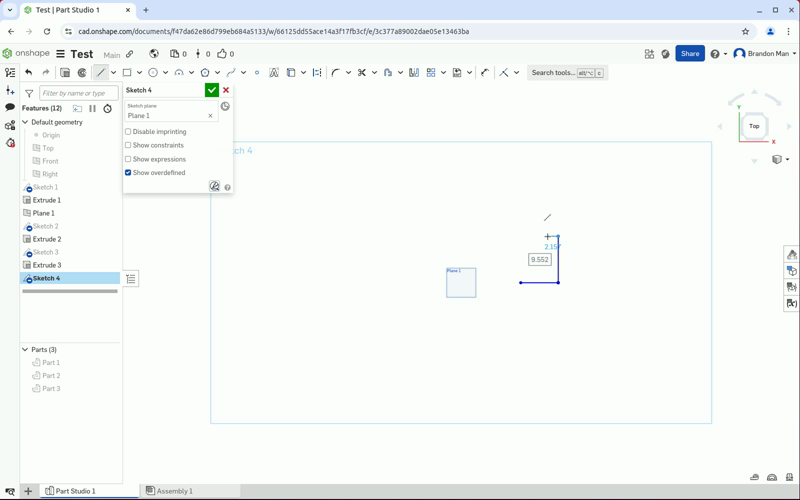
key_up(shift)
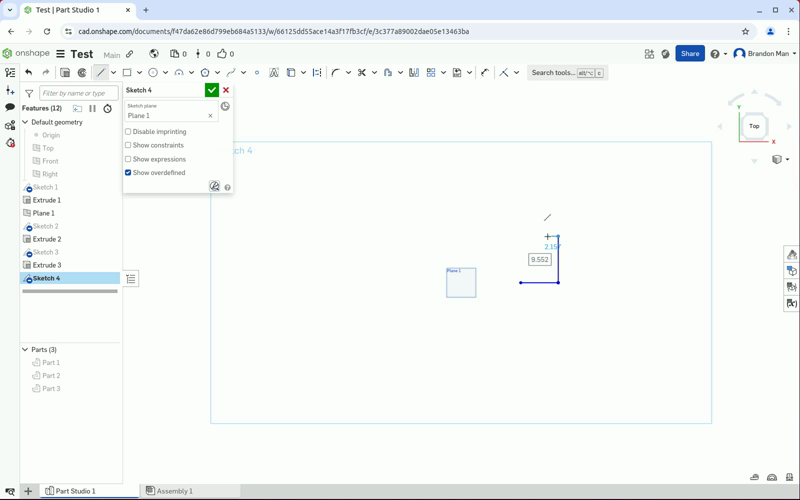
key_down(shift)
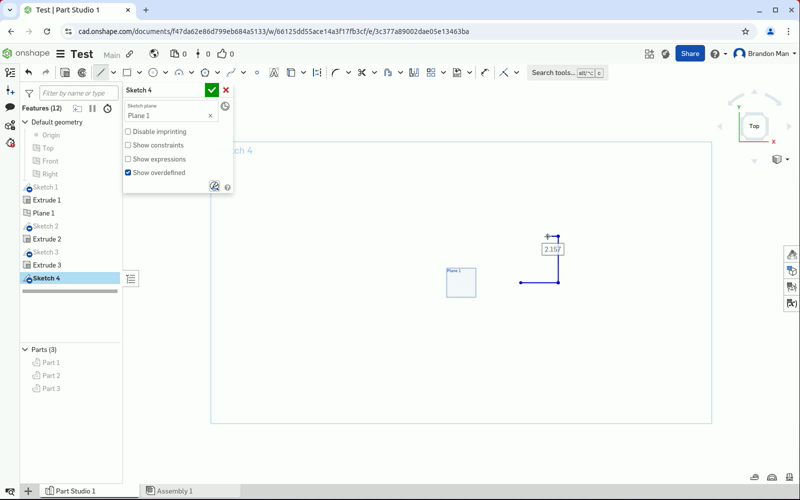
mouse_move(577, 236)
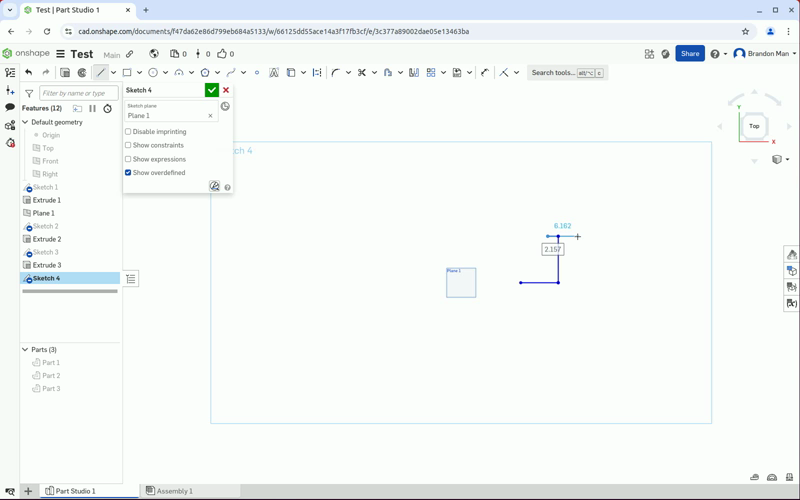
mouse_move(543, 236)
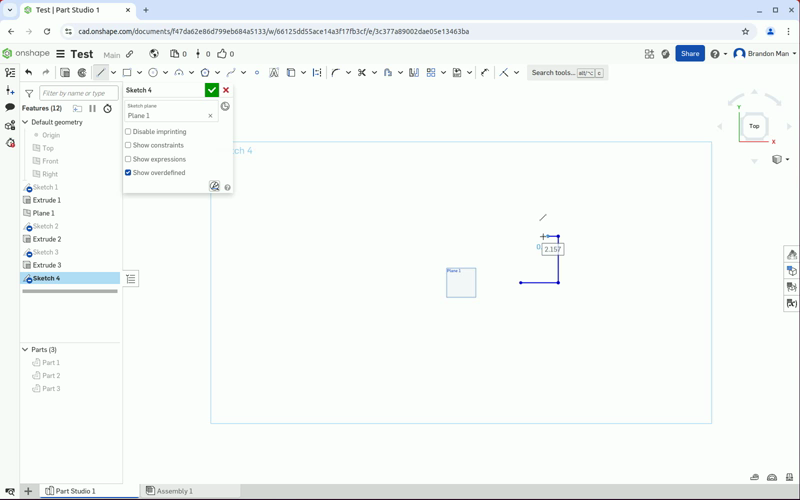
scroll(6)
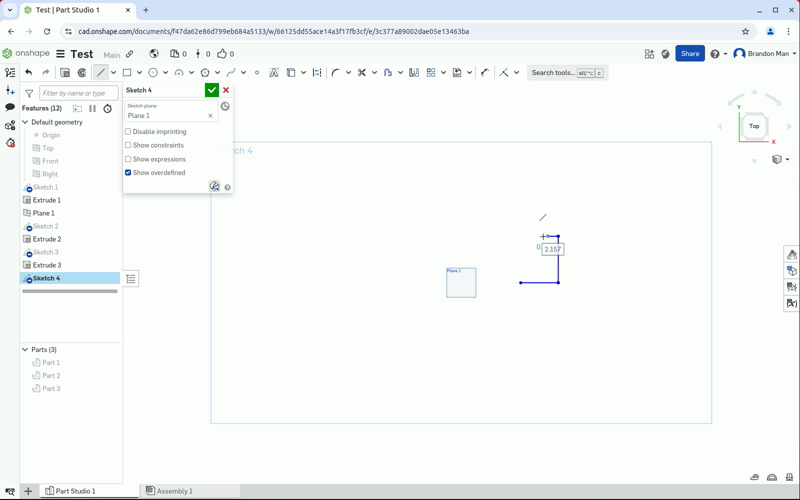
scroll(6)
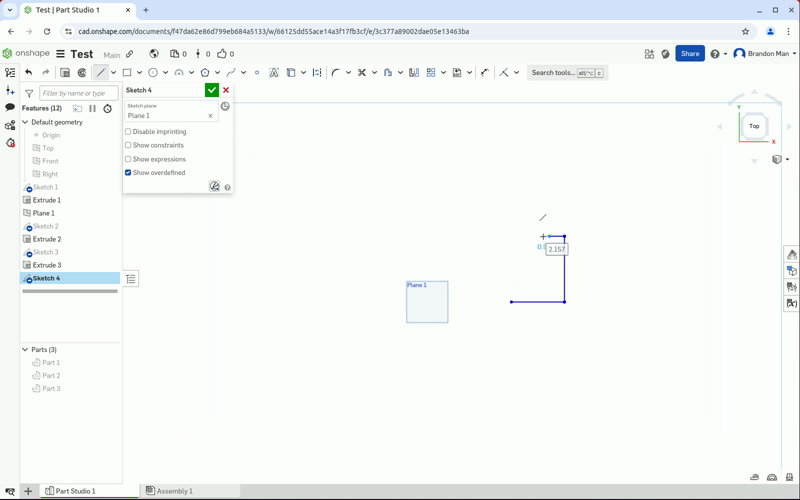
scroll(6)
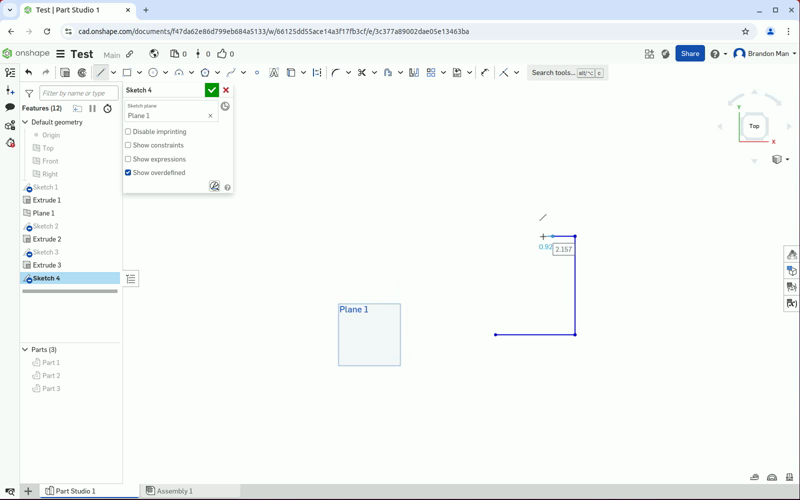
scroll(6)
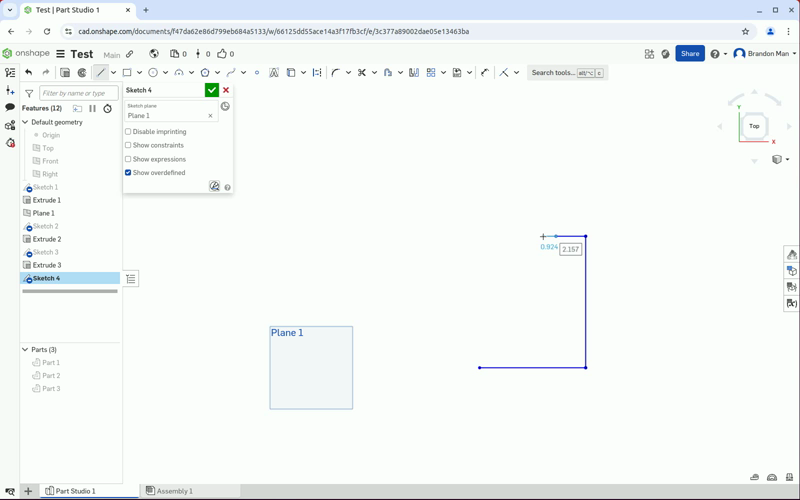
scroll(6)
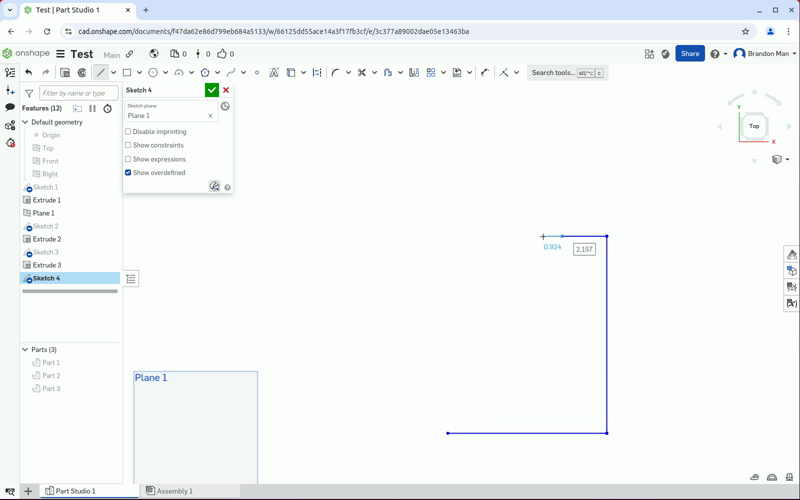
scroll(6)
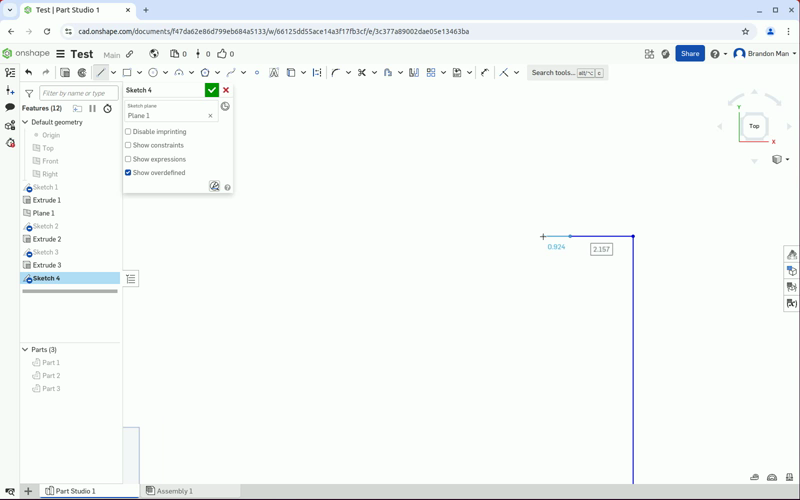
scroll(6)
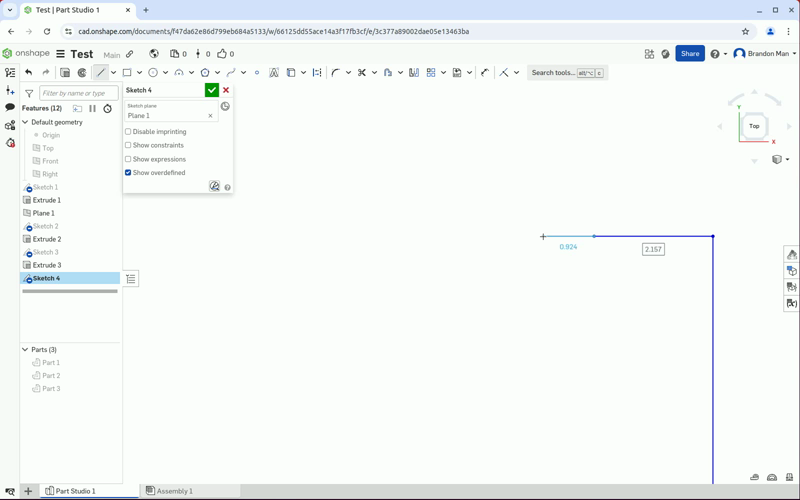
click(543, 236)
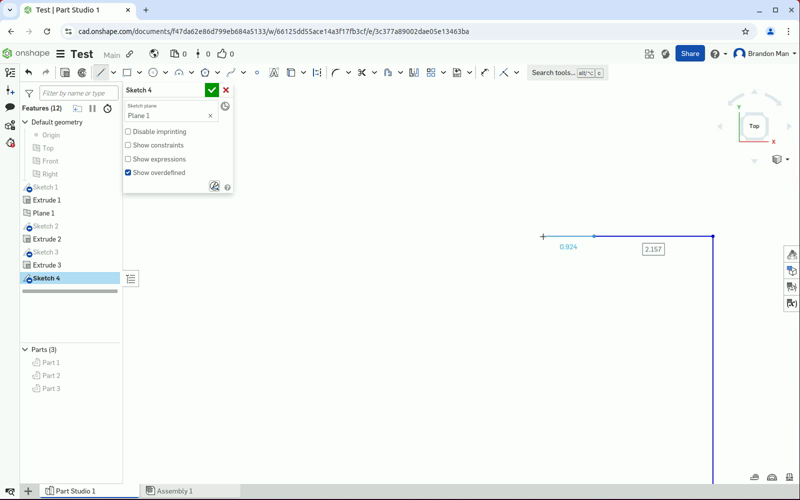
scroll(-6)
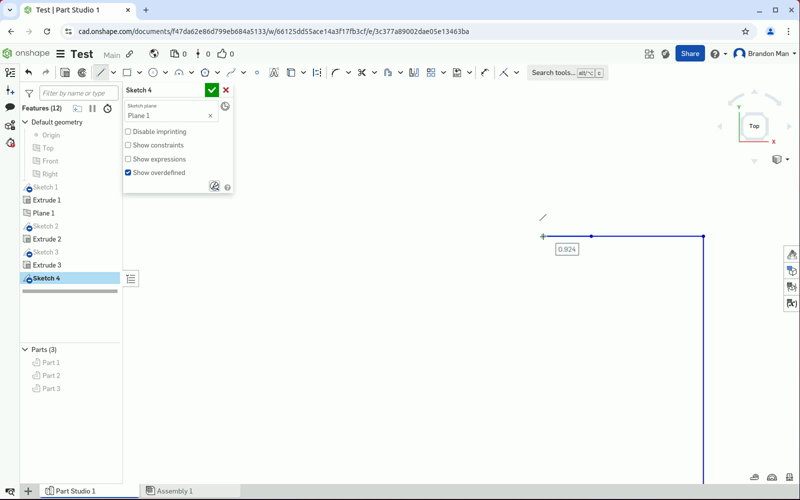
scroll(-6)
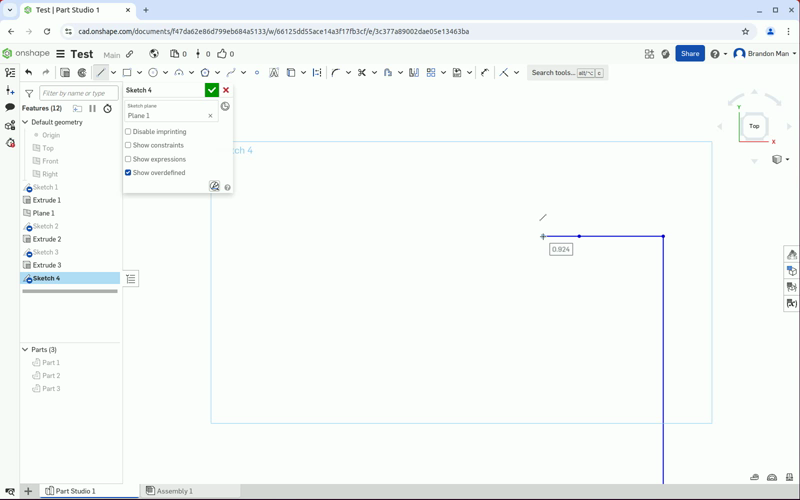
scroll(-6)
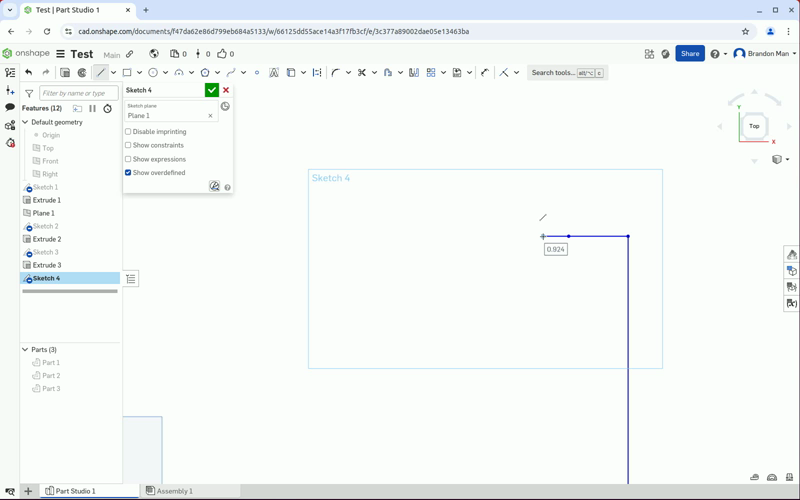
scroll(-6)
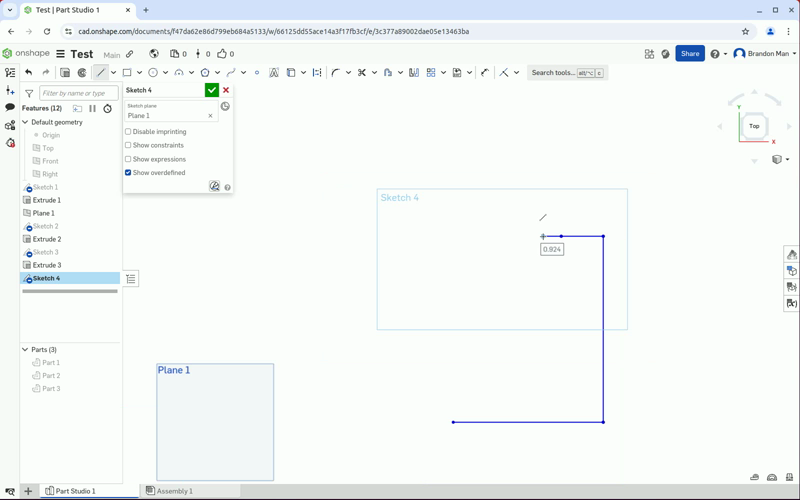
scroll(-6)
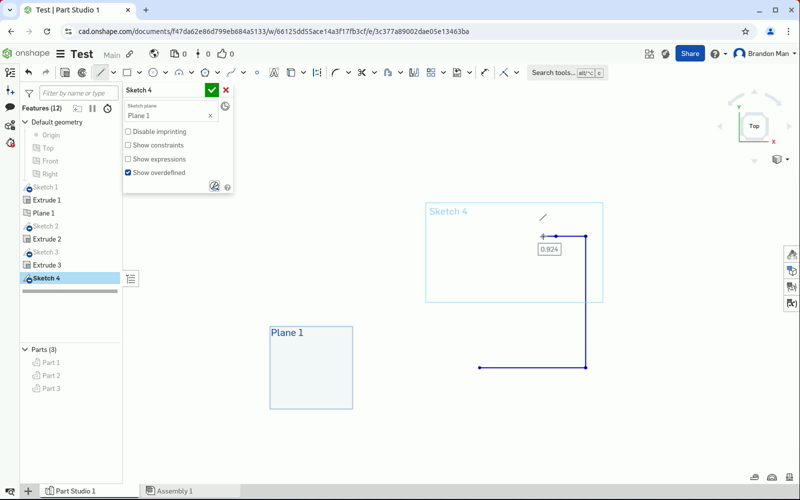
scroll(-6)
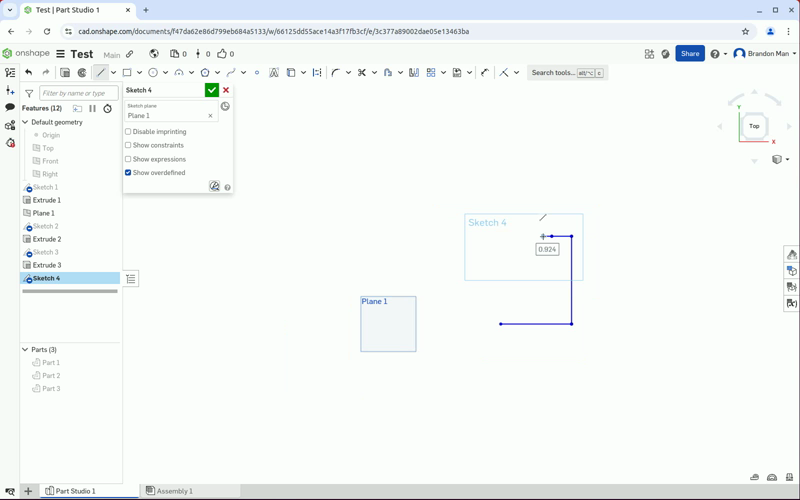
scroll(-6)
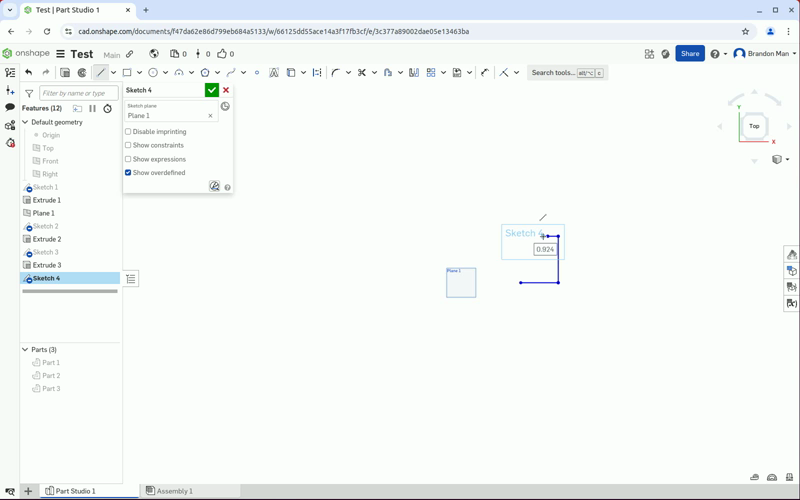
key_up(shift)
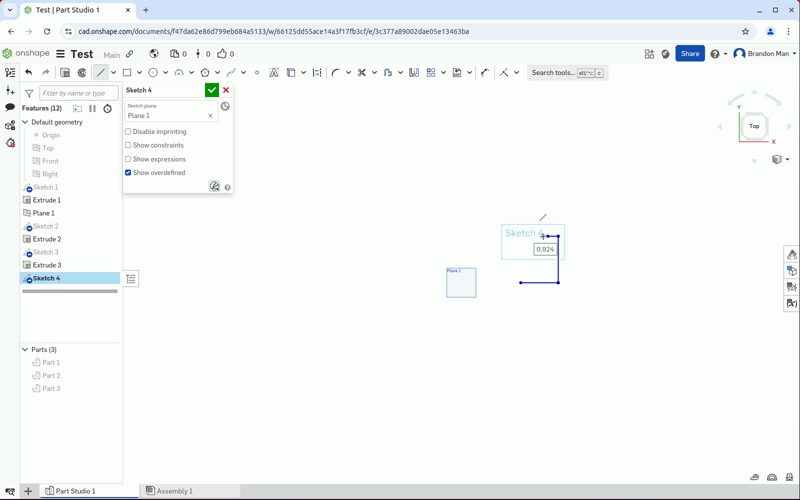
key_down(shift)
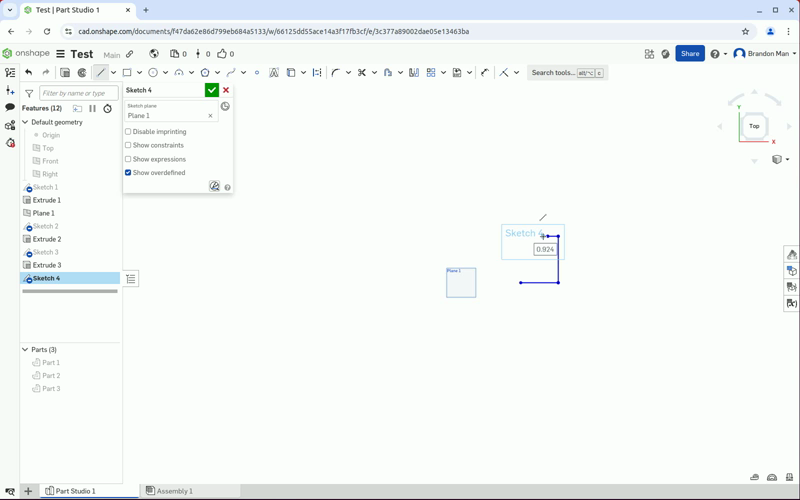
mouse_move(573, 236)
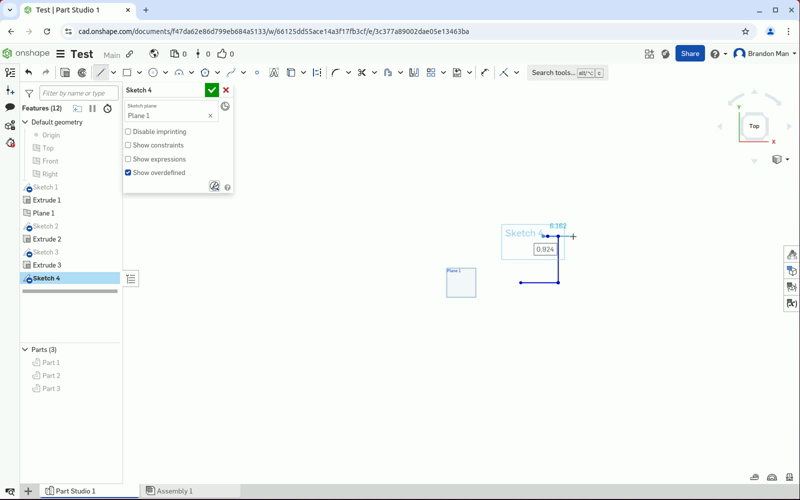
mouse_move(520, 236)
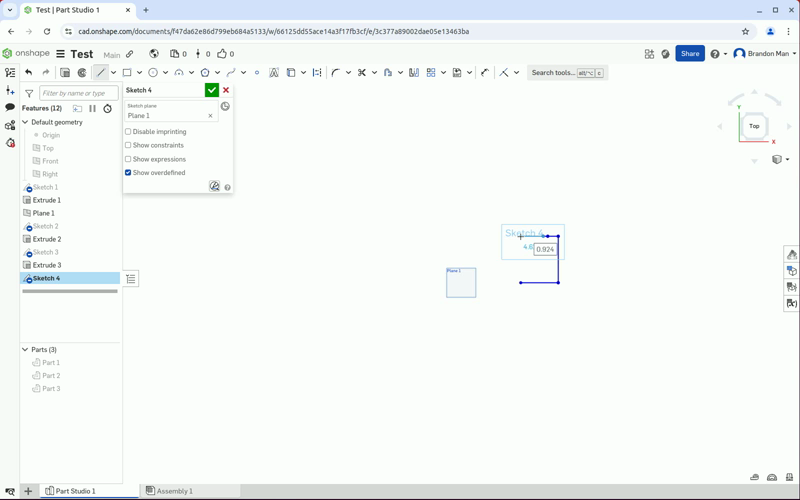
click(520, 236)
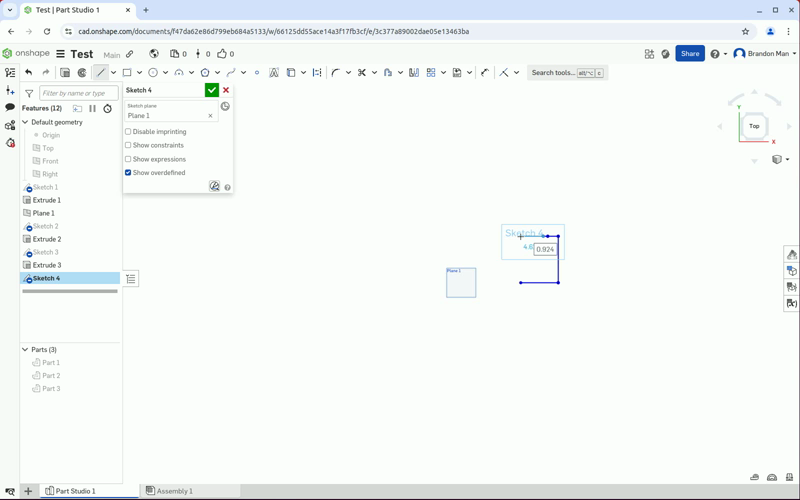
key_up(shift)
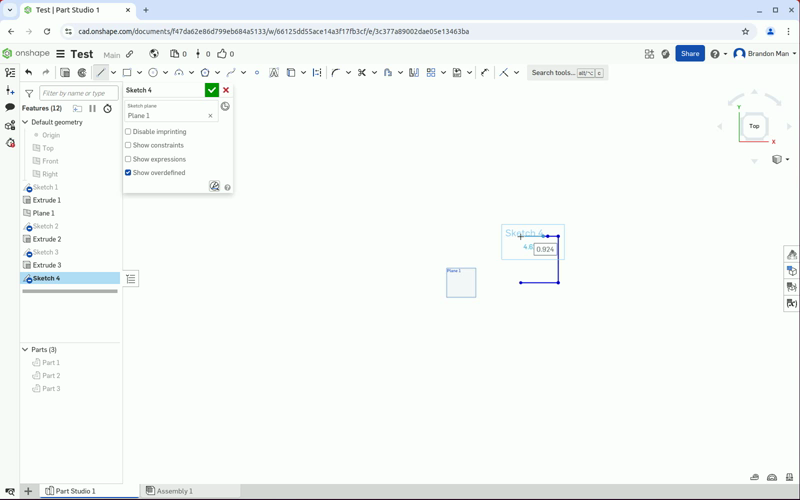
mouse_move(550, 236)
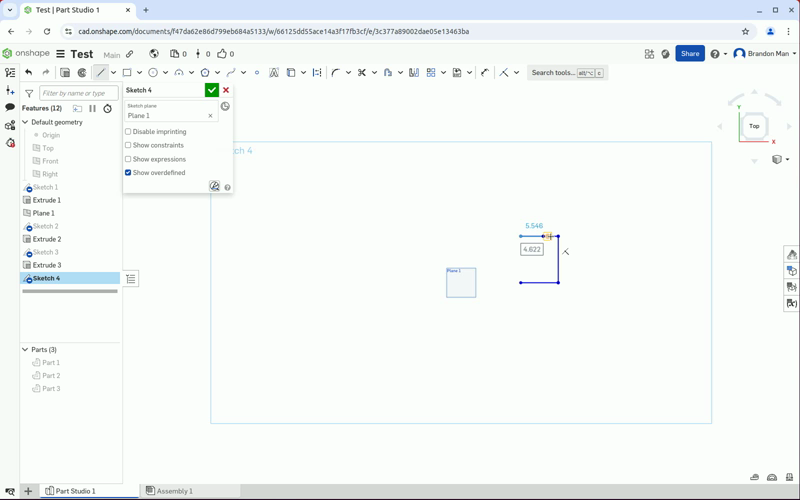
key_down(shift)
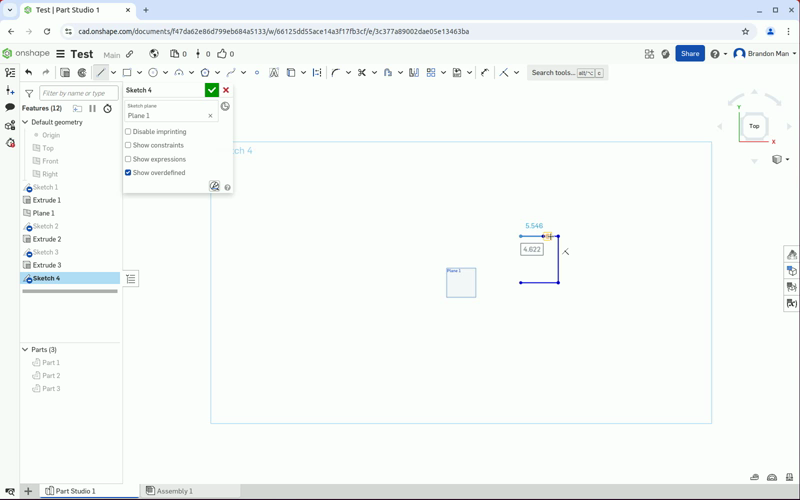
mouse_move(520, 282)
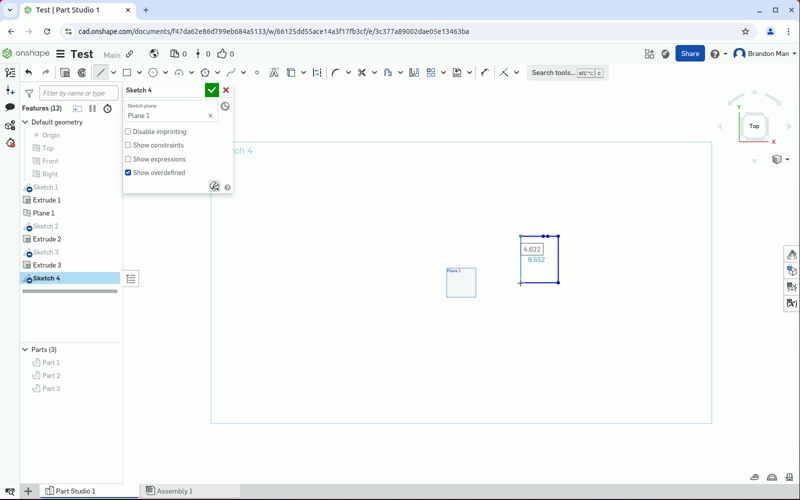
key_up(shift)
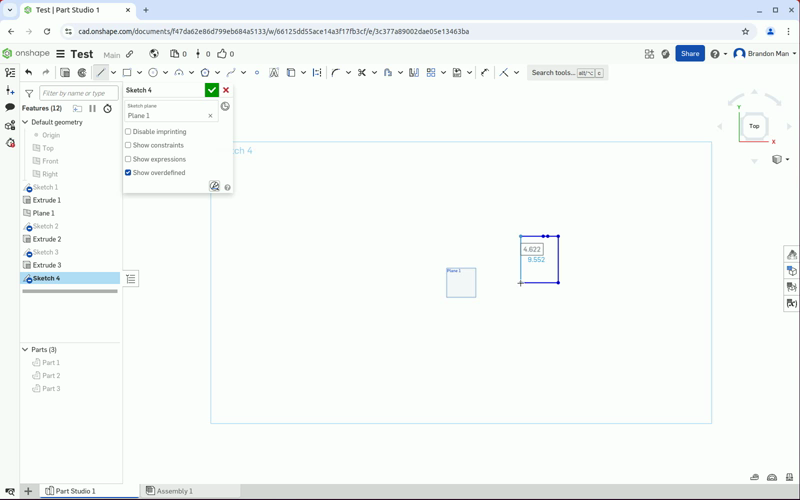
click(520, 282)
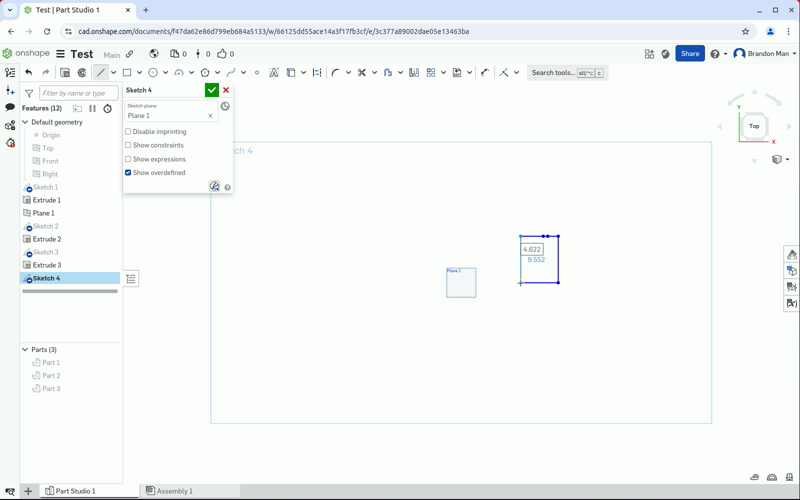
key(esc)
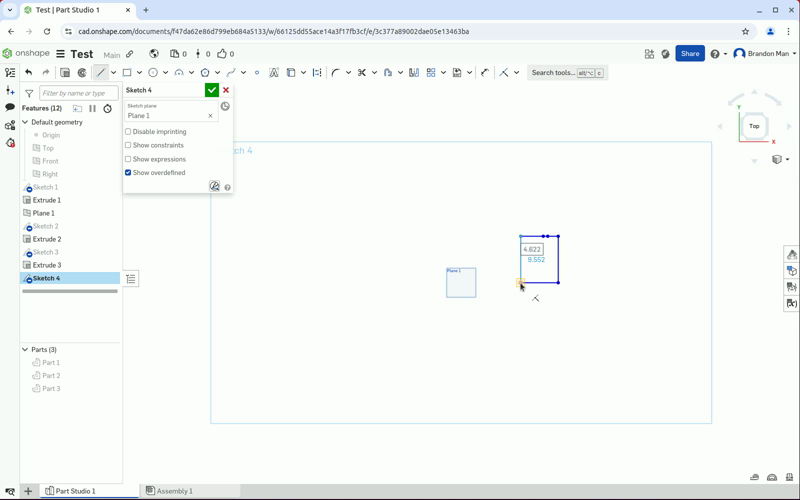
mouse_move(526, 264)
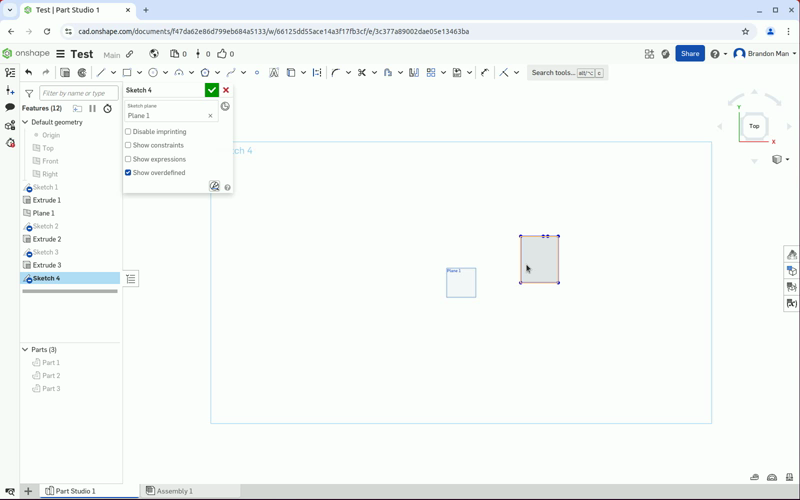
scroll(6)
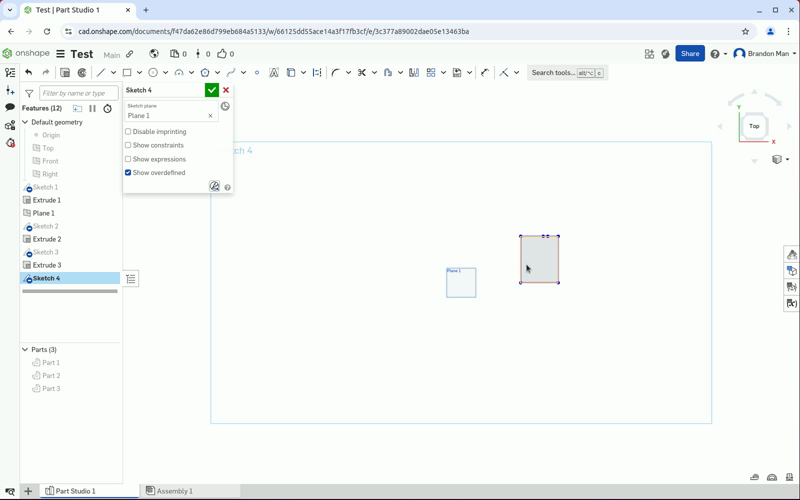
scroll(6)
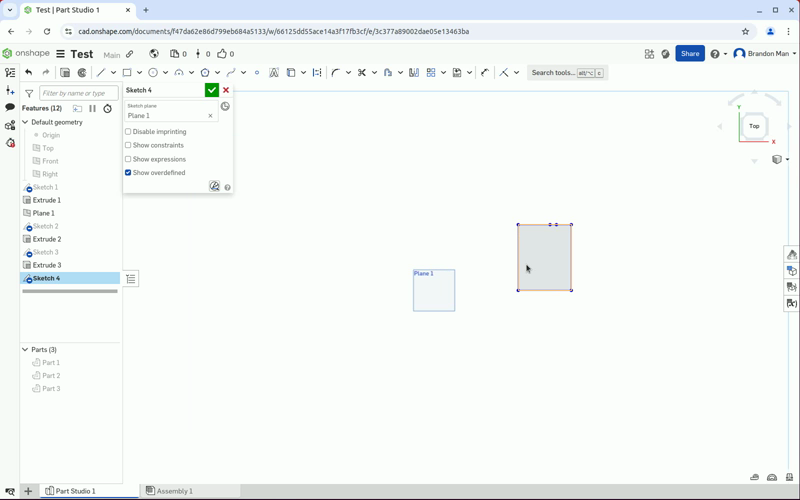
scroll(6)
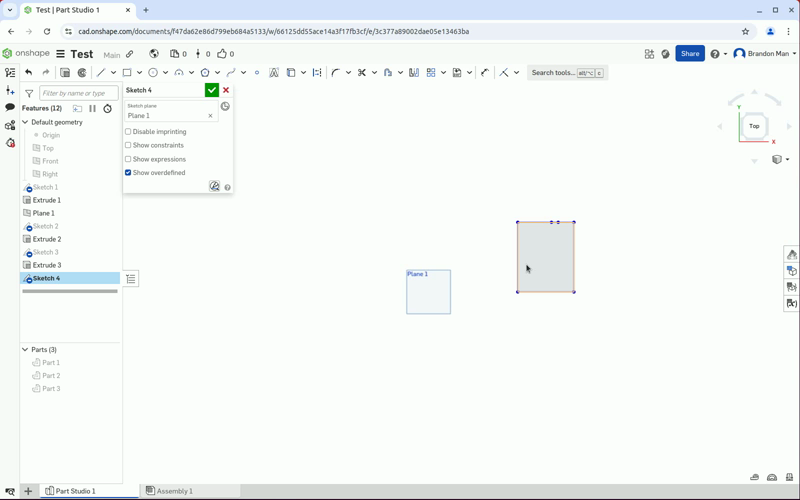
scroll(6)
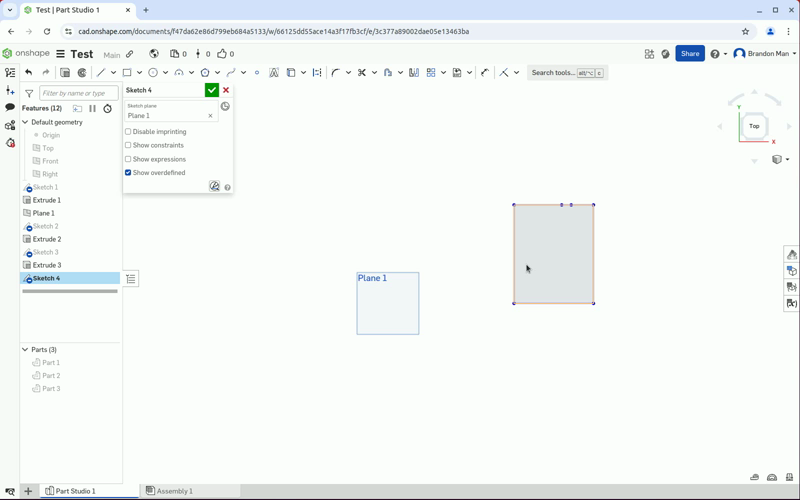
scroll(6)
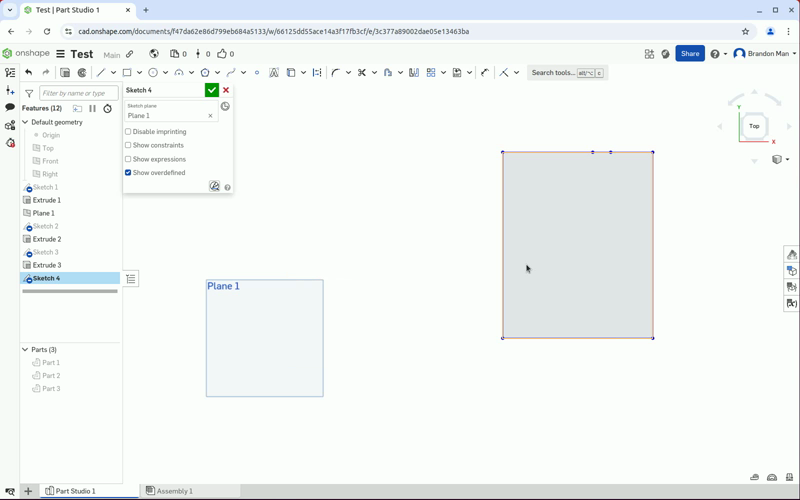
scroll(6)
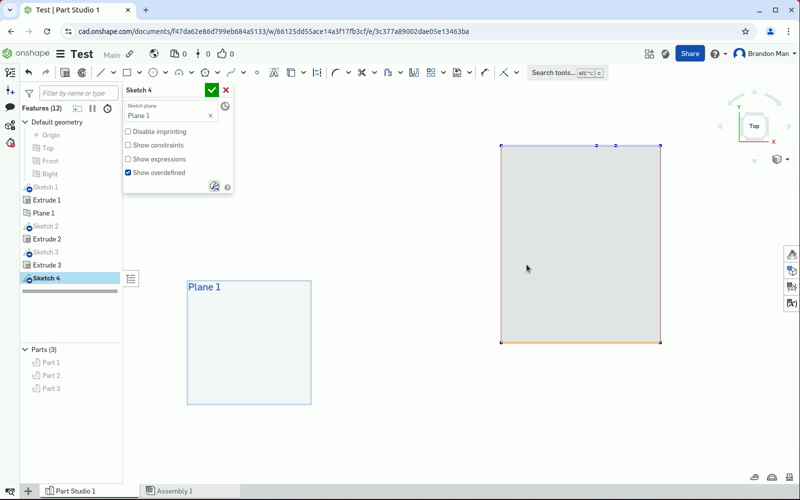
scroll(6)
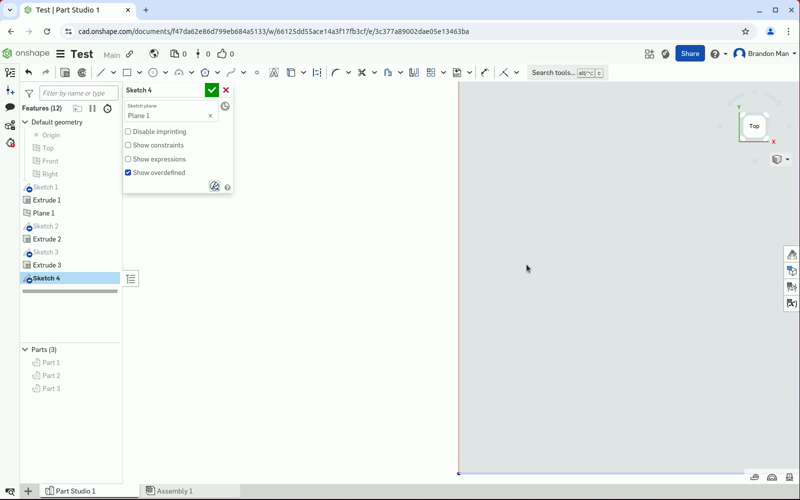
click(526, 264)
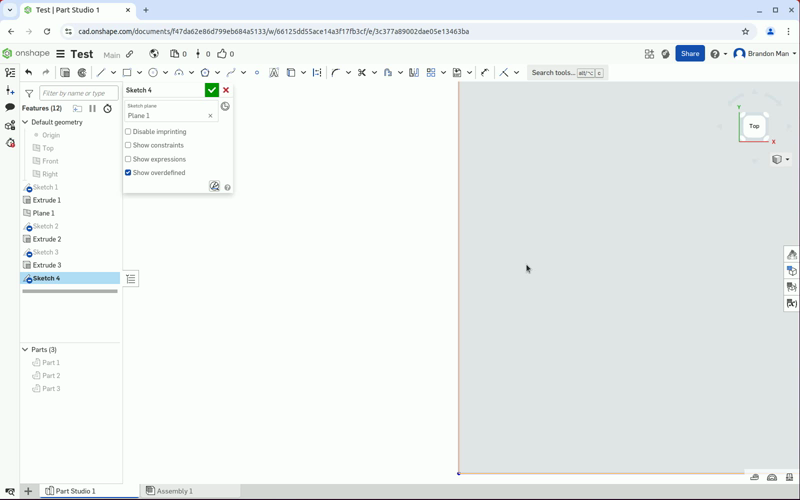
scroll(-6)
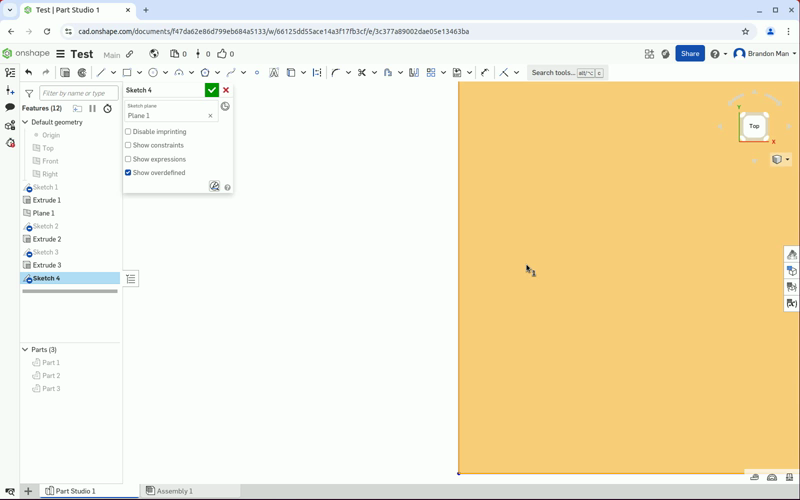
scroll(-6)
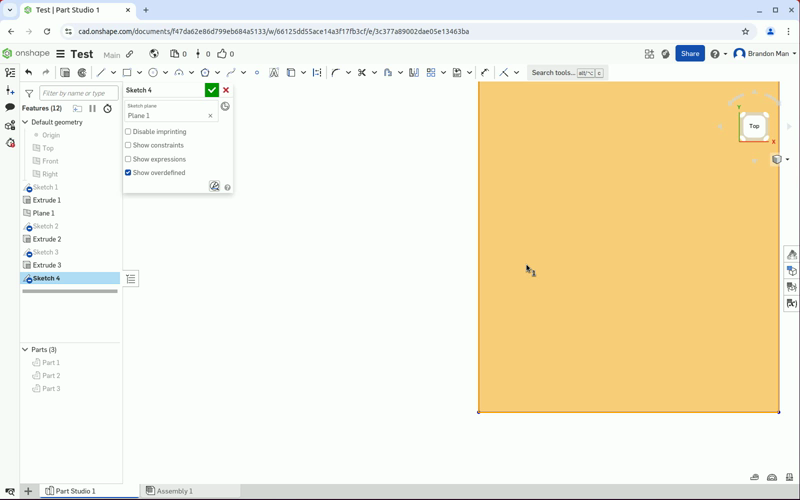
scroll(-6)
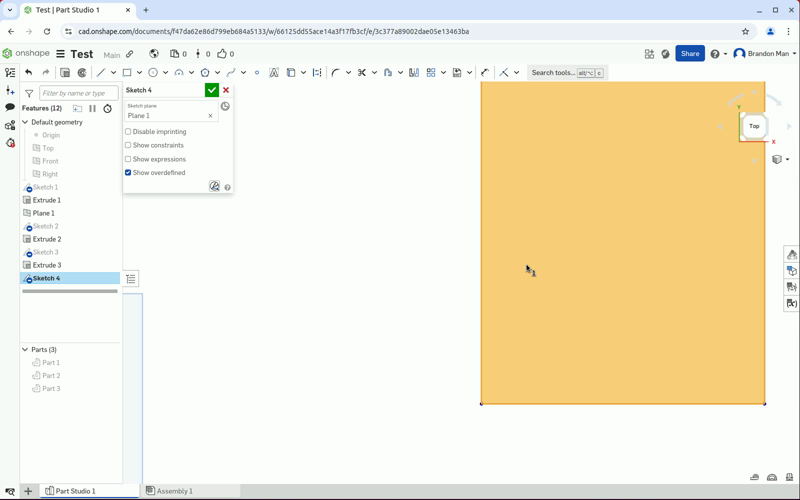
scroll(-6)
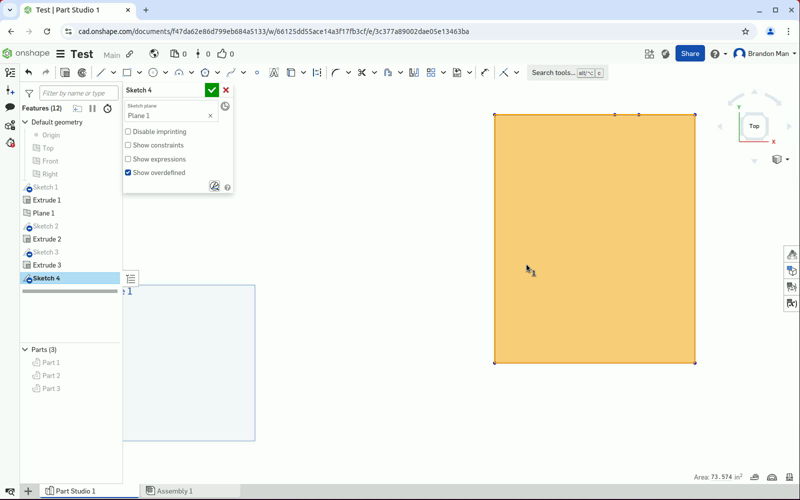
scroll(-6)
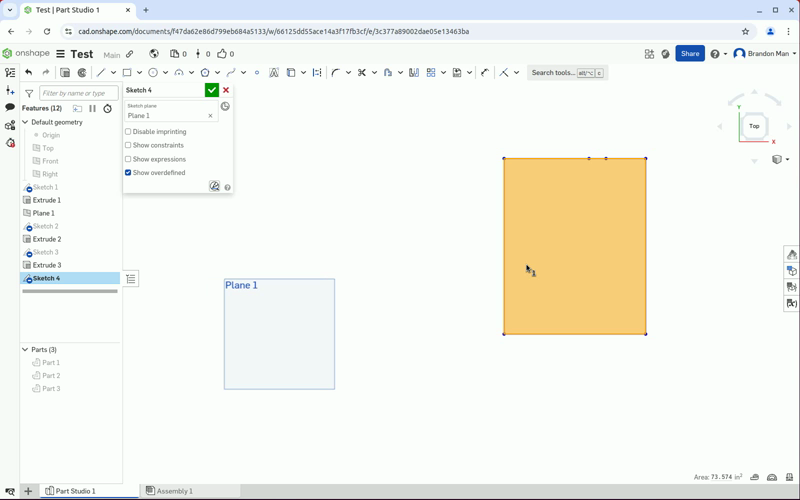
scroll(-6)
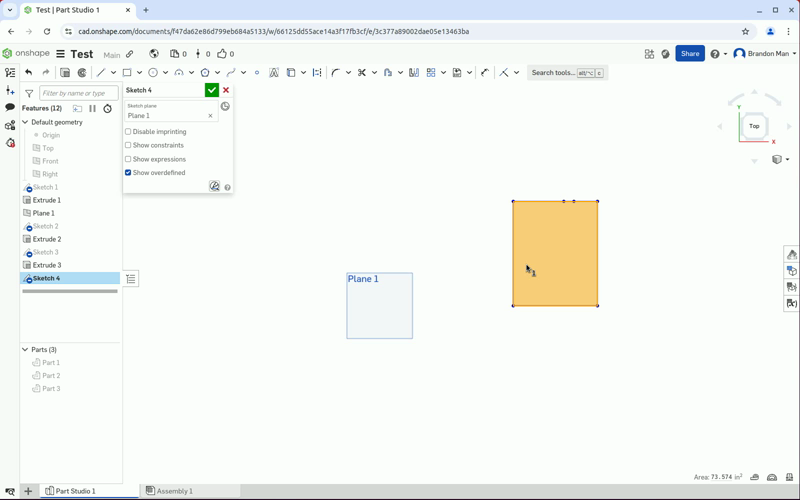
scroll(-6)
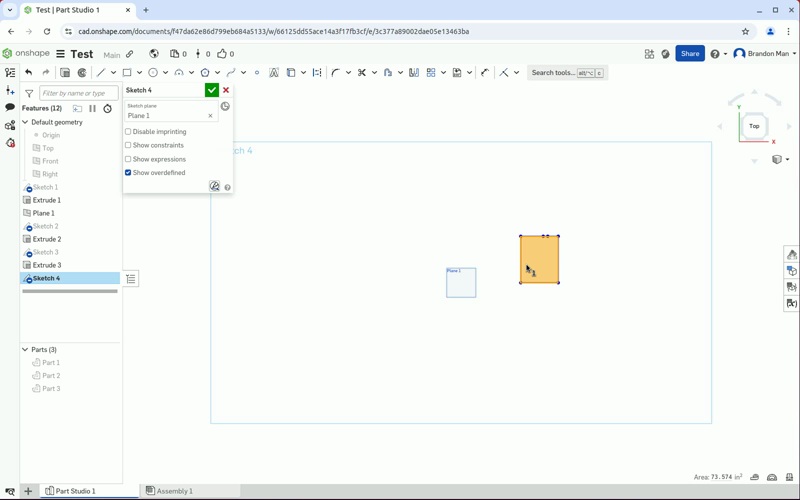
mouse_move(73, 352)
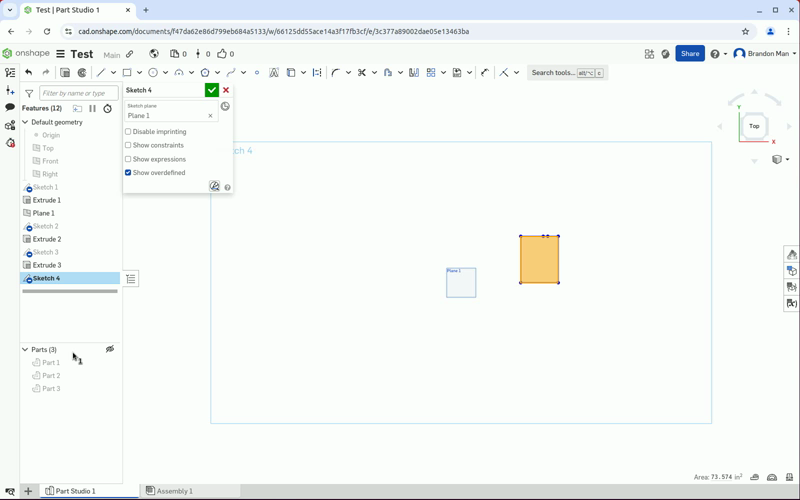
key(shift+y)
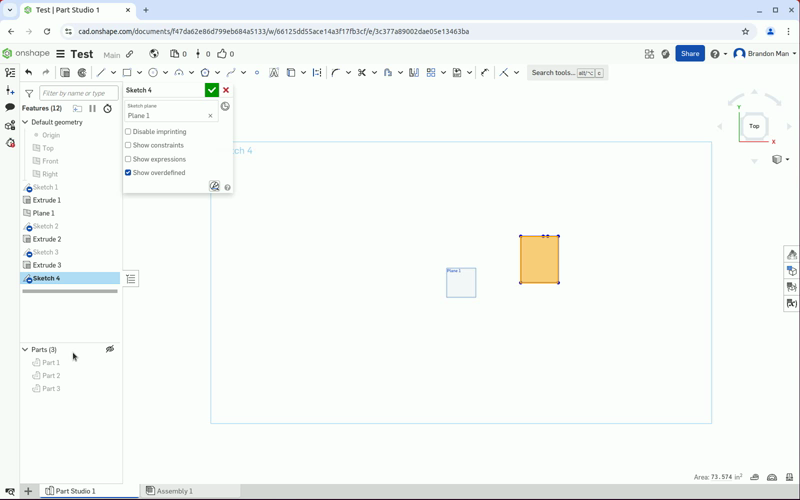
key(shift+e)
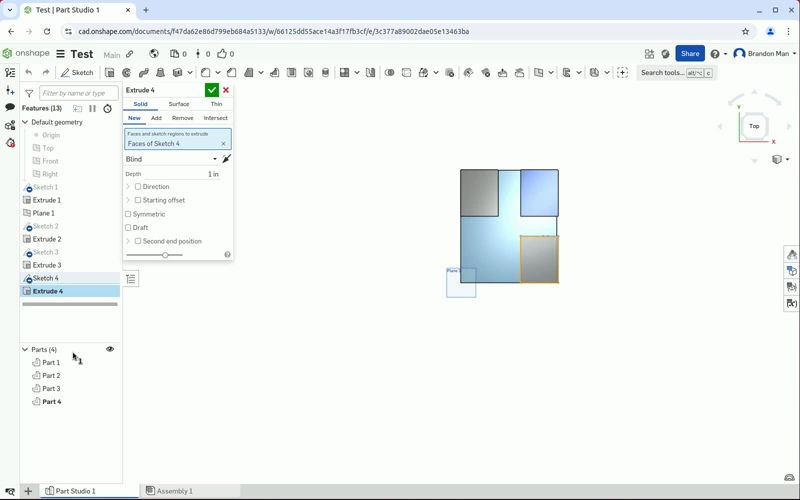
mouse_move(143, 106)
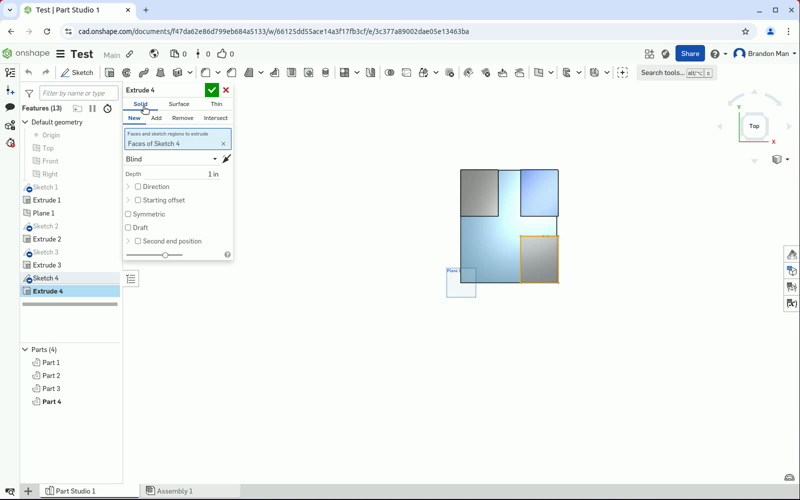
click(143, 106)
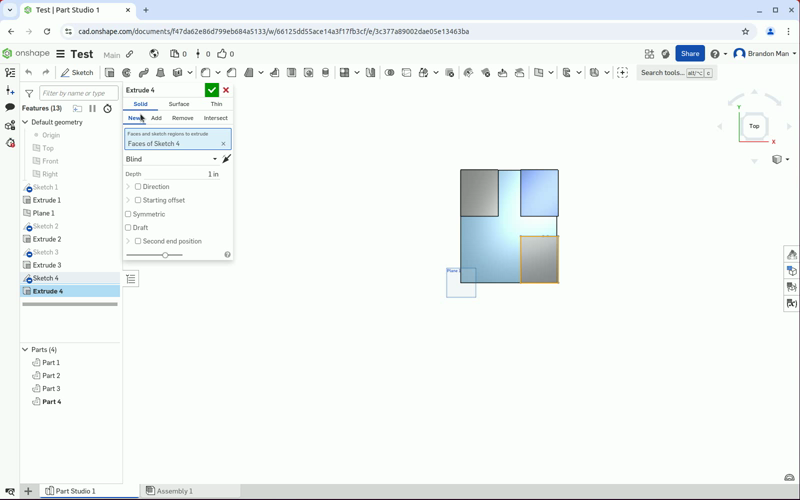
mouse_move(137, 120)
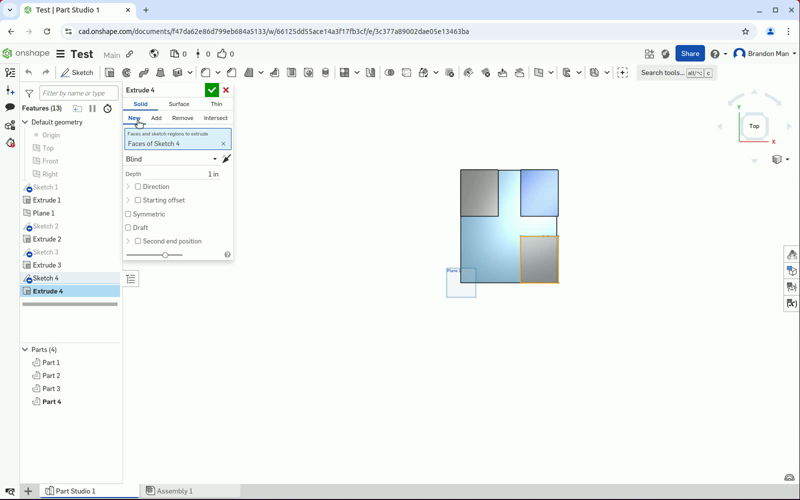
click(137, 120)
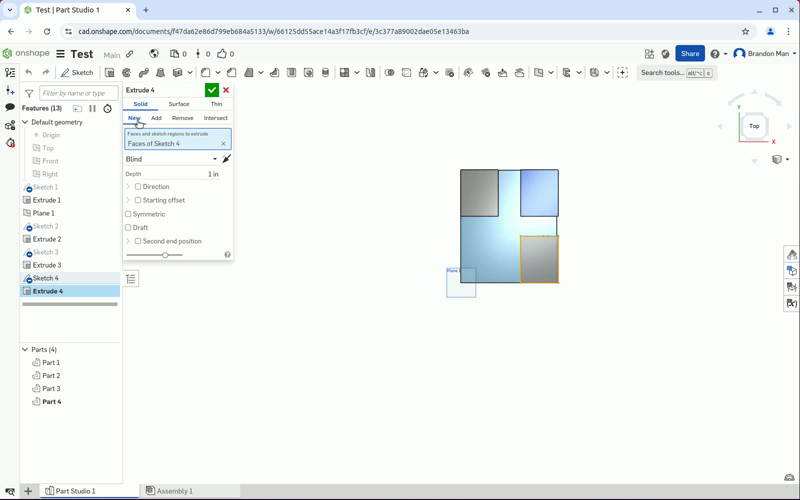
key(tab, 4)
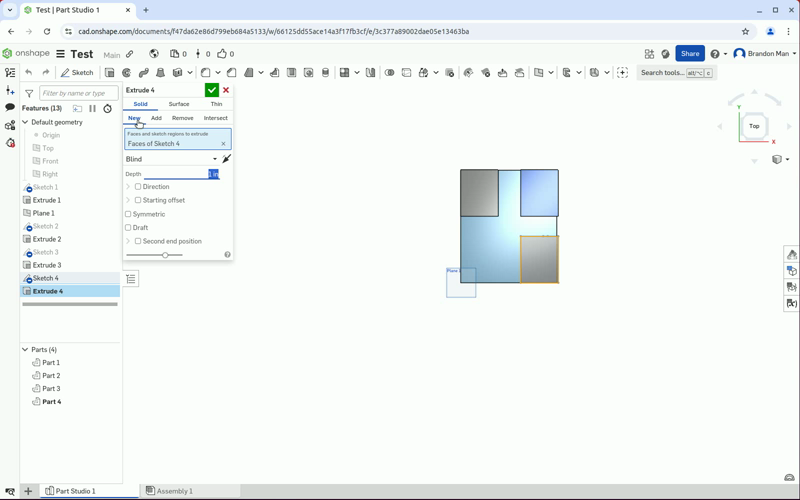
text(2.889)
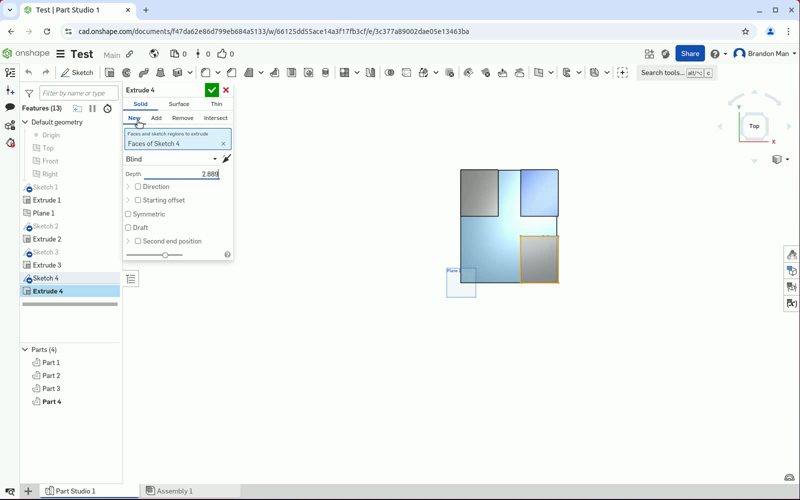
key(enter)
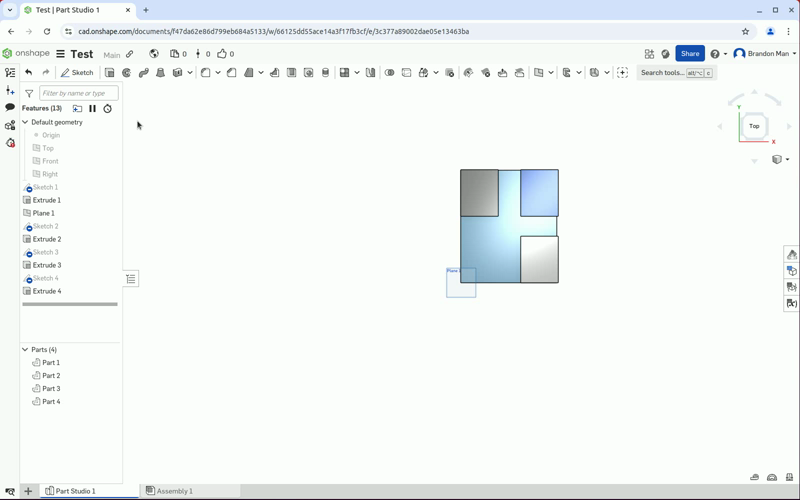
key(shift+h)
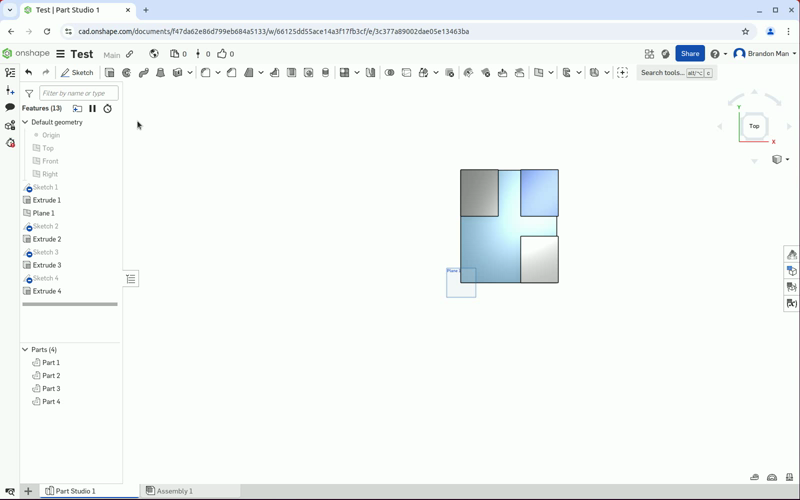
key(shift+h)
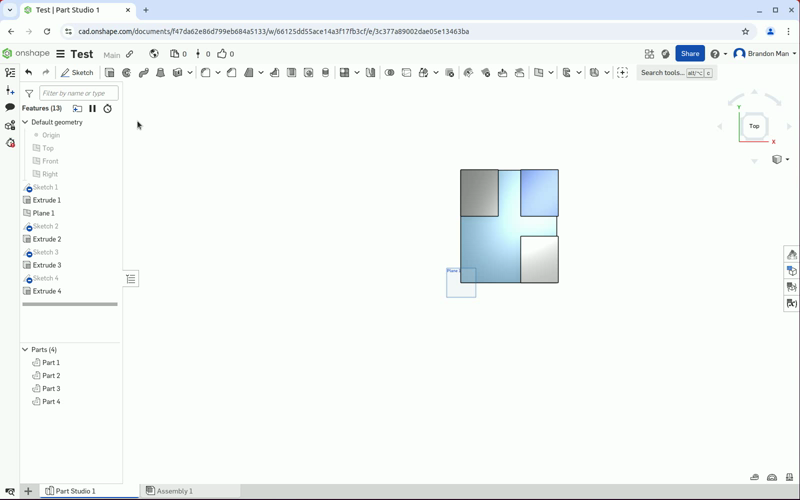
mouse_move(73, 189)
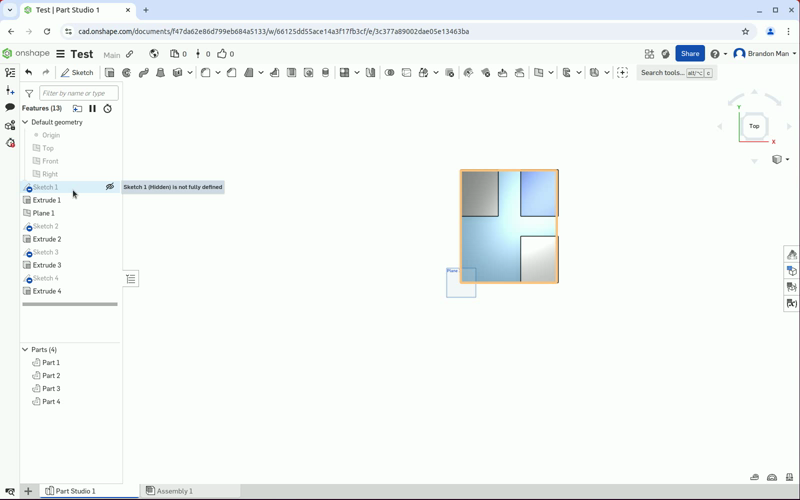
click(73, 189)
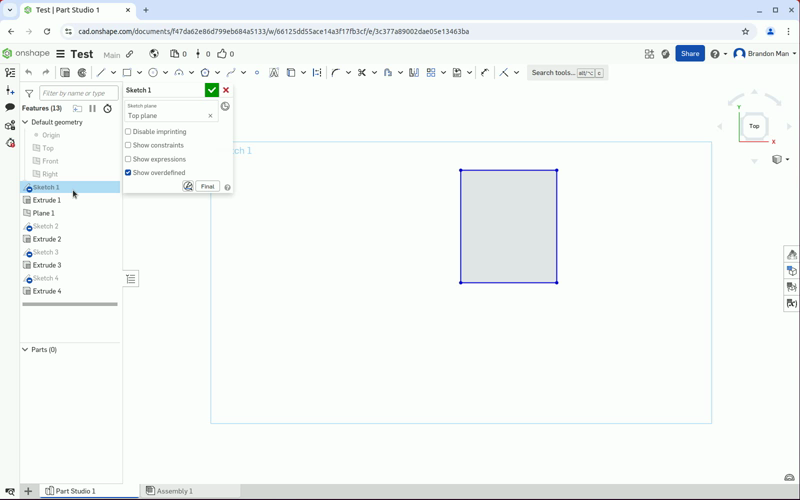
mouse_move(229, 92)
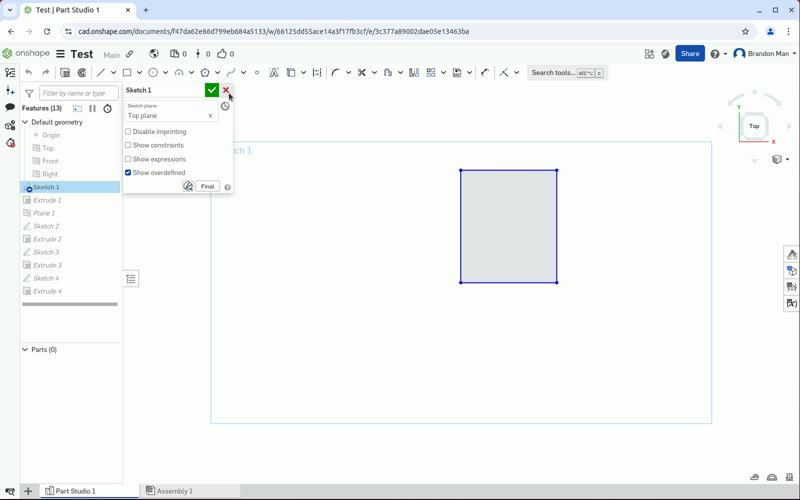
click(229, 92)
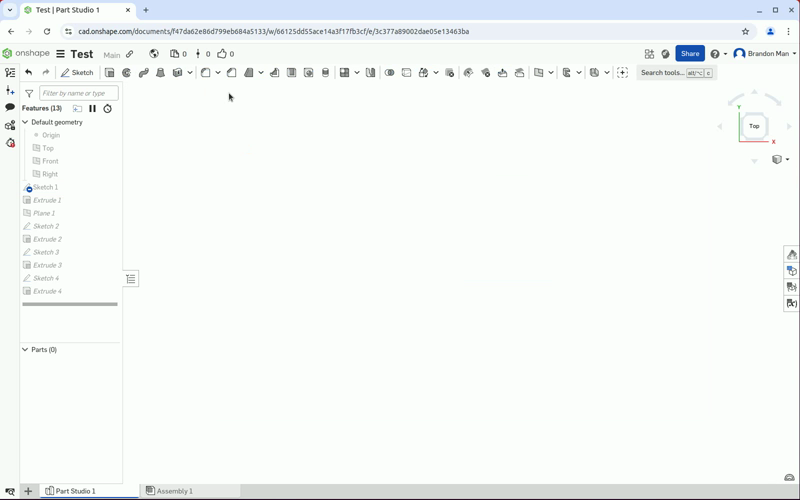
key(shift+s)
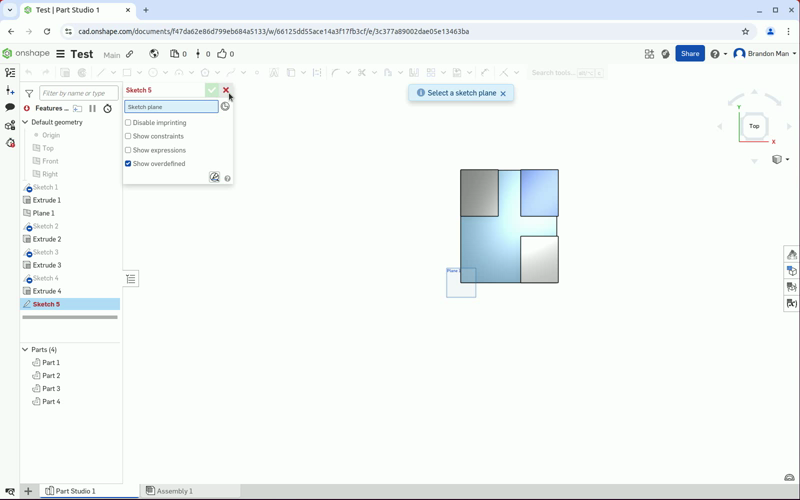
mouse_move(73, 215)
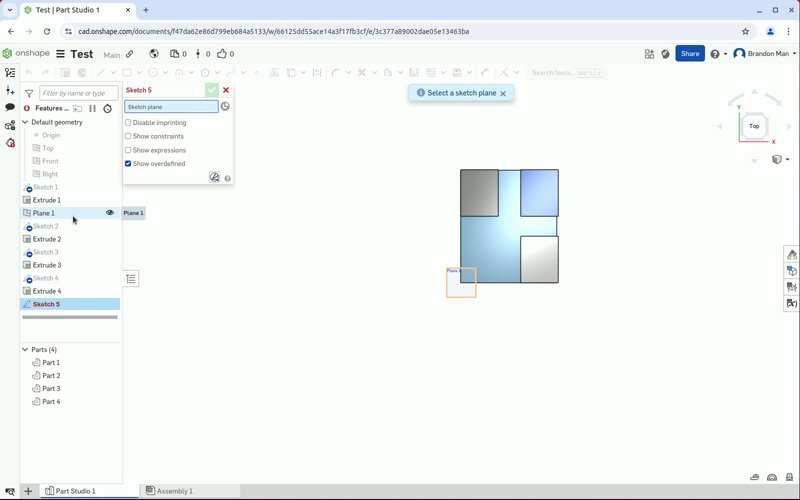
click(73, 215)
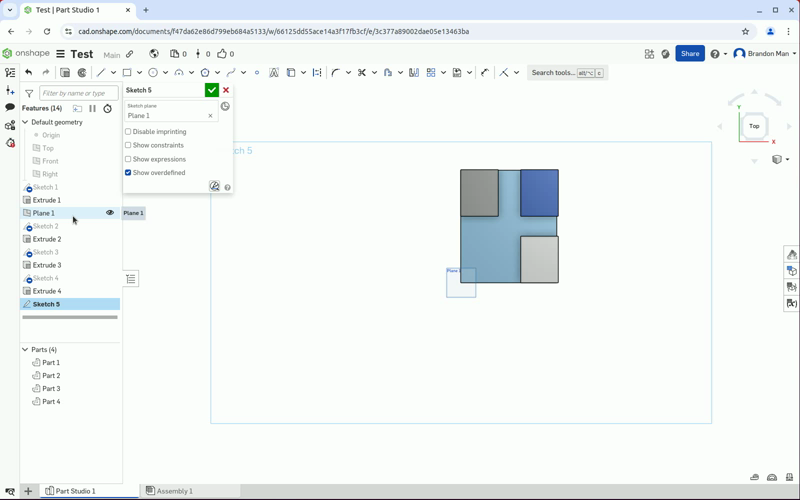
mouse_move(73, 352)
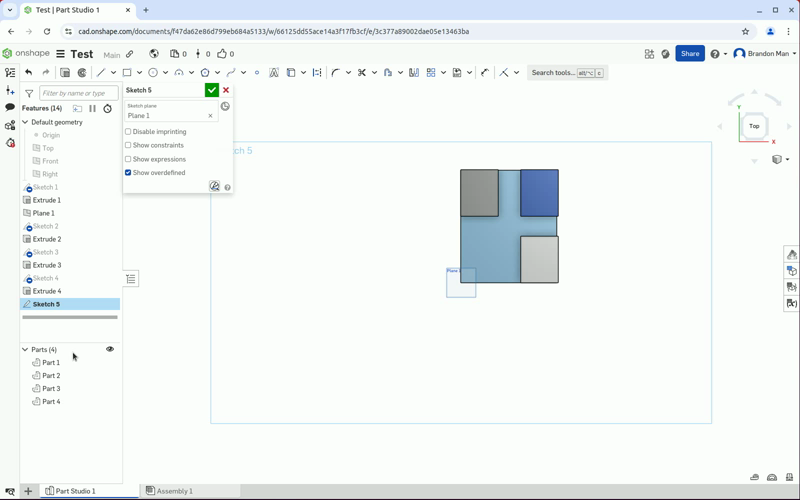
key(y)
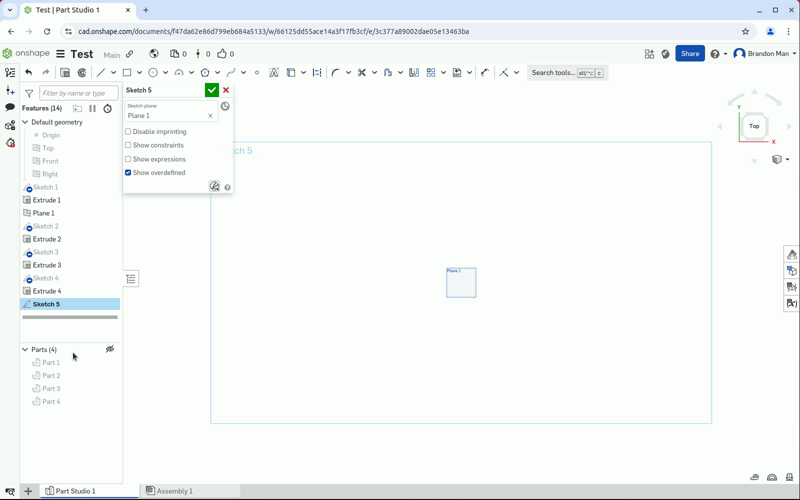
key(l)
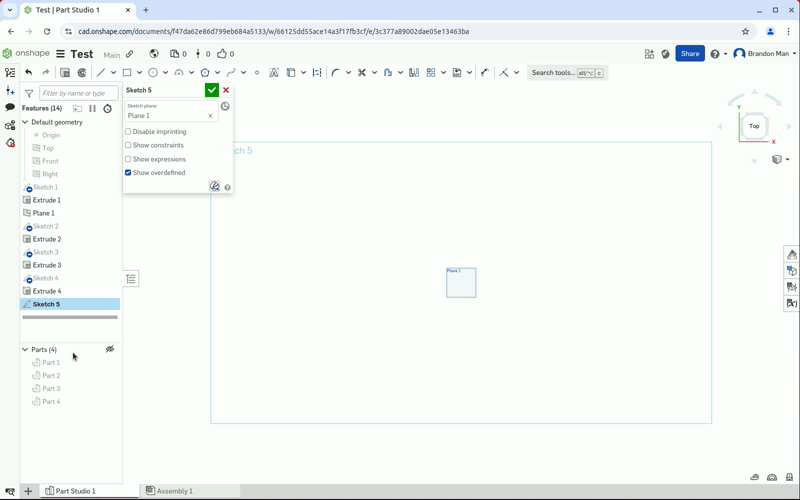
key_down(shift)
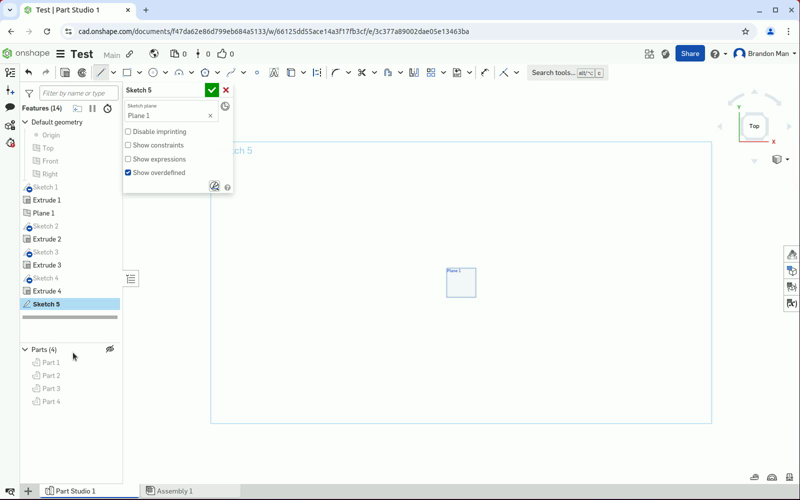
mouse_move(460, 282)
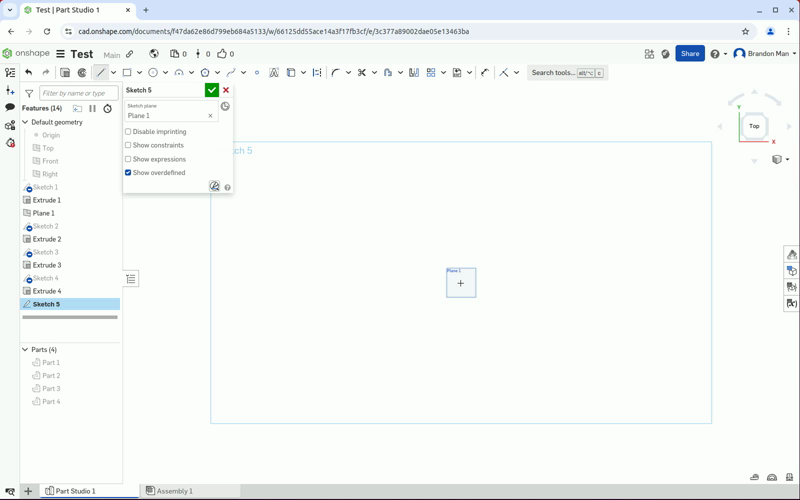
click(460, 282)
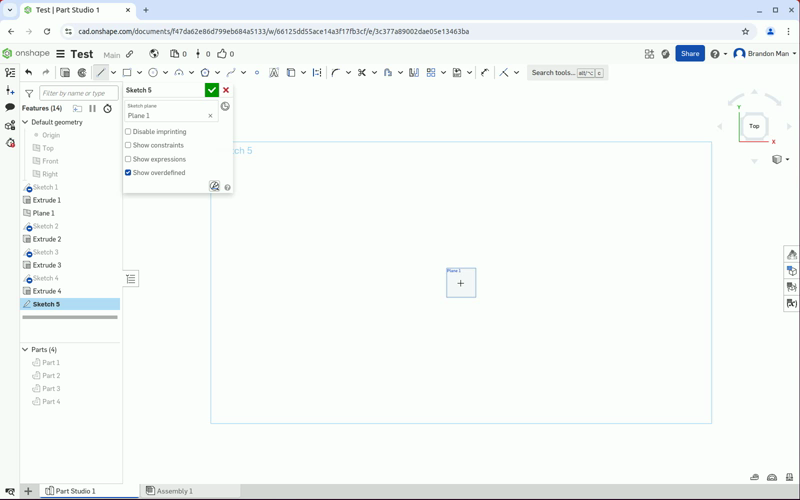
key_up(shift)
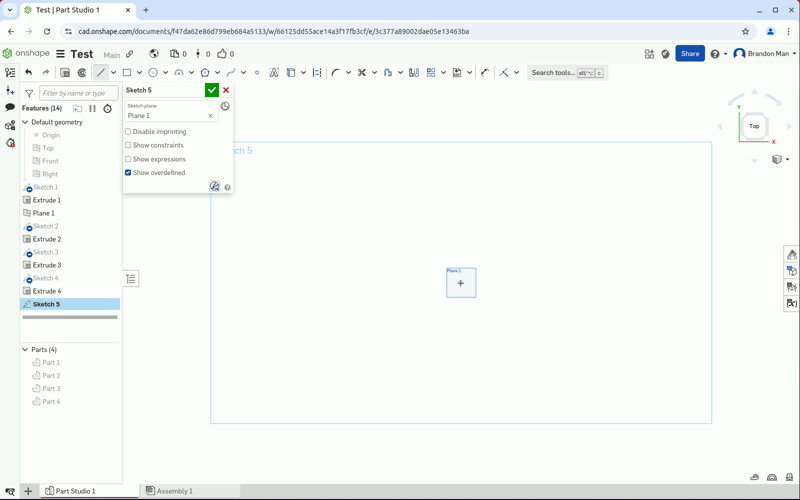
key_down(shift)
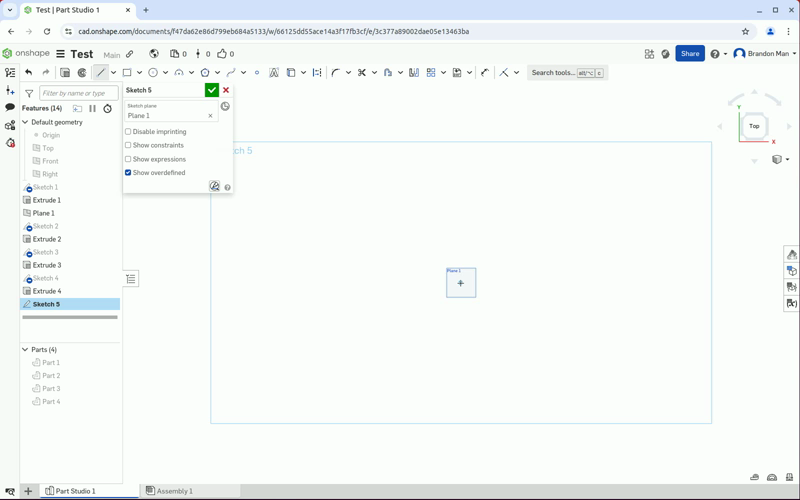
mouse_move(490, 282)
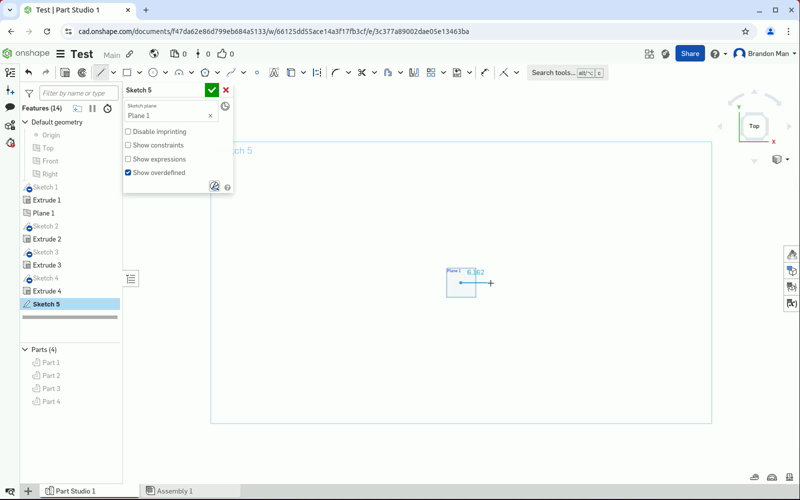
mouse_move(498, 282)
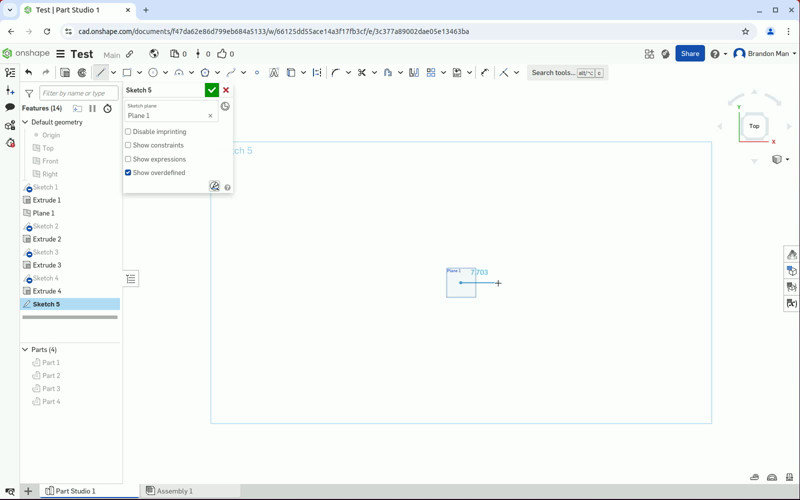
click(498, 282)
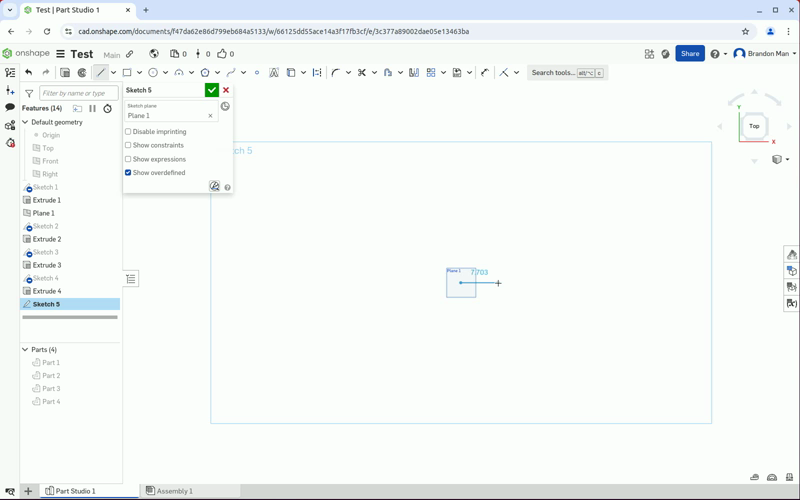
key_up(shift)
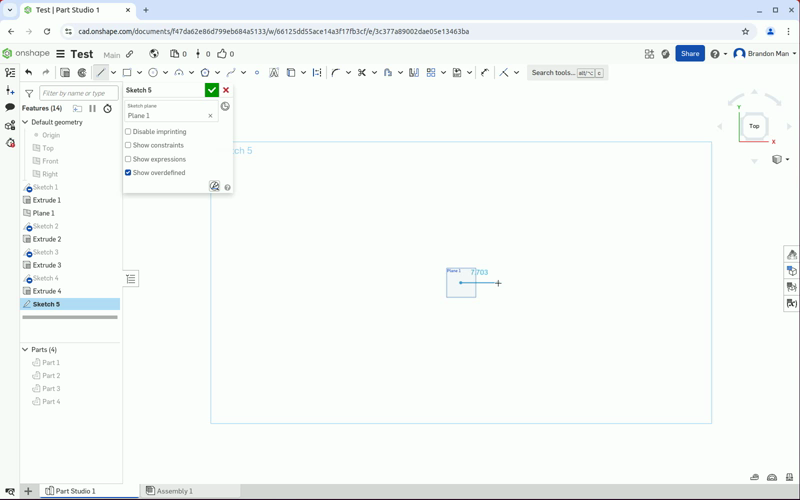
key_down(shift)
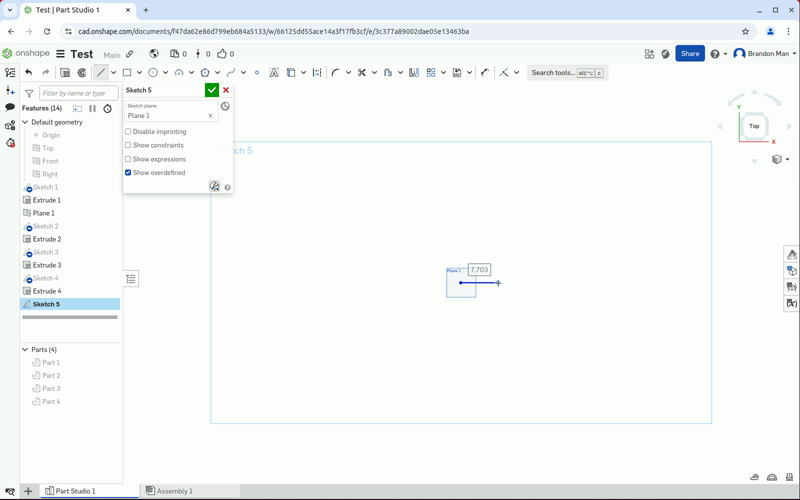
mouse_move(528, 282)
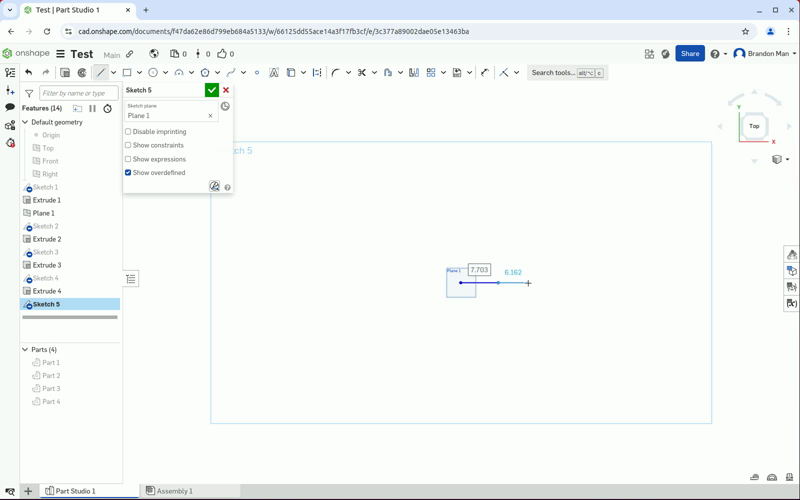
mouse_move(498, 236)
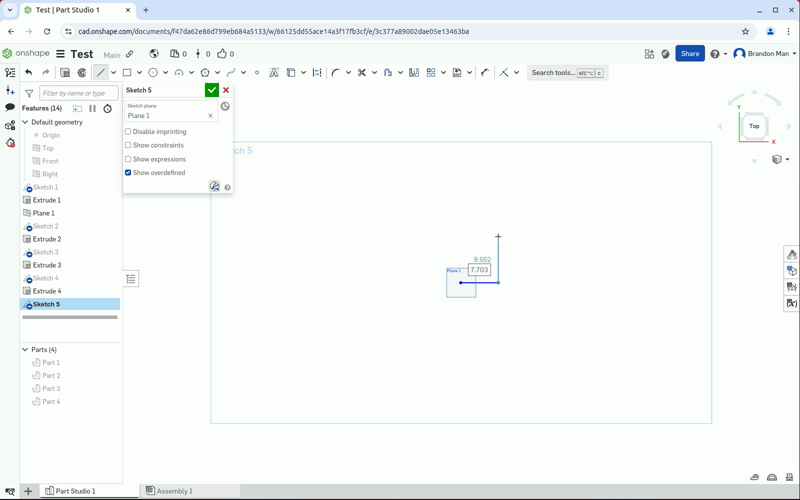
click(498, 236)
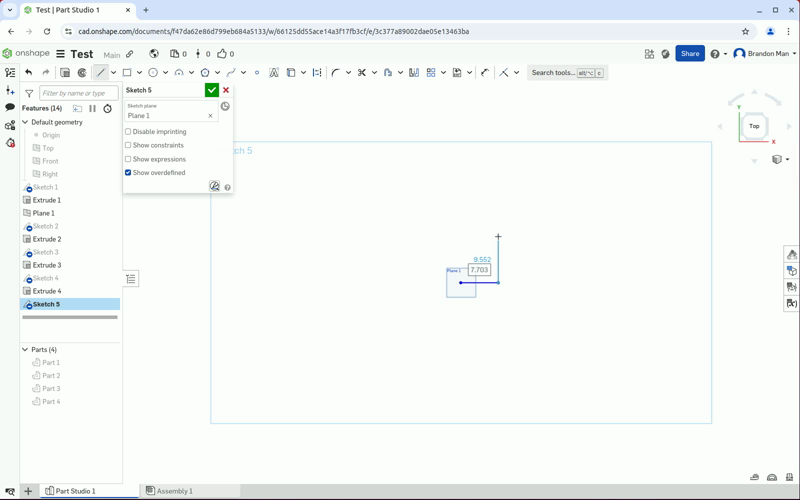
key_up(shift)
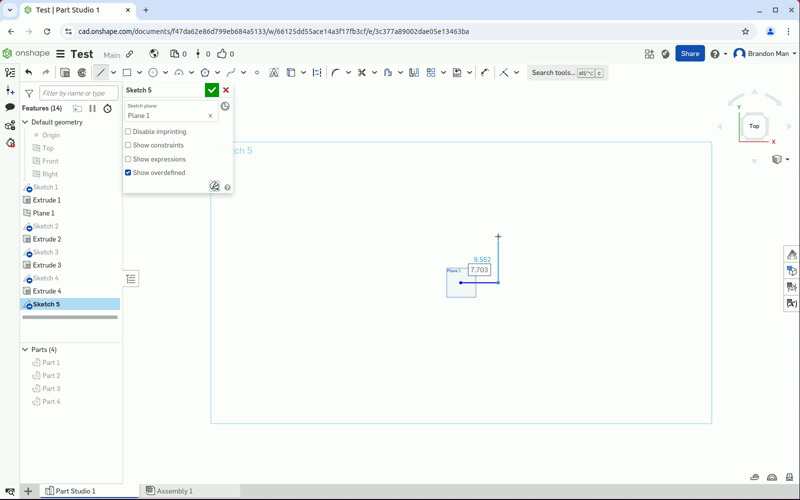
key_down(shift)
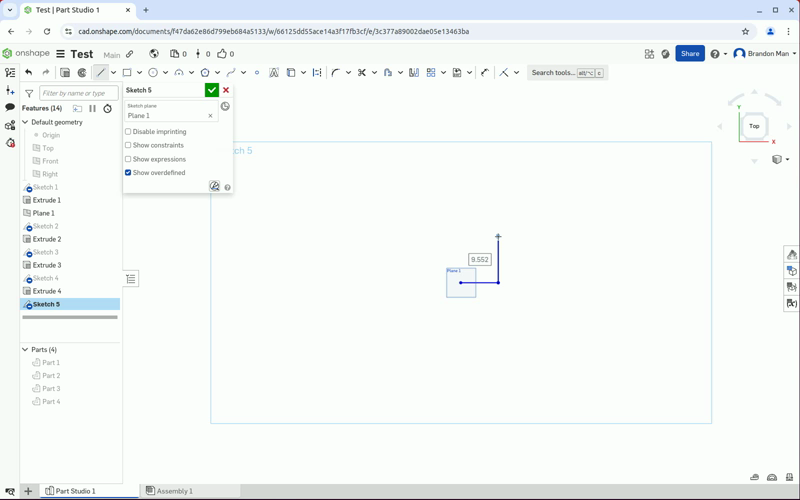
mouse_move(528, 236)
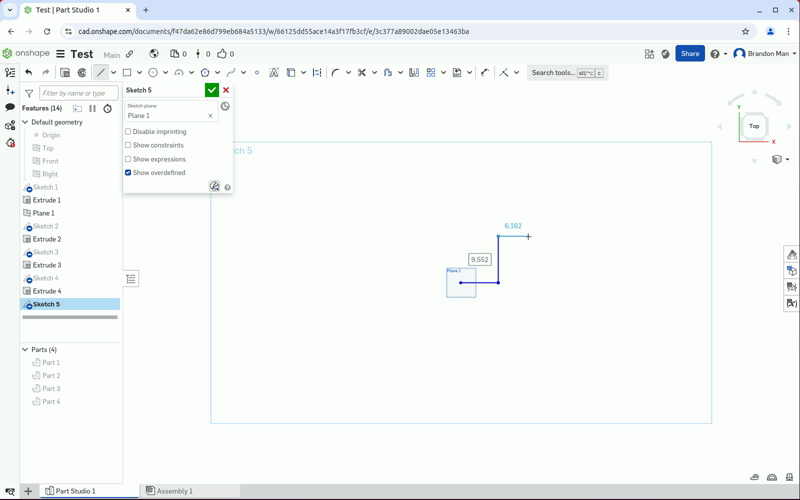
mouse_move(460, 236)
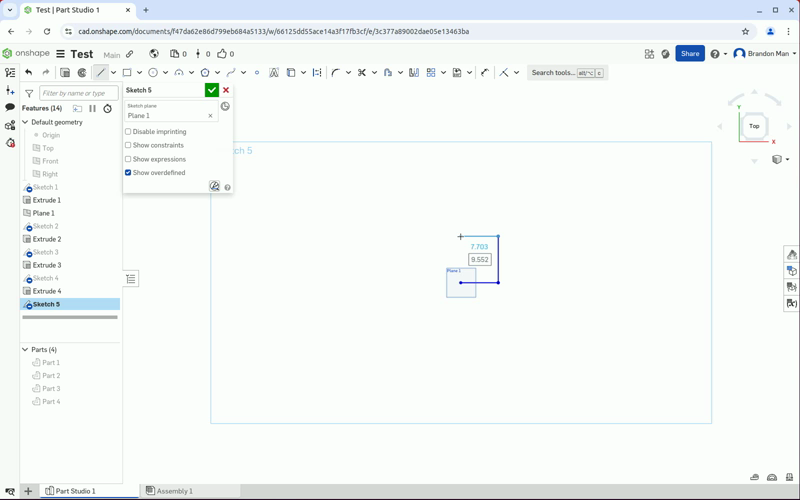
click(460, 236)
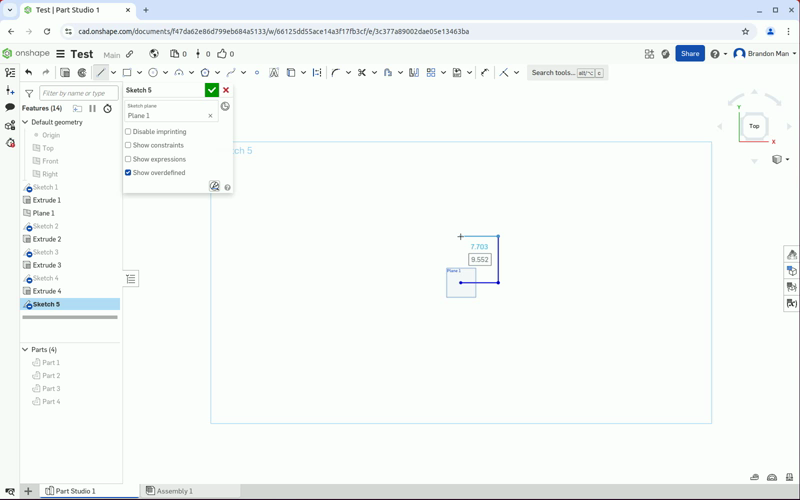
key_up(shift)
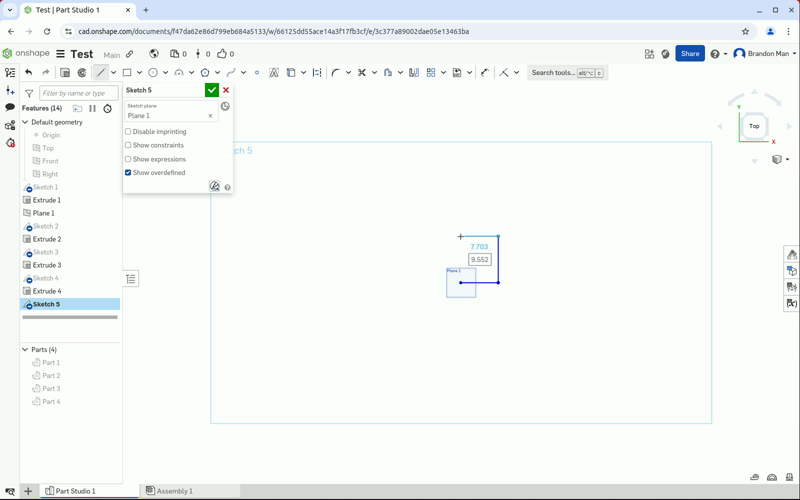
mouse_move(490, 236)
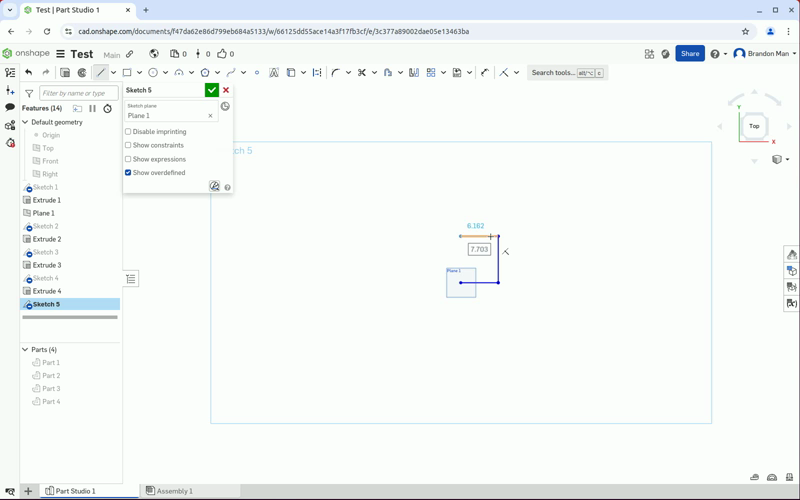
key_down(shift)
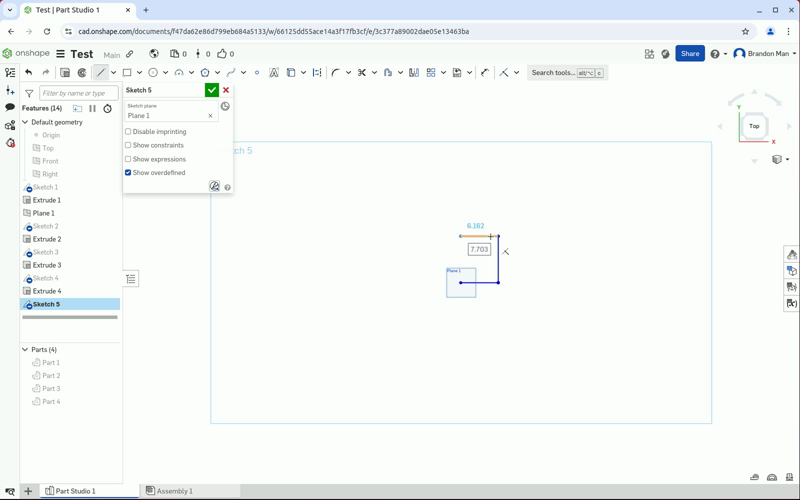
mouse_move(460, 282)
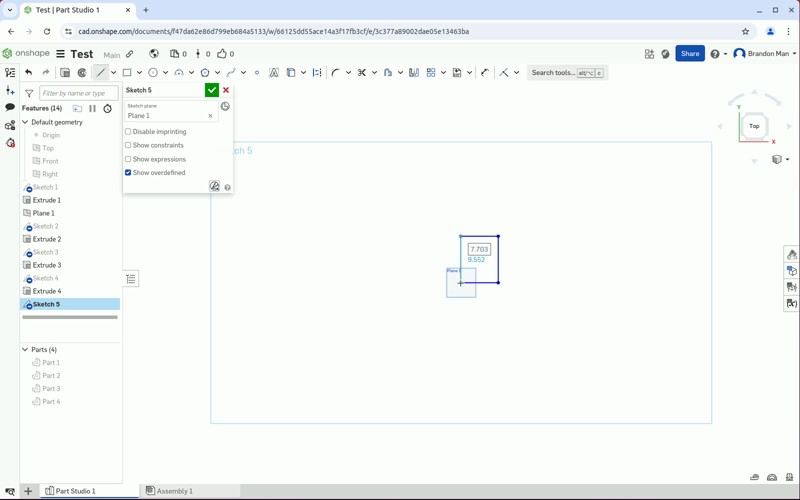
key_up(shift)
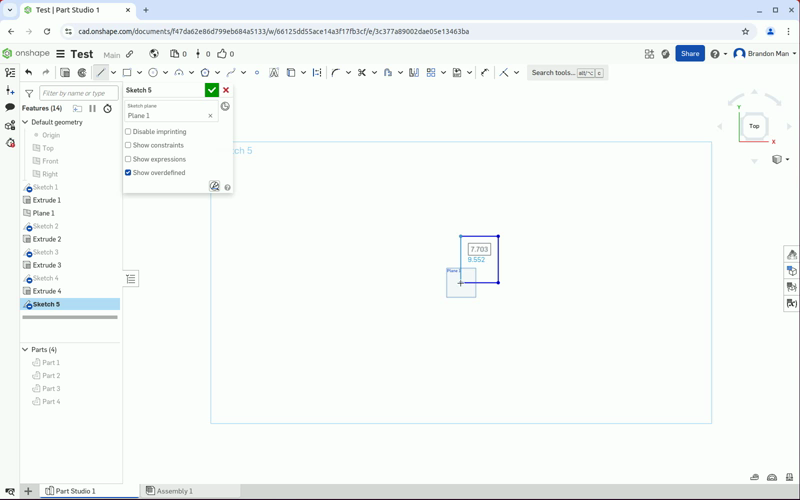
click(460, 282)
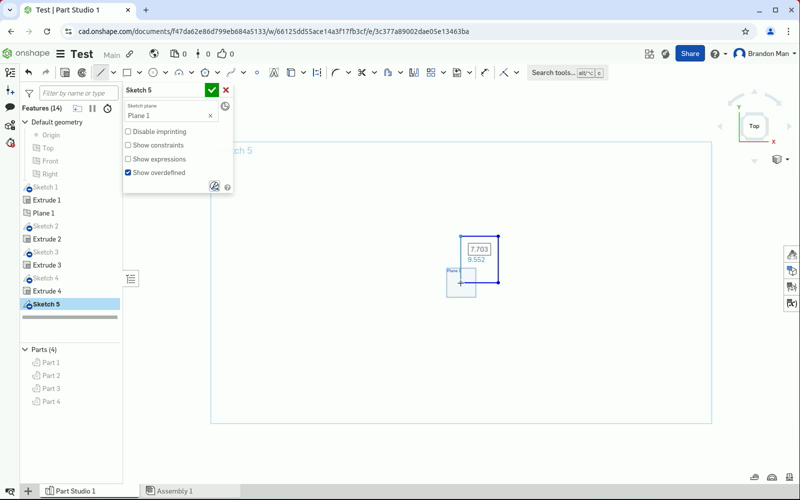
key(esc)
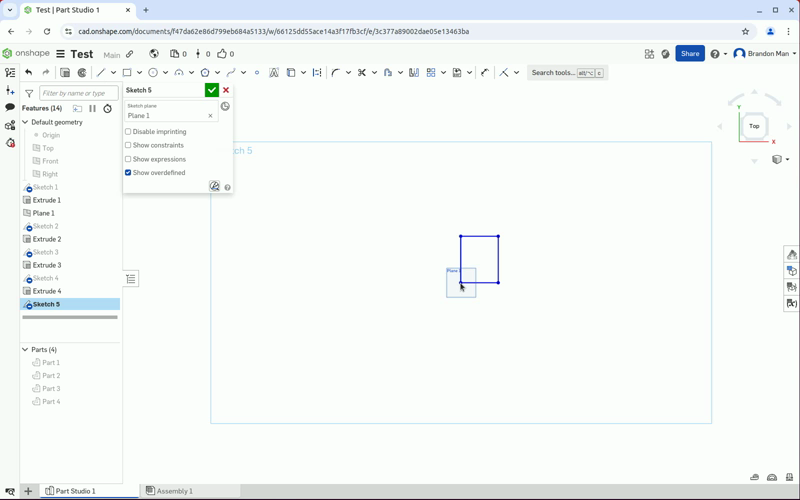
mouse_move(495, 274)
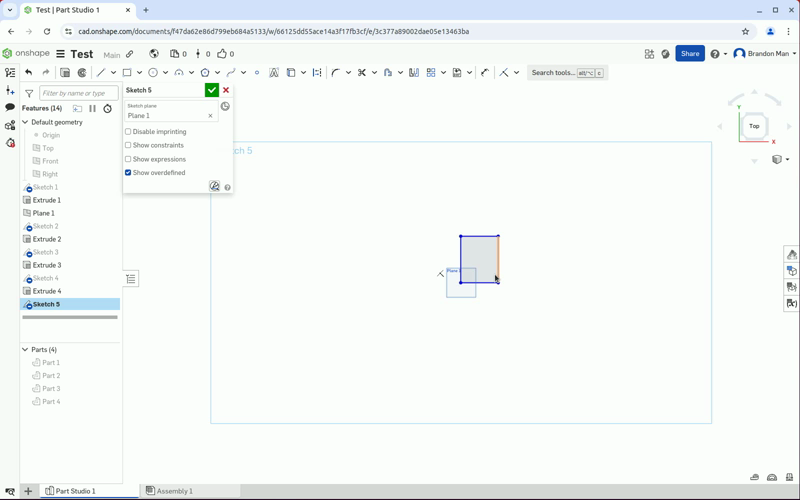
scroll(6)
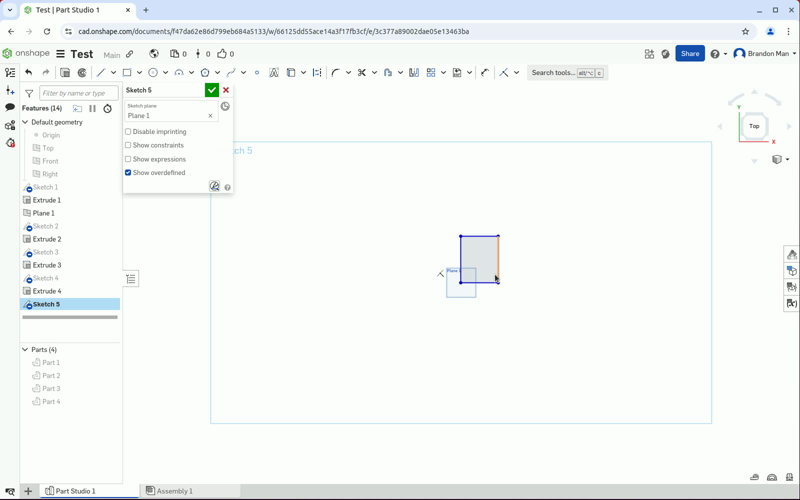
scroll(6)
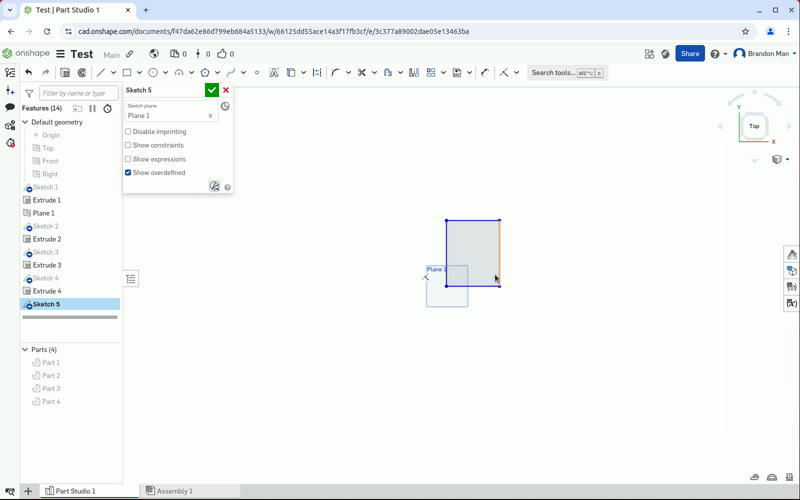
scroll(6)
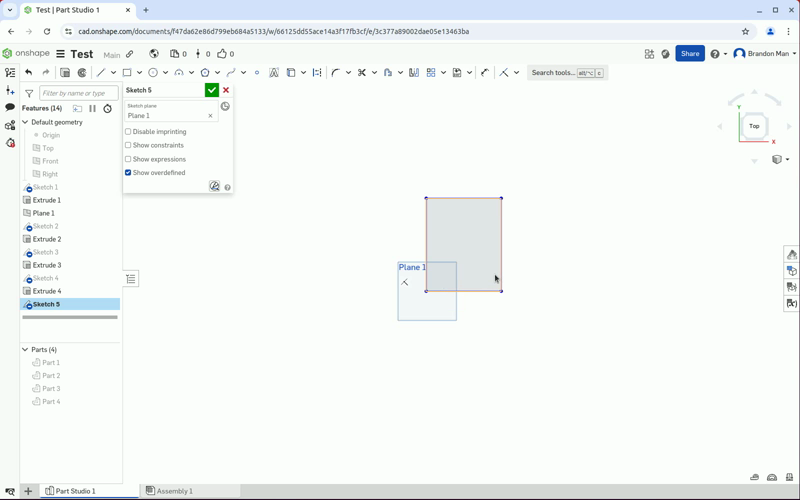
scroll(6)
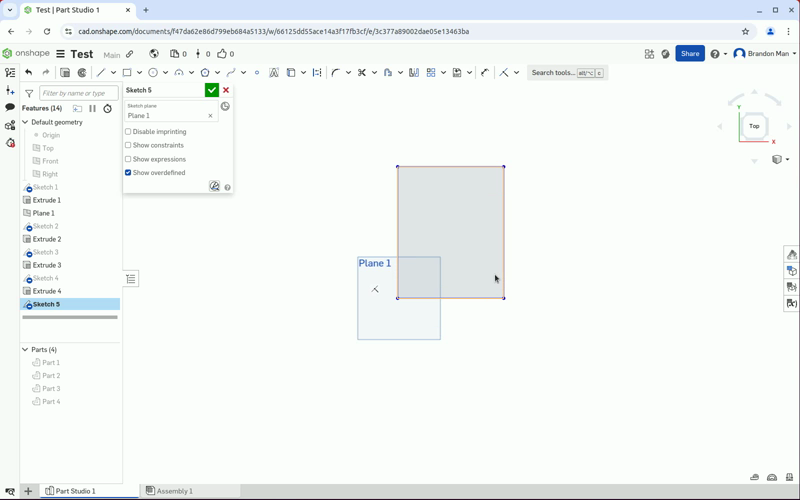
scroll(6)
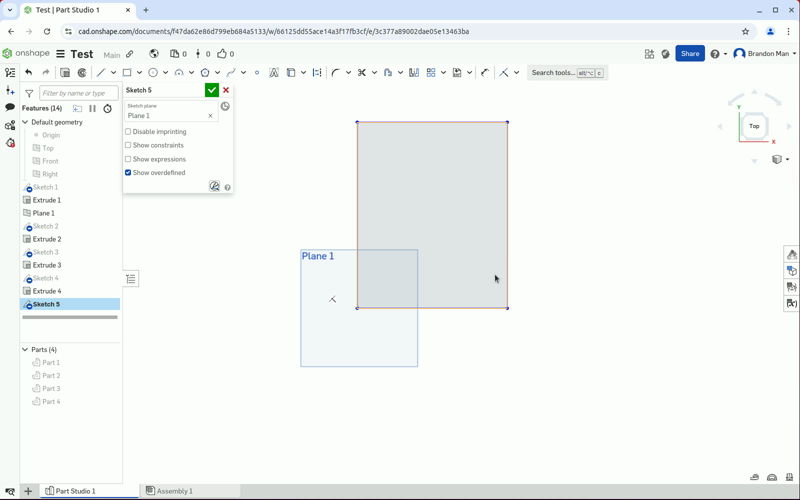
scroll(6)
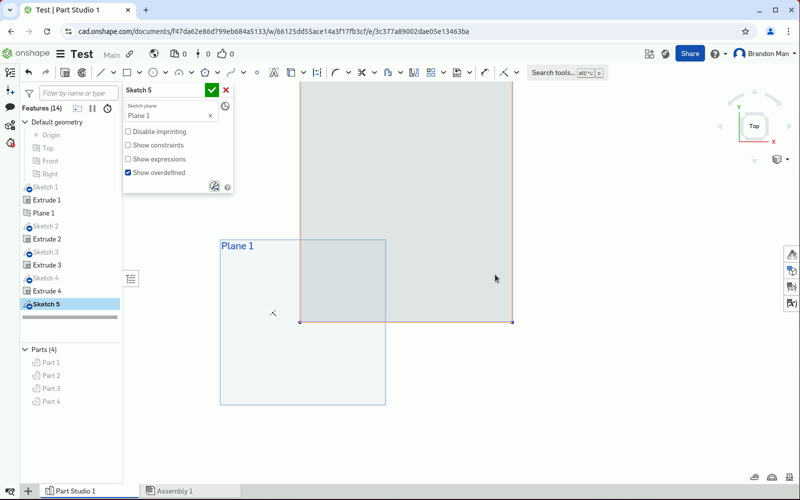
scroll(6)
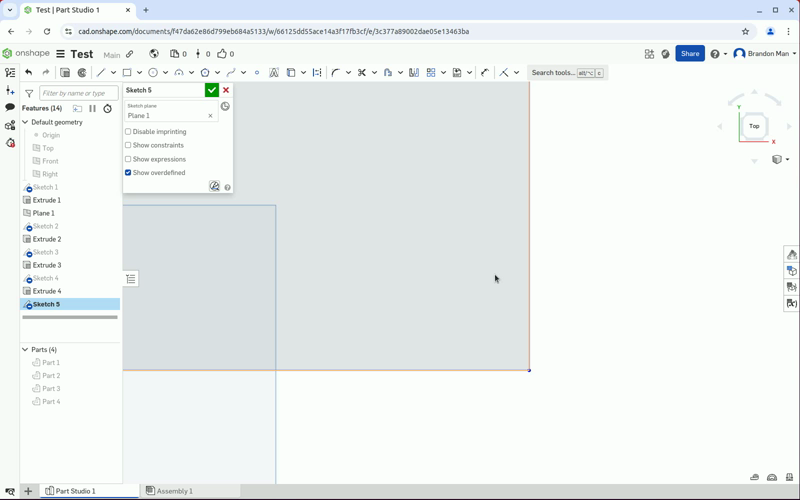
click(495, 274)
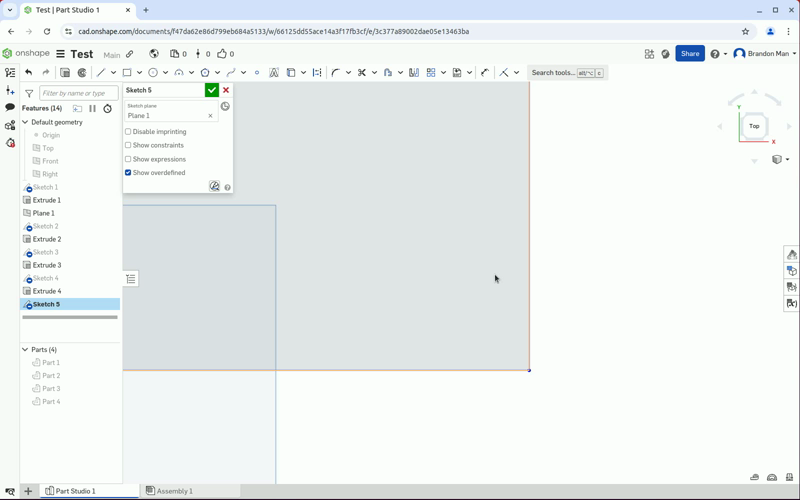
scroll(-6)
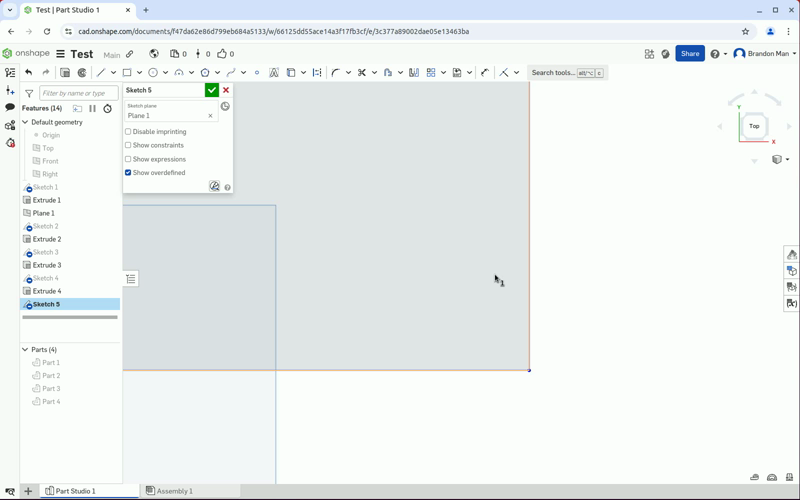
scroll(-6)
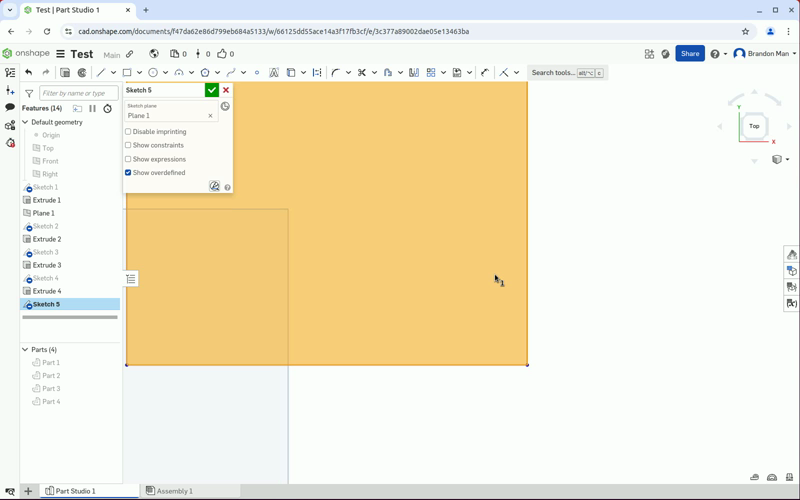
scroll(-6)
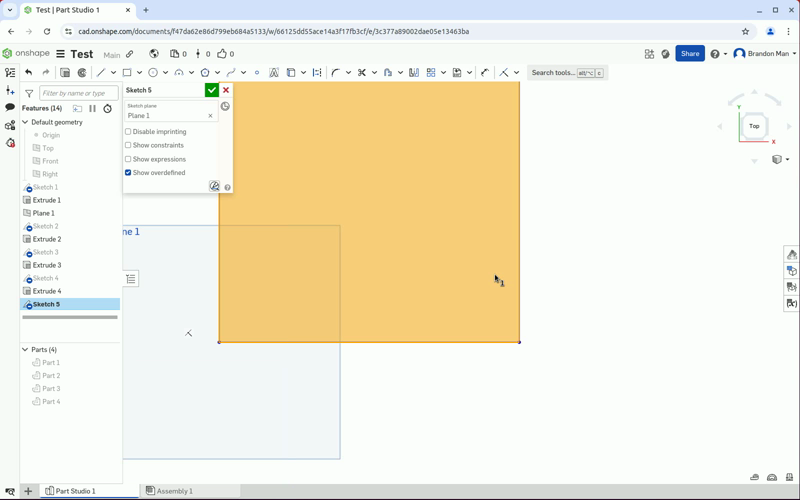
scroll(-6)
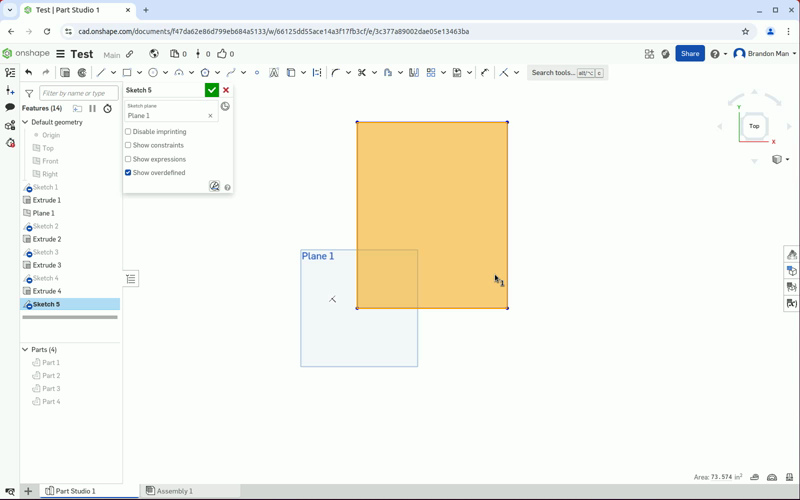
scroll(-6)
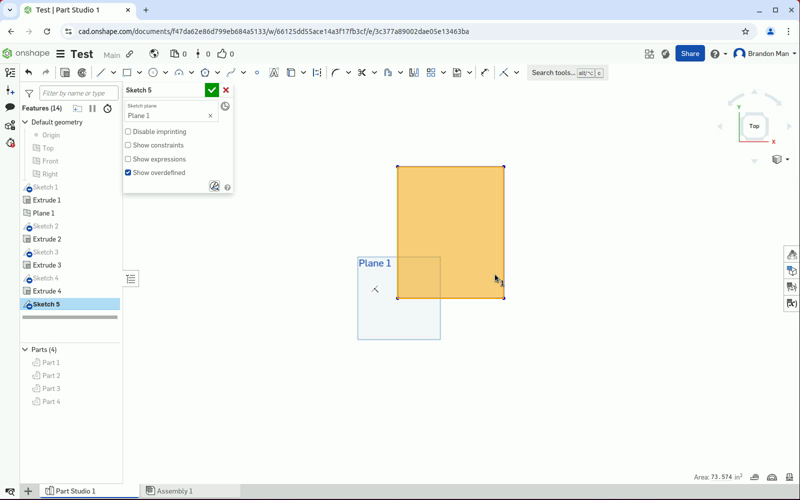
scroll(-6)
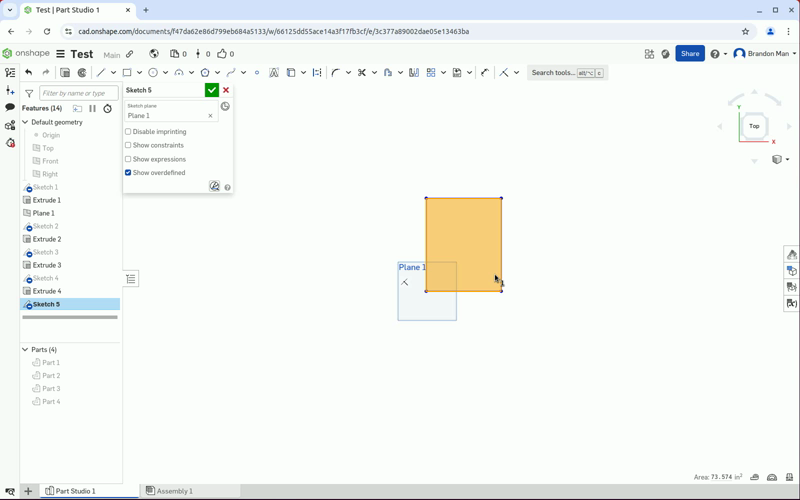
scroll(-6)
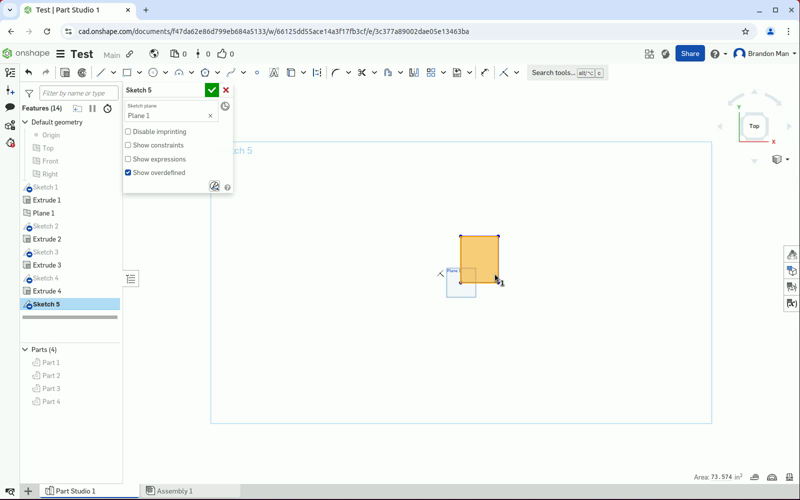
mouse_move(73, 352)
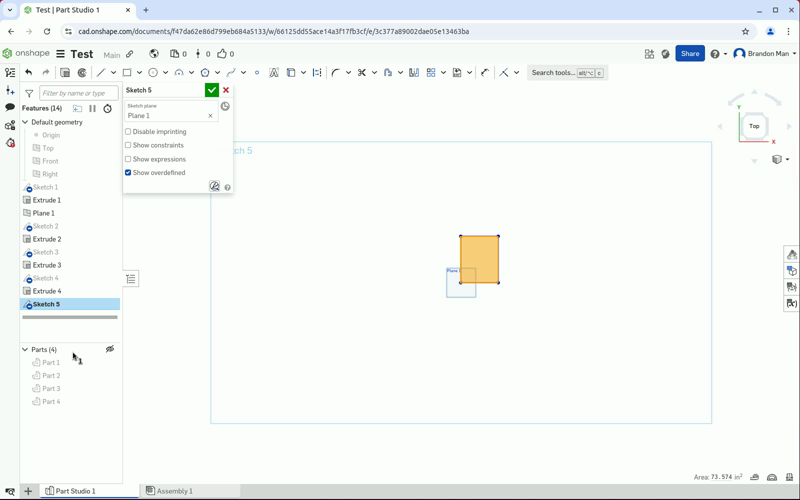
key(shift+y)
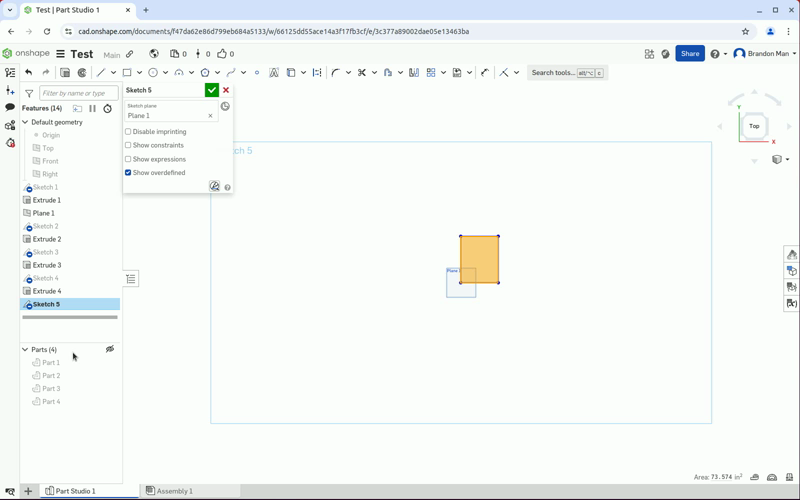
key(shift+e)
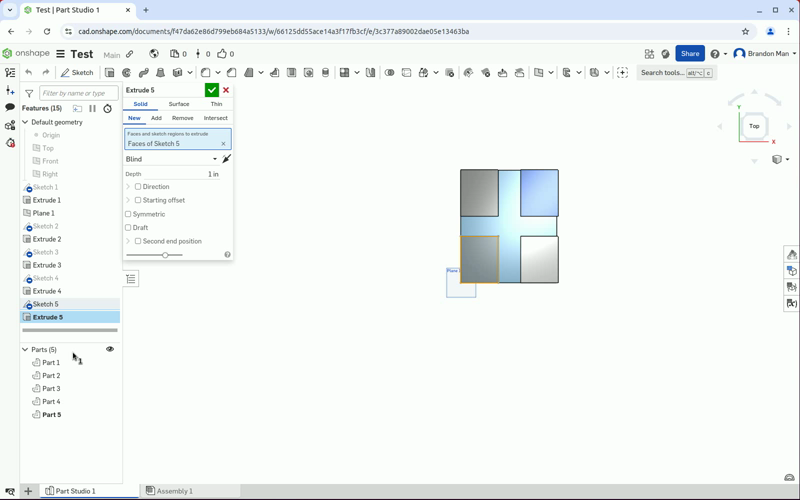
mouse_move(143, 106)
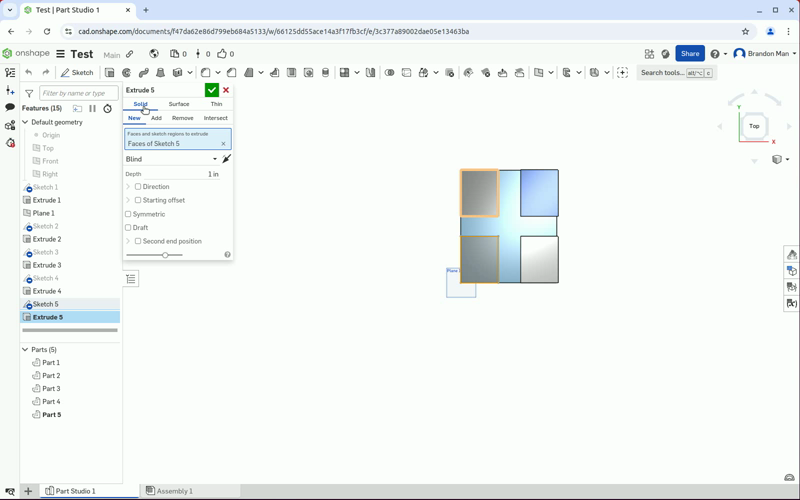
click(143, 106)
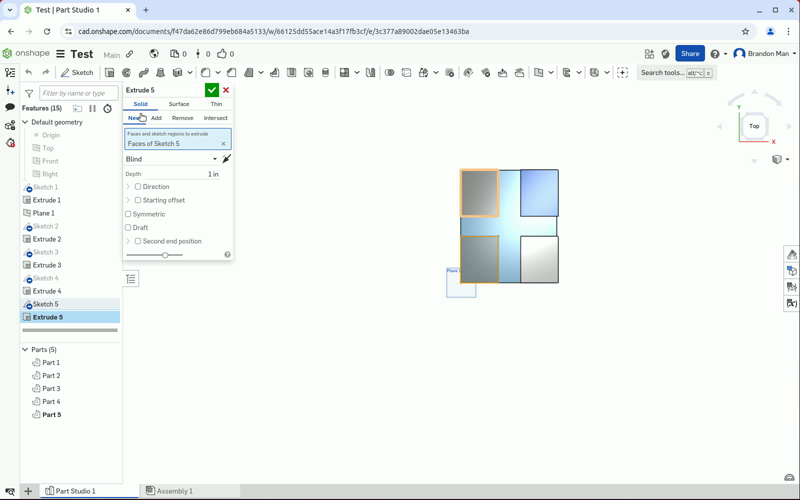
mouse_move(137, 120)
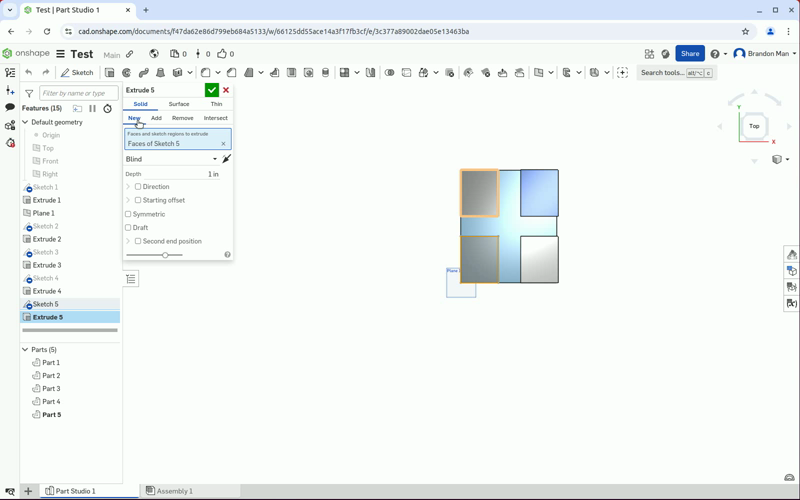
click(137, 120)
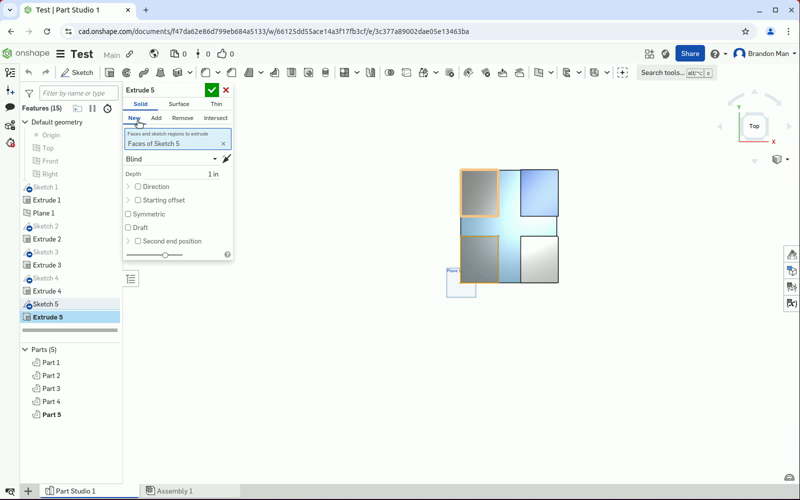
key(tab, 4)
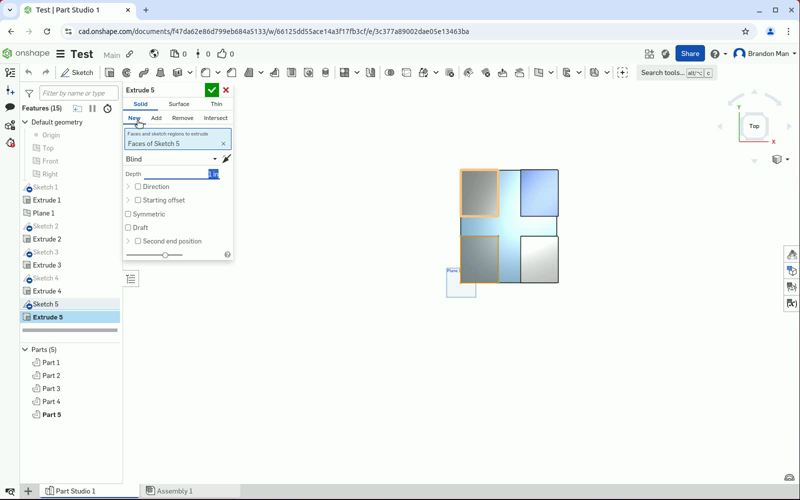
text(2.889)
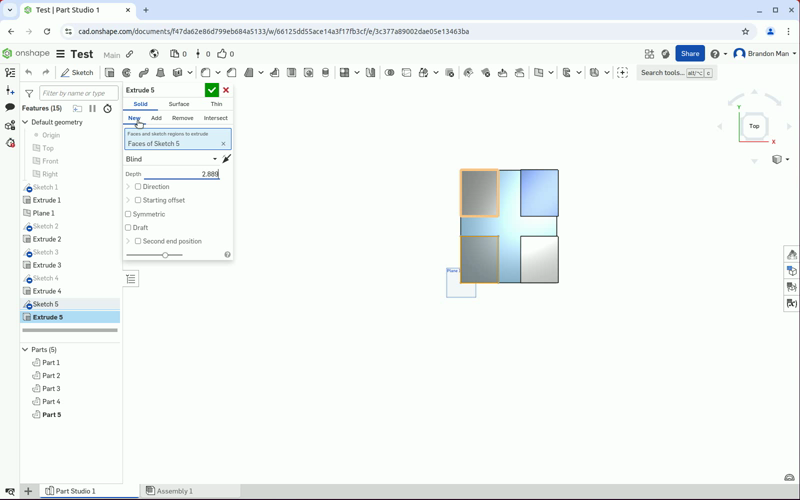
key(enter)
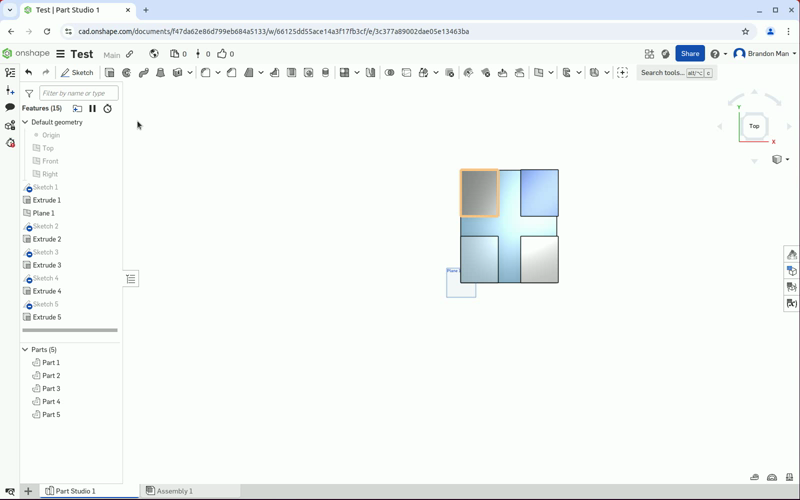
key(shift+h)
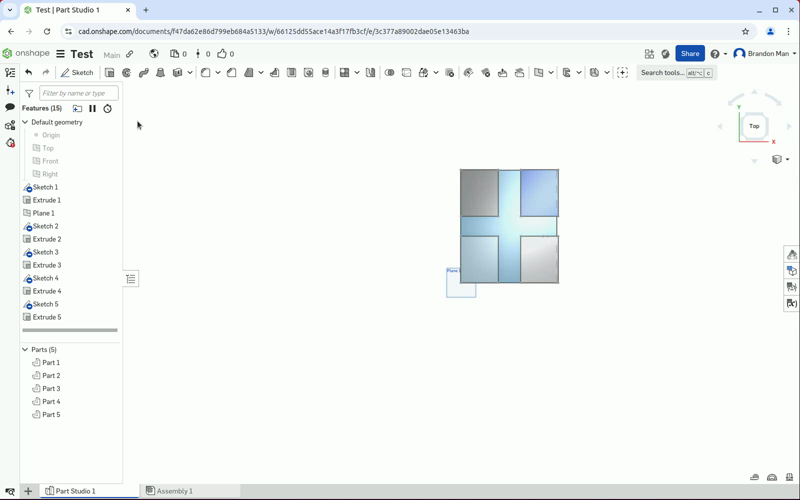
key(shift+h)
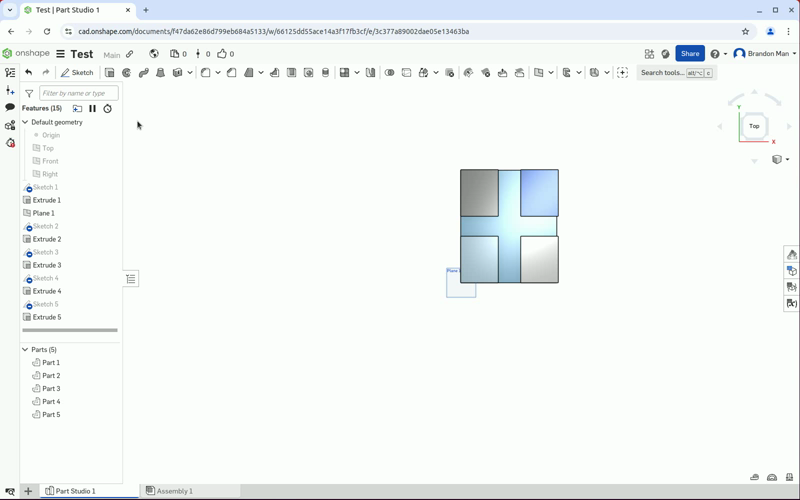
mouse_move(73, 189)
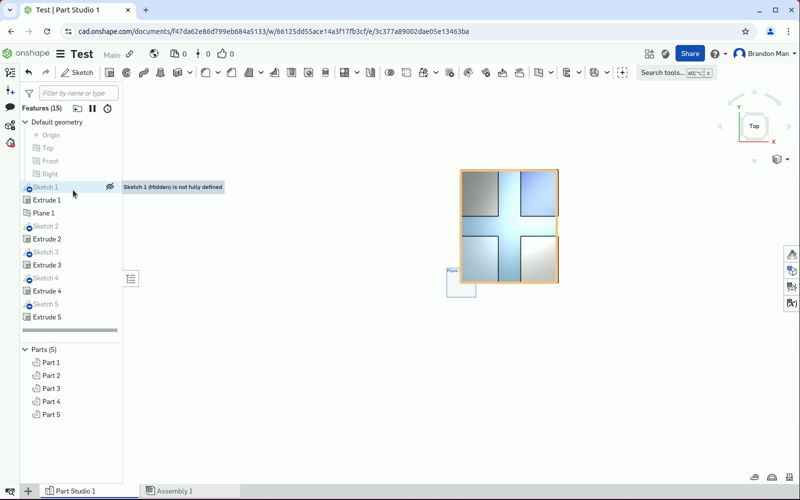
click(73, 189)
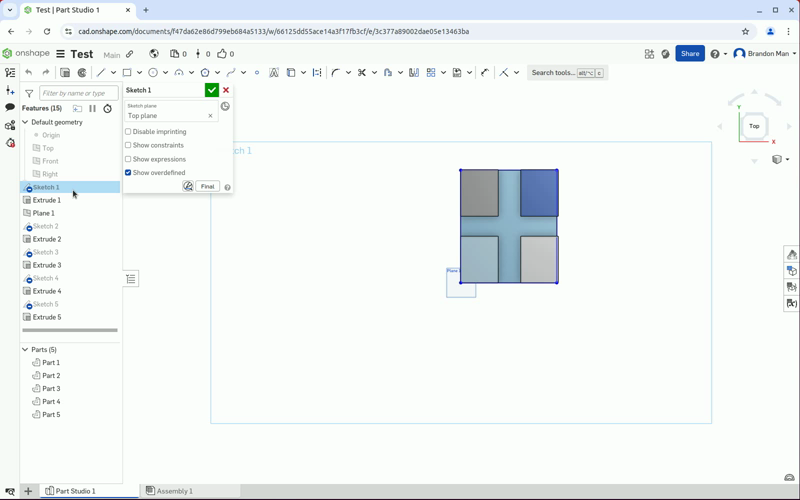
mouse_move(229, 92)
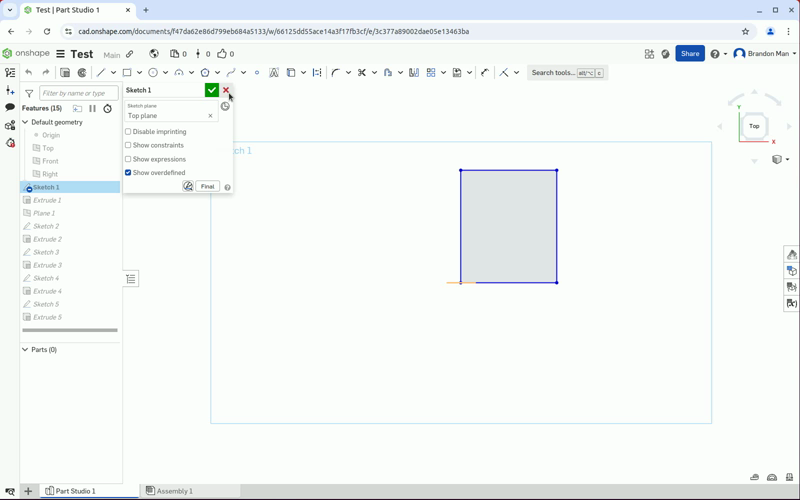
click(229, 92)
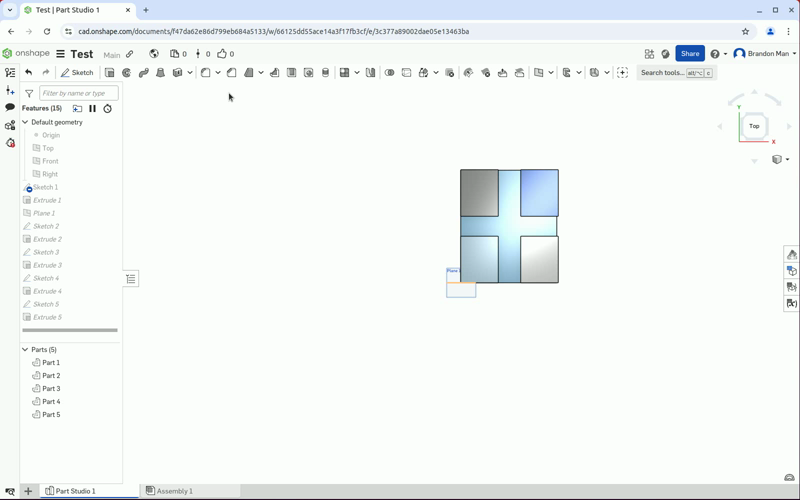
mouse_move(541, 75)
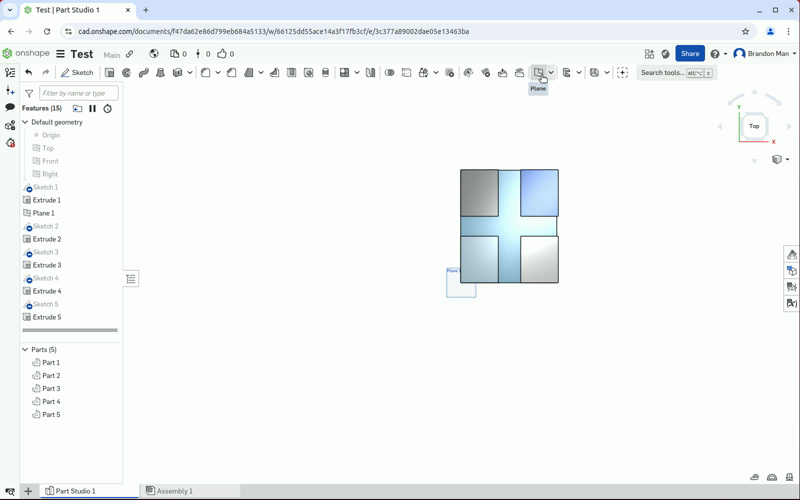
click(541, 75)
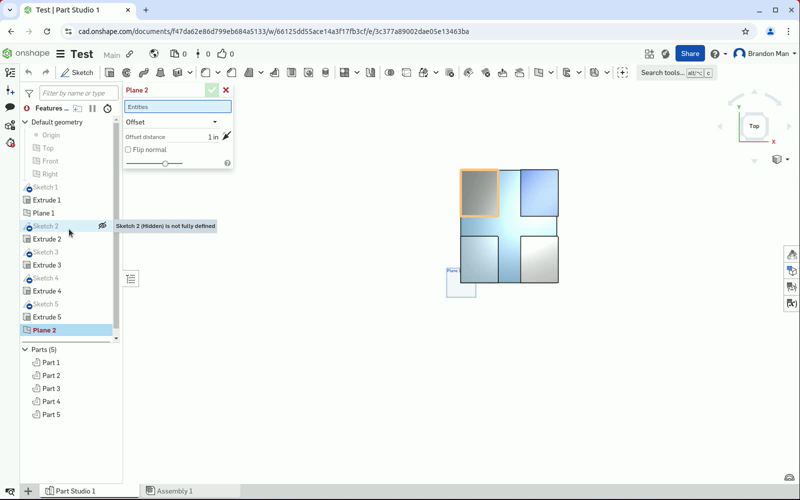
scroll(3)
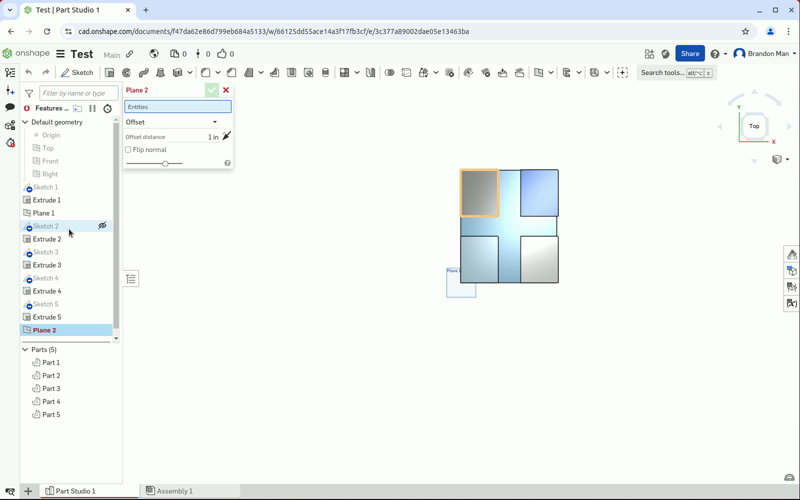
mouse_move(69, 150)
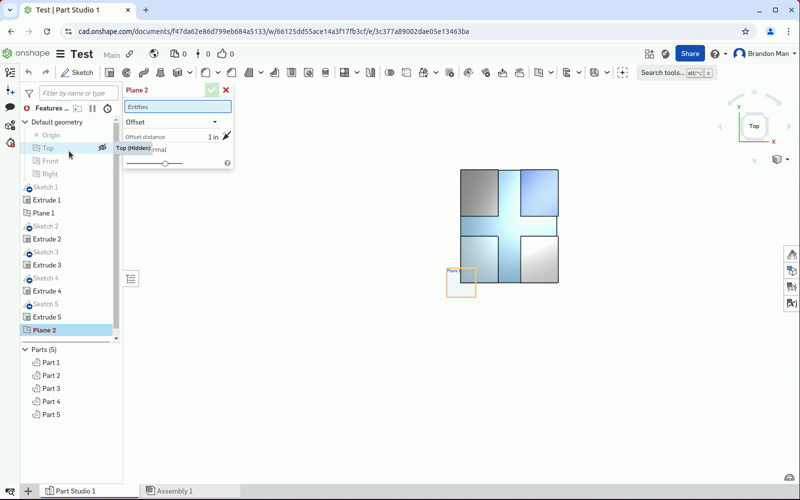
click(69, 150)
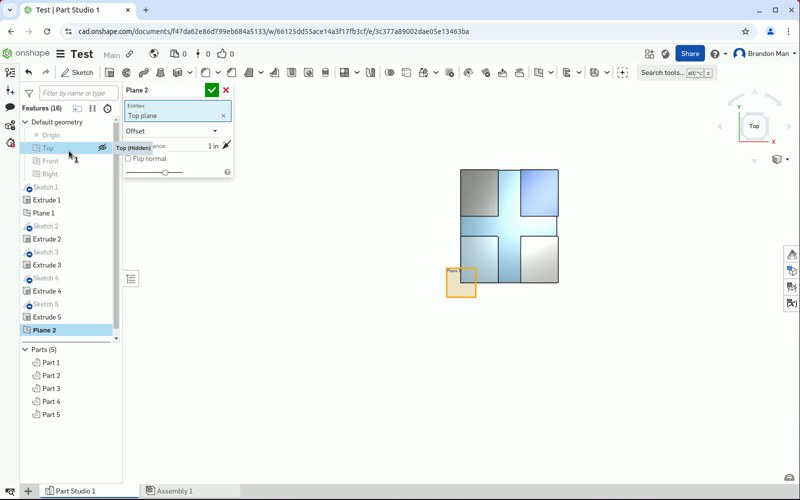
key(tab, 2)
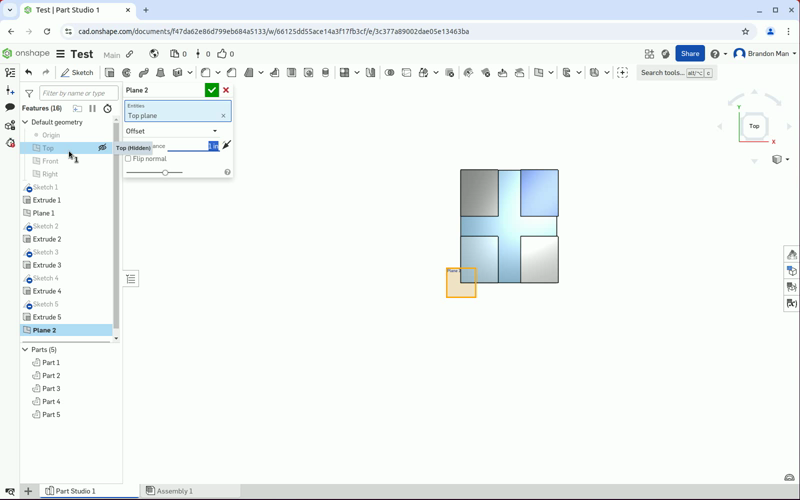
text(5.792)
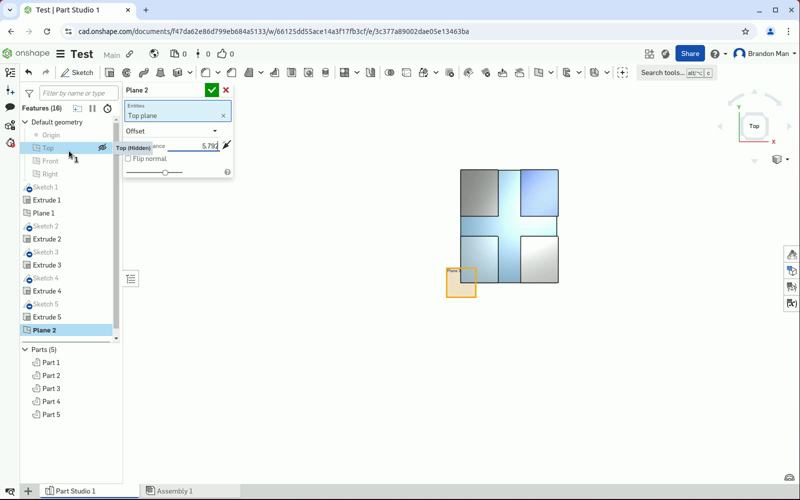
key(enter, 2)
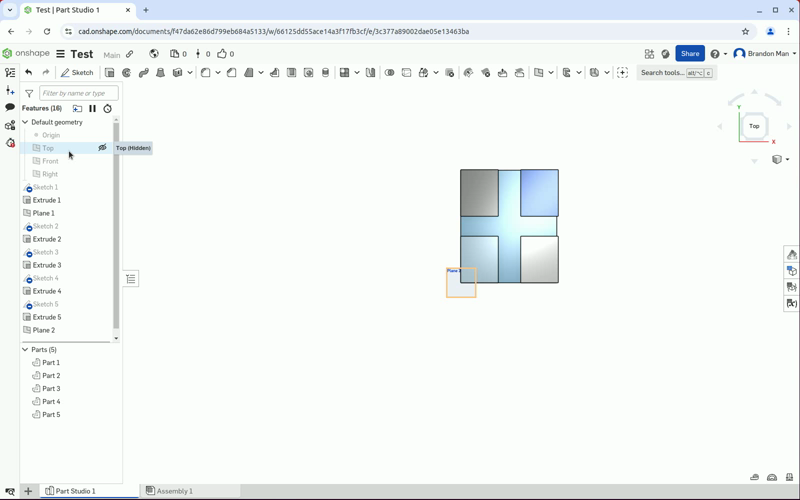
key(shift+s)
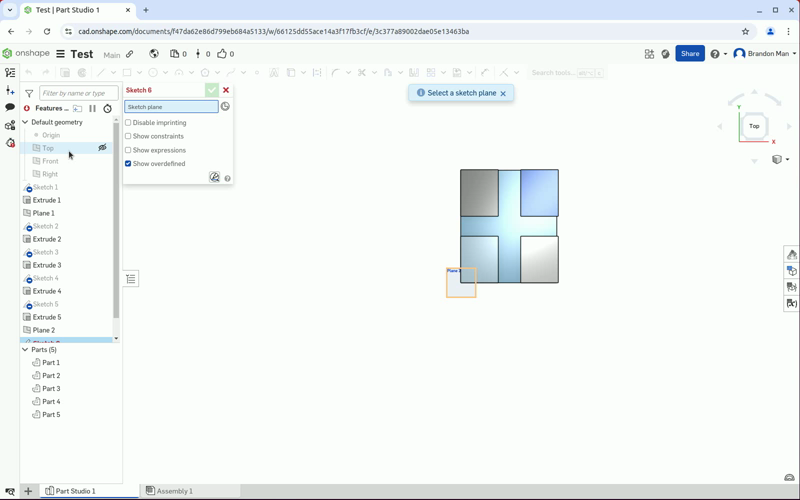
mouse_move(69, 319)
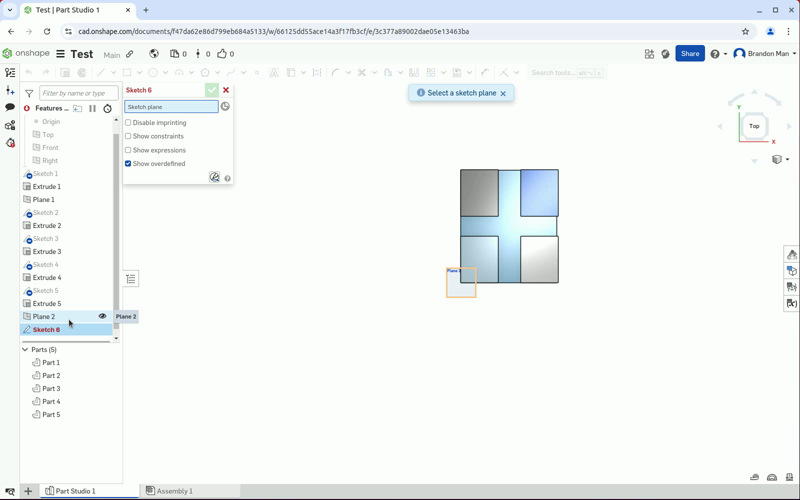
click(69, 319)
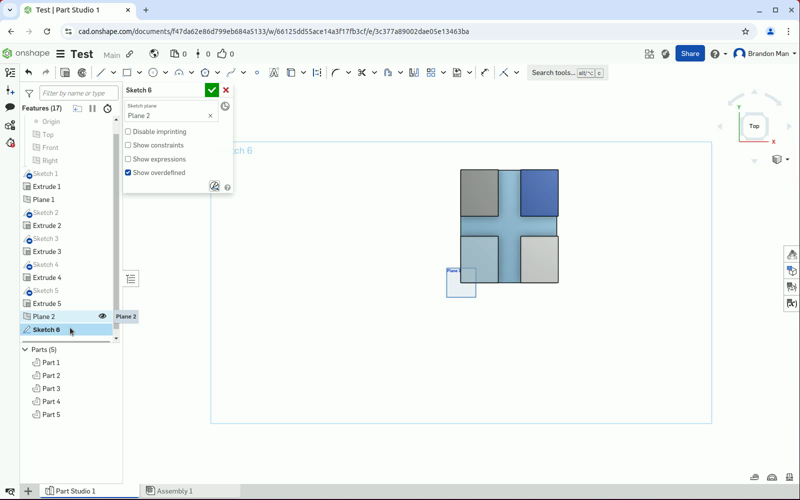
mouse_move(73, 352)
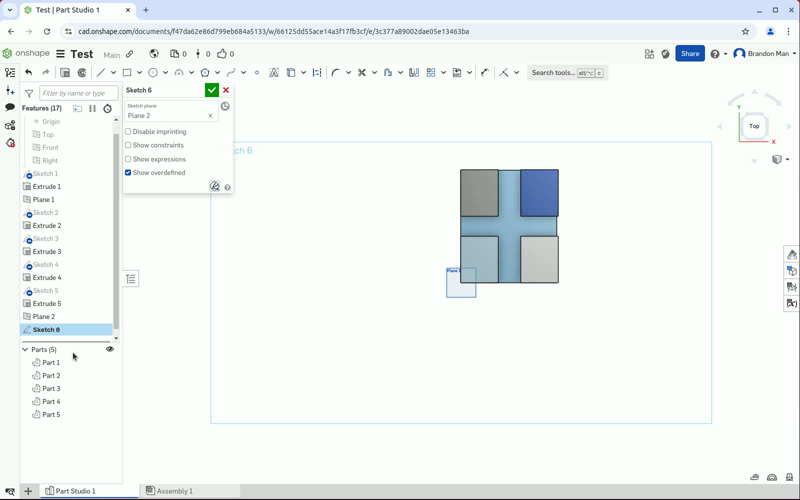
key(y)
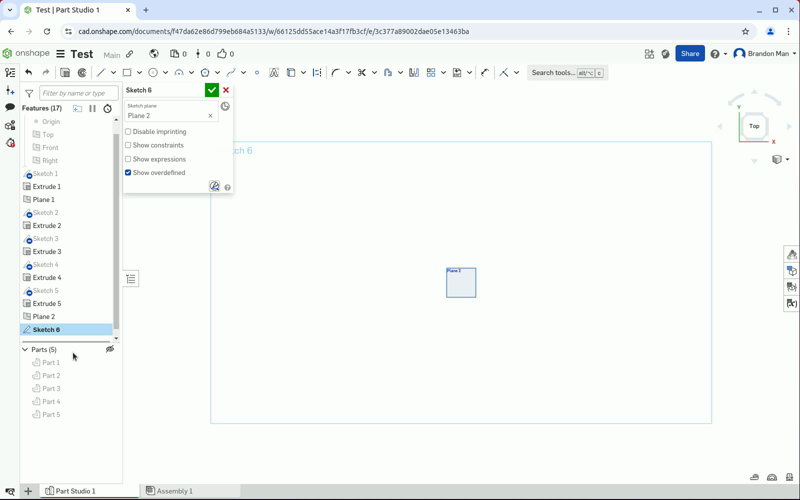
key(c)
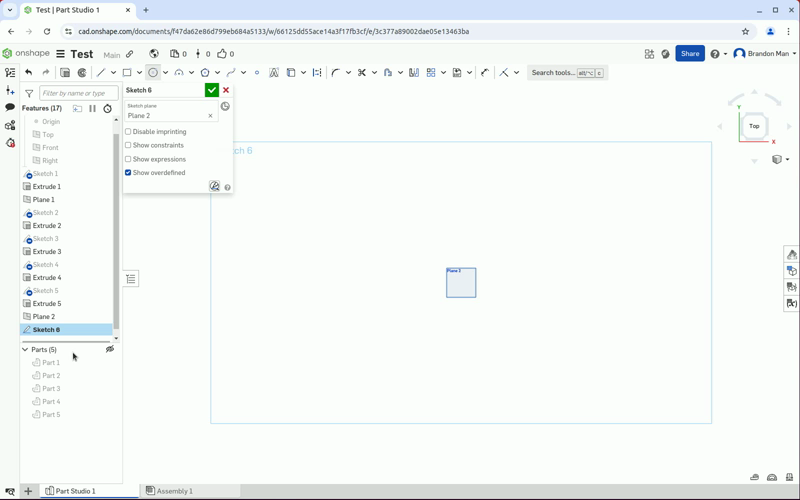
key_down(shift)
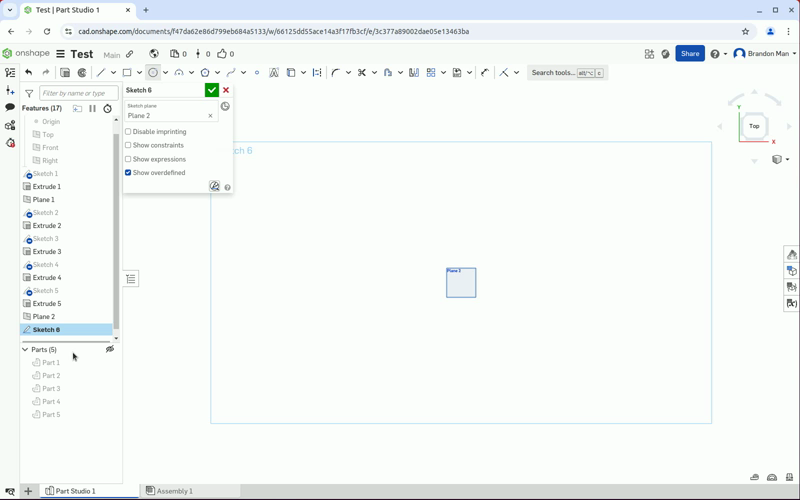
mouse_move(470, 185)
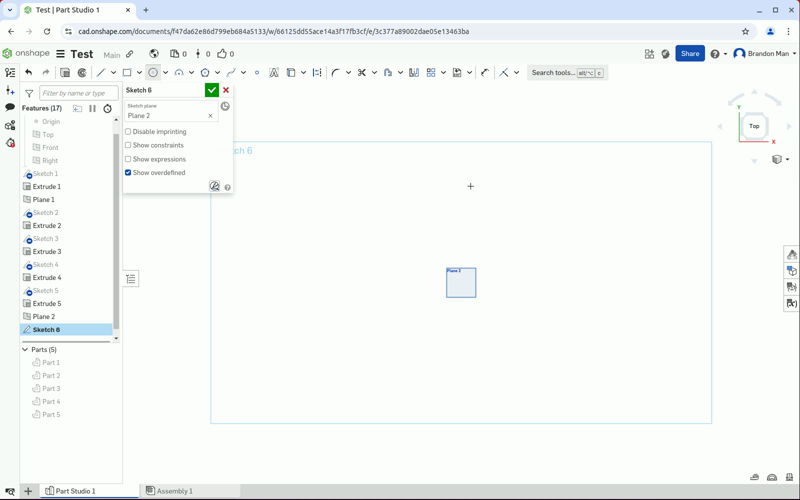
click(470, 185)
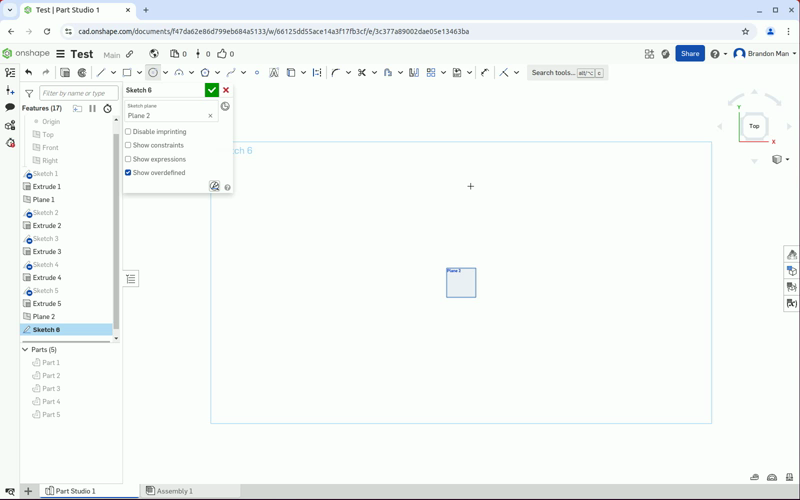
key_up(shift)
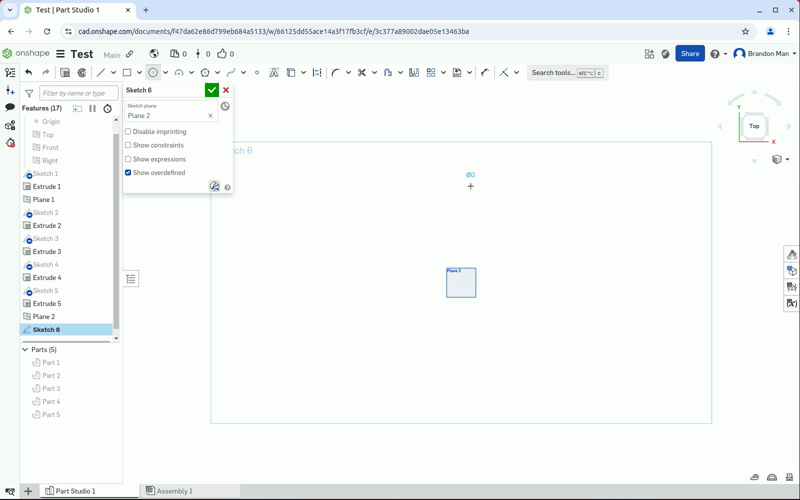
mouse_move(474, 185)
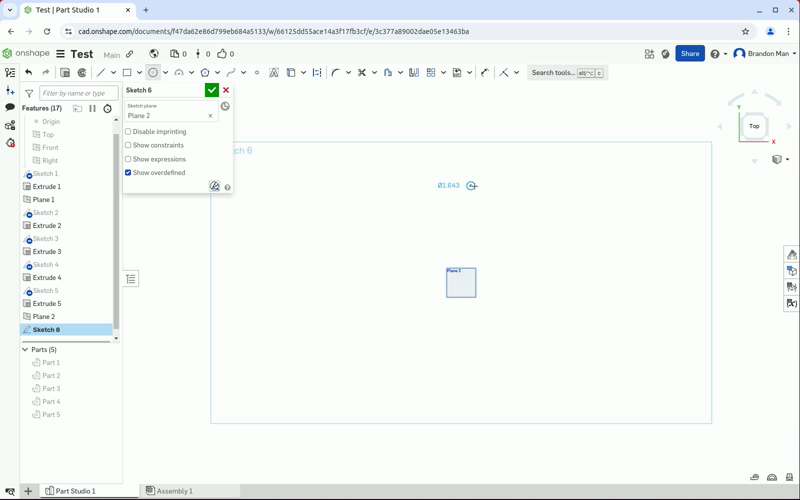
click(474, 185)
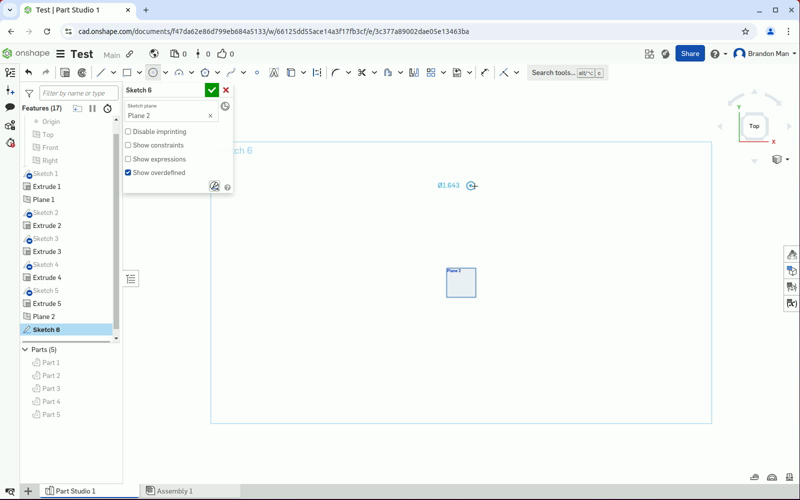
key(esc)
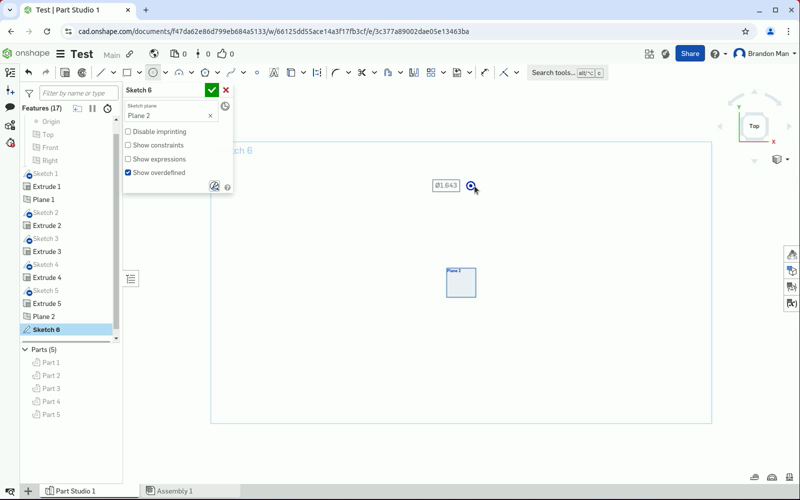
mouse_move(467, 185)
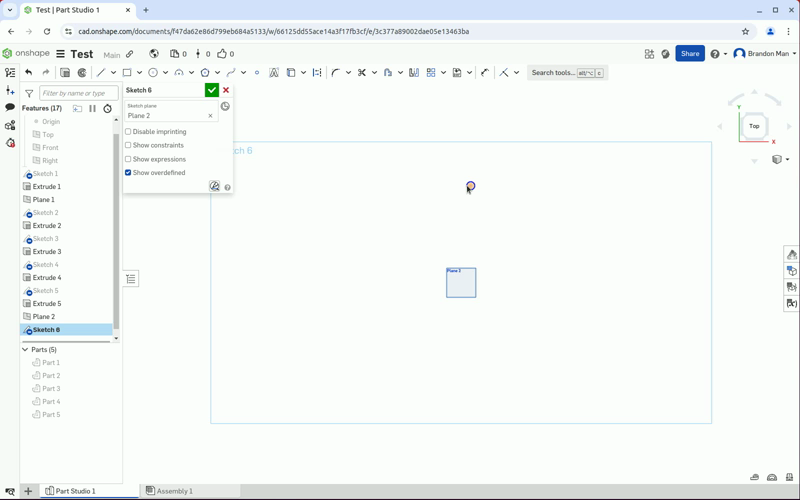
scroll(6)
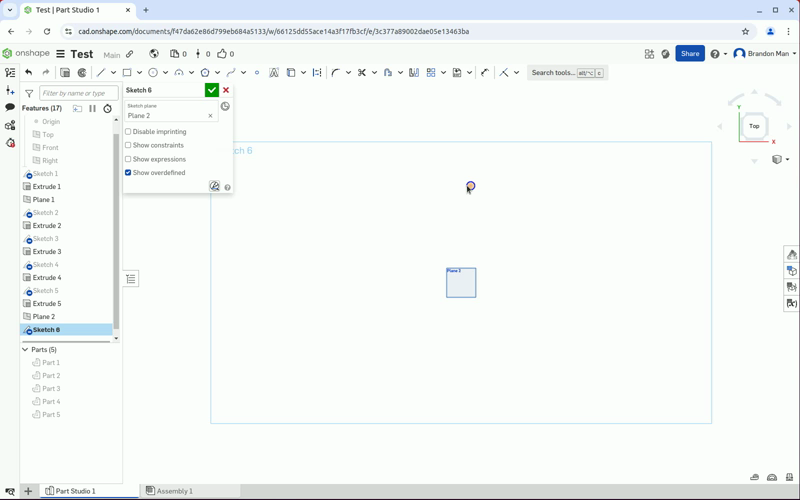
scroll(6)
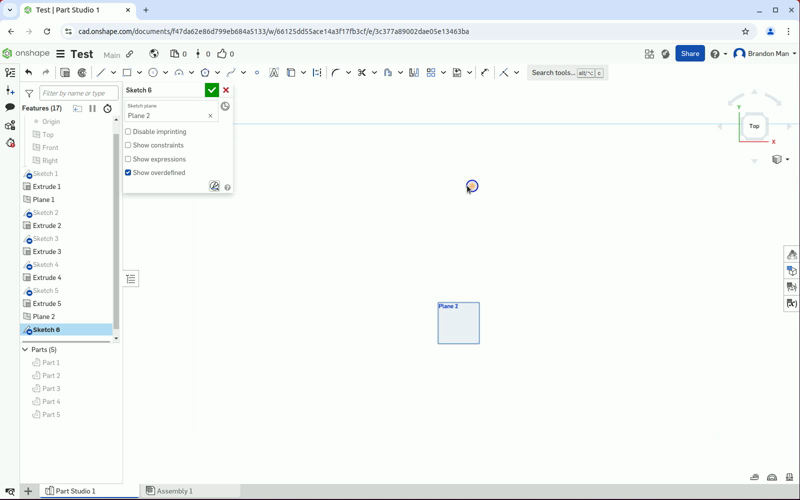
scroll(6)
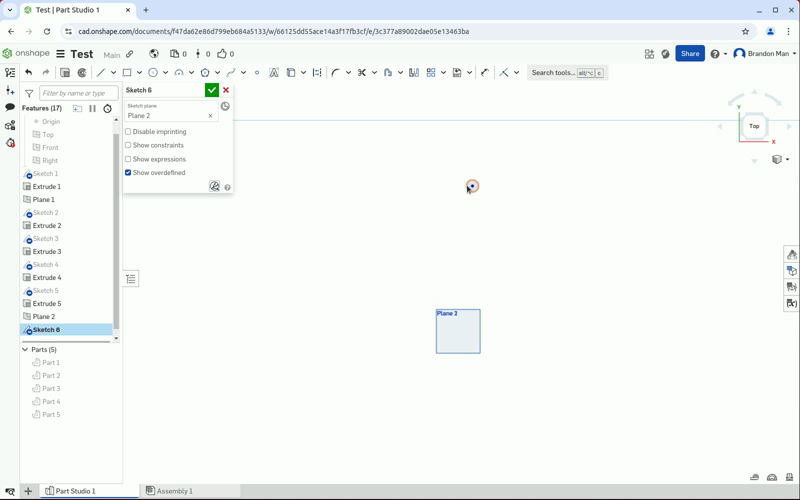
scroll(6)
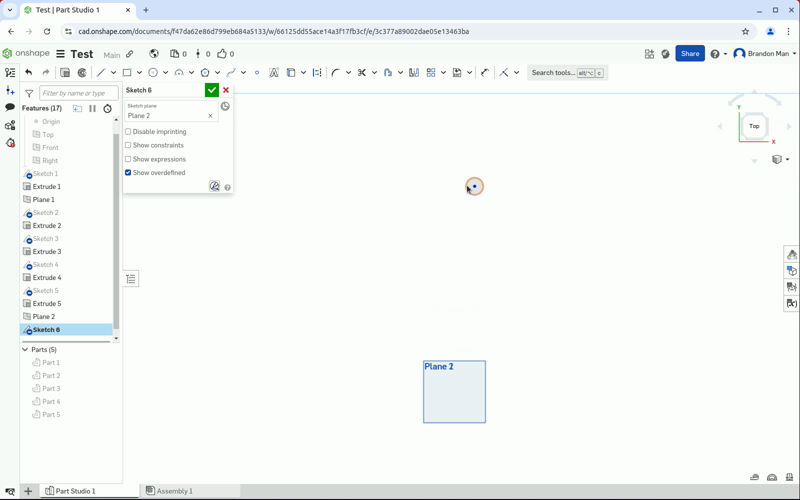
scroll(6)
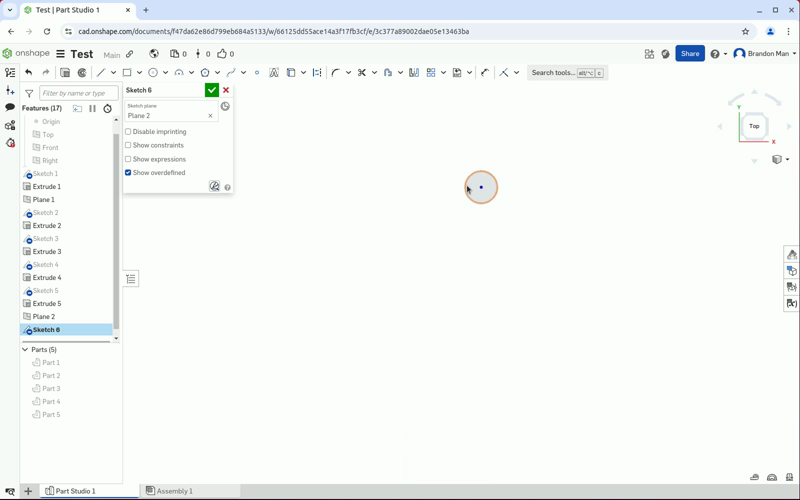
scroll(6)
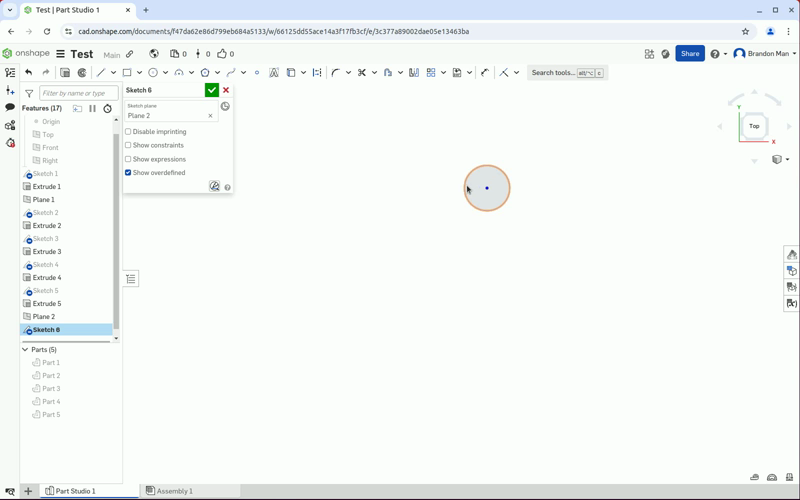
scroll(6)
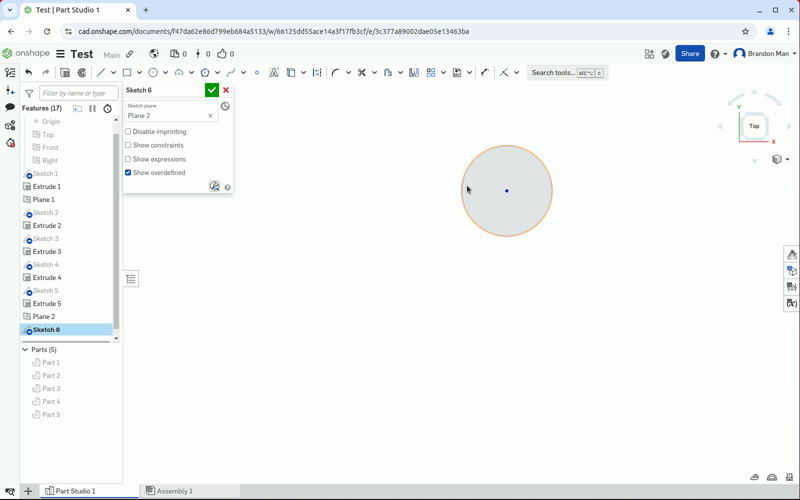
click(467, 185)
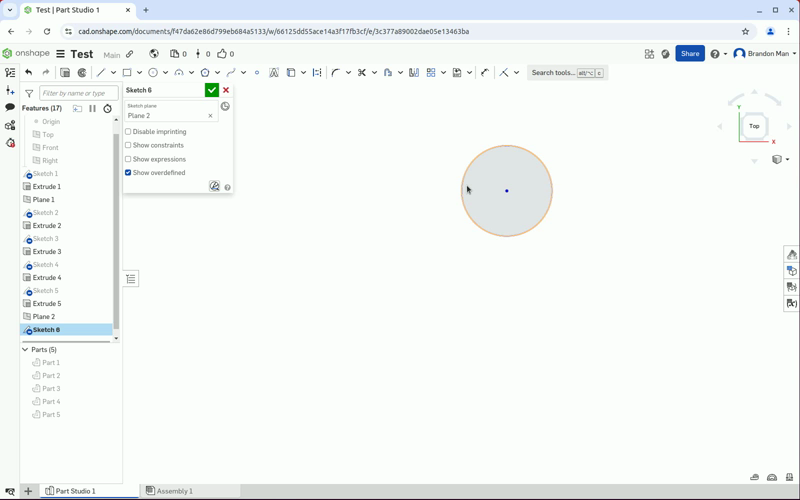
scroll(-6)
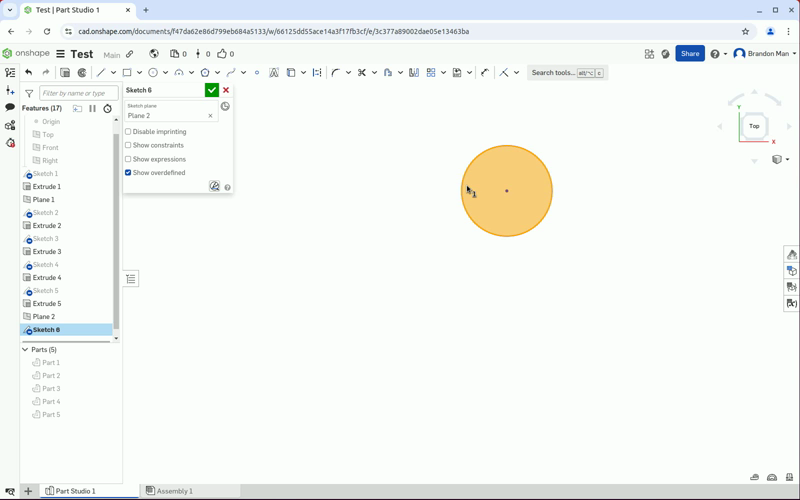
scroll(-6)
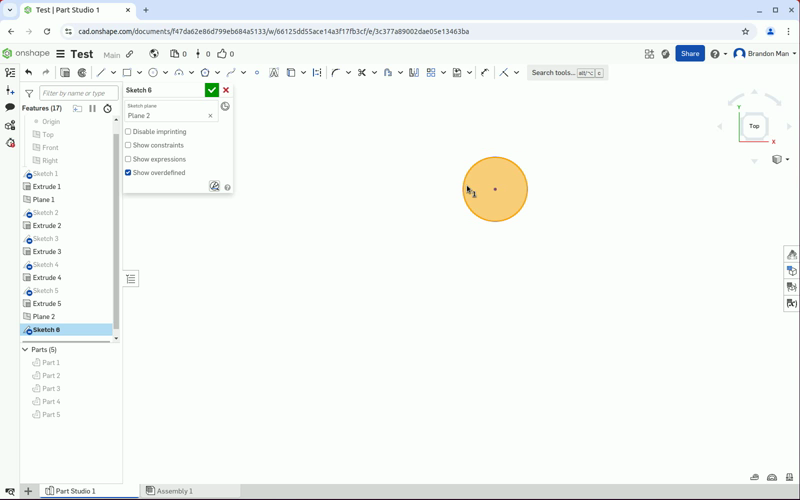
scroll(-6)
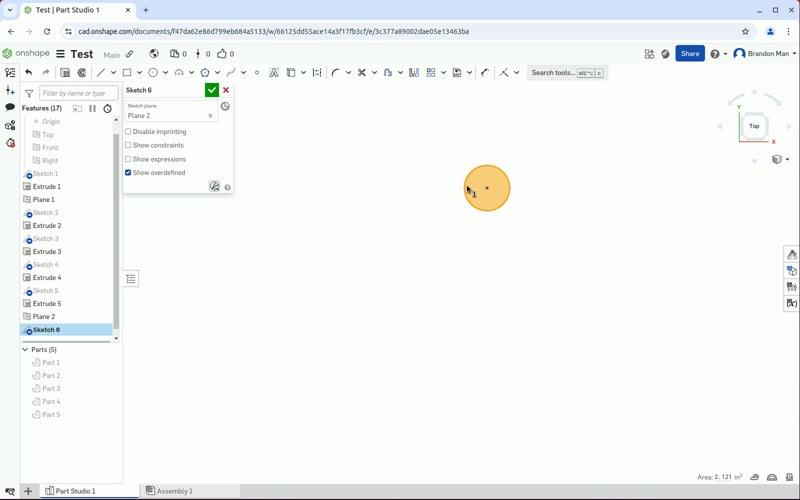
scroll(-6)
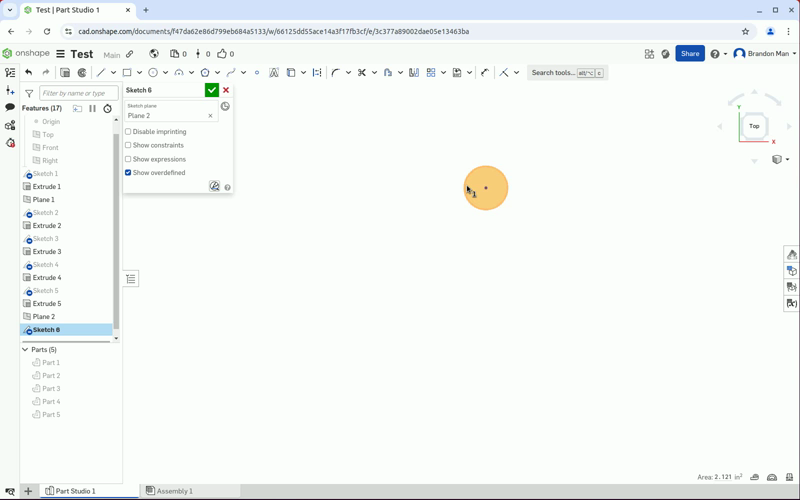
scroll(-6)
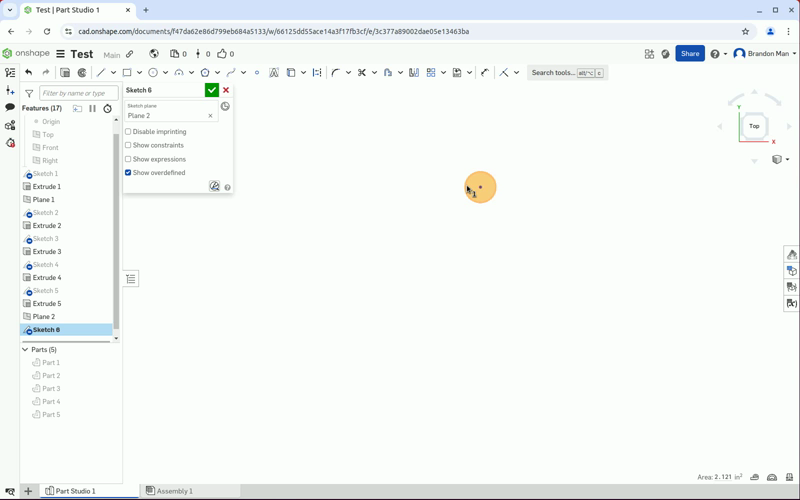
scroll(-6)
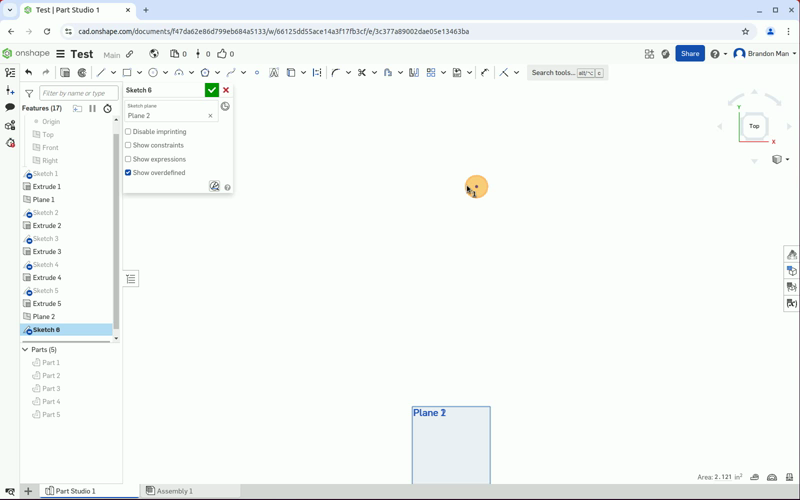
scroll(-6)
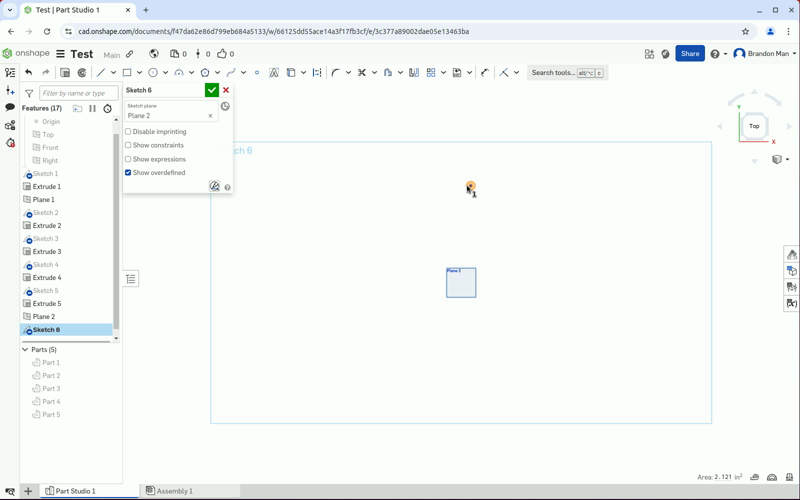
mouse_move(73, 352)
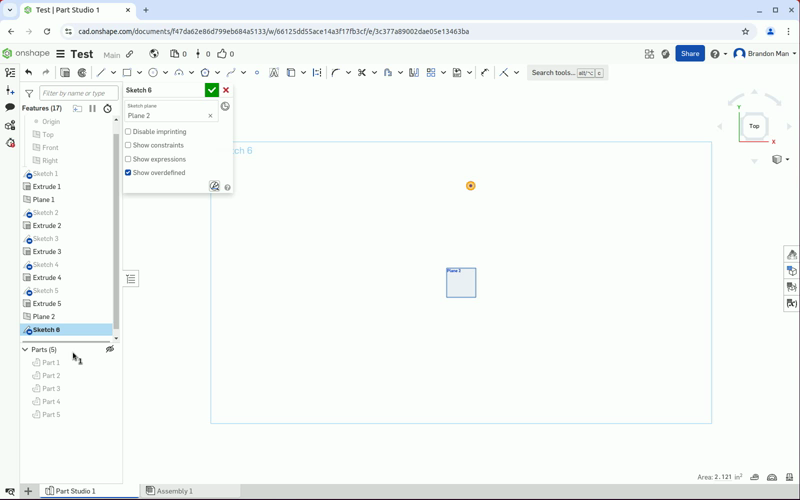
key(shift+y)
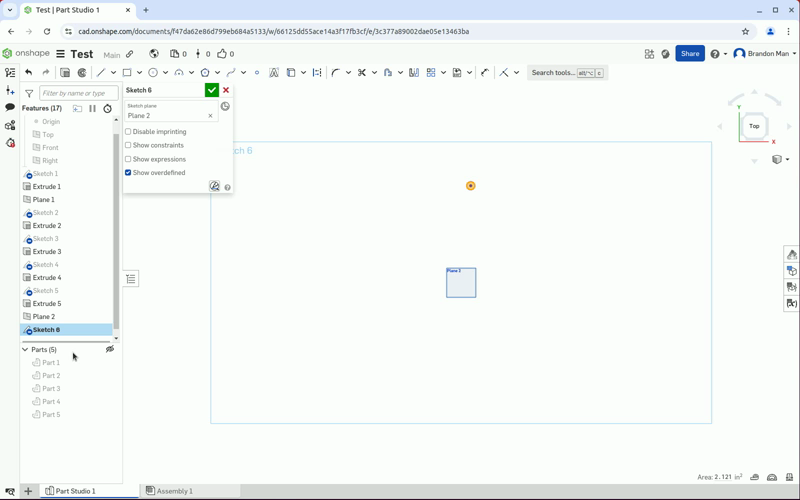
key(shift+e)
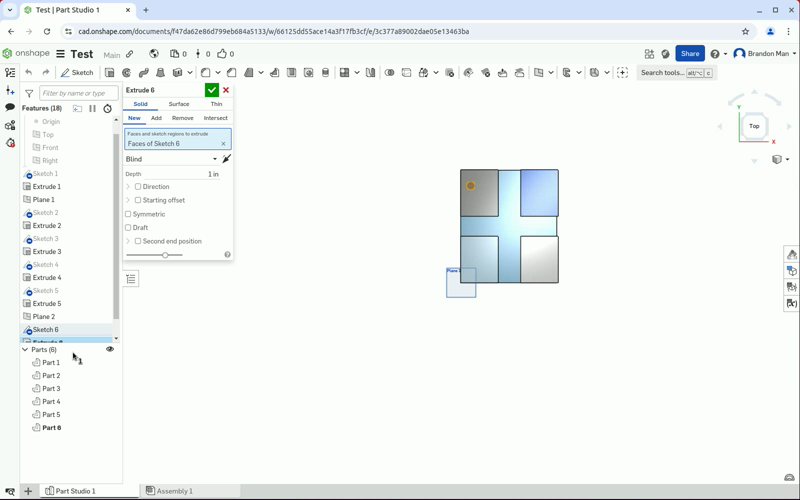
mouse_move(143, 106)
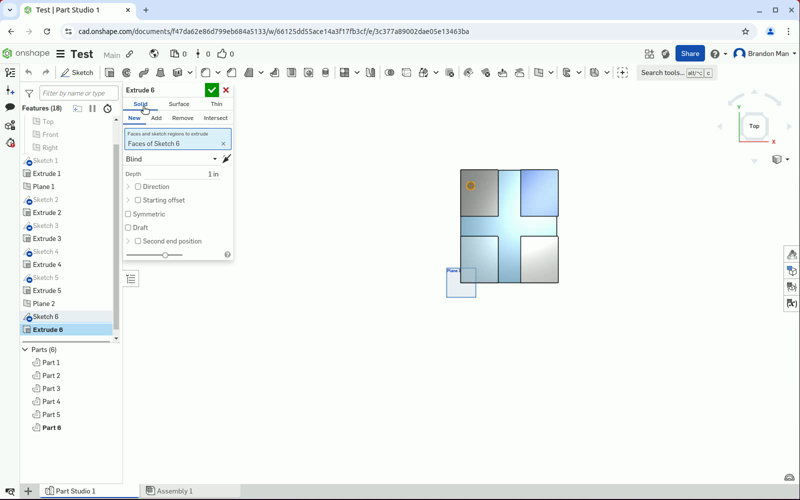
click(143, 106)
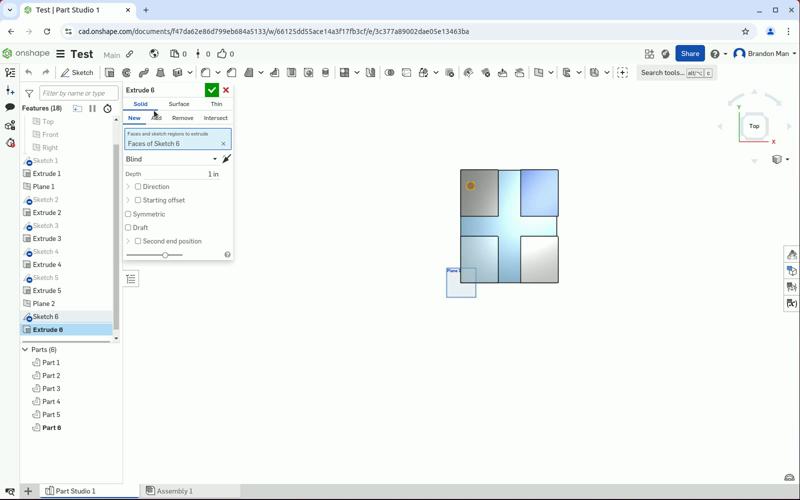
mouse_move(186, 120)
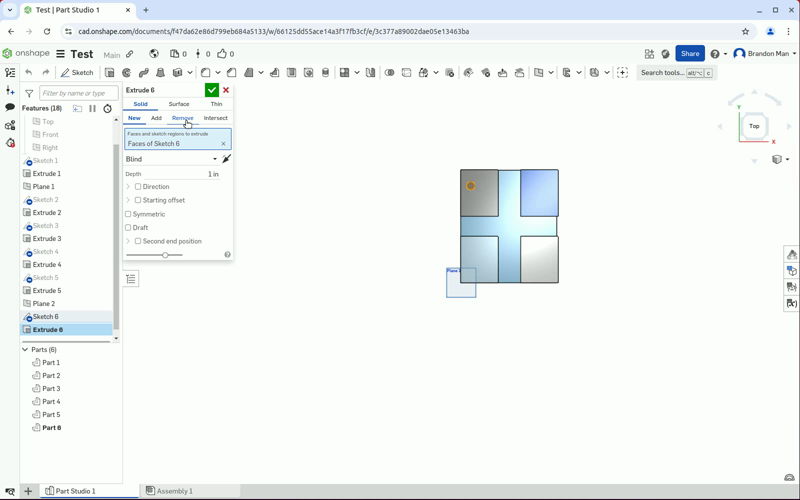
click(186, 120)
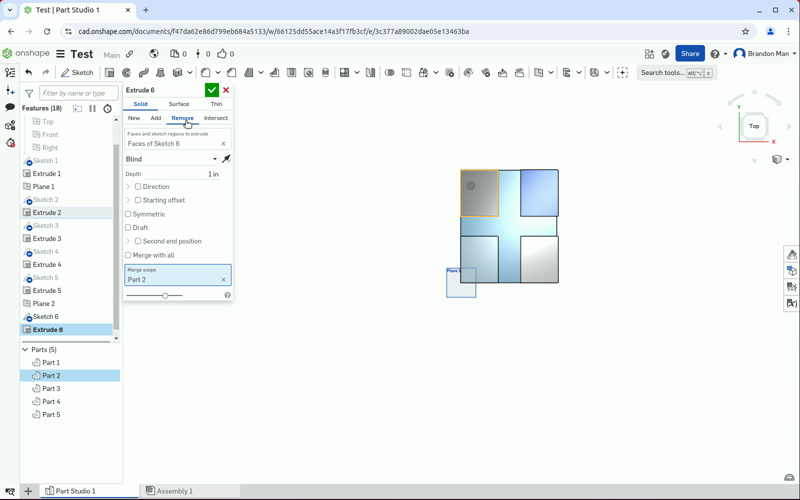
key(tab, 4)
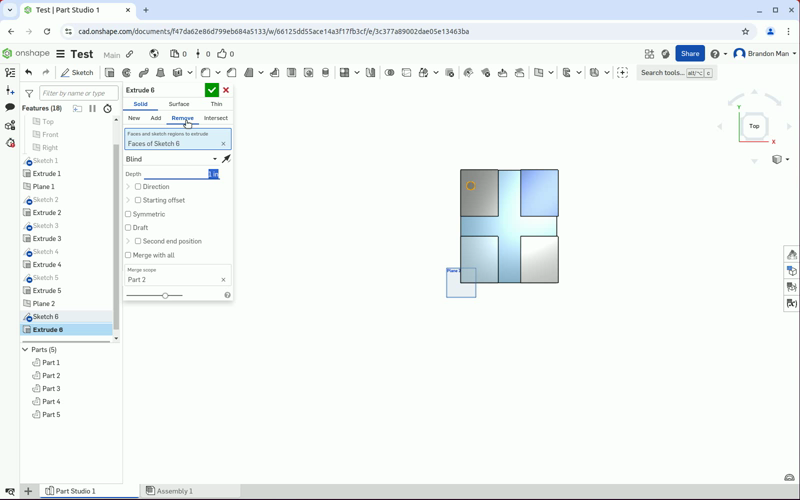
text(5.777)
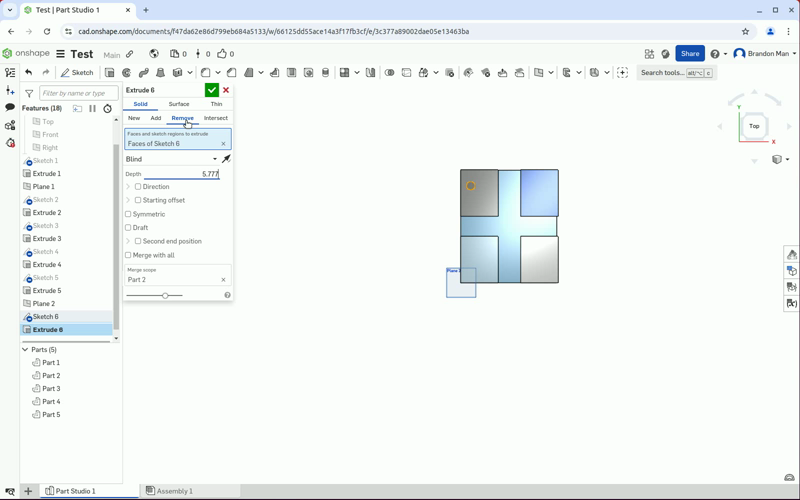
key(tab, 6)
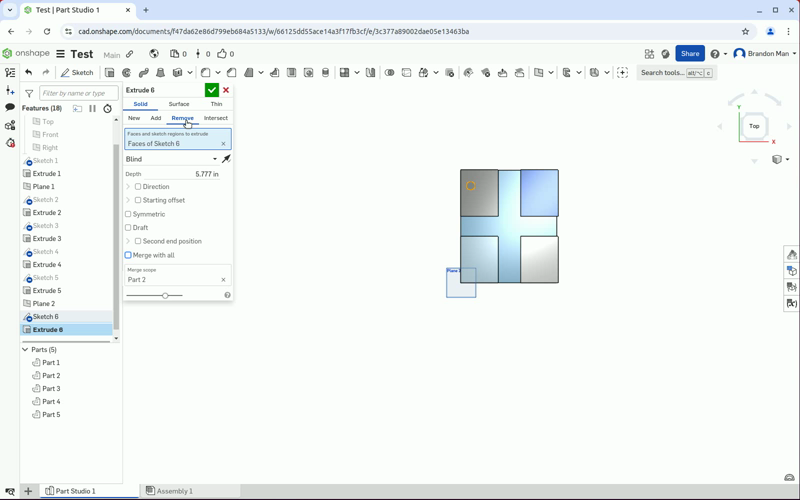
key(space)
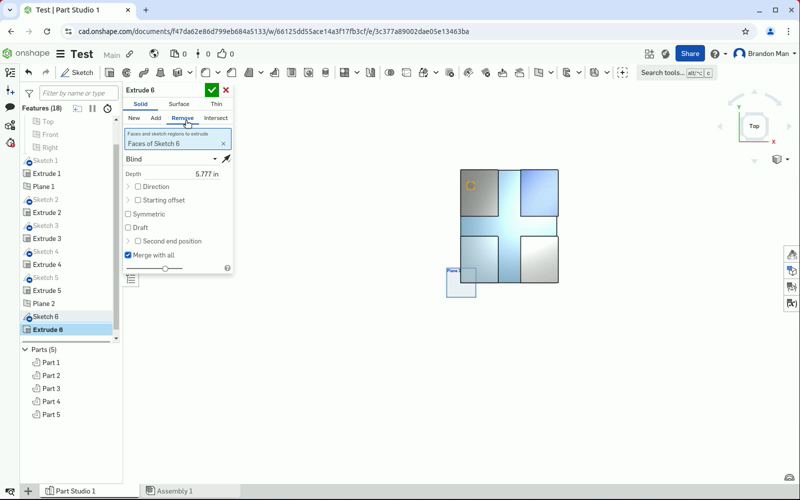
key(enter)
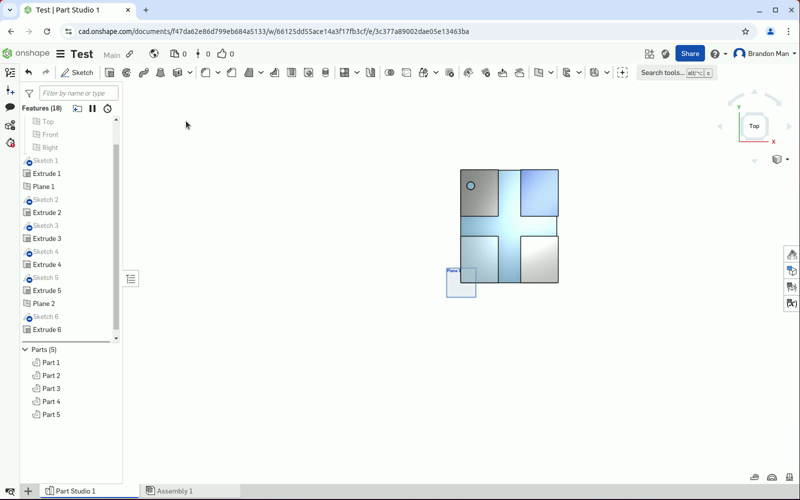
key(shift+h)
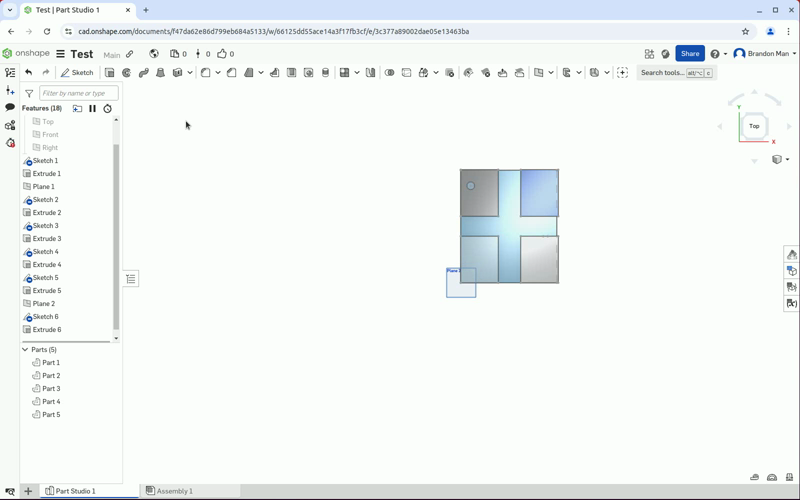
key(shift+h)
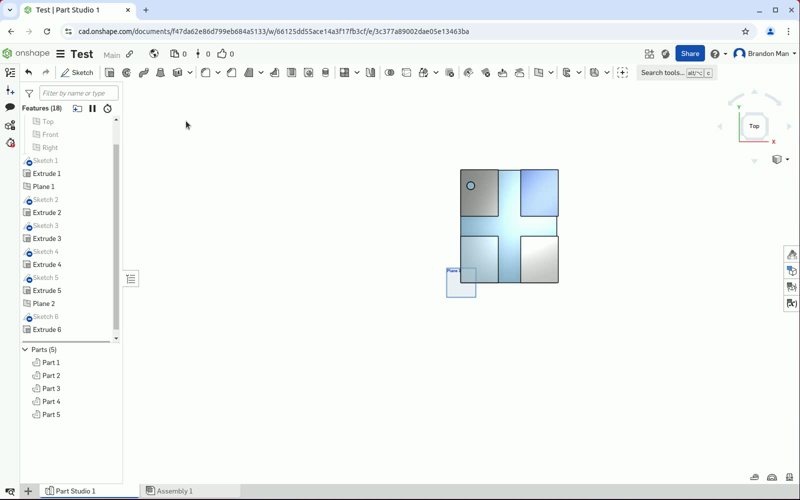
mouse_move(69, 163)
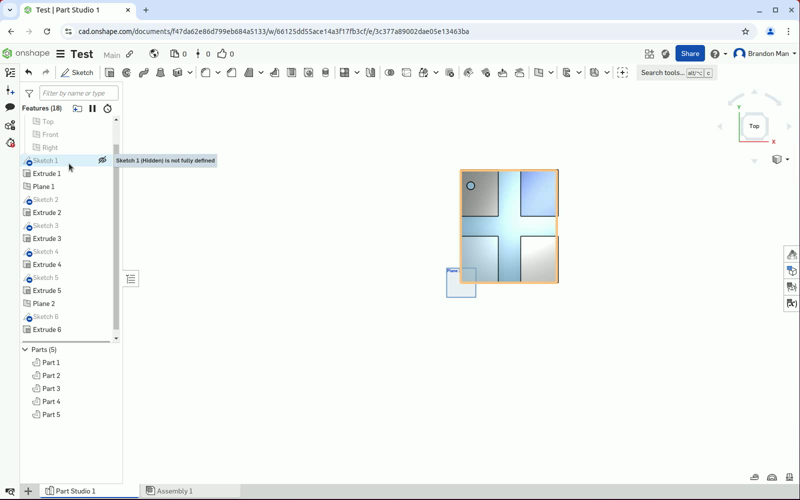
click(69, 163)
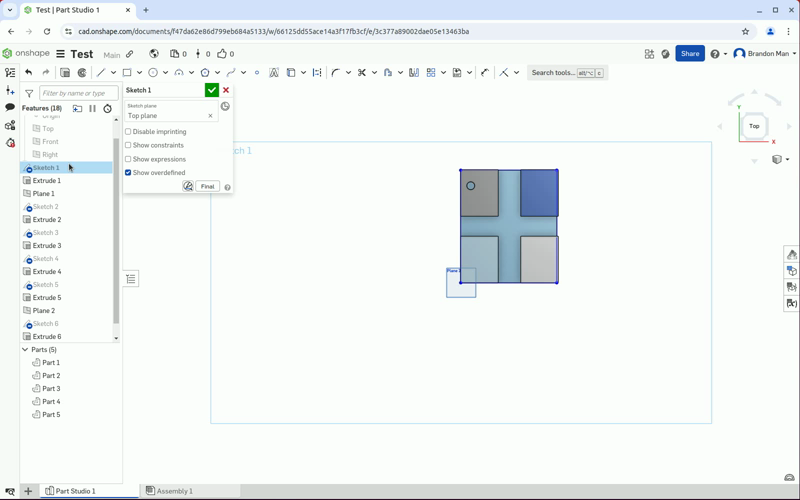
mouse_move(229, 92)
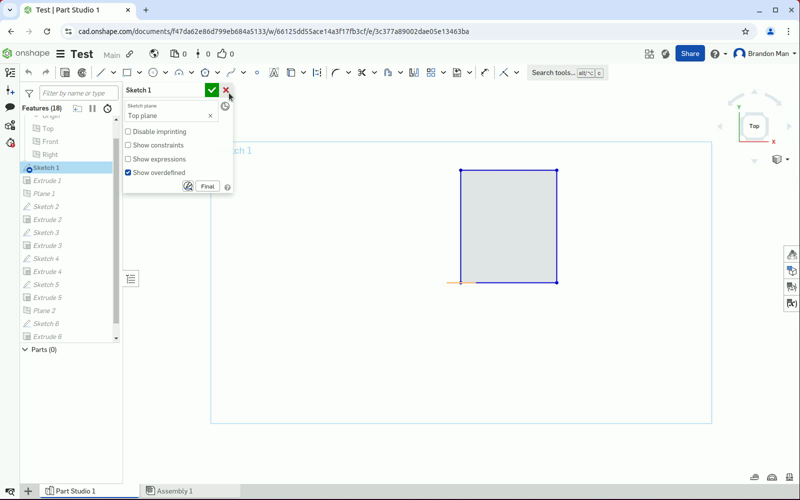
click(229, 92)
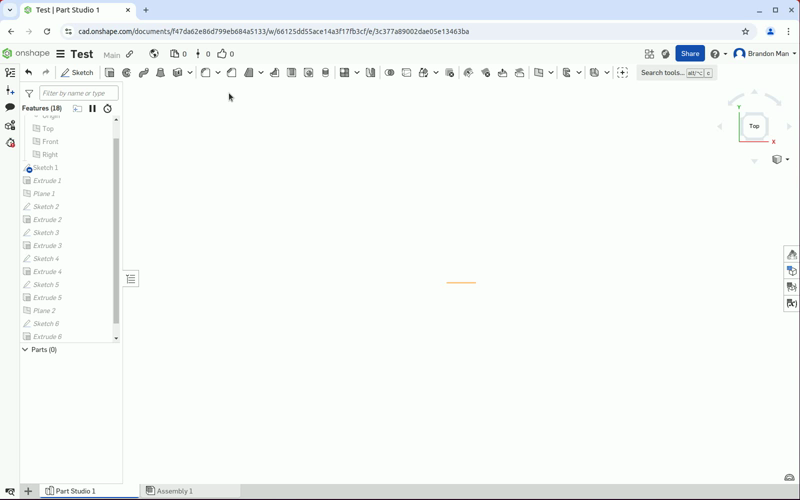
key(shift+s)
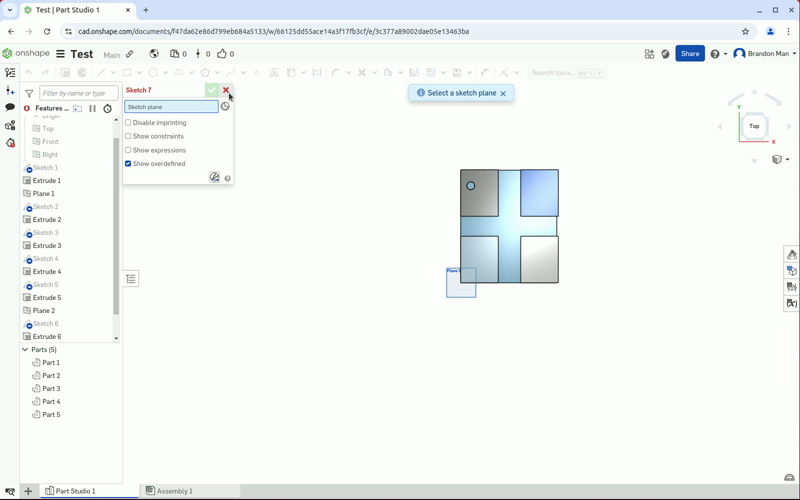
mouse_move(69, 293)
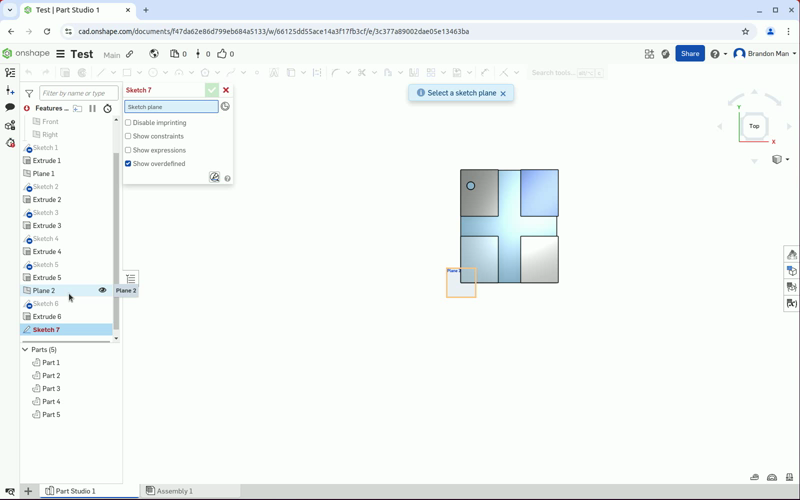
click(69, 293)
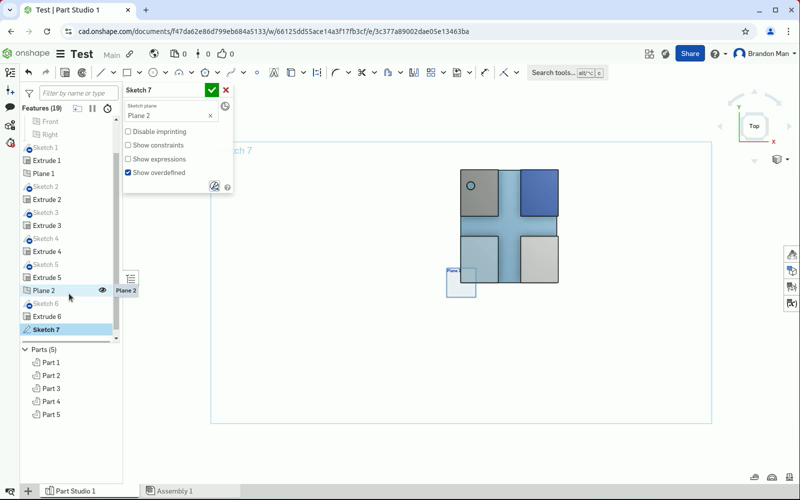
mouse_move(73, 352)
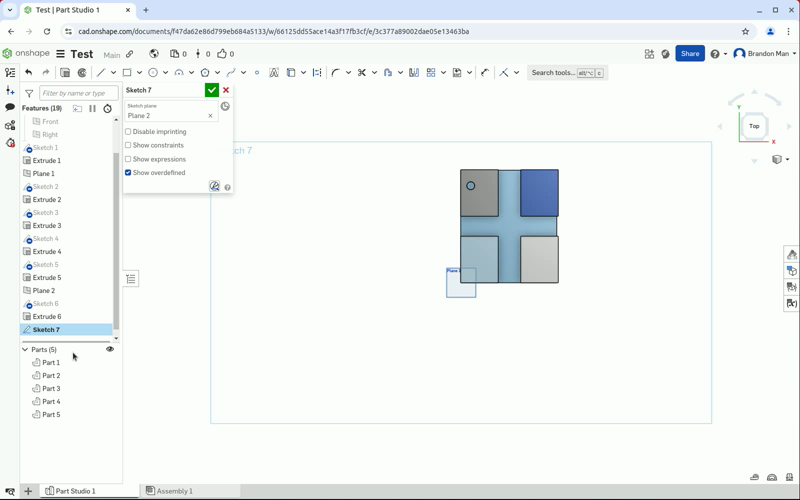
key(y)
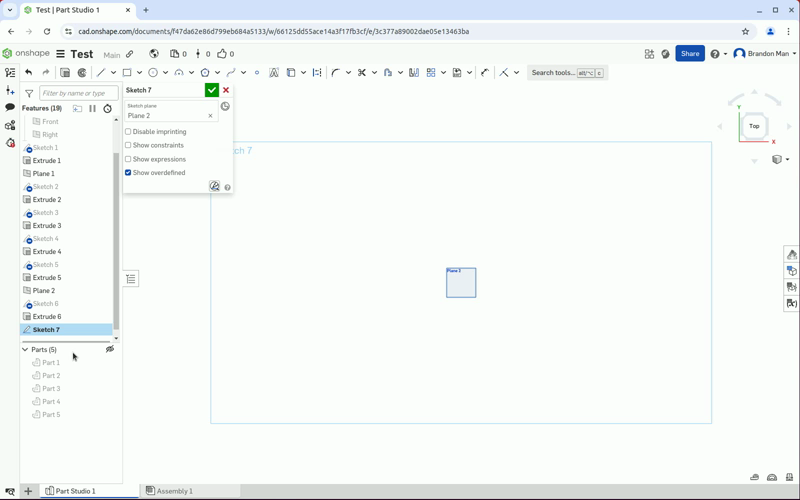
key(c)
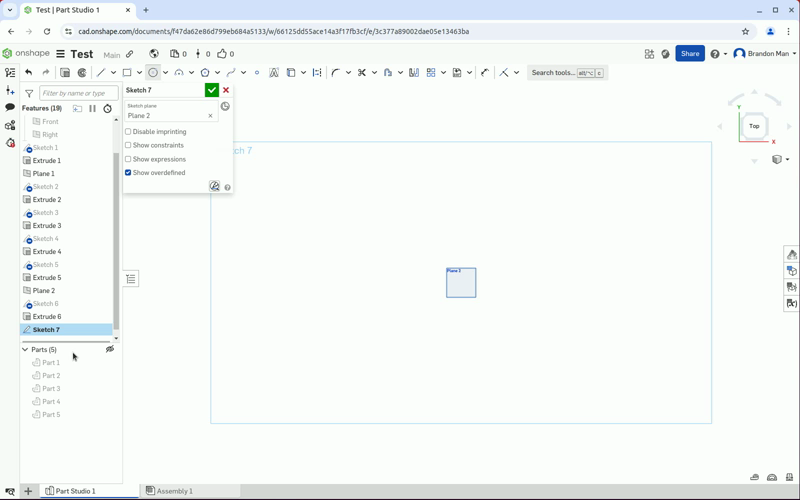
key_down(shift)
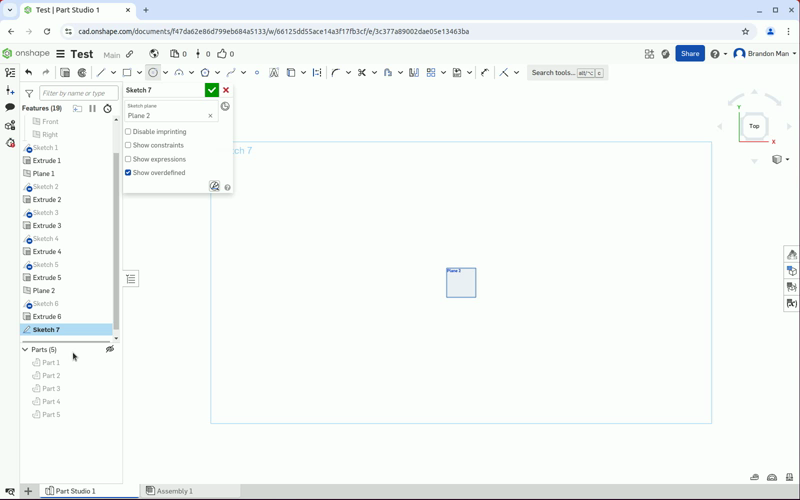
mouse_move(549, 268)
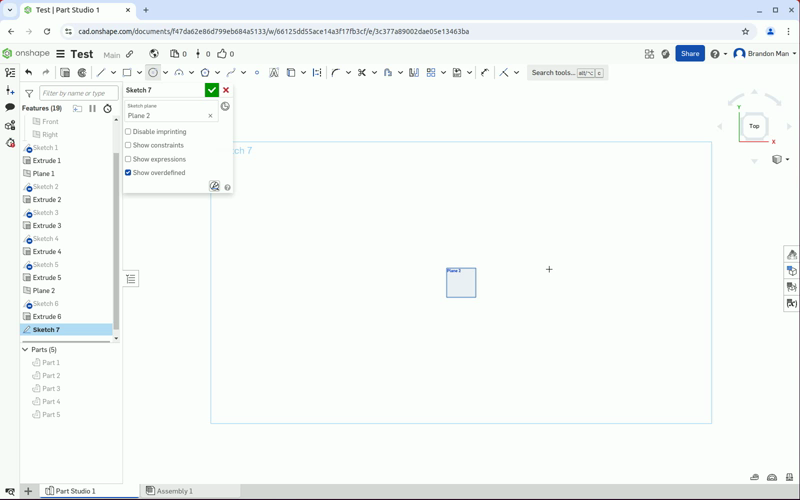
click(549, 268)
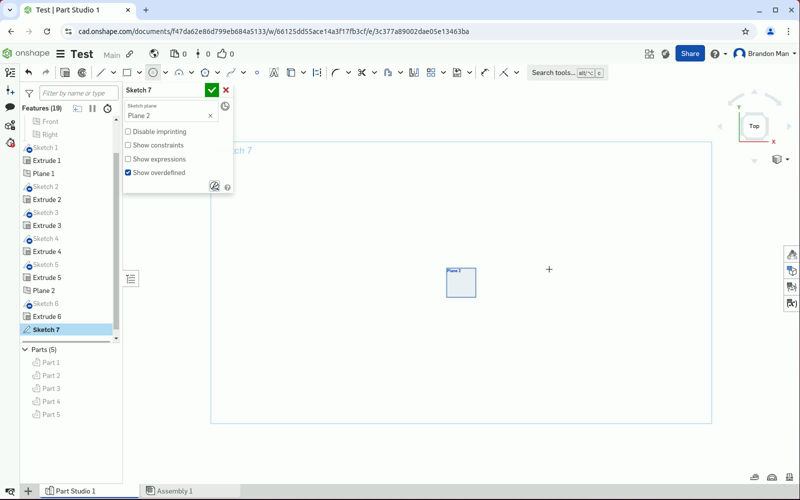
key_up(shift)
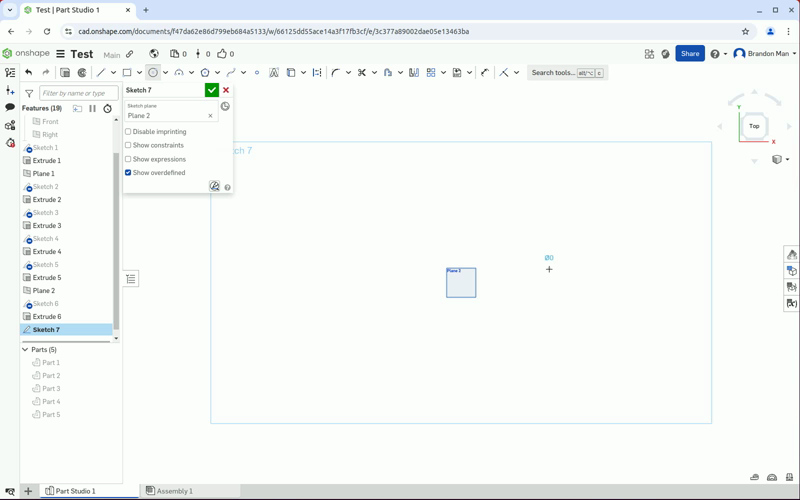
mouse_move(553, 268)
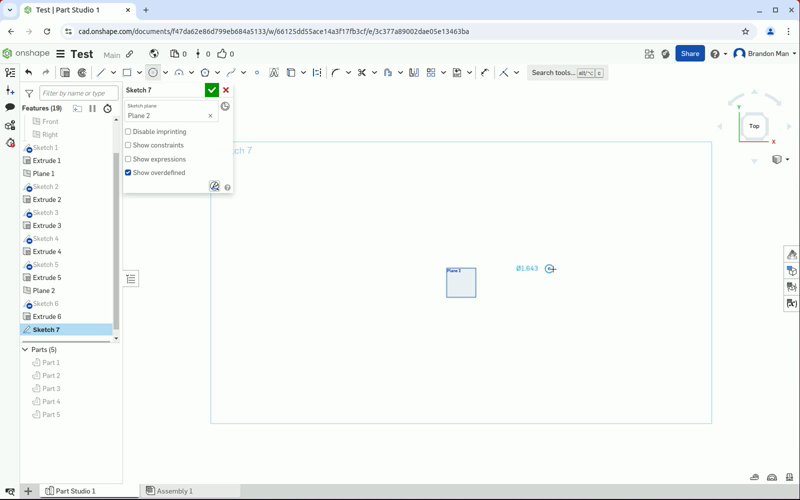
click(553, 268)
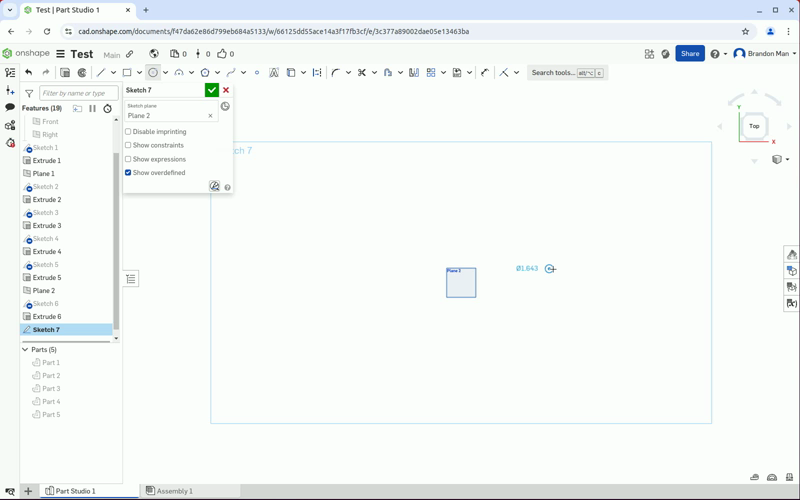
key(esc)
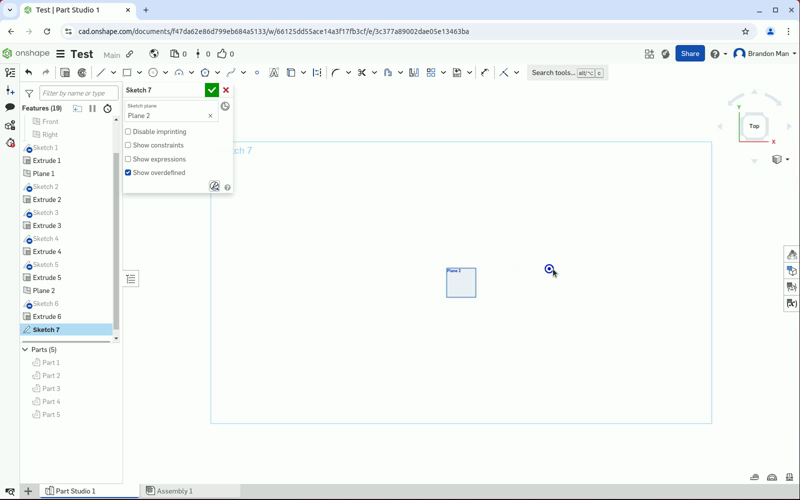
mouse_move(547, 269)
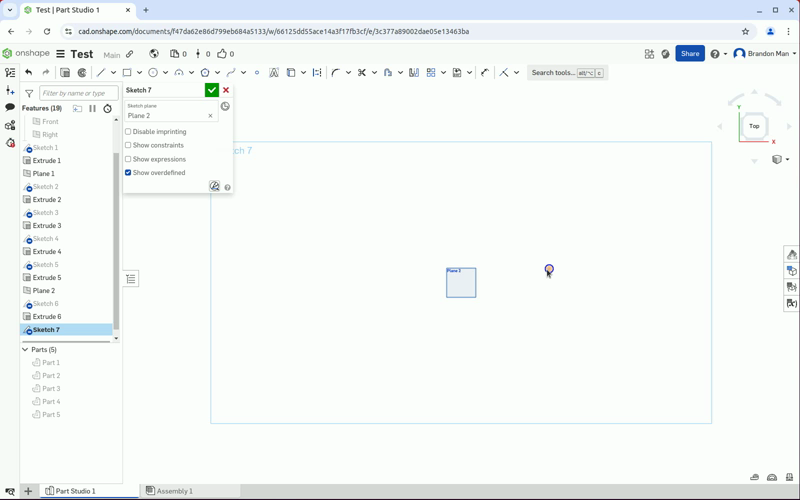
scroll(6)
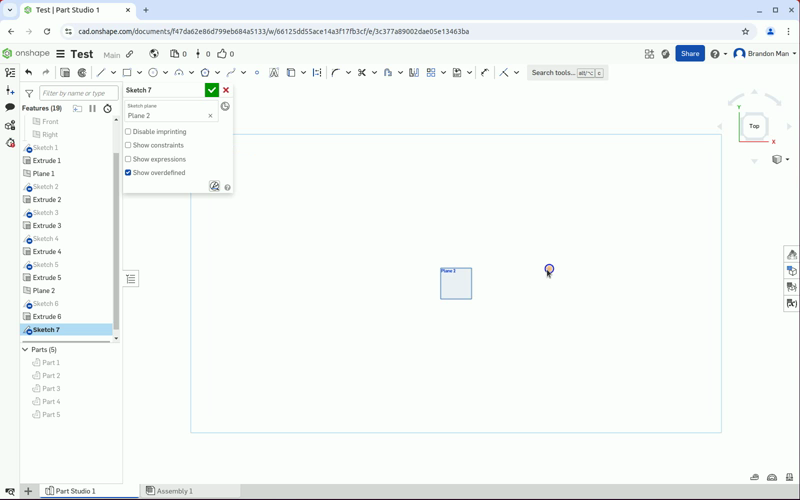
scroll(6)
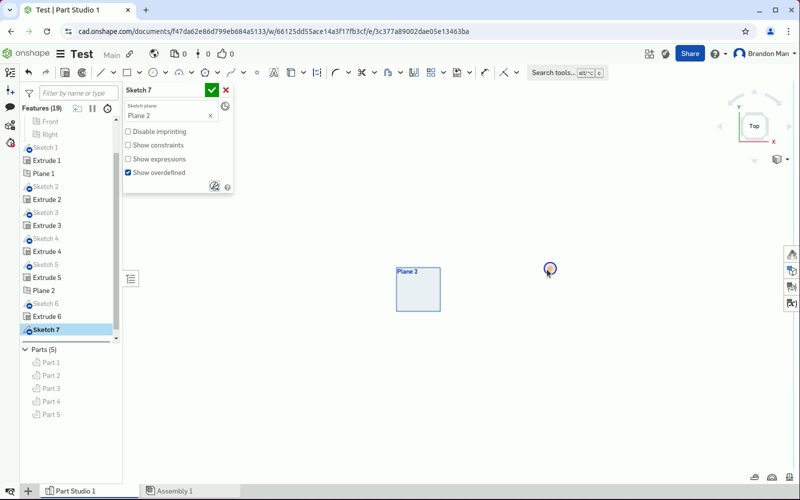
scroll(6)
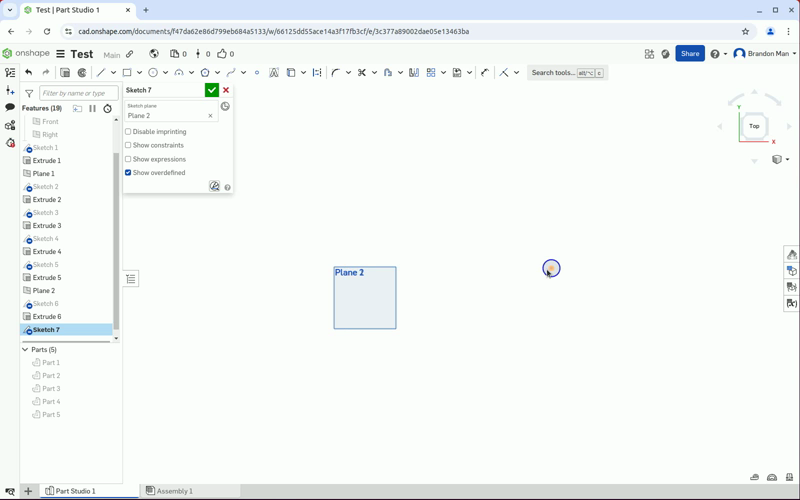
scroll(6)
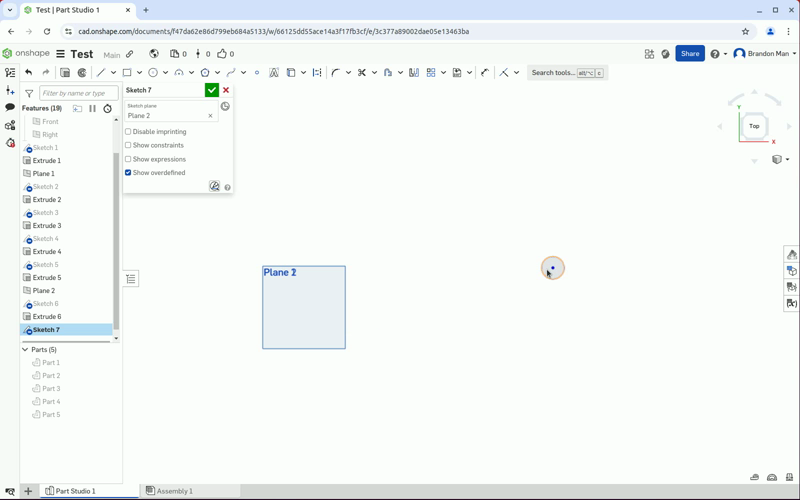
scroll(6)
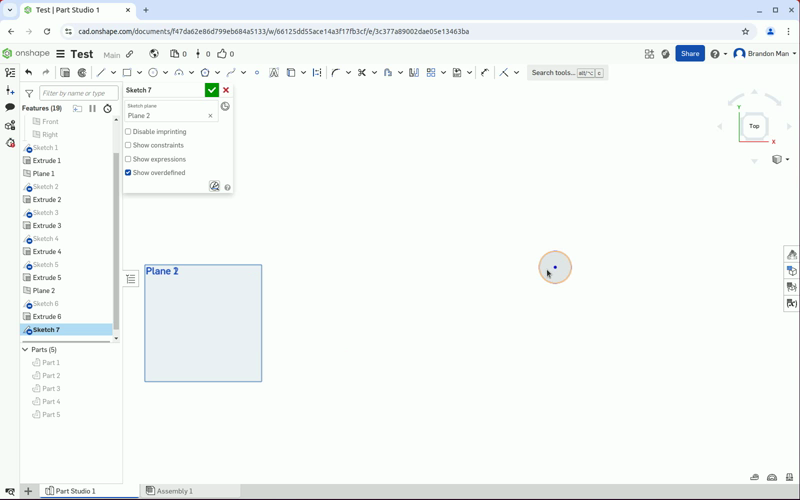
scroll(6)
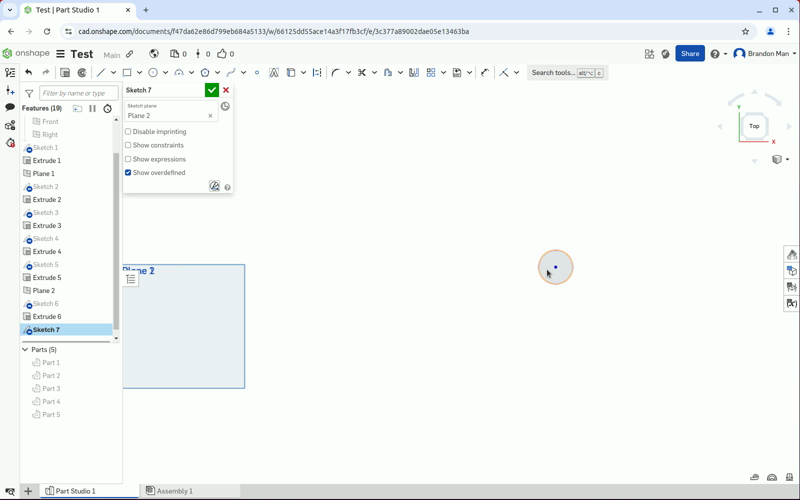
scroll(6)
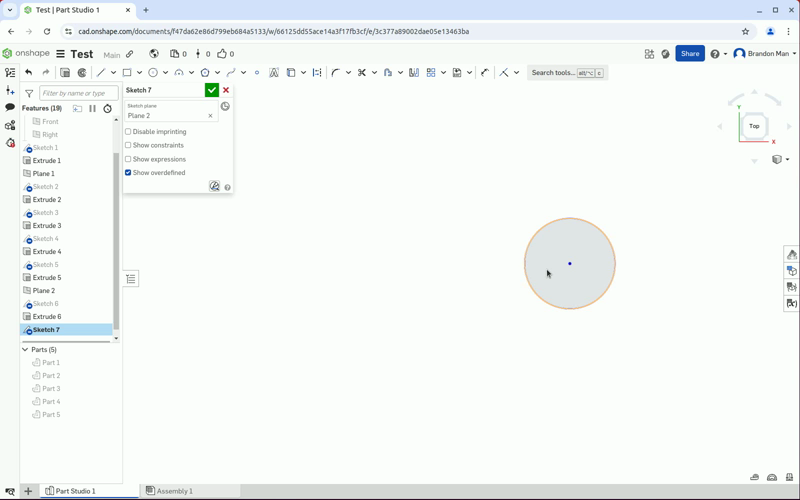
click(547, 269)
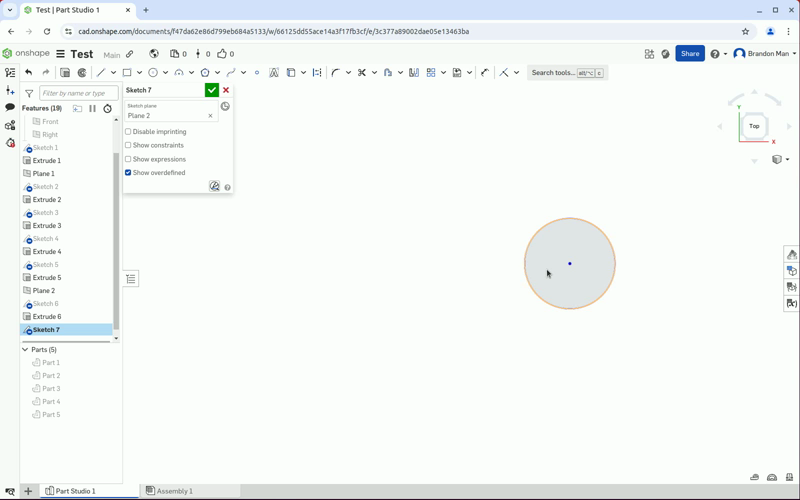
scroll(-6)
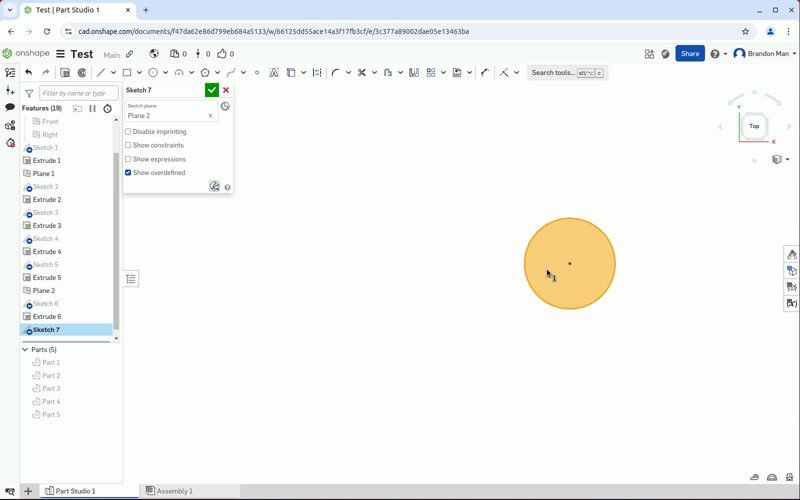
scroll(-6)
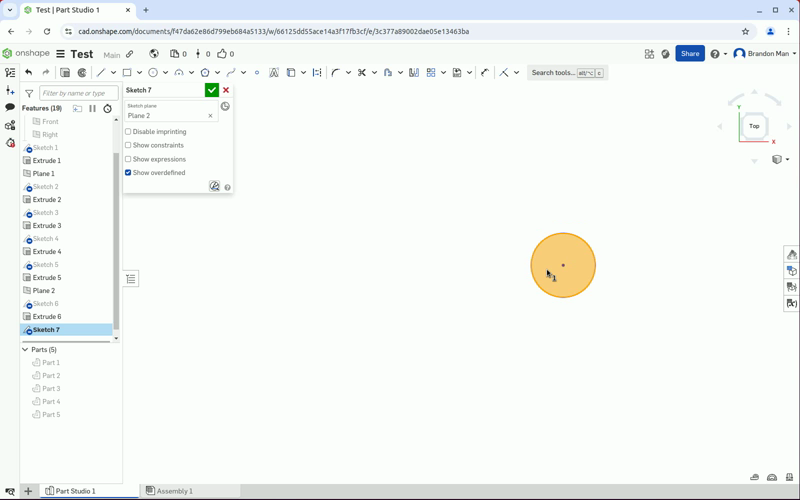
scroll(-6)
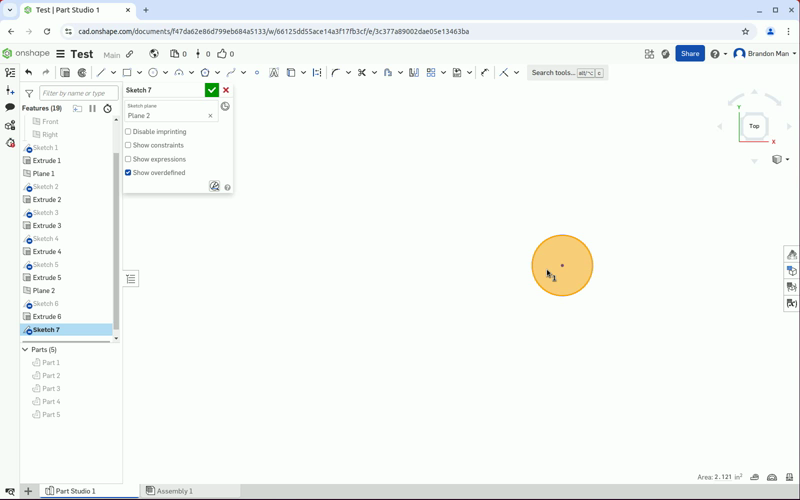
scroll(-6)
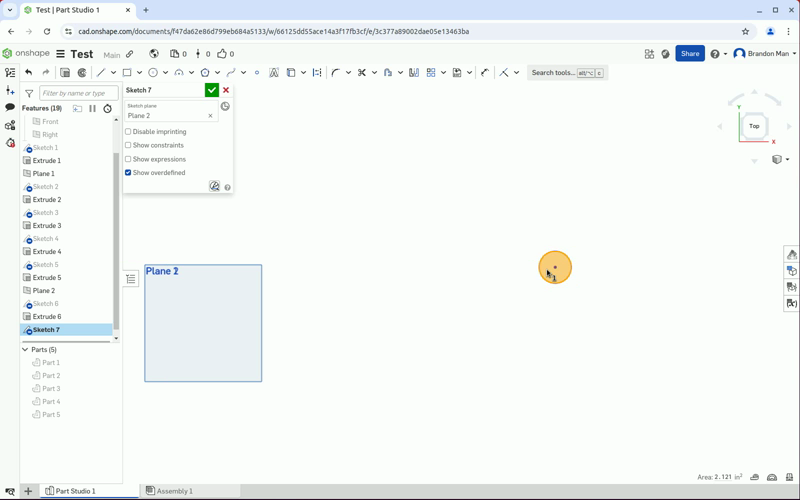
scroll(-6)
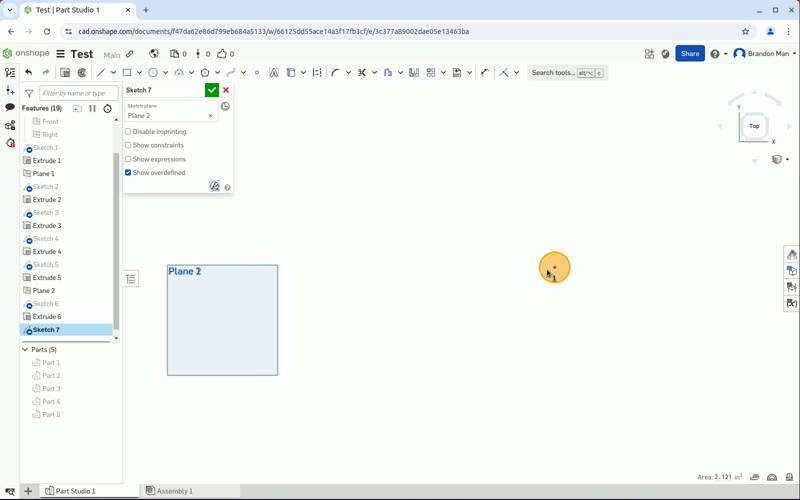
scroll(-6)
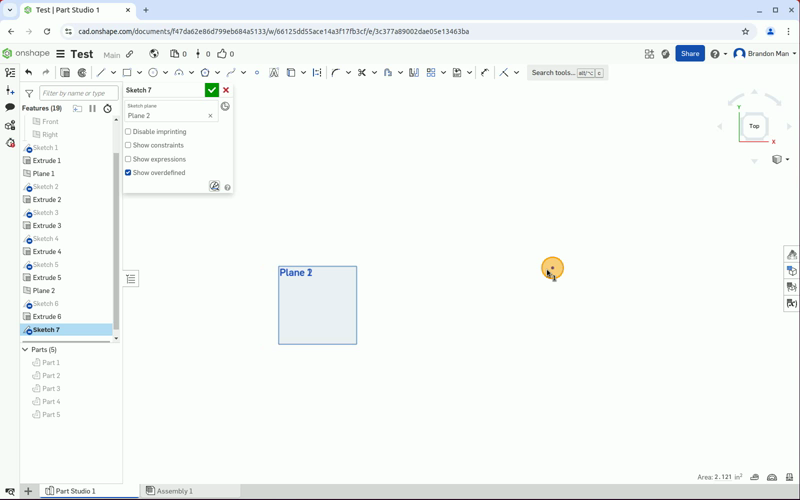
scroll(-6)
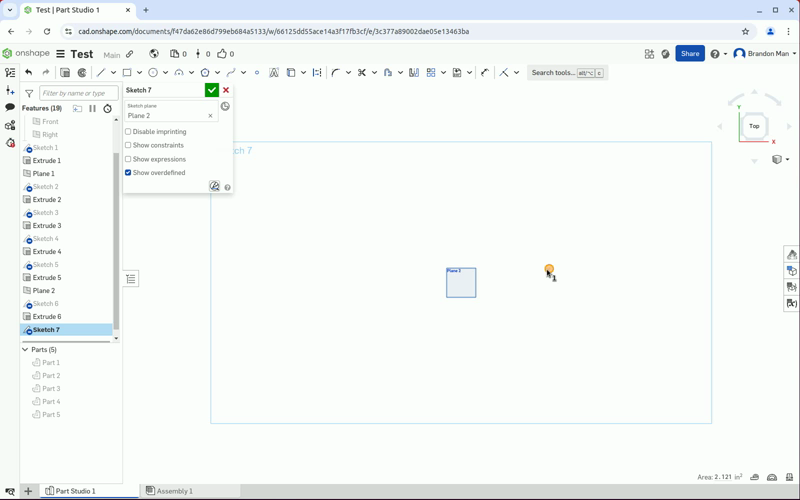
mouse_move(73, 352)
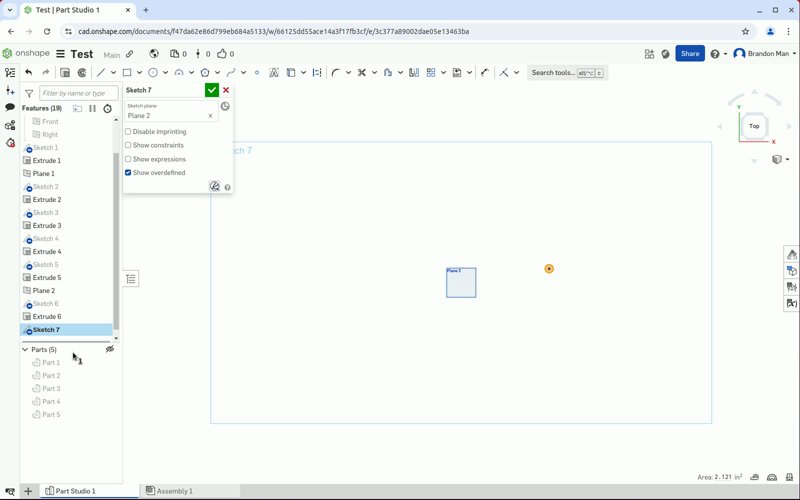
key(shift+y)
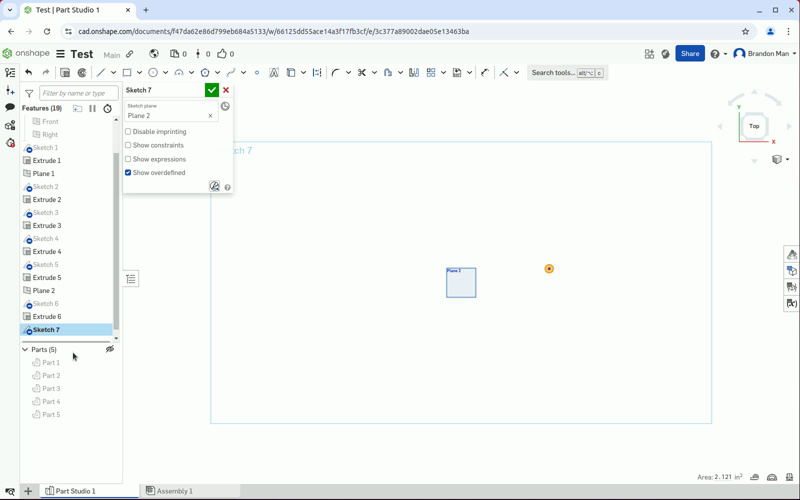
key(shift+e)
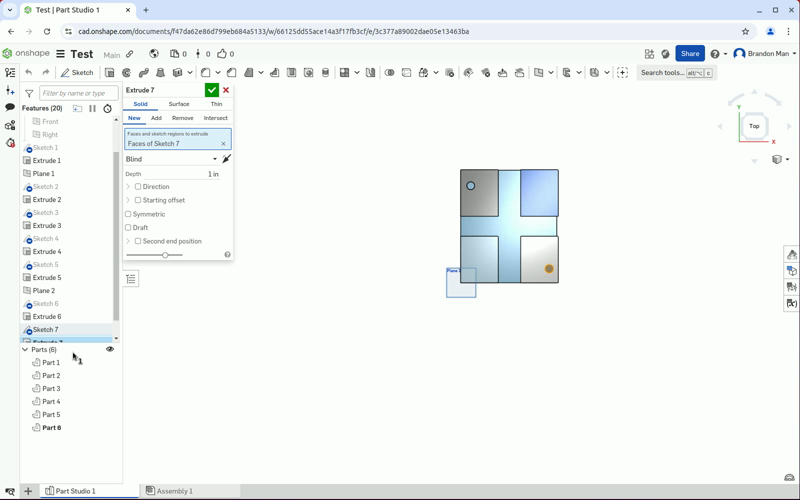
mouse_move(143, 106)
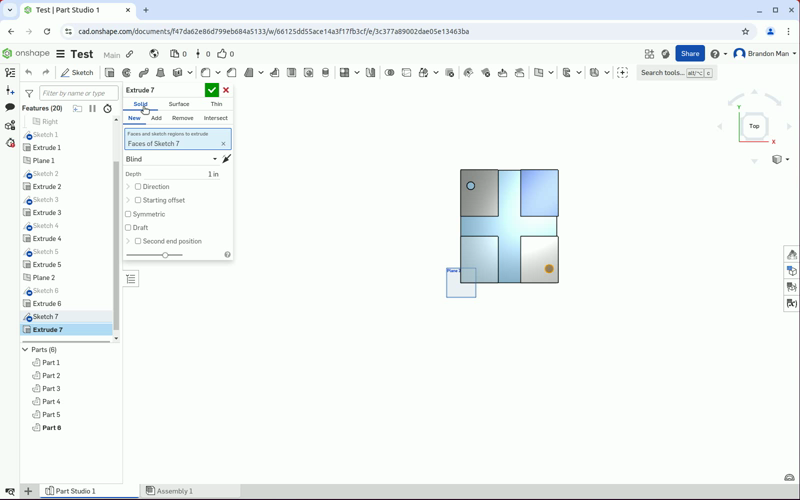
click(143, 106)
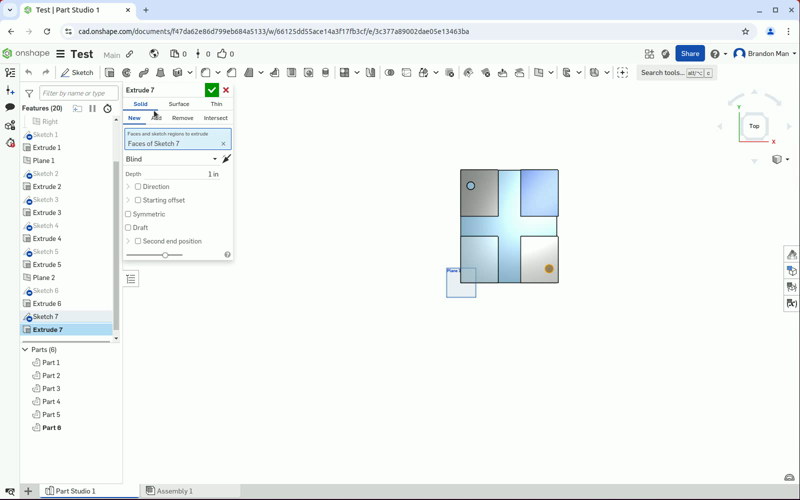
mouse_move(186, 120)
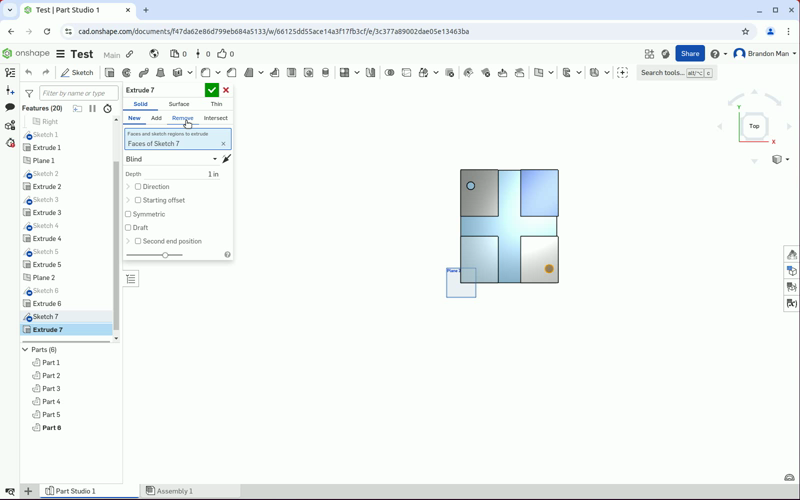
click(186, 120)
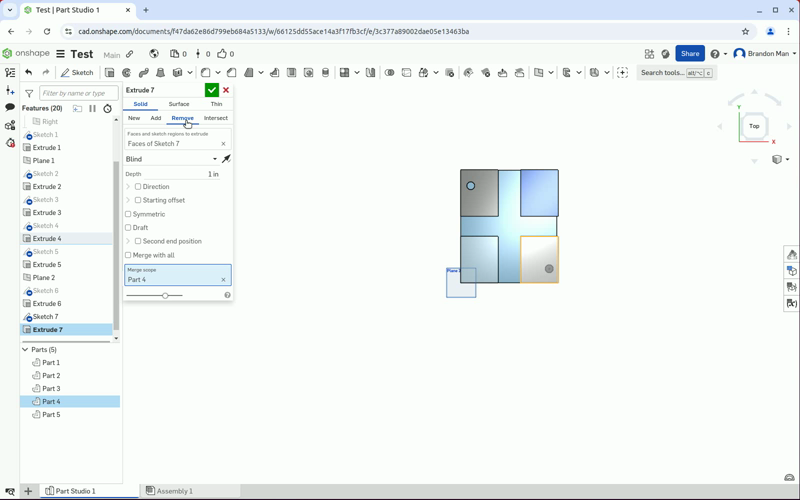
key(tab, 4)
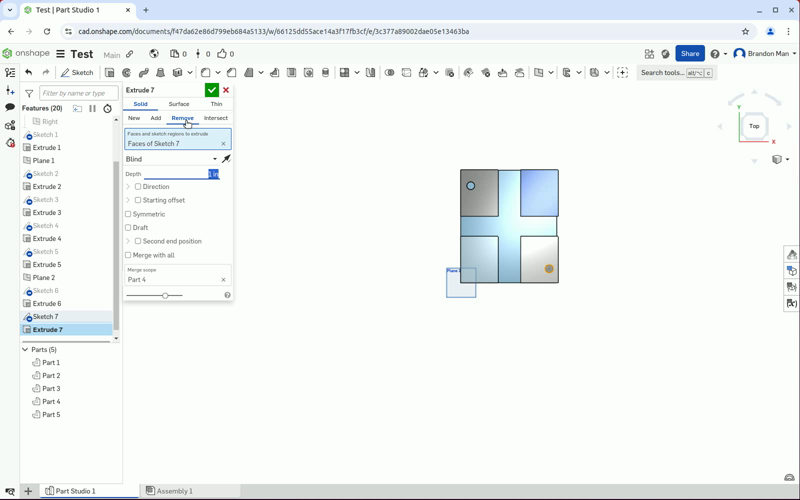
text(5.777)
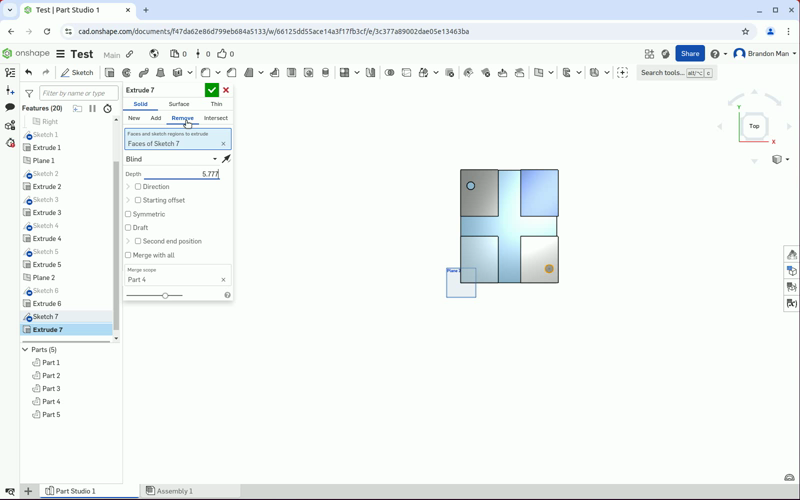
key(tab, 6)
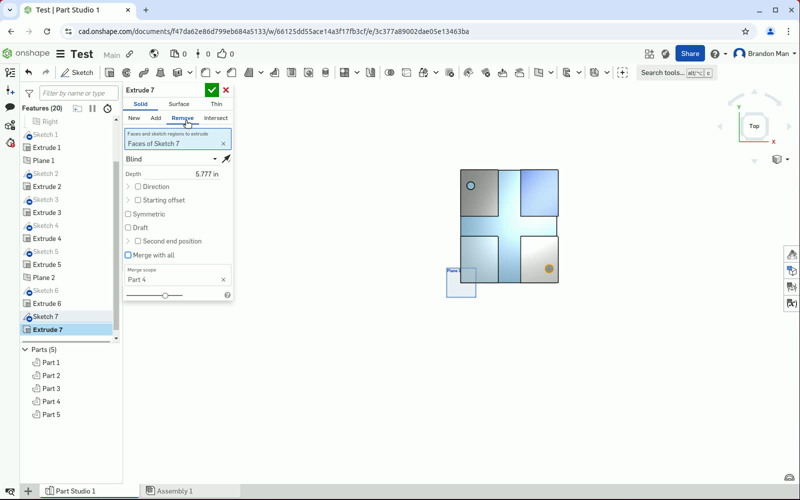
key(space)
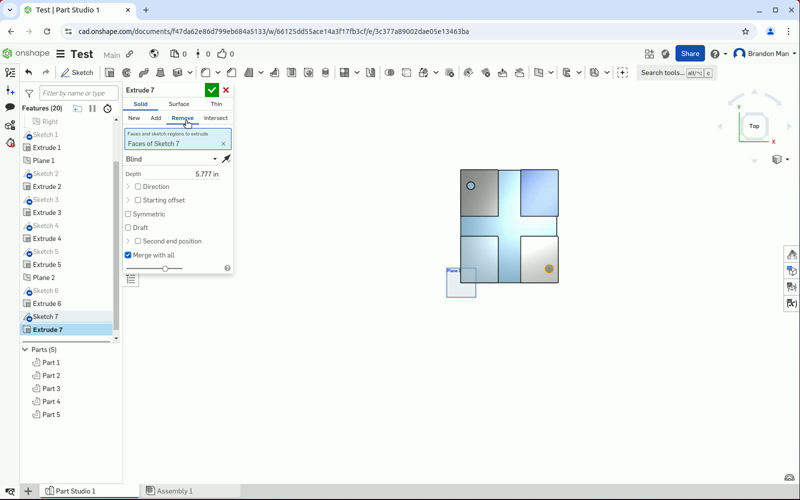
key(enter)
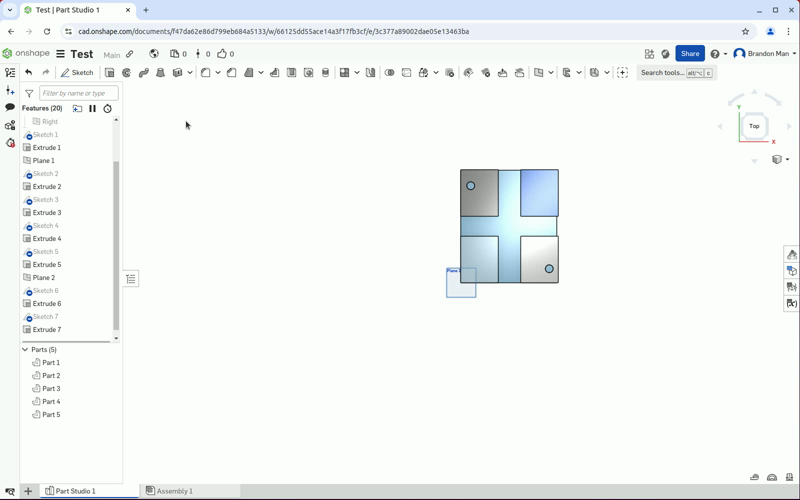
key(shift+h)
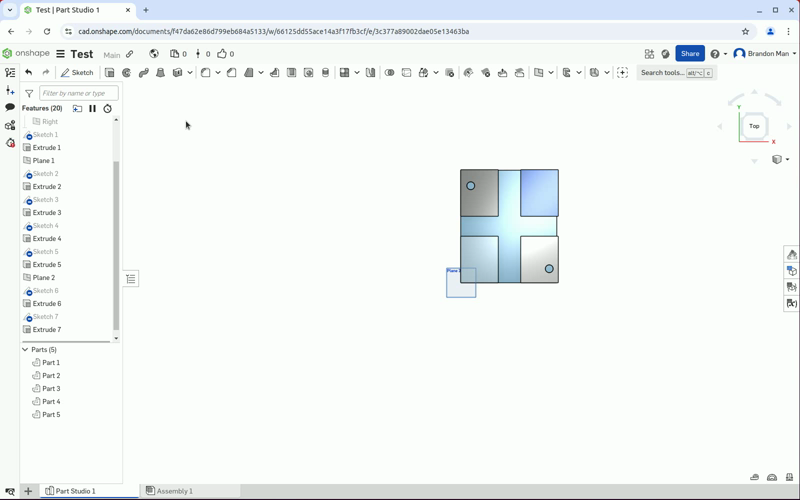
key(shift+h)
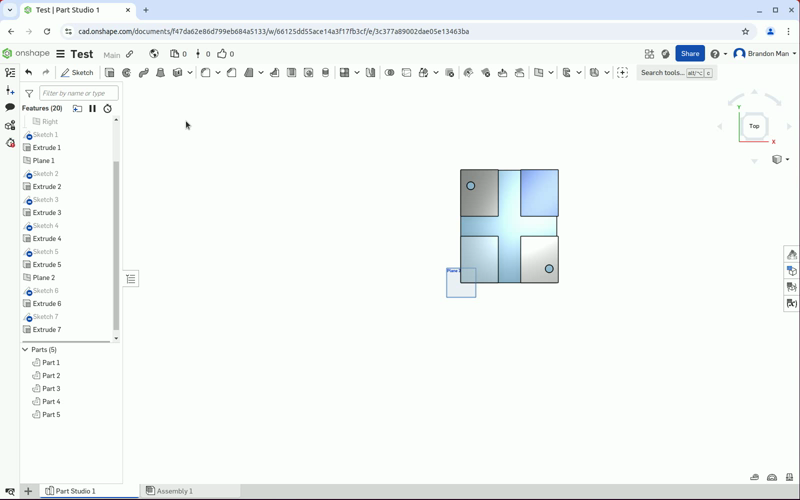
mouse_move(69, 137)
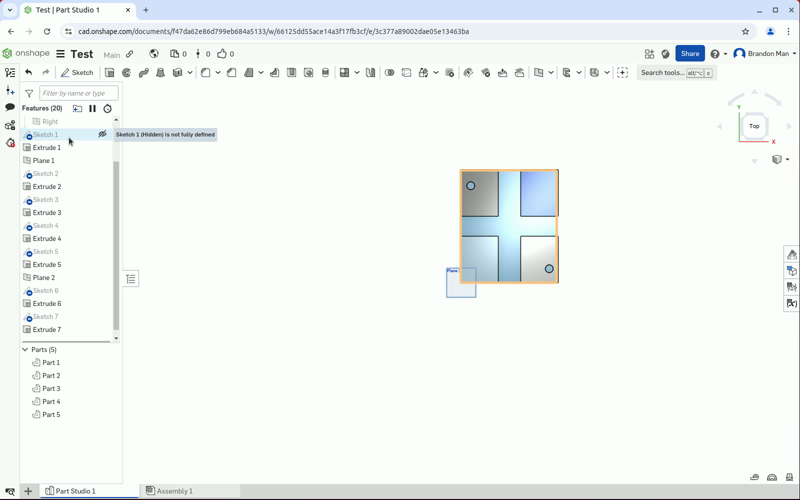
click(69, 137)
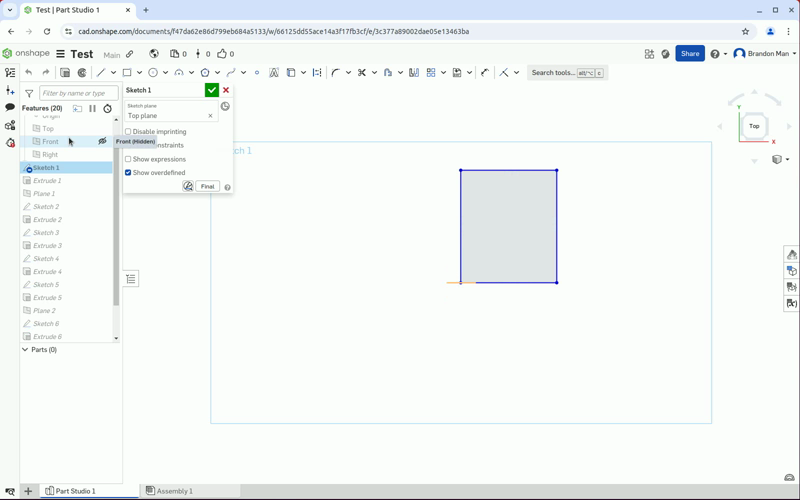
mouse_move(229, 92)
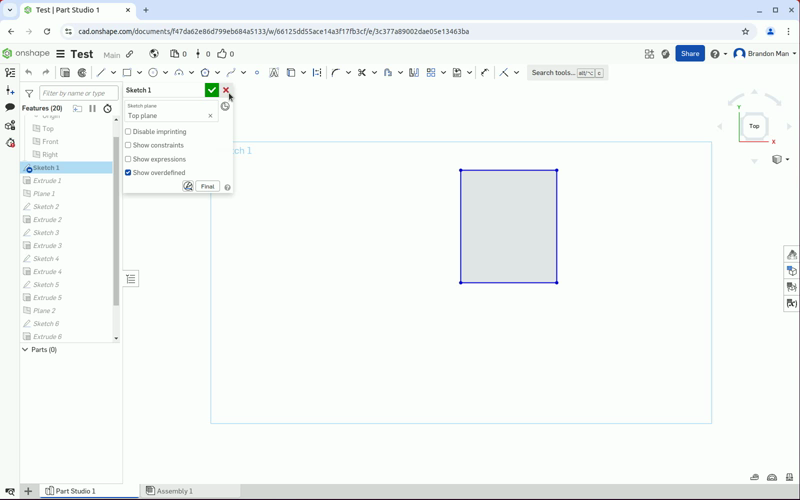
click(229, 92)
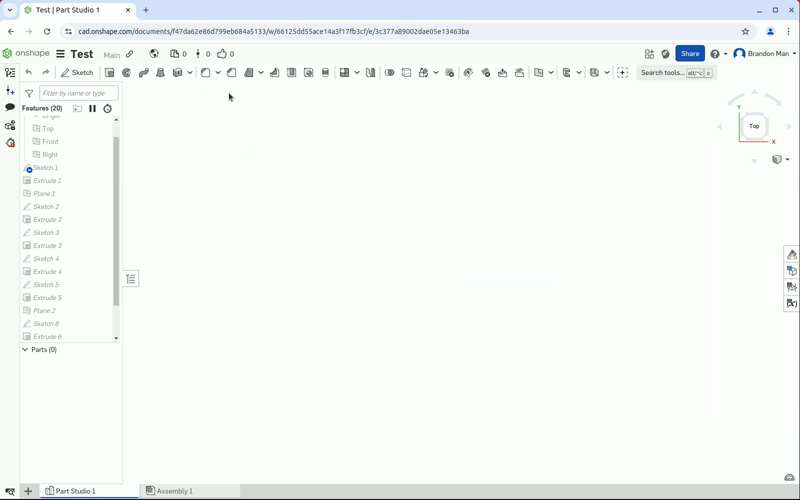
key(shift+s)
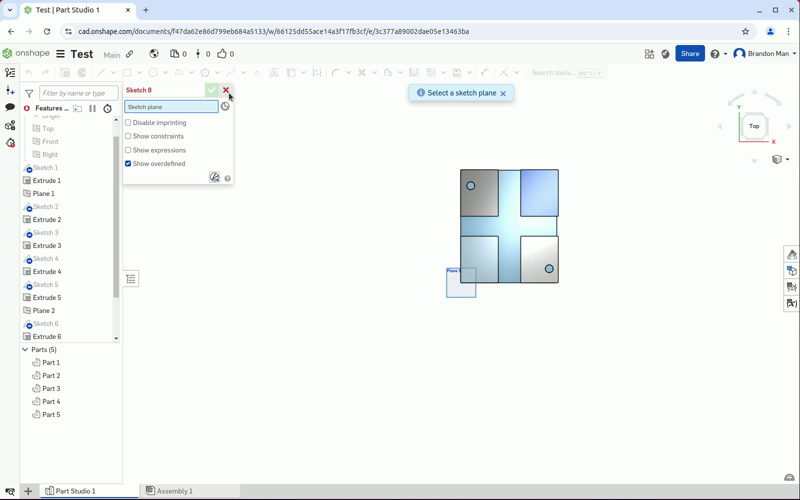
mouse_move(69, 267)
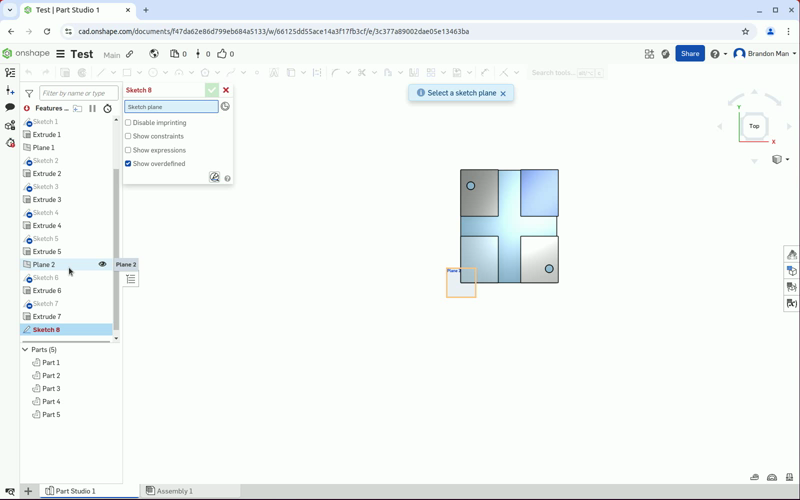
click(69, 267)
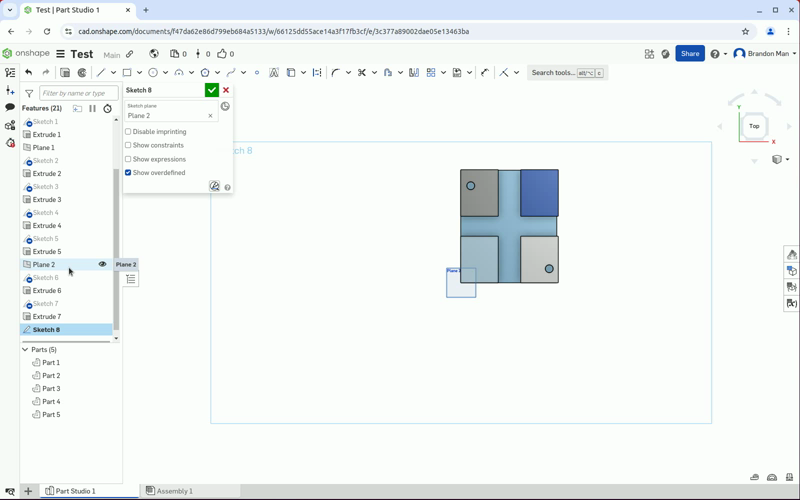
mouse_move(73, 352)
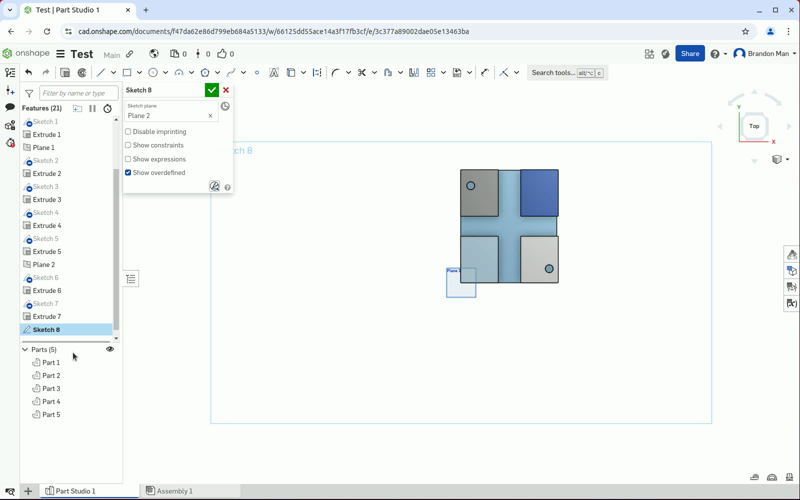
key(y)
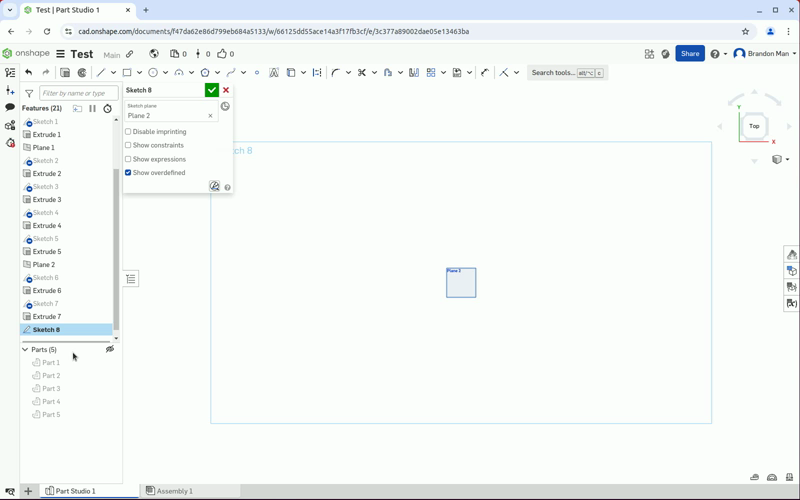
key(c)
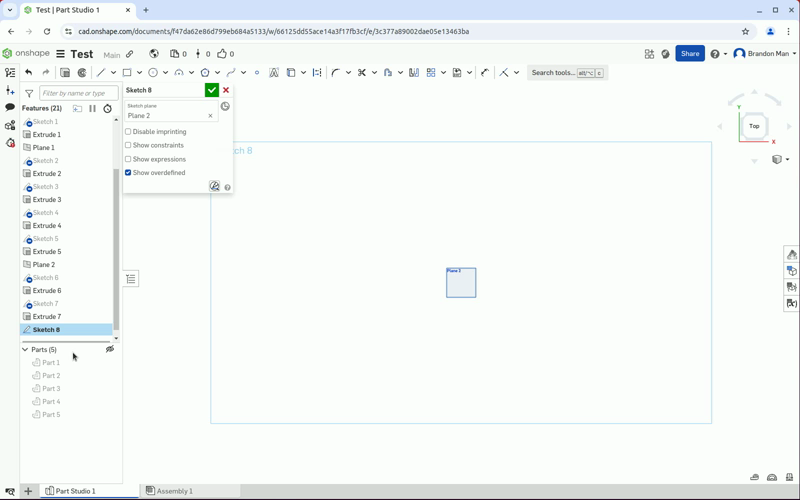
key_down(shift)
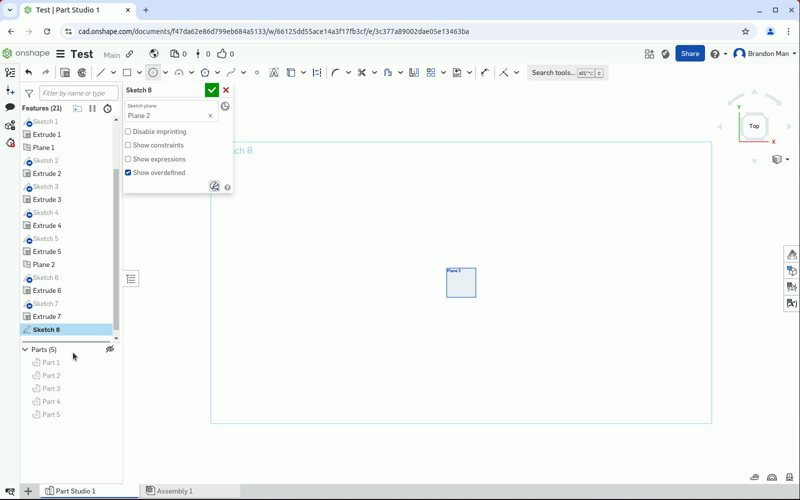
mouse_move(470, 268)
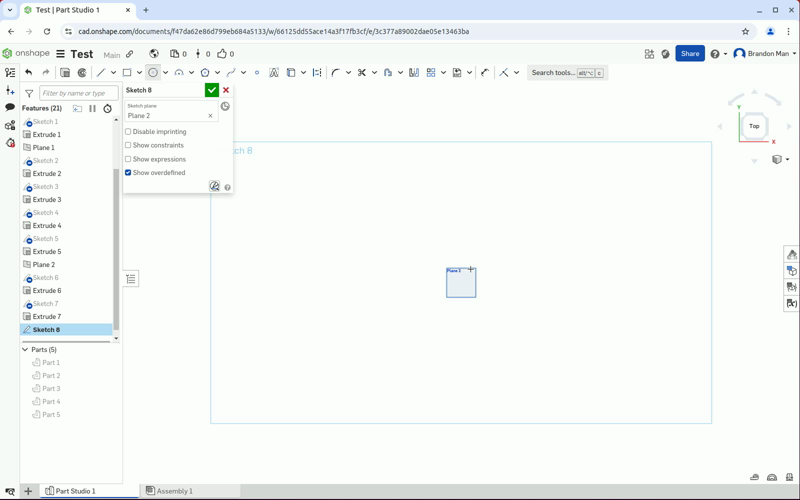
click(470, 268)
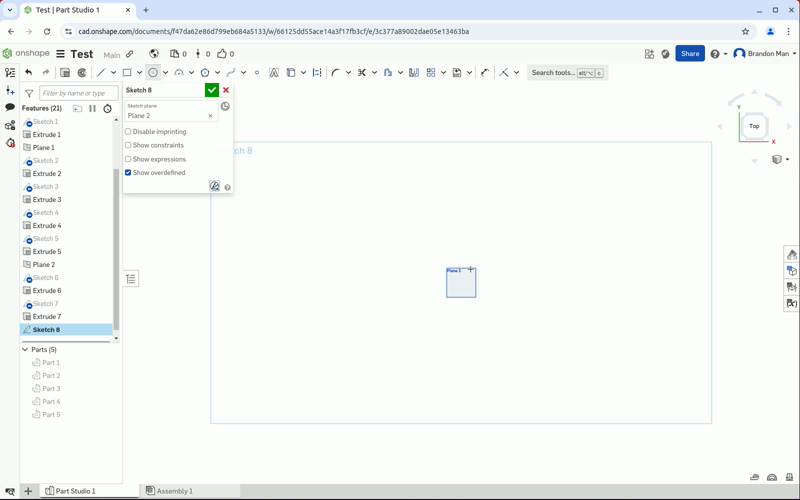
key_up(shift)
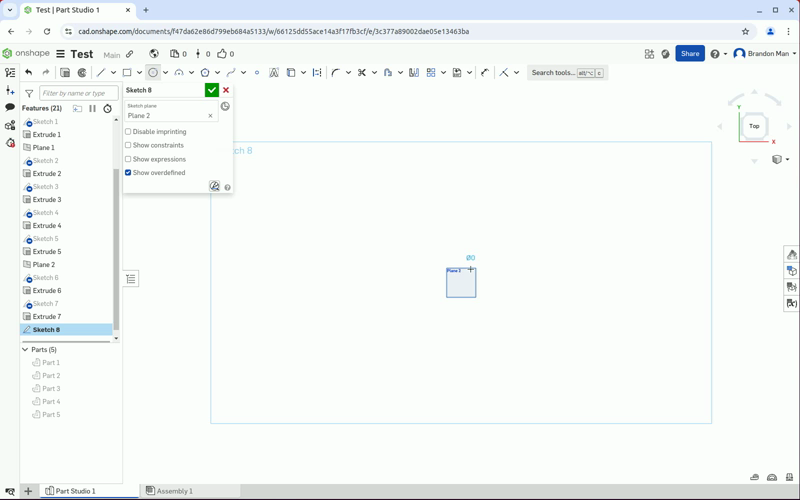
mouse_move(474, 268)
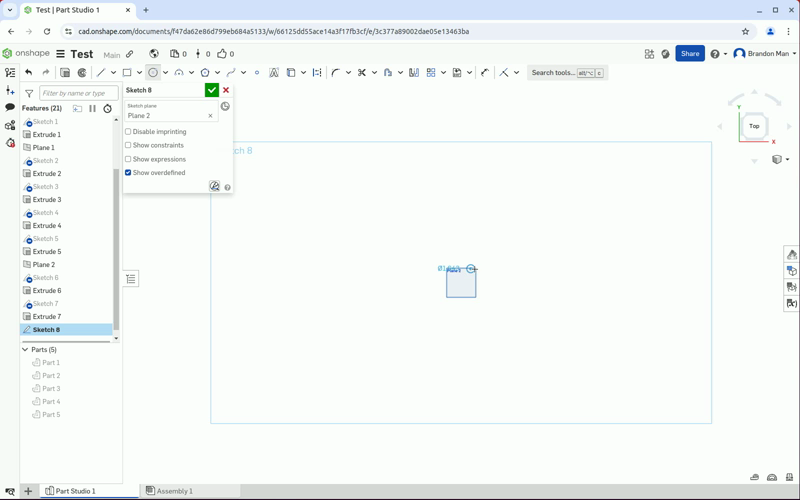
click(474, 268)
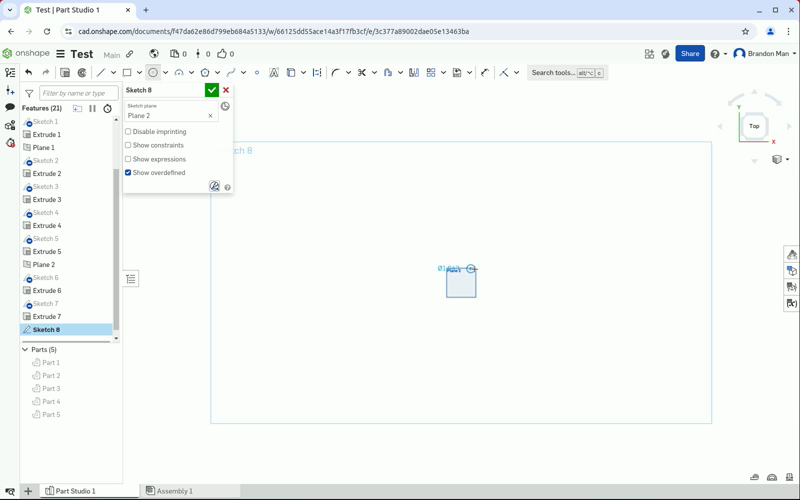
key(esc)
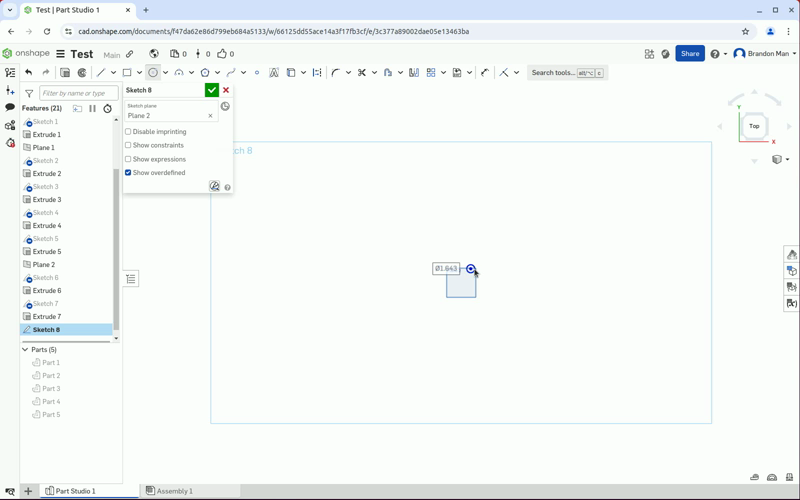
mouse_move(473, 271)
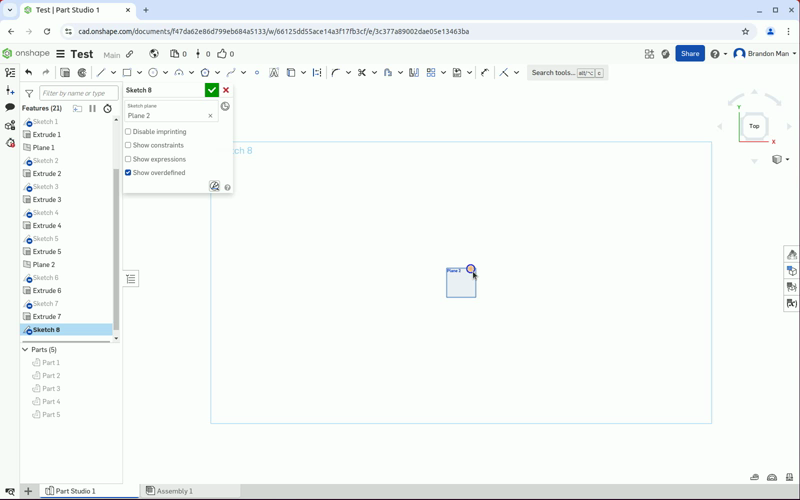
scroll(6)
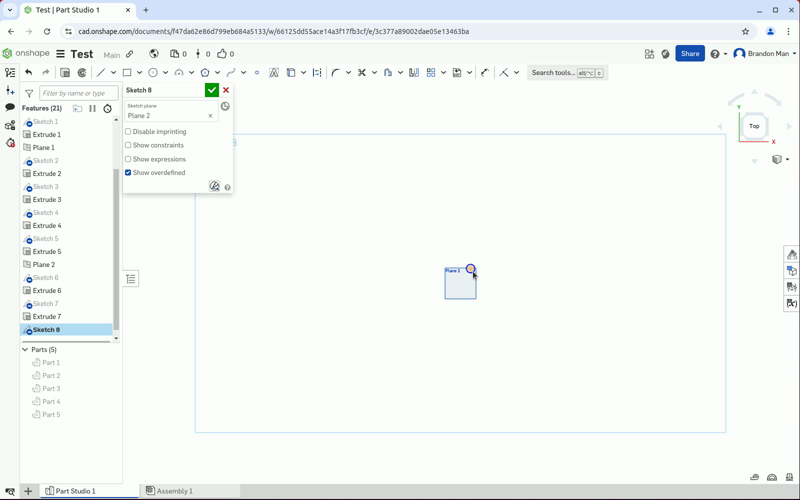
scroll(6)
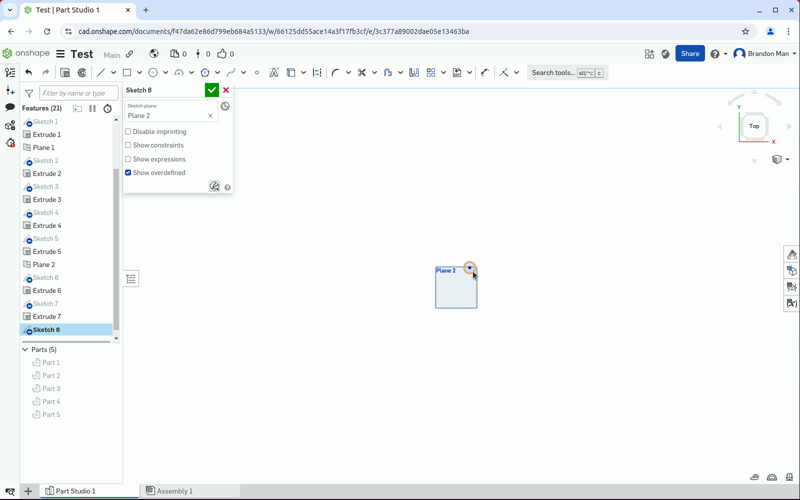
scroll(6)
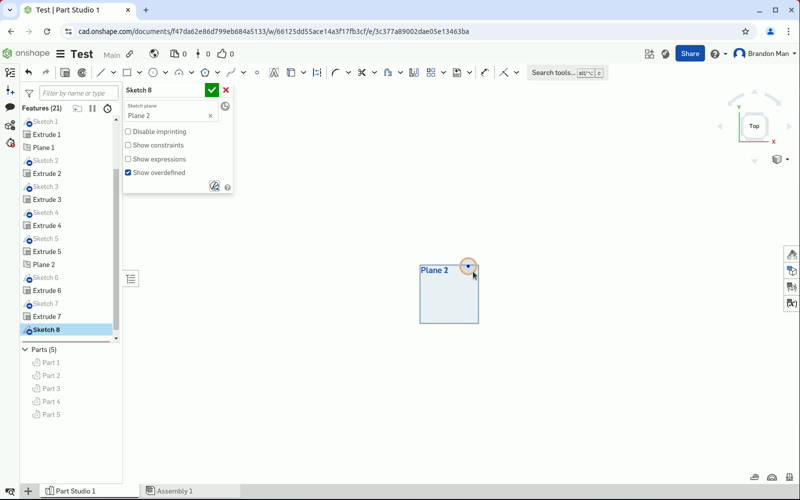
scroll(6)
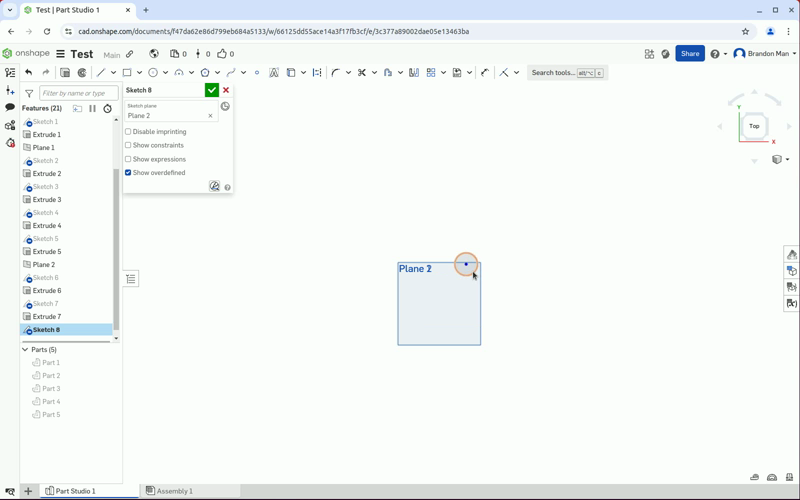
scroll(6)
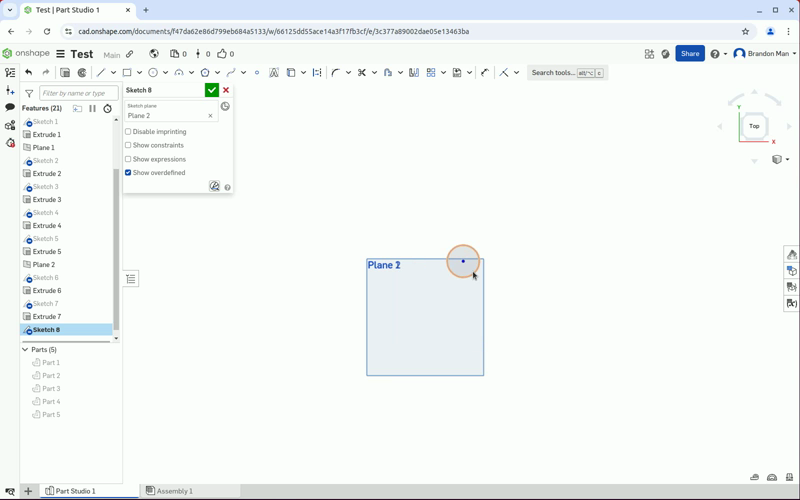
scroll(6)
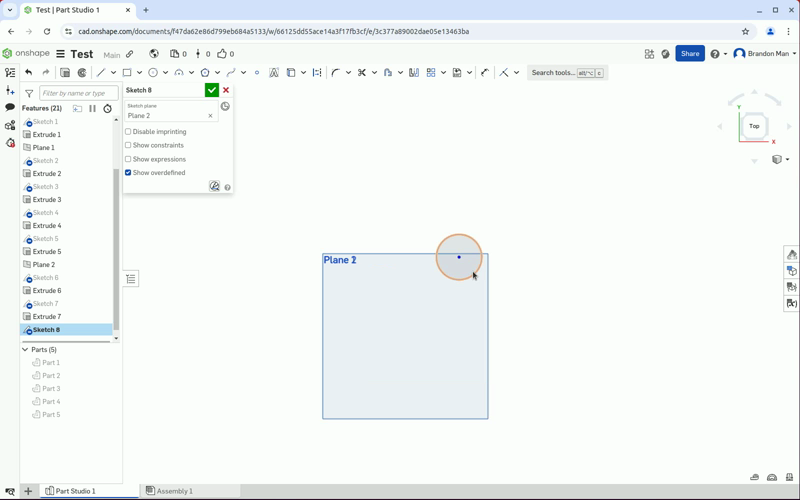
scroll(6)
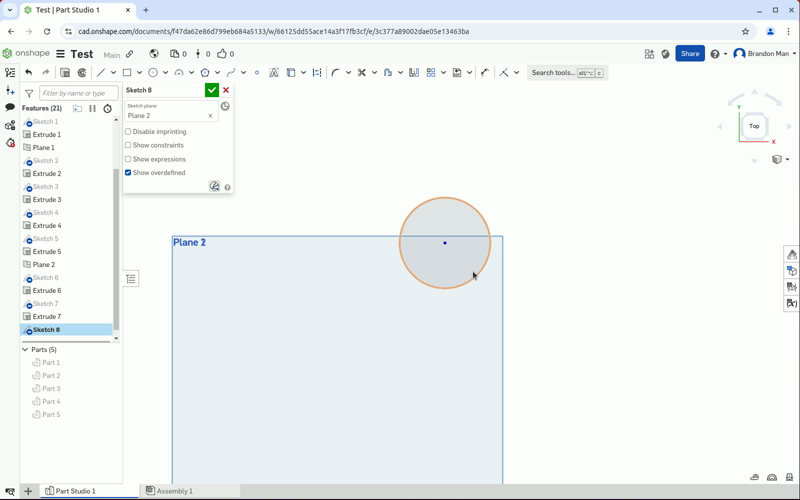
click(473, 271)
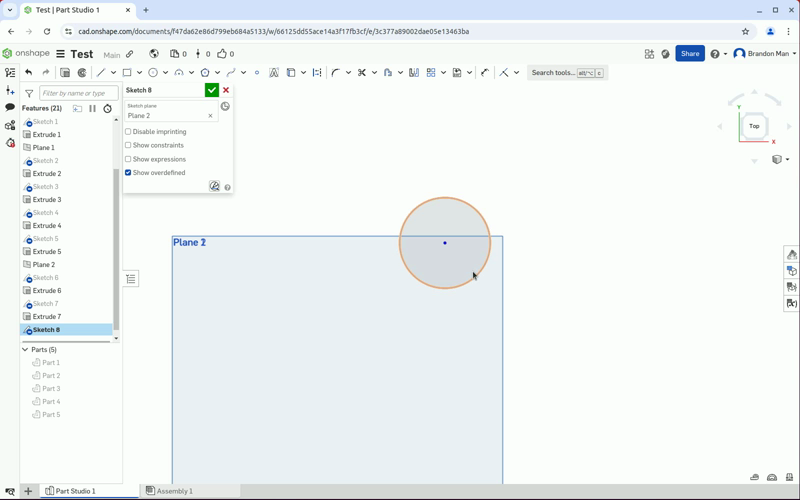
scroll(-6)
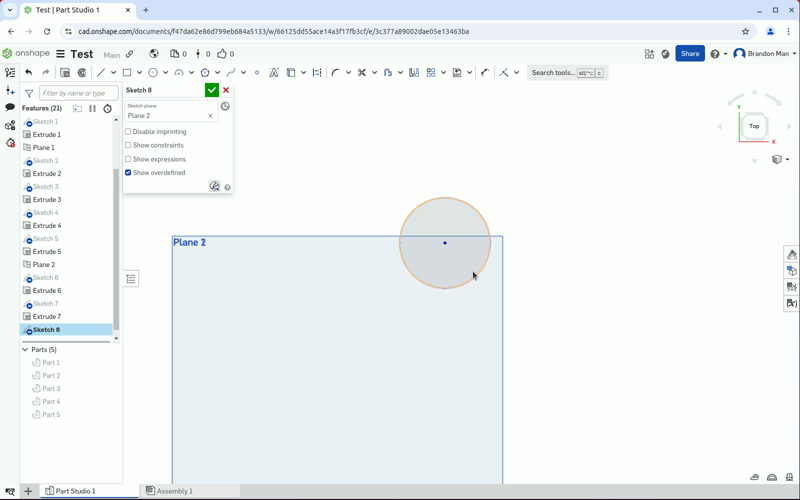
scroll(-6)
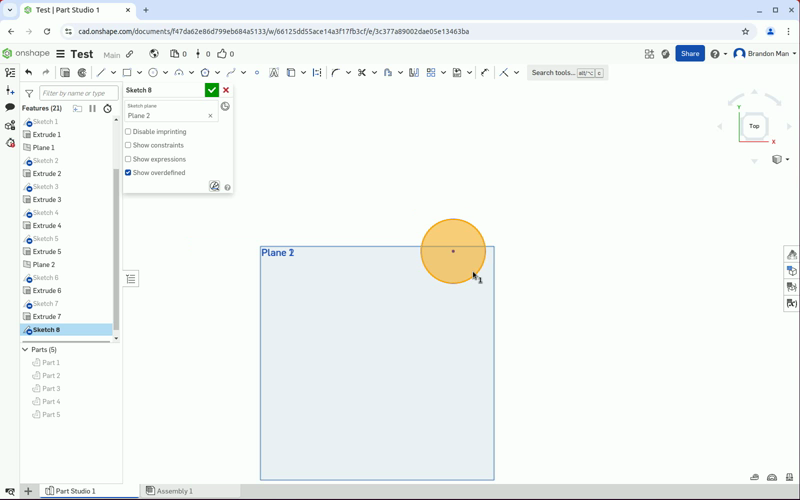
scroll(-6)
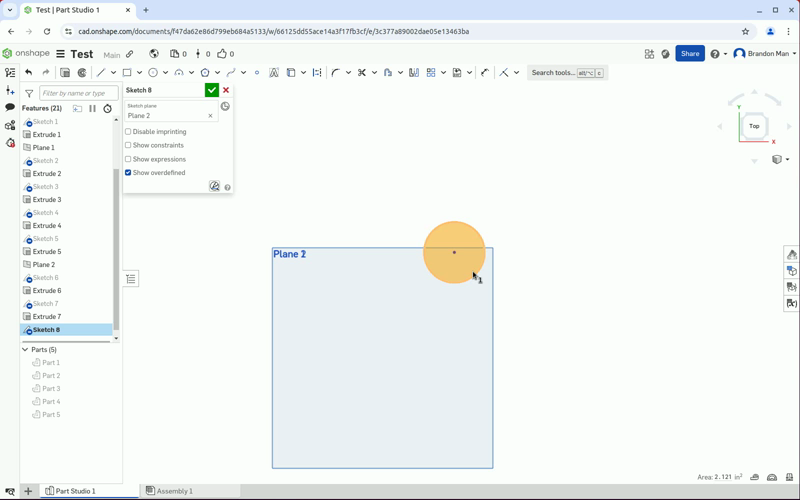
scroll(-6)
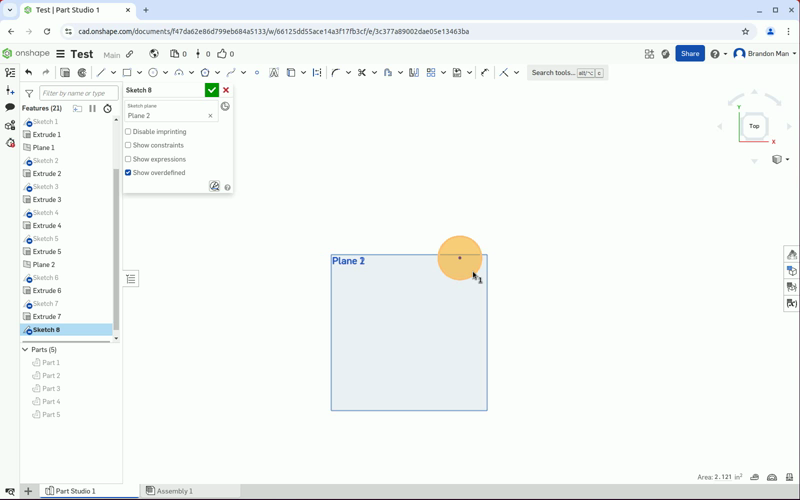
scroll(-6)
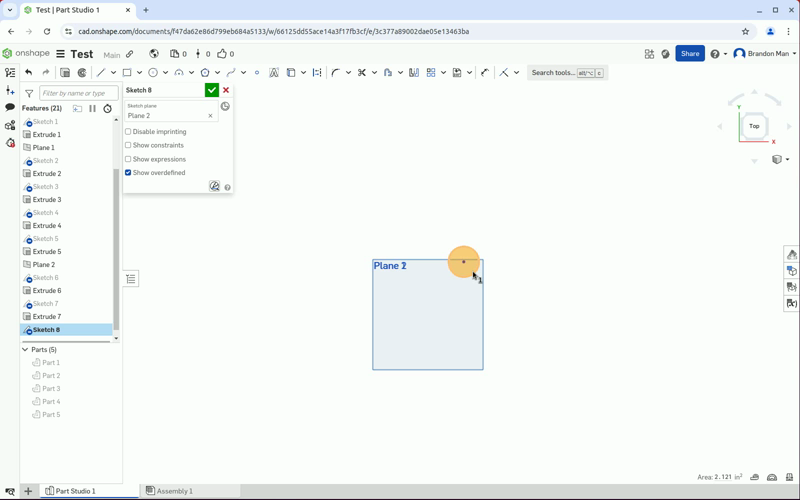
scroll(-6)
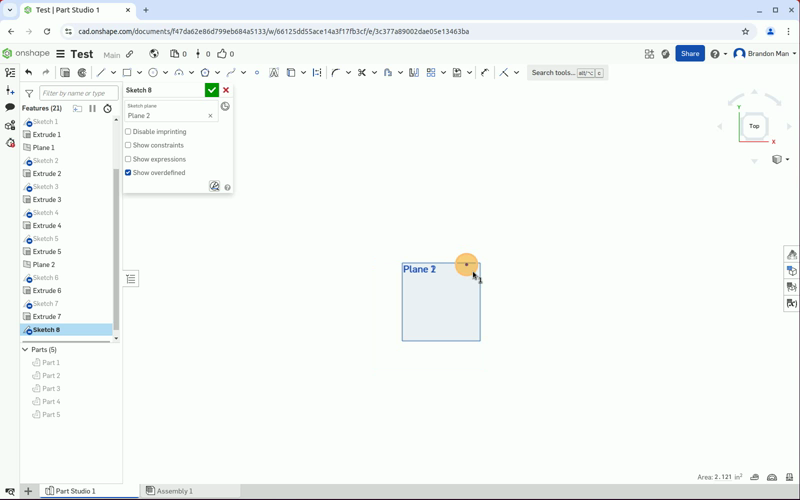
scroll(-6)
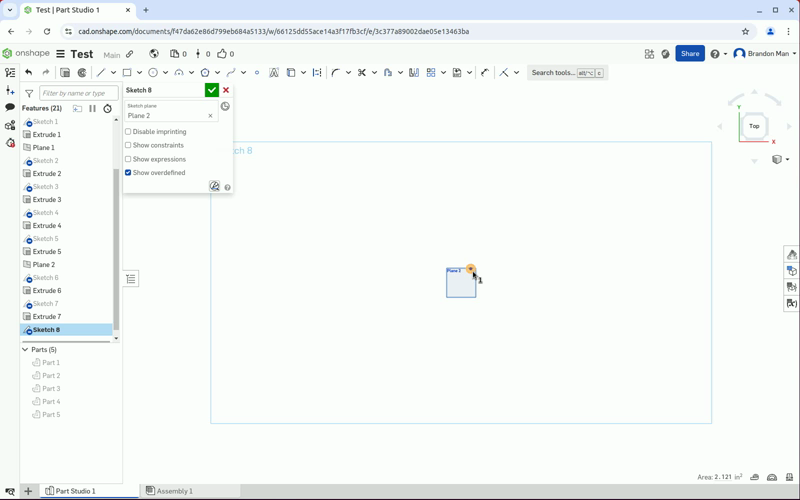
mouse_move(73, 352)
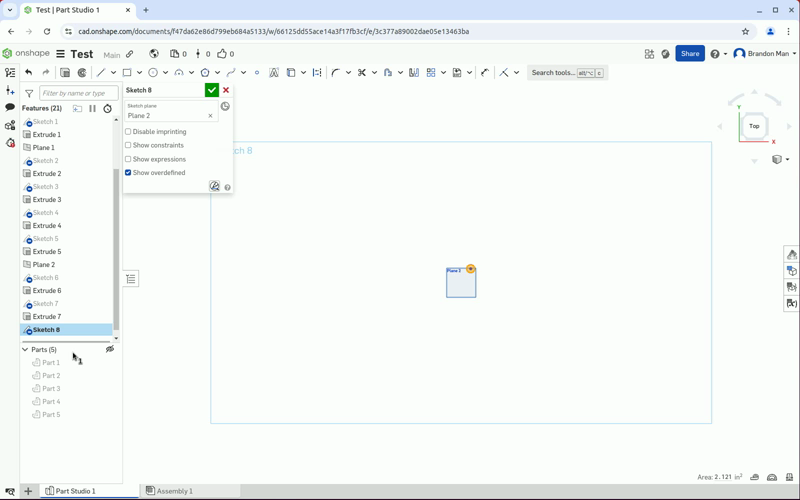
key(shift+y)
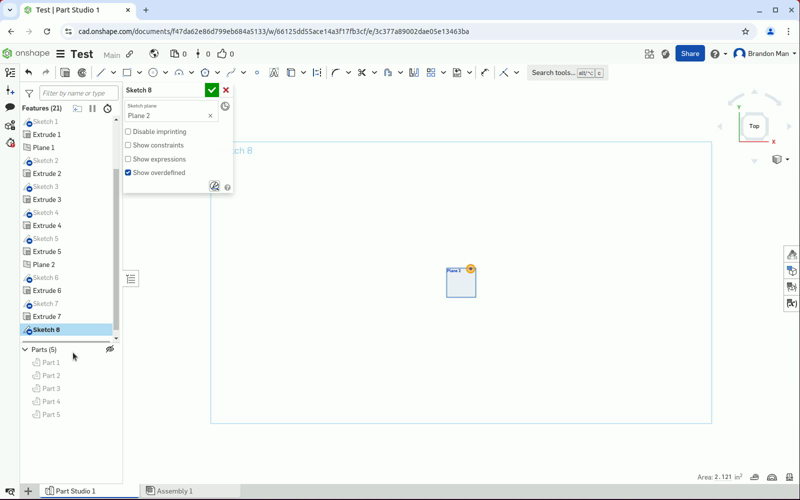
key(shift+e)
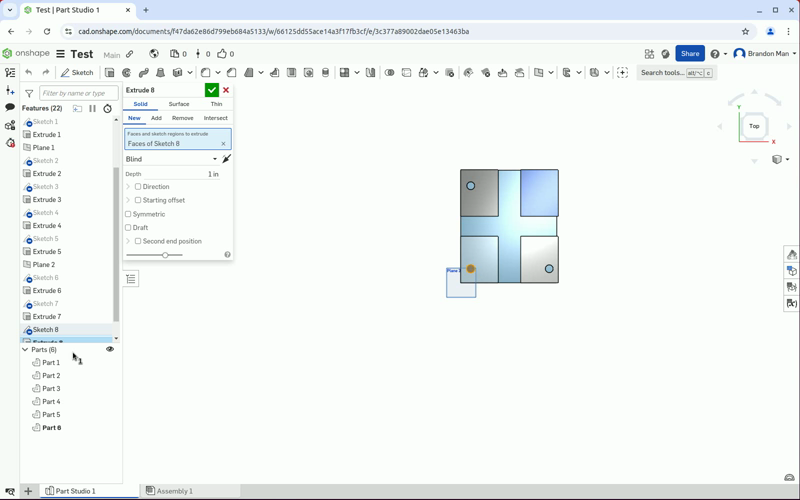
mouse_move(143, 106)
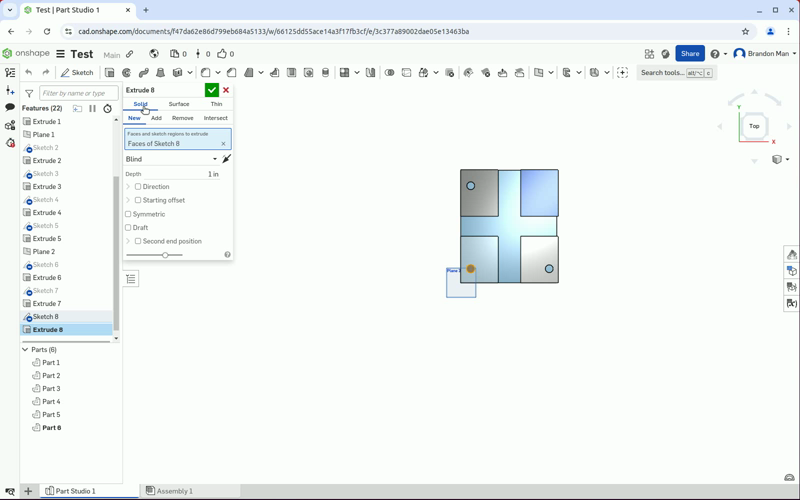
click(143, 106)
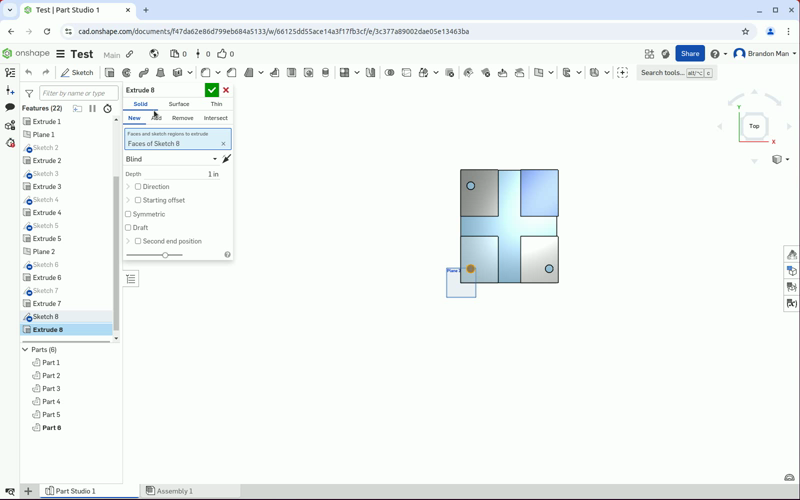
mouse_move(186, 120)
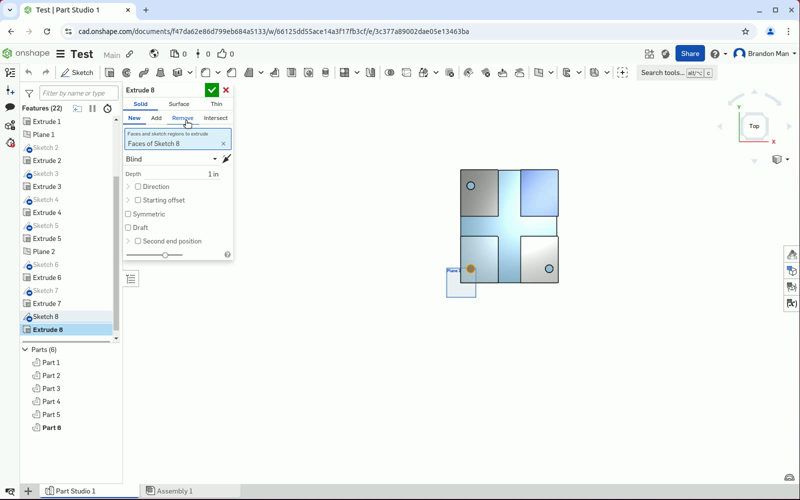
click(186, 120)
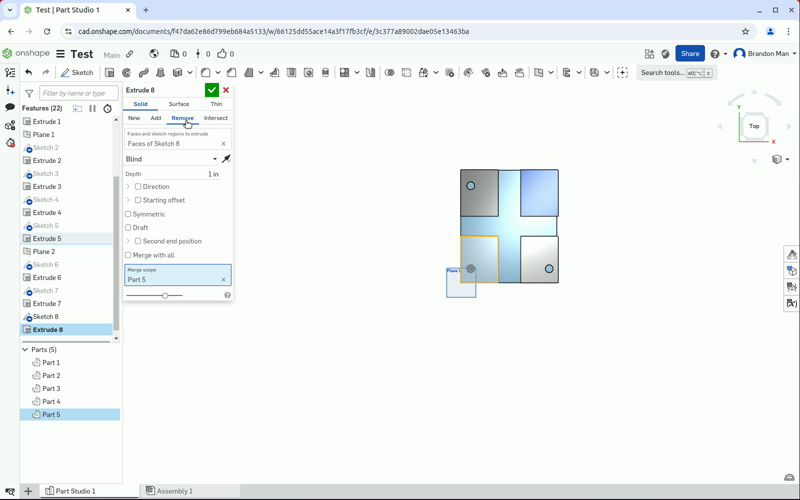
key(tab, 4)
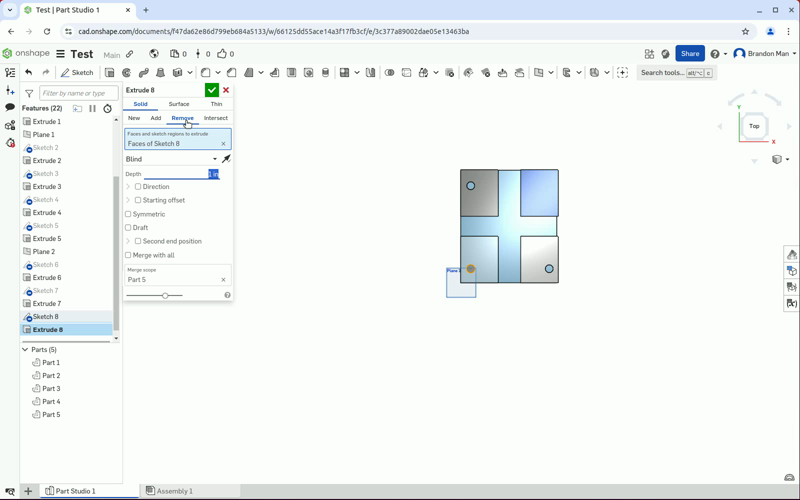
text(5.777)
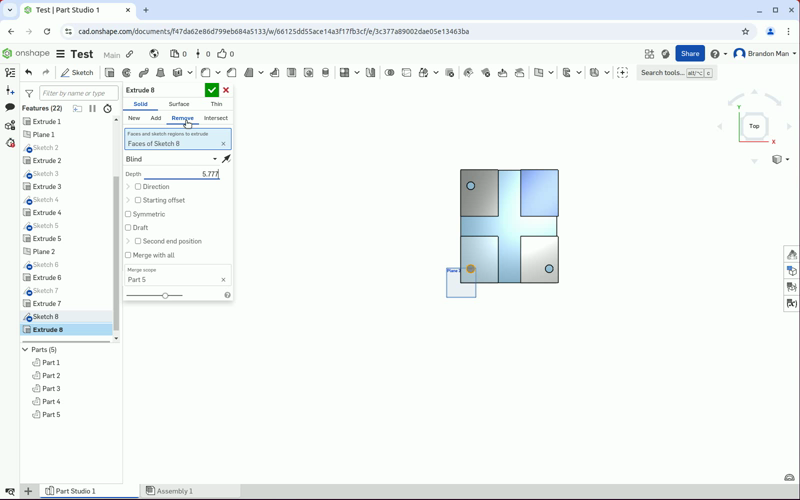
key(tab, 6)
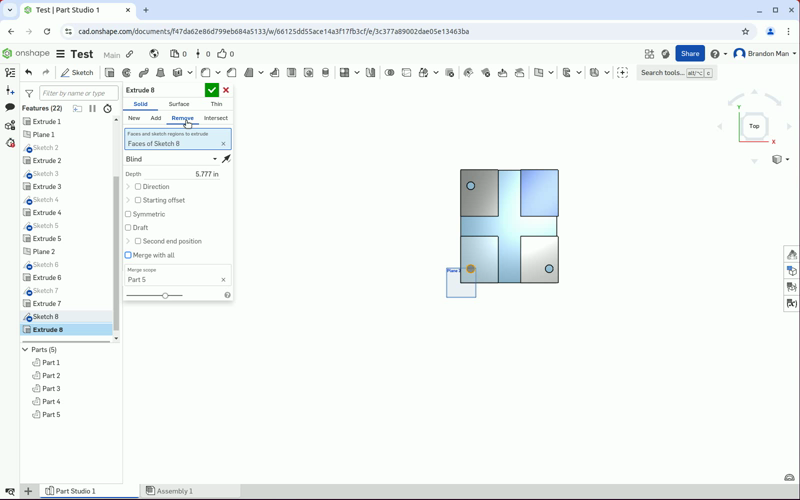
key(space)
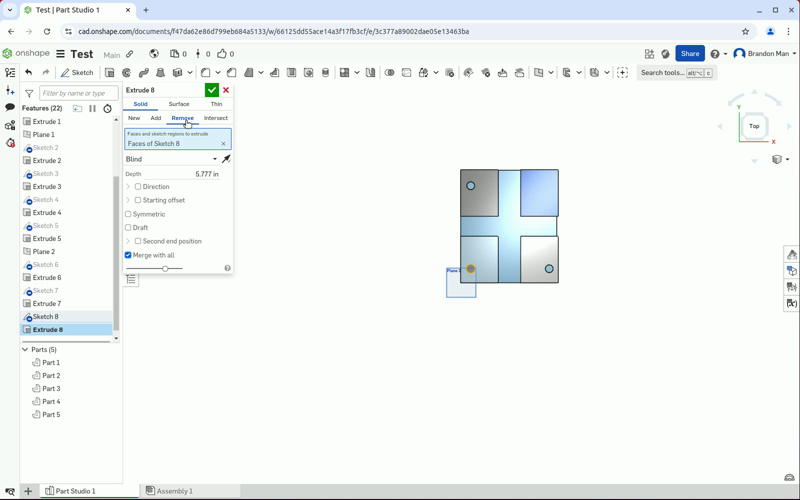
key(enter)
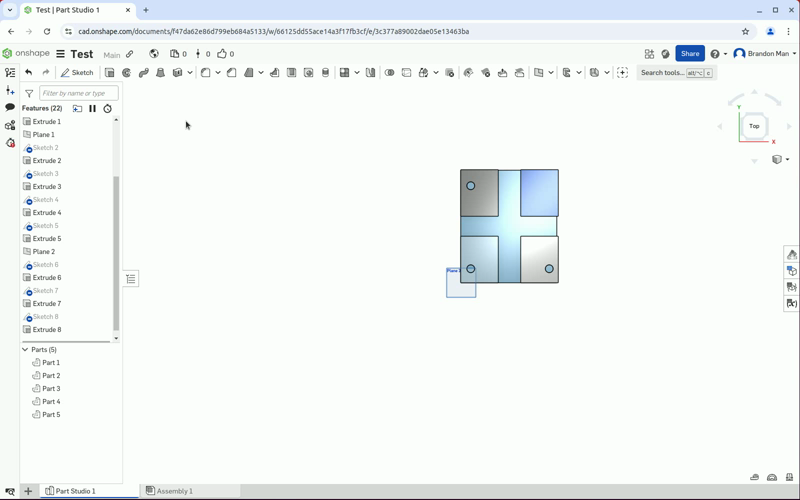
key(shift+h)
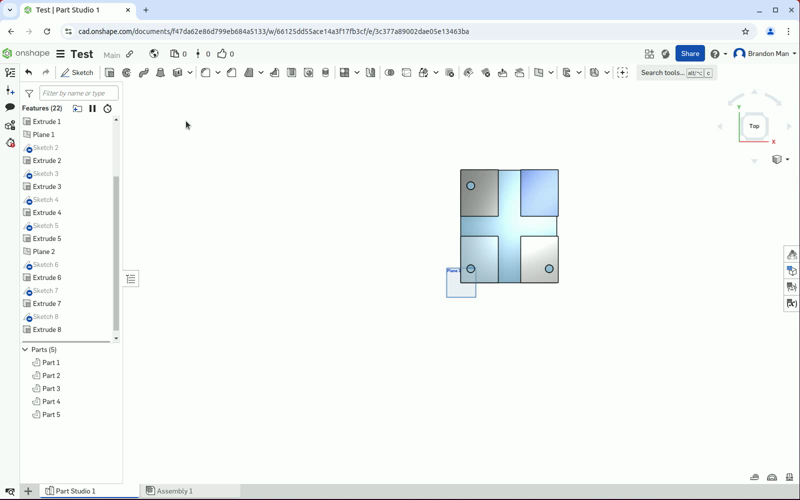
key(shift+h)
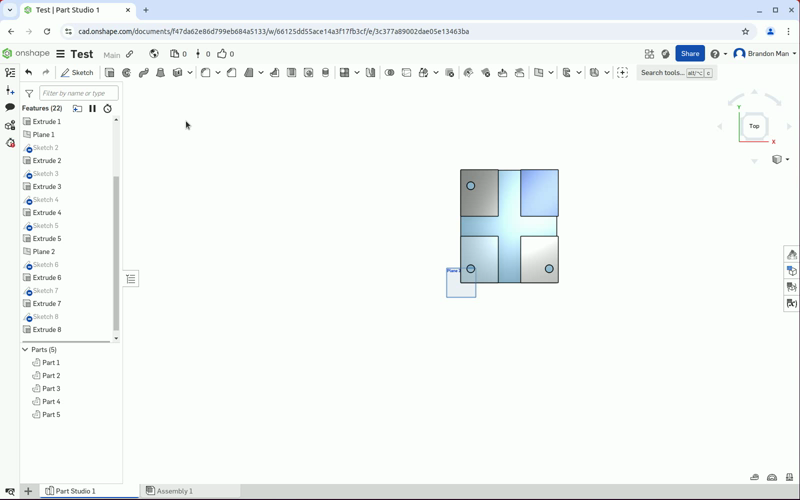
mouse_move(69, 111)
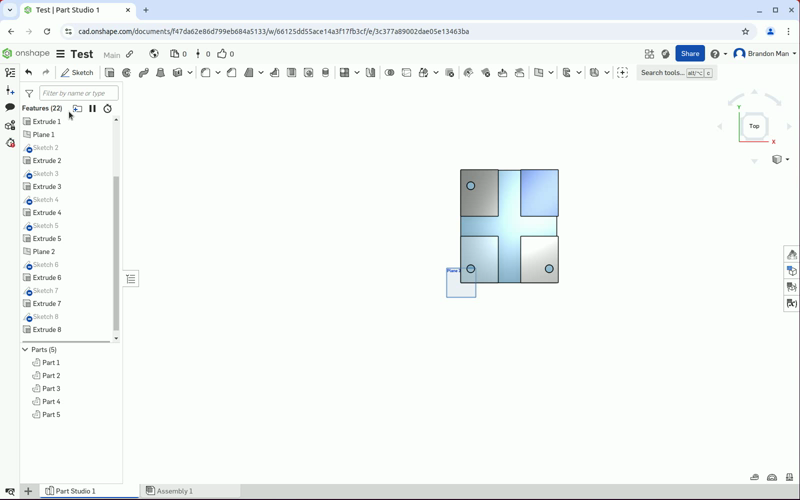
click(69, 111)
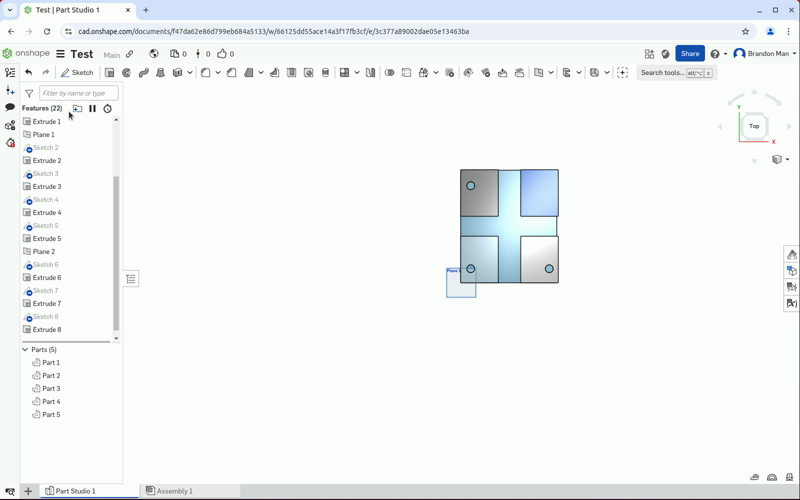
key(shift+s)
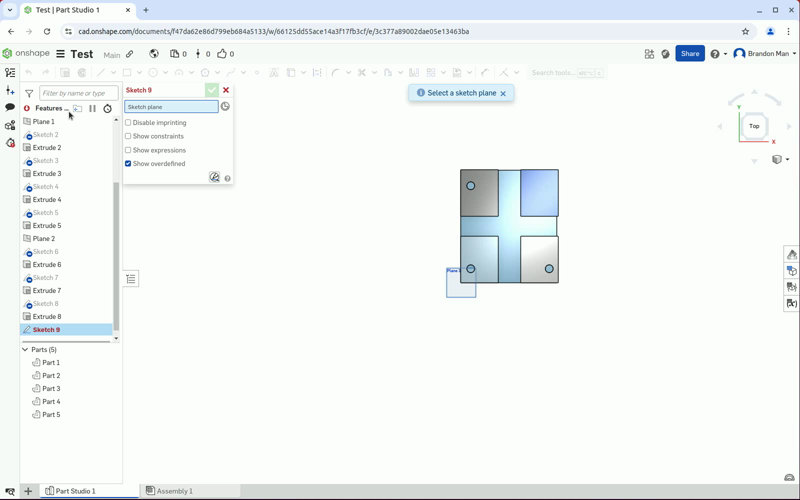
mouse_move(69, 241)
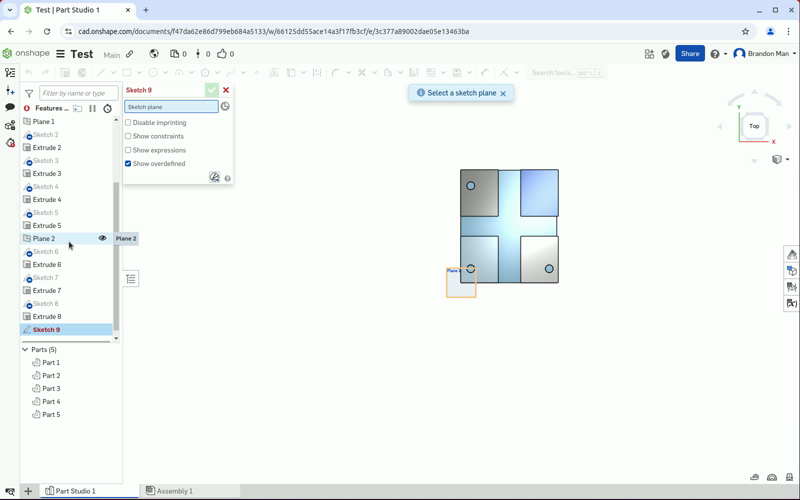
click(69, 241)
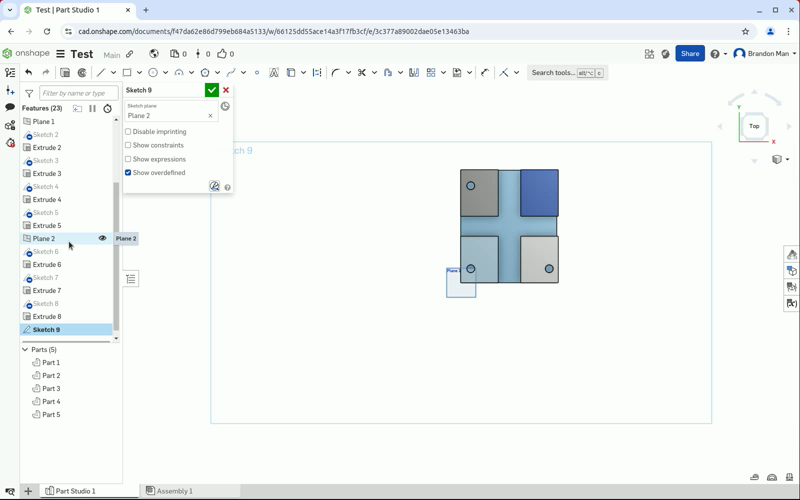
mouse_move(73, 352)
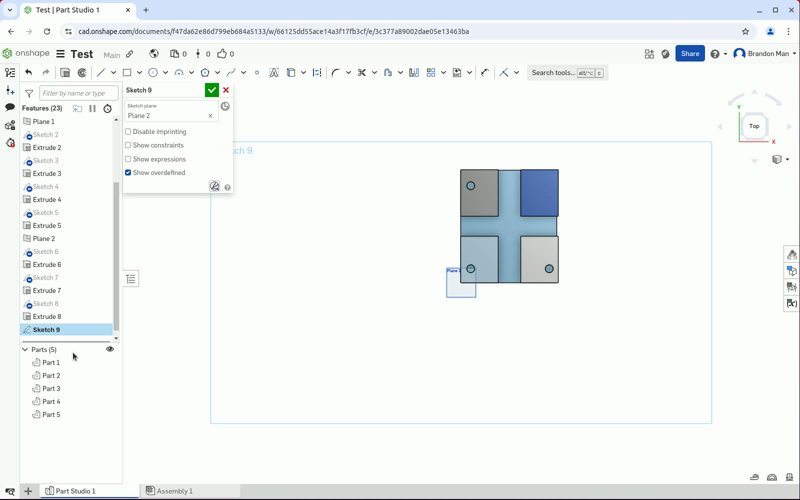
key(y)
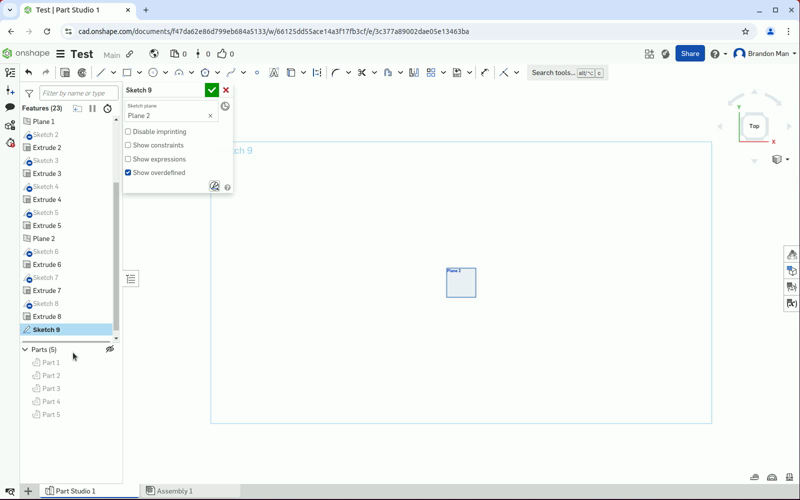
key(c)
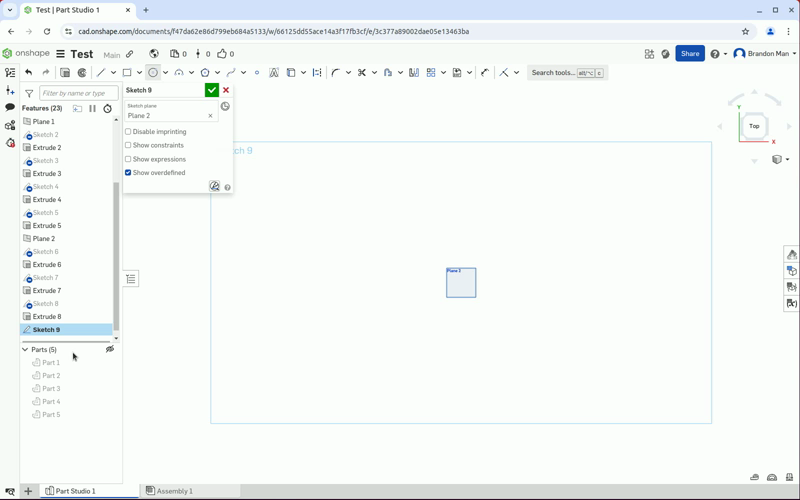
key_down(shift)
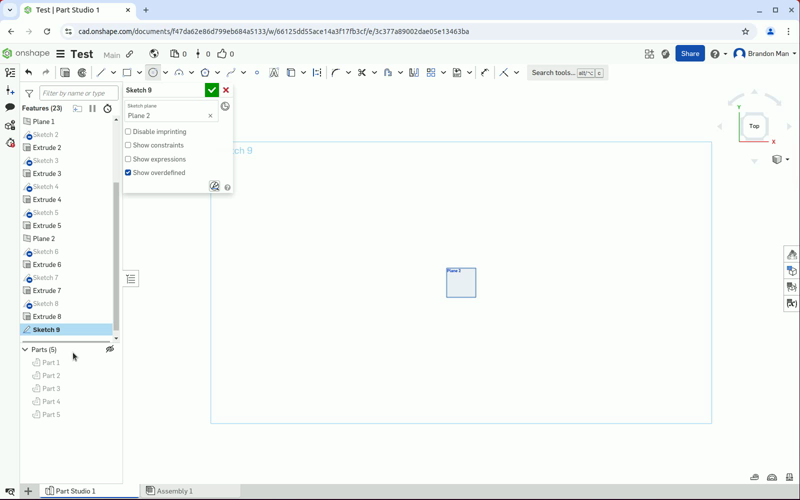
mouse_move(549, 185)
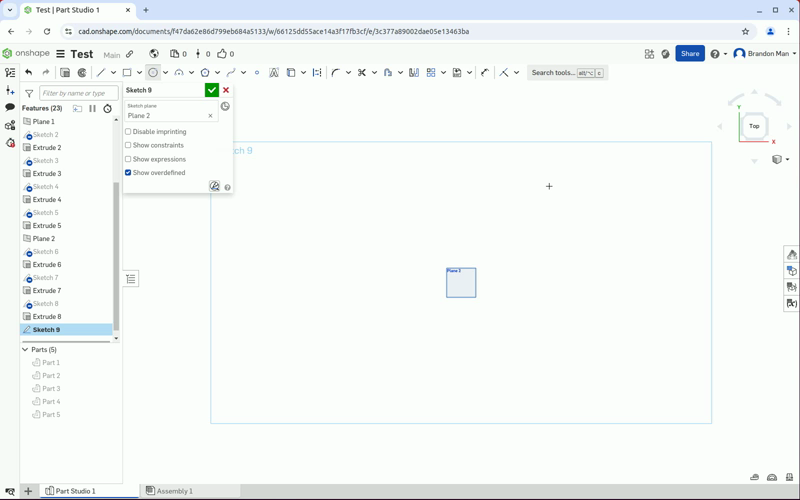
click(549, 185)
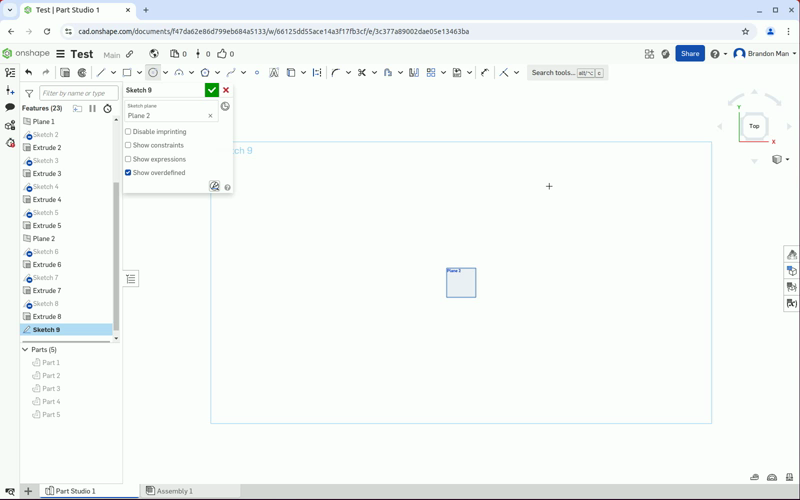
key_up(shift)
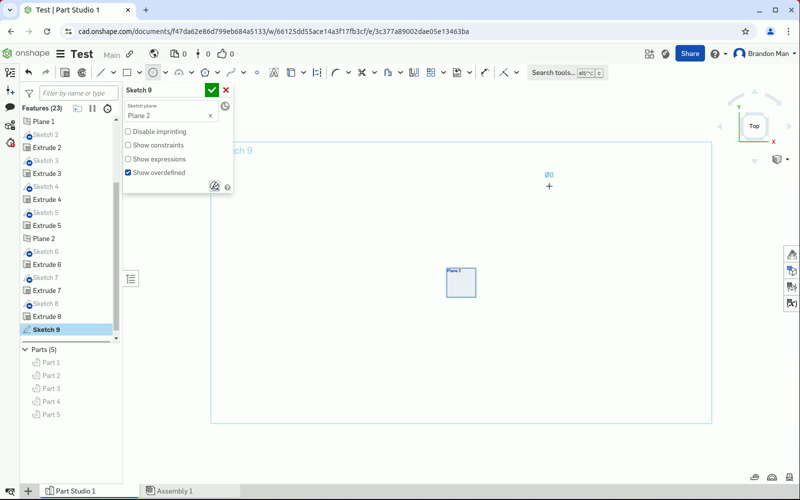
mouse_move(553, 185)
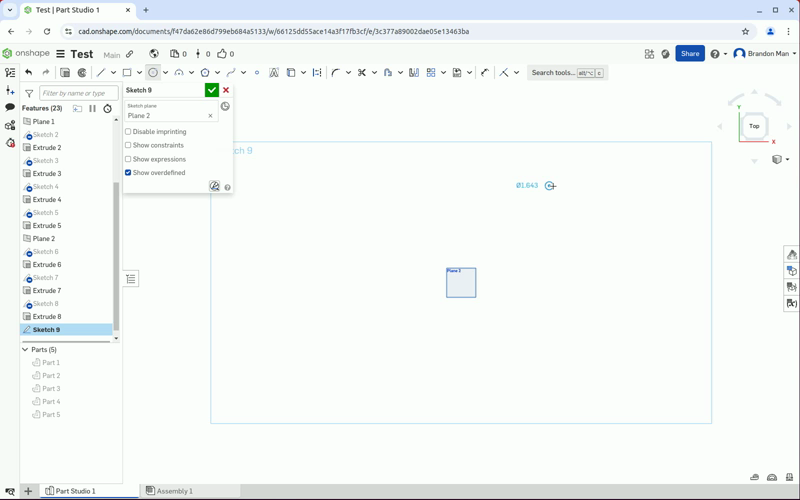
click(553, 185)
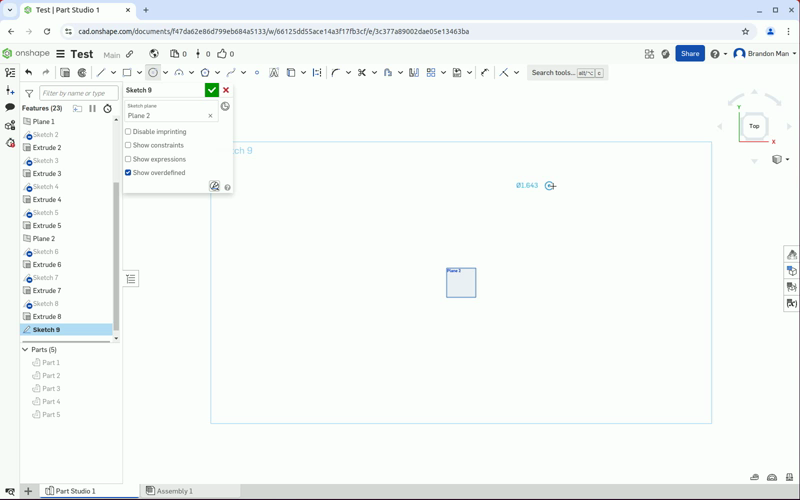
key(esc)
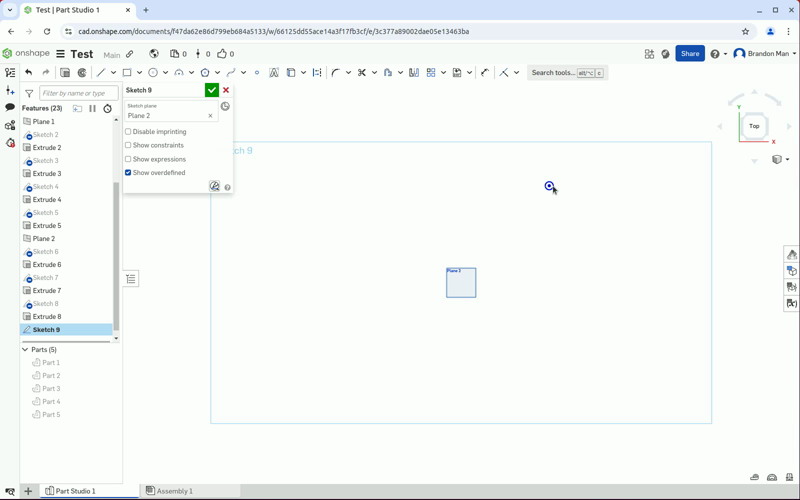
mouse_move(550, 187)
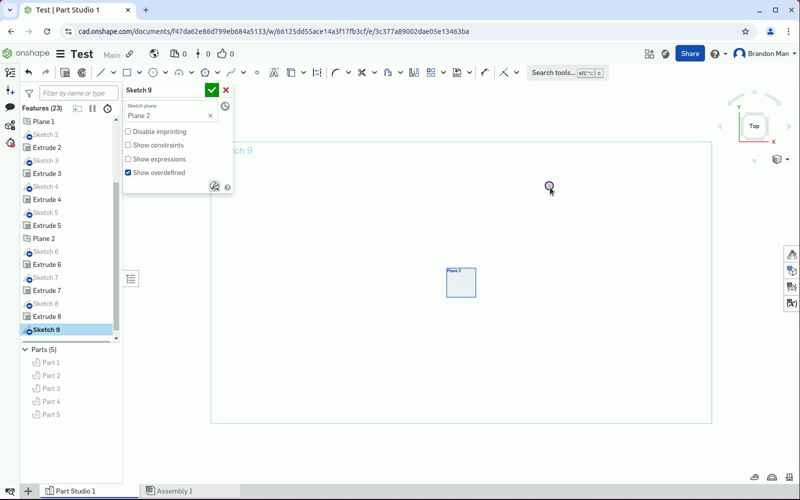
scroll(6)
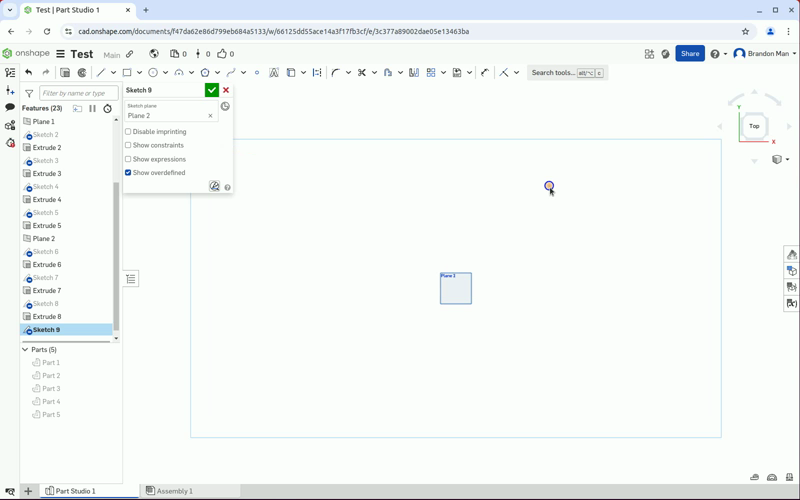
scroll(6)
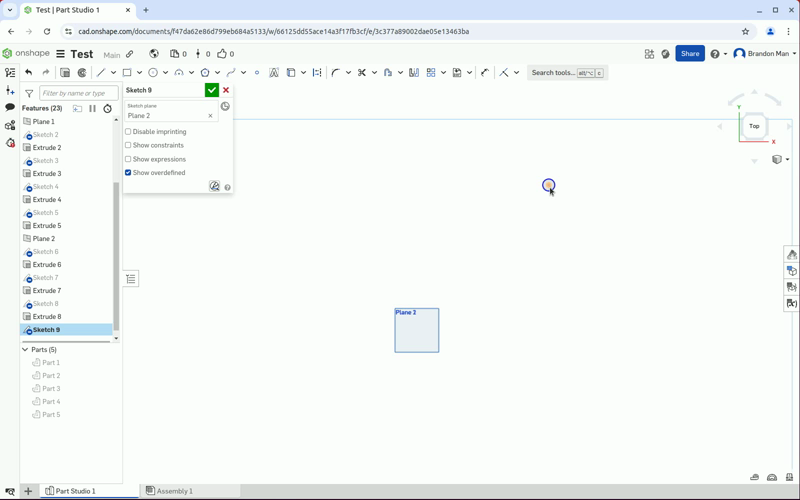
scroll(6)
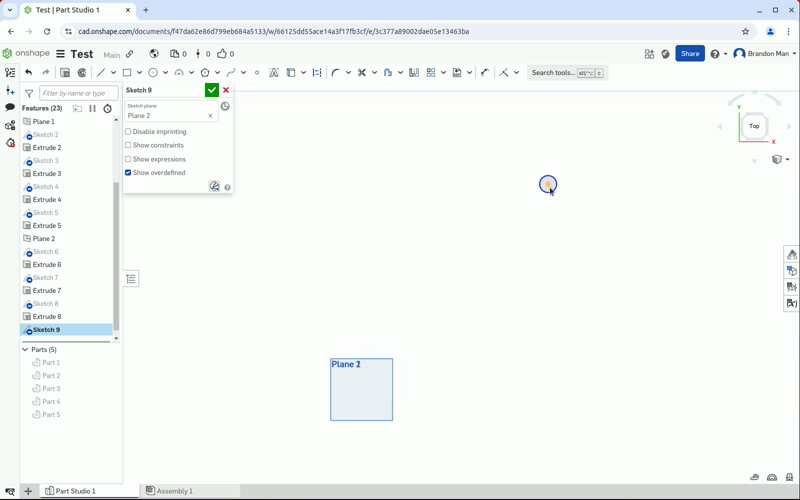
scroll(6)
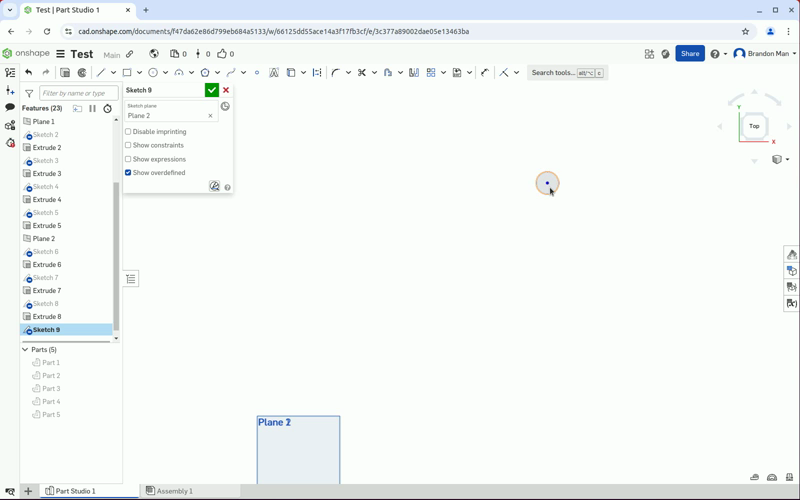
scroll(6)
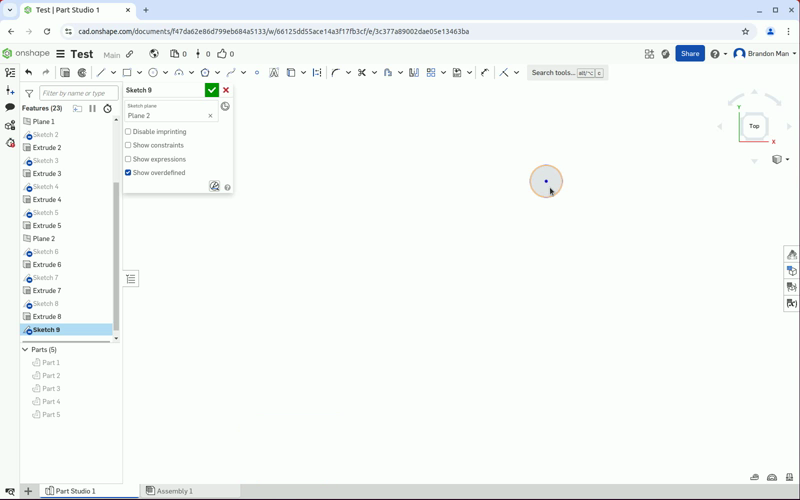
scroll(6)
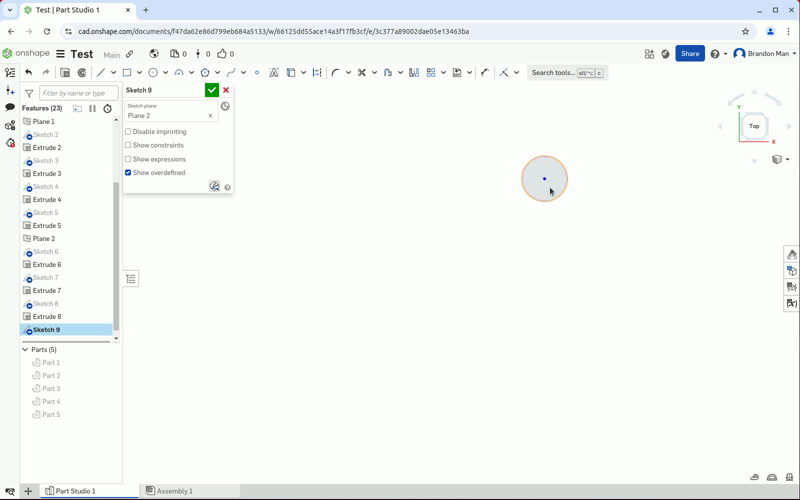
scroll(6)
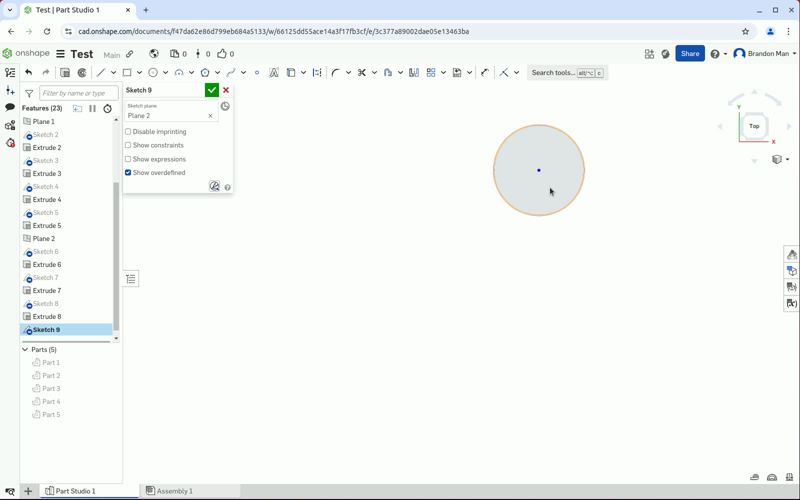
click(550, 187)
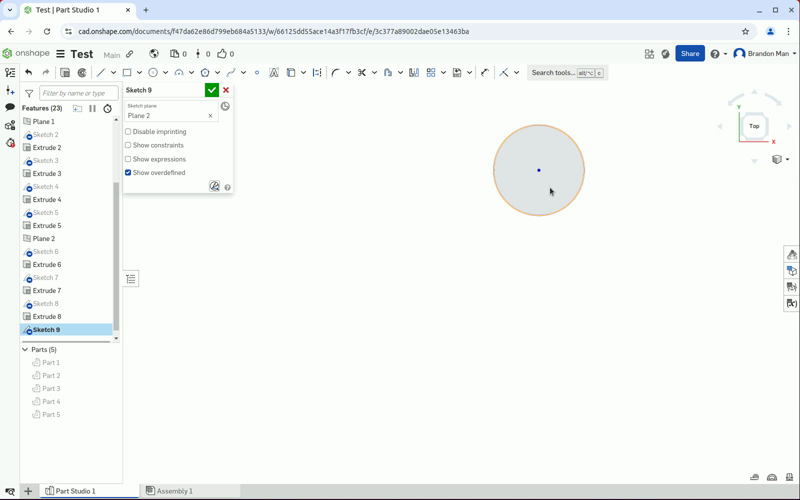
scroll(-6)
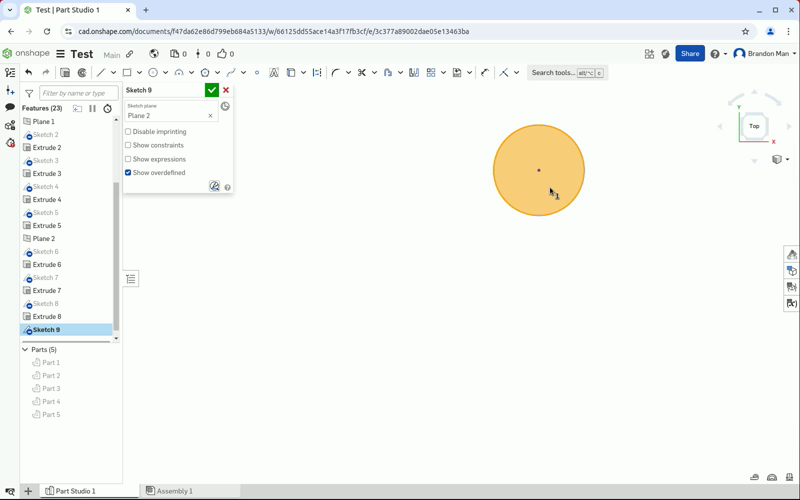
scroll(-6)
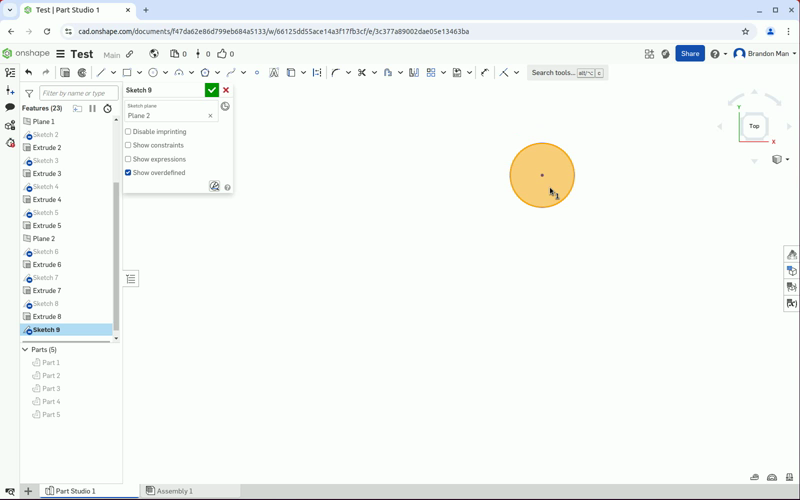
scroll(-6)
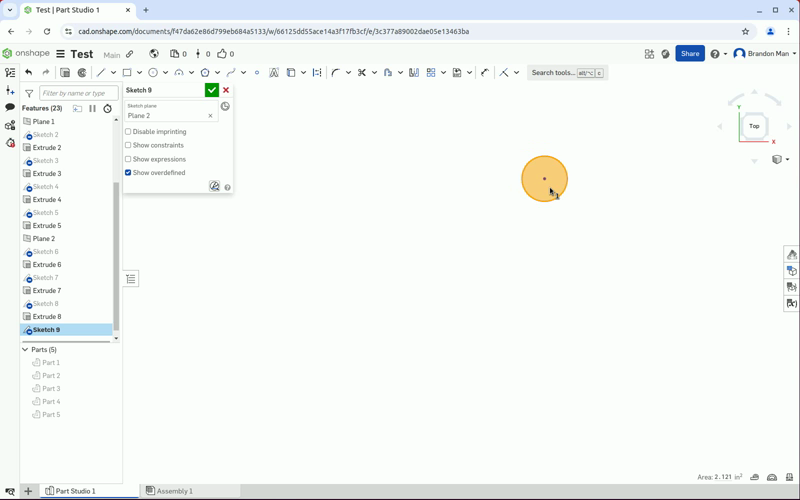
scroll(-6)
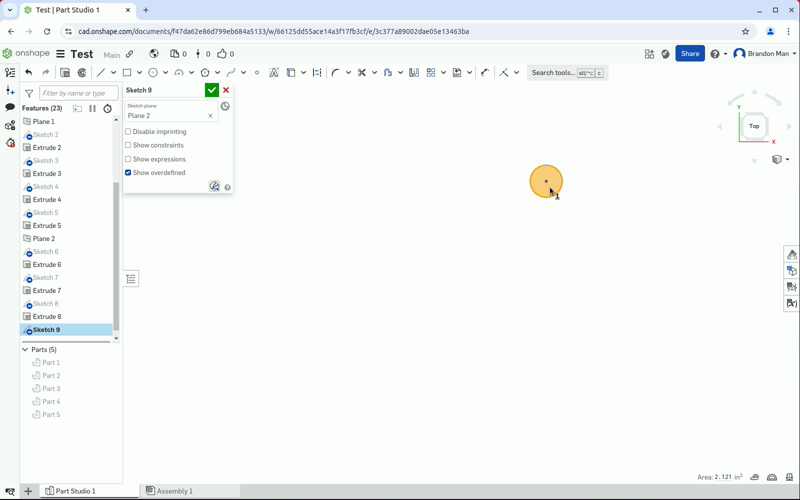
scroll(-6)
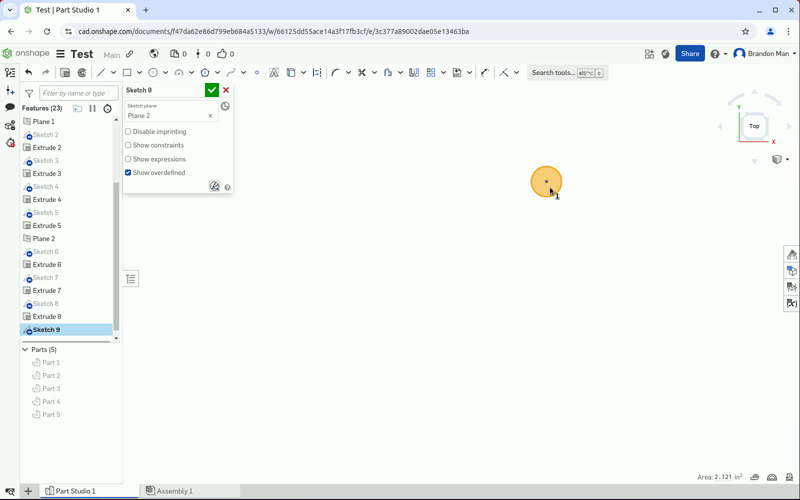
scroll(-6)
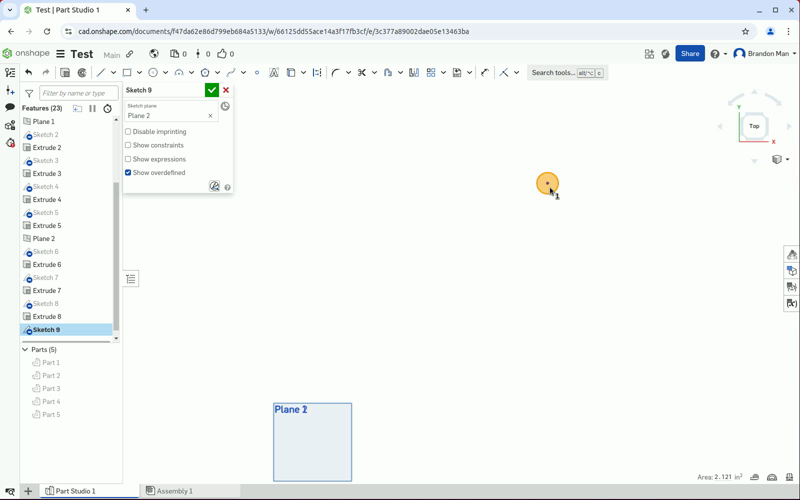
scroll(-6)
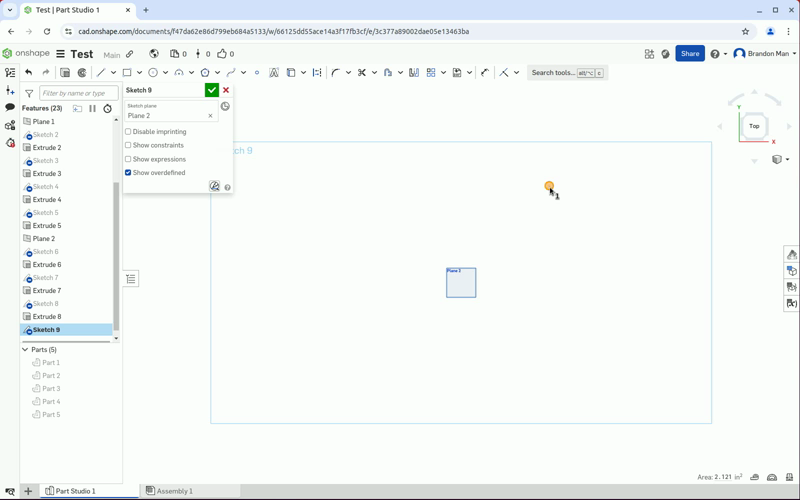
mouse_move(73, 352)
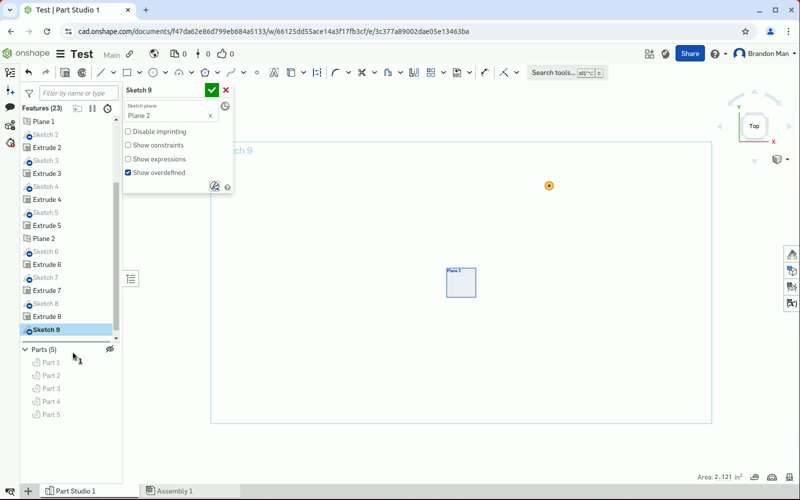
key(shift+y)
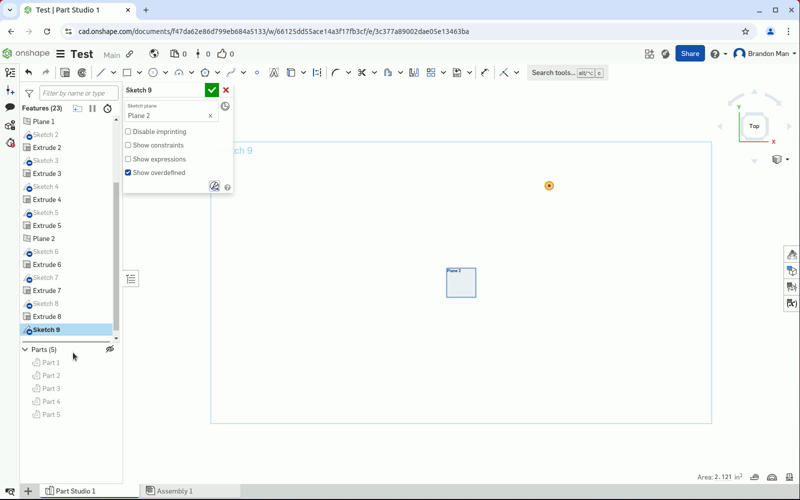
key(shift+e)
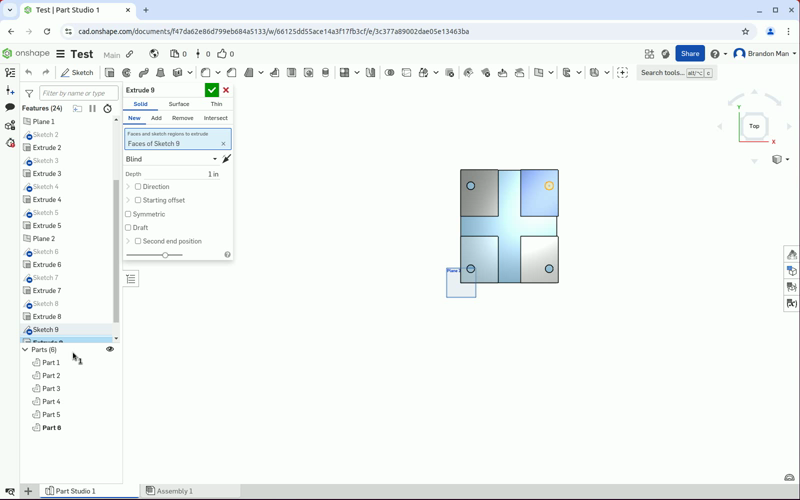
mouse_move(143, 106)
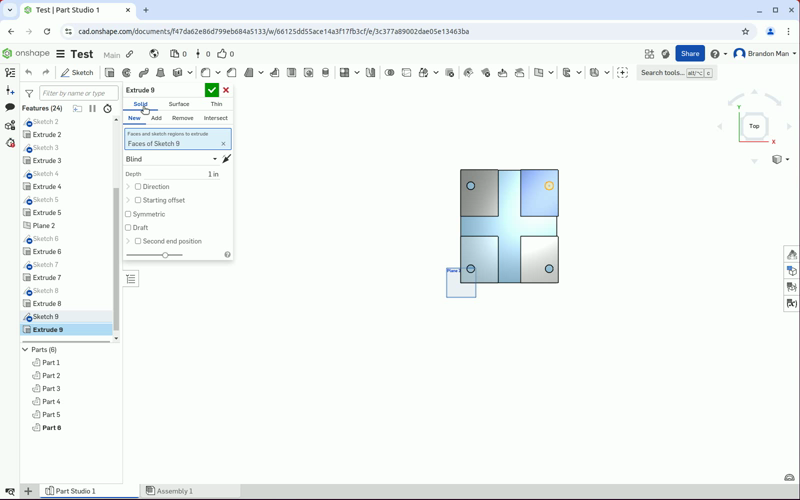
click(143, 106)
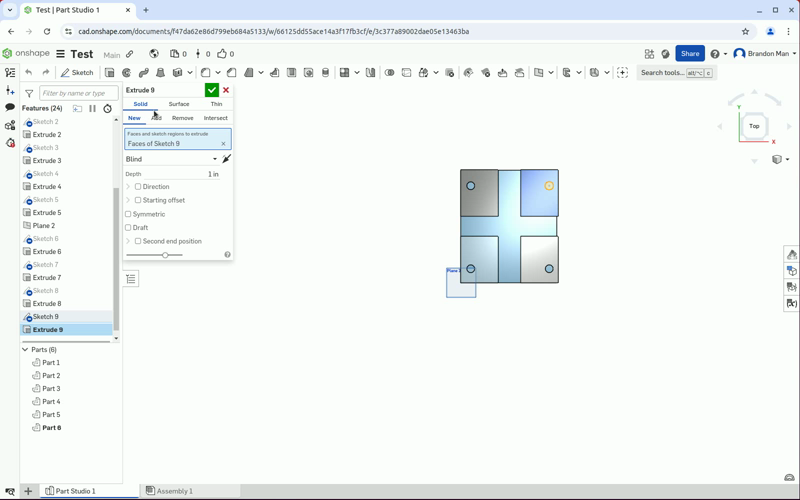
mouse_move(186, 120)
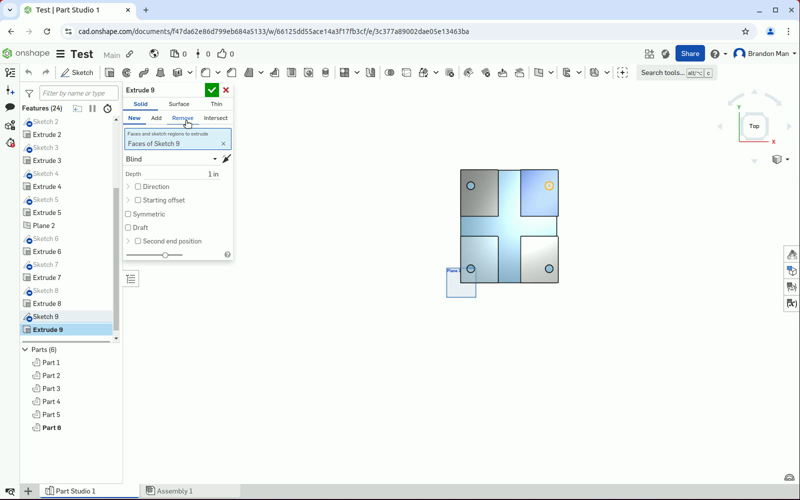
click(186, 120)
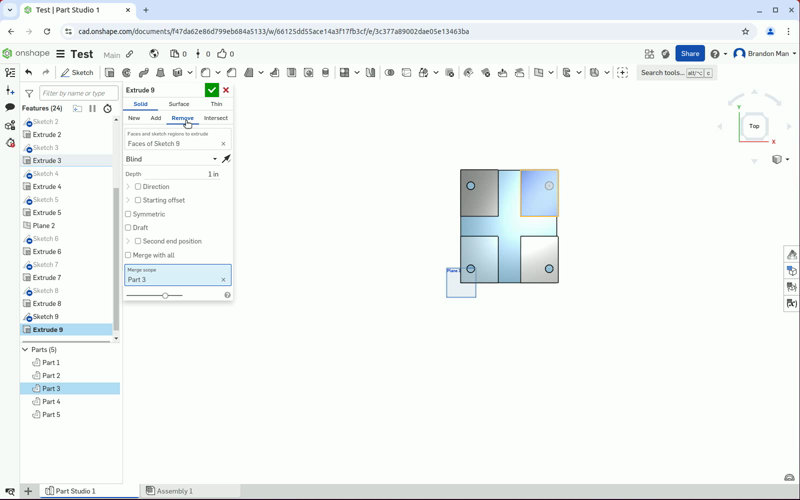
key(tab, 4)
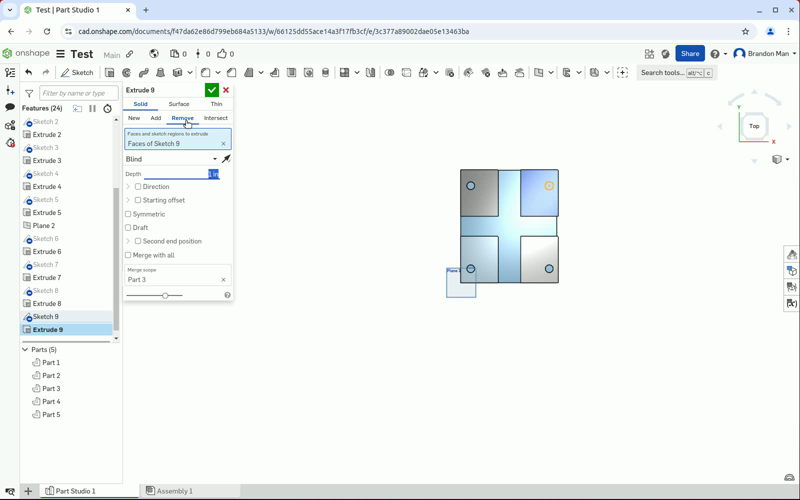
text(5.777)
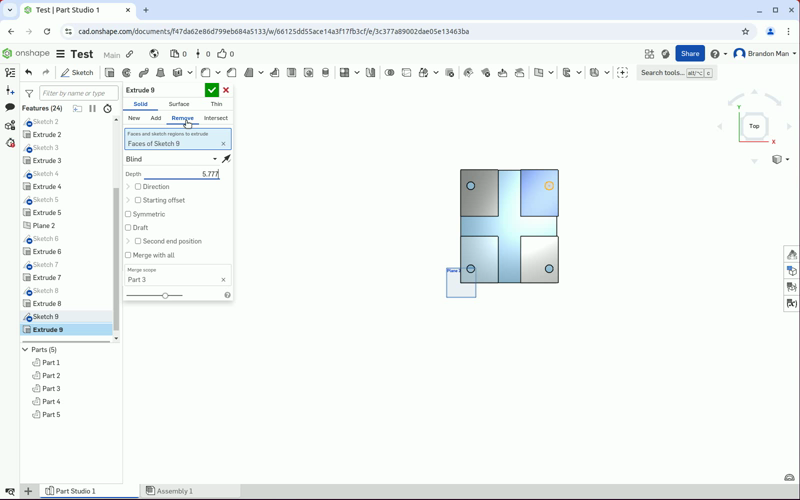
key(tab, 6)
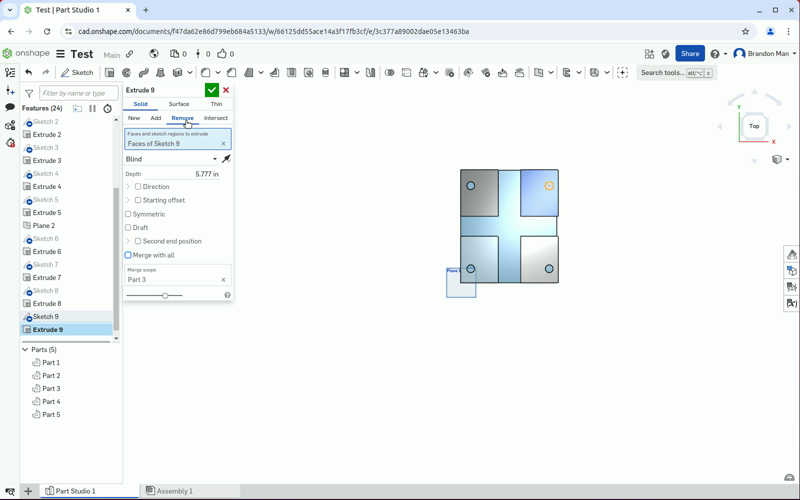
key(space)
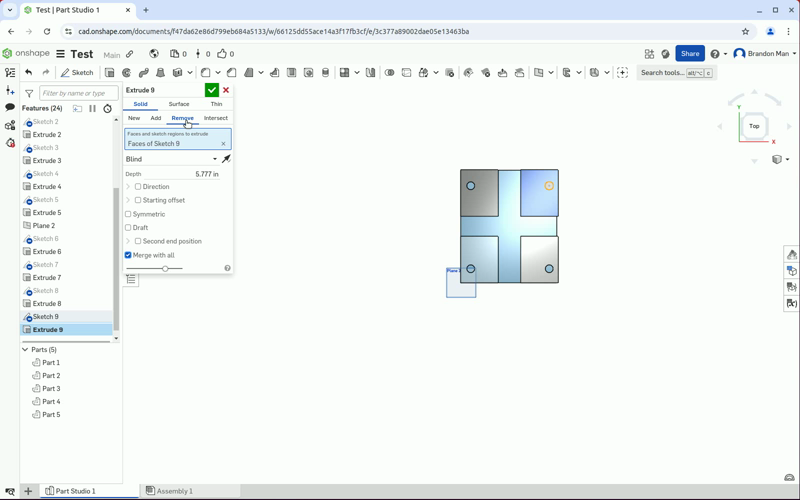
key(enter)
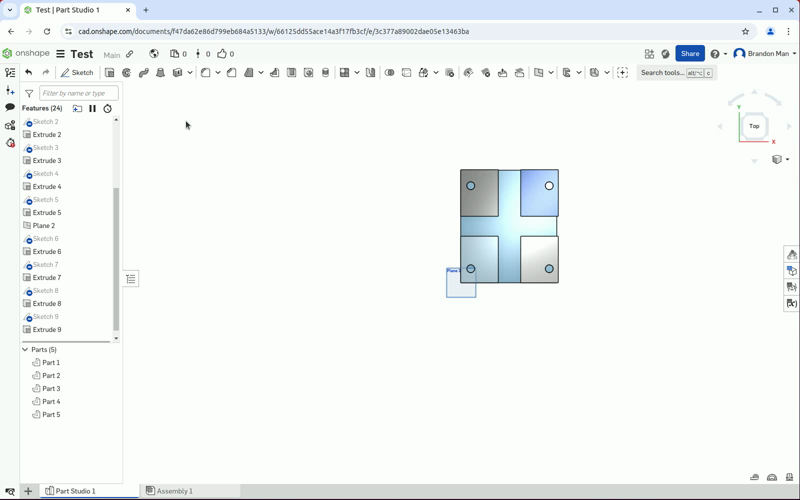
key(shift+h)
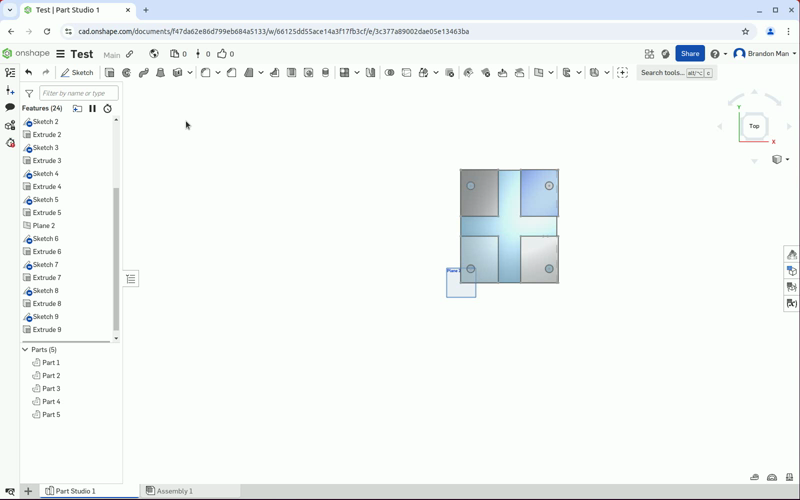
key(shift+h)
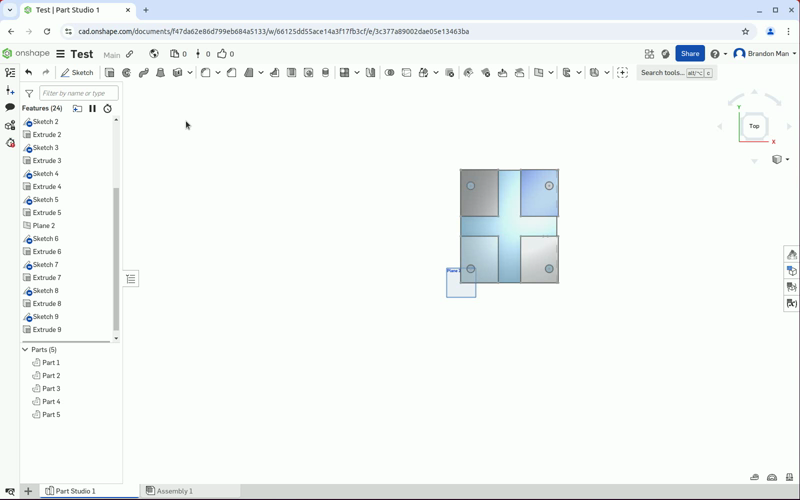
key(shift+7)
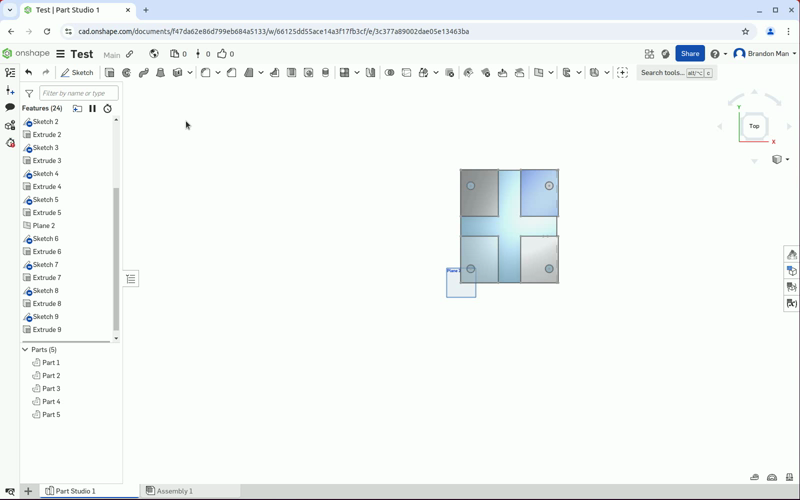
key(up, 3)
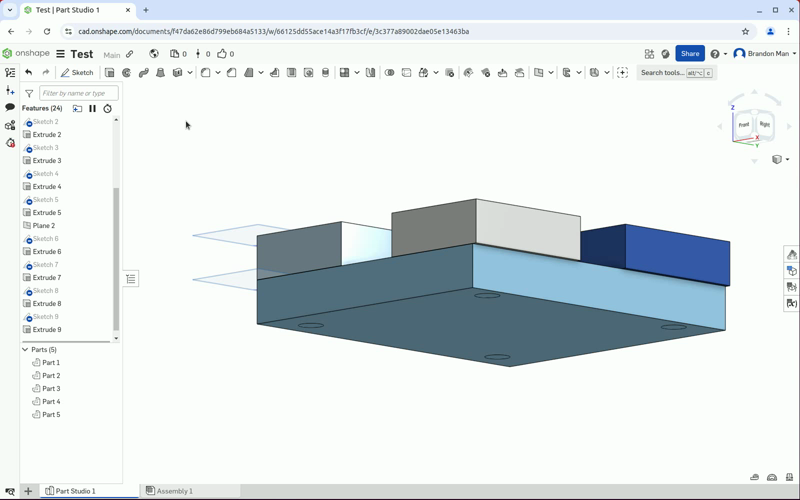
key(left, 3)
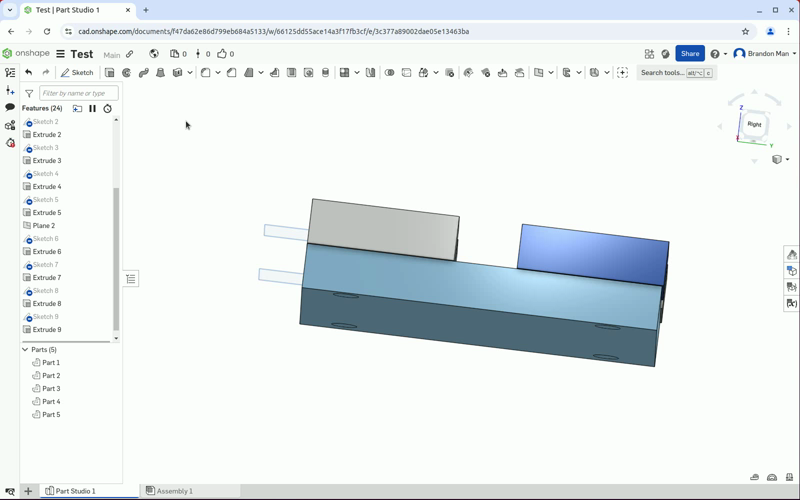
key(right, 3)
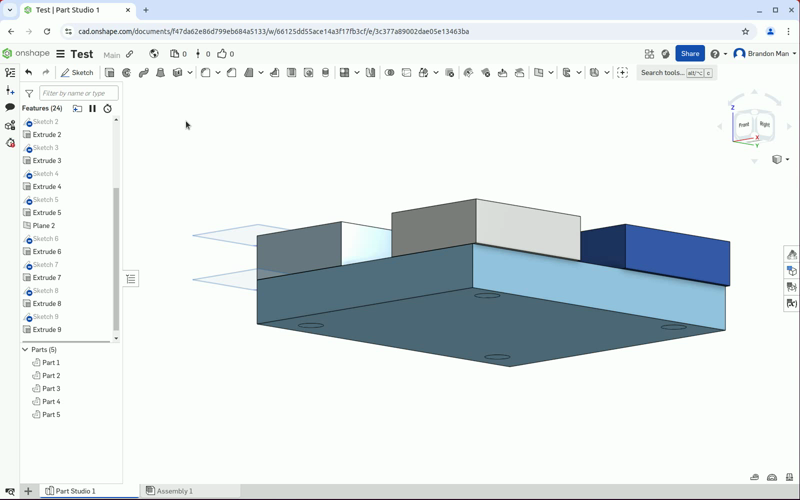
key(down, 3)
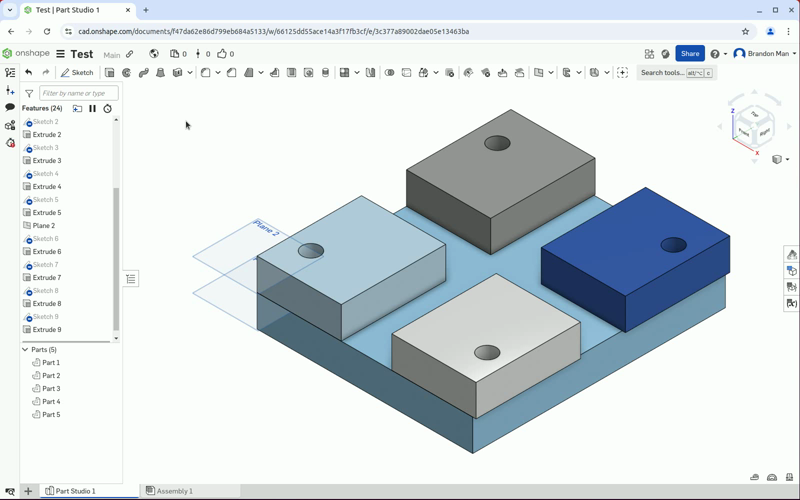
mouse_move(69, 85)
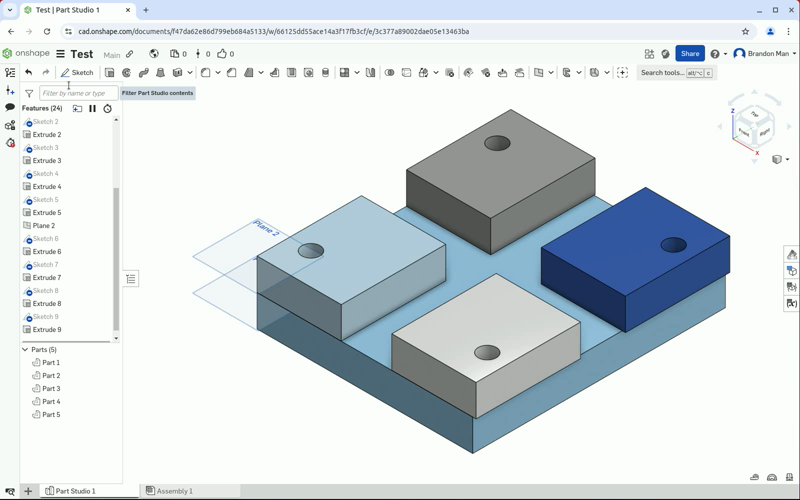
click(69, 85)